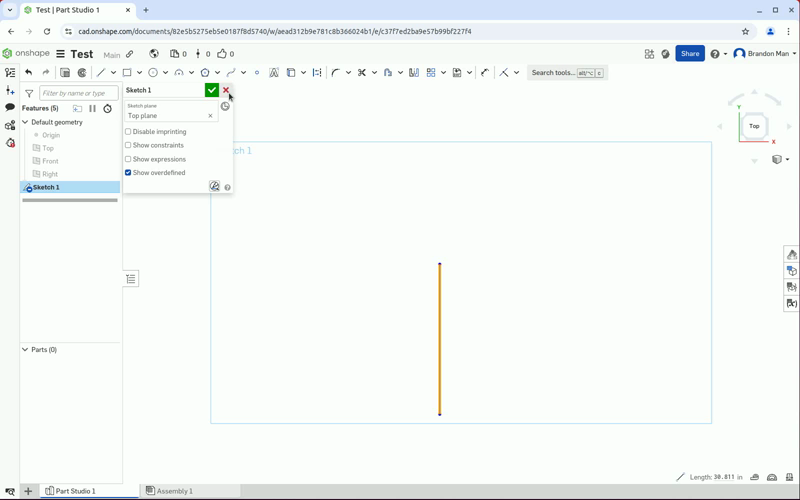
key(shift+h)
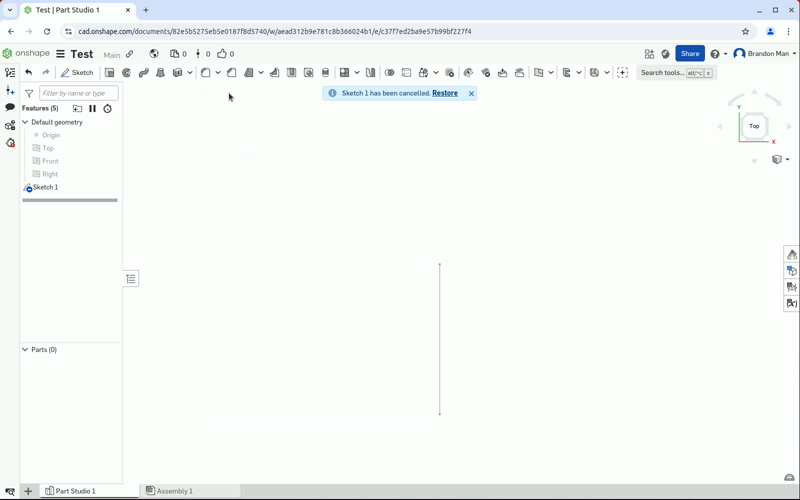
key(shift+s)
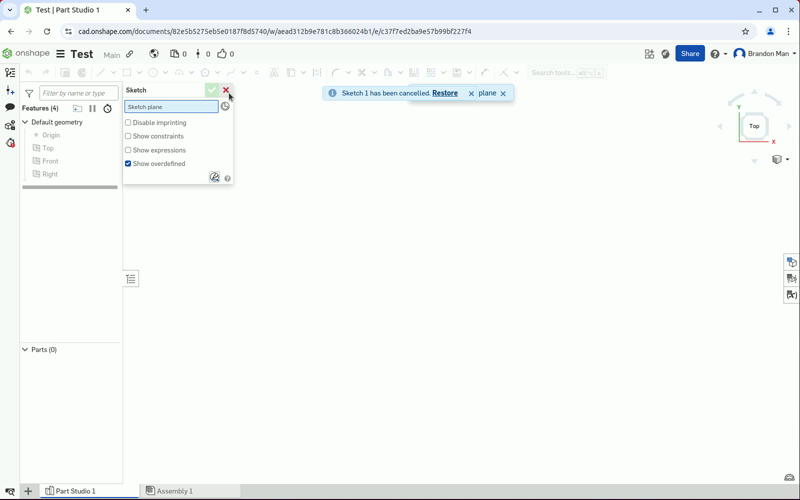
mouse_move(73, 150)
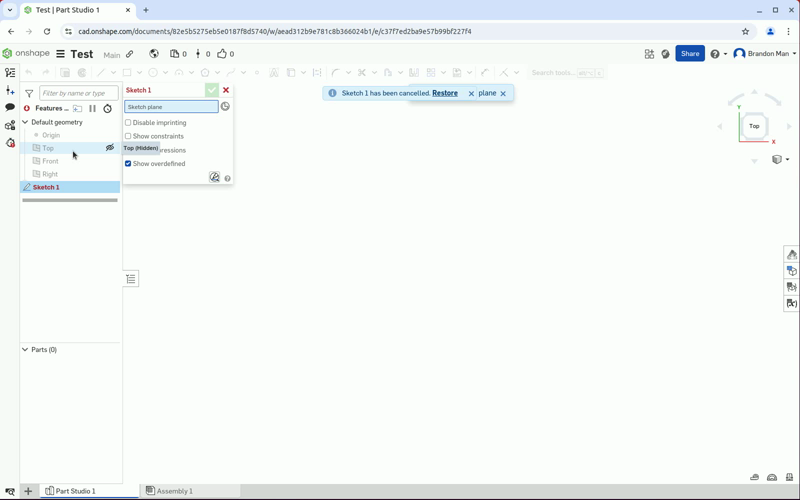
click(73, 150)
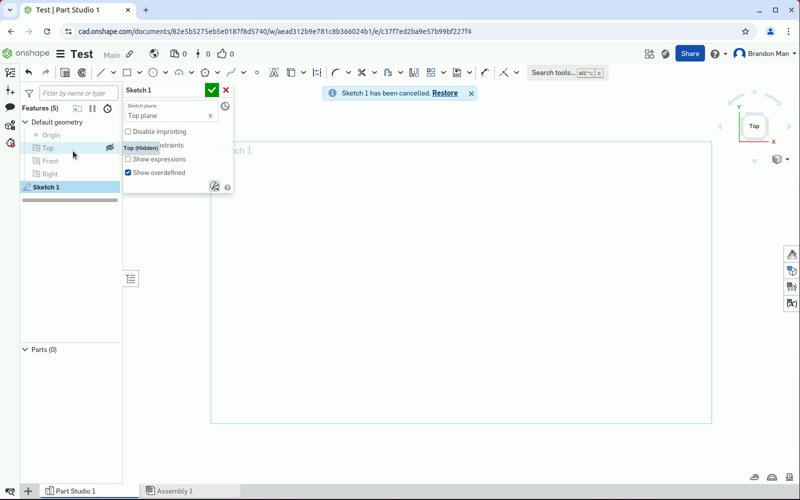
mouse_move(73, 352)
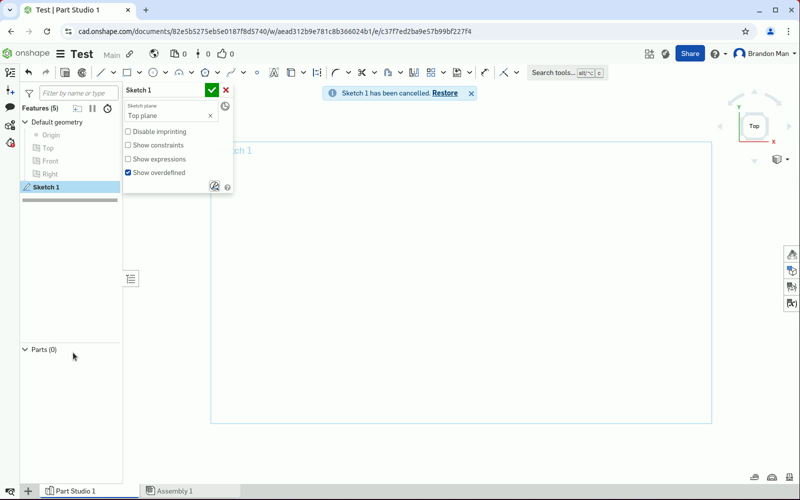
key(y)
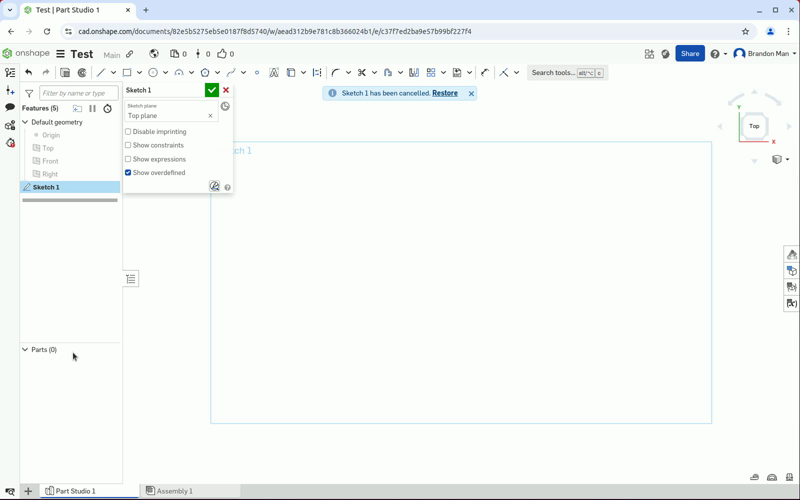
key(l)
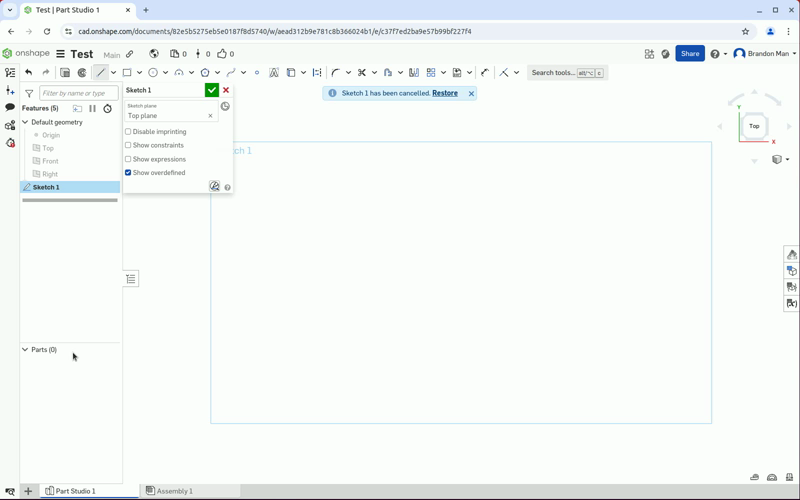
key_down(shift)
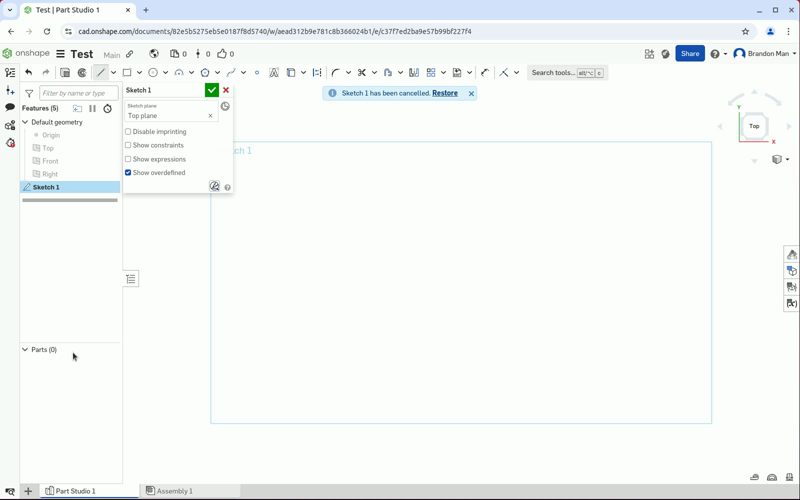
mouse_move(351, 335)
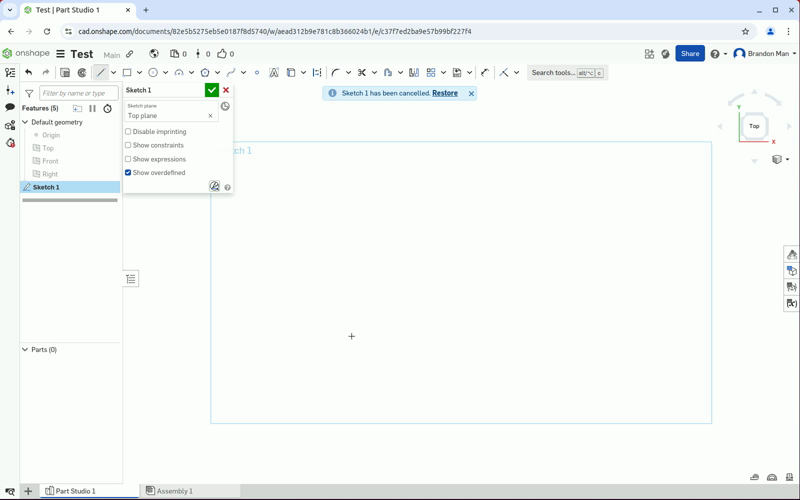
click(351, 335)
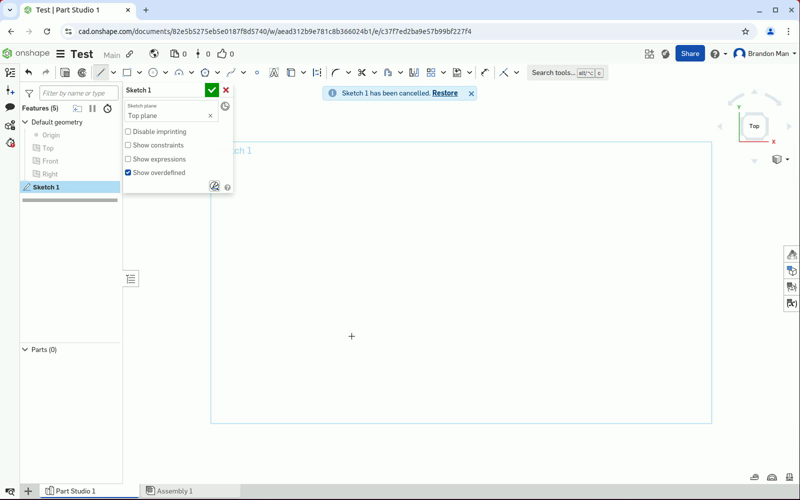
key_up(shift)
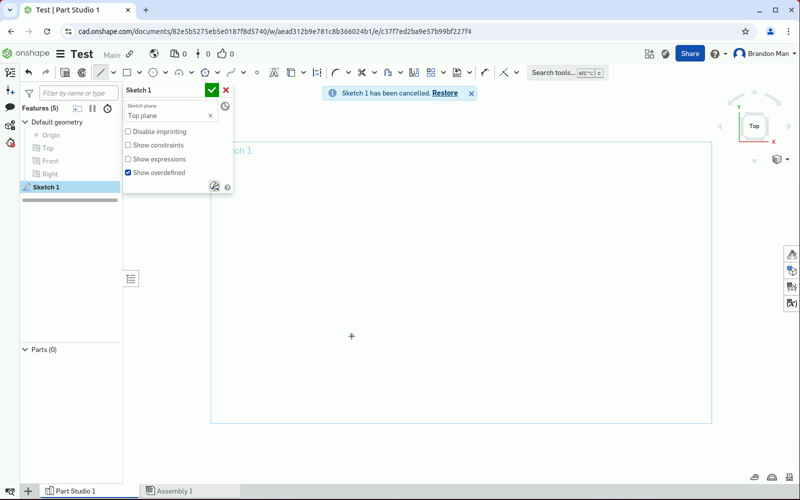
key_down(shift)
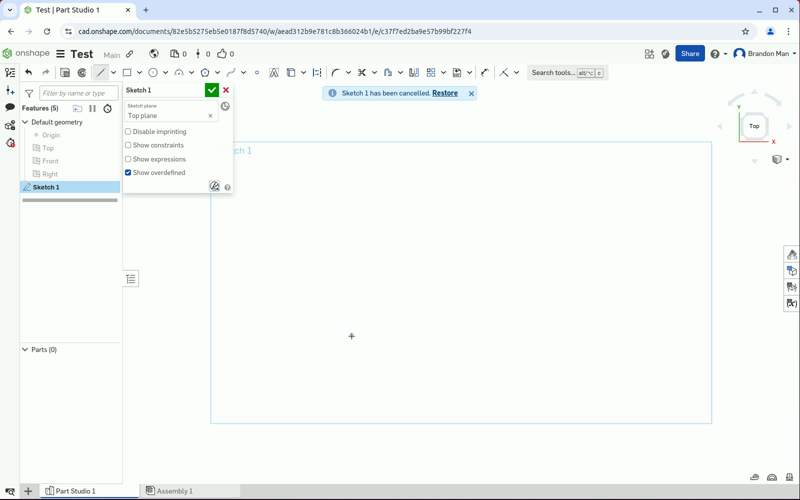
mouse_move(569, 335)
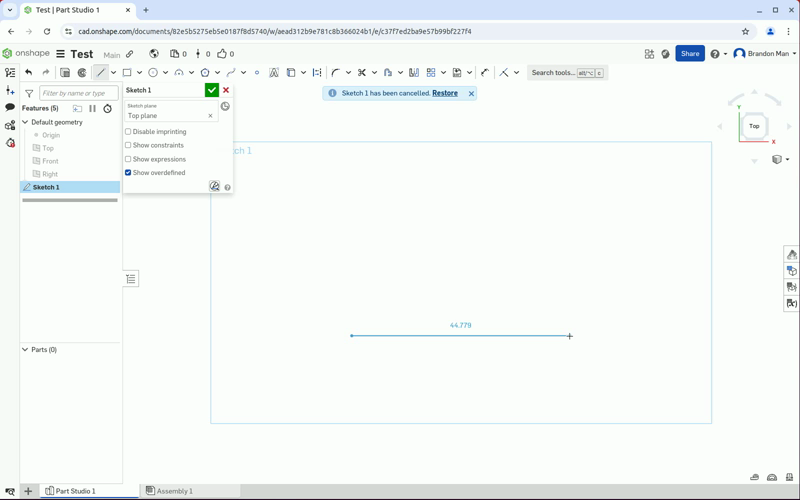
click(569, 335)
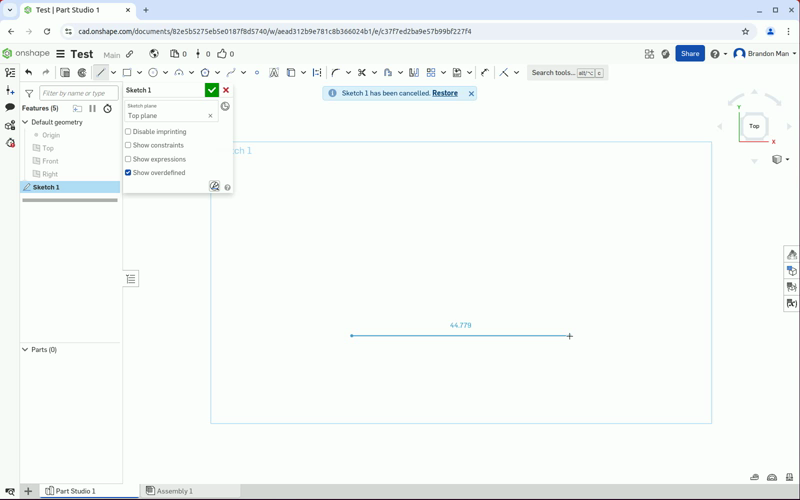
key_up(shift)
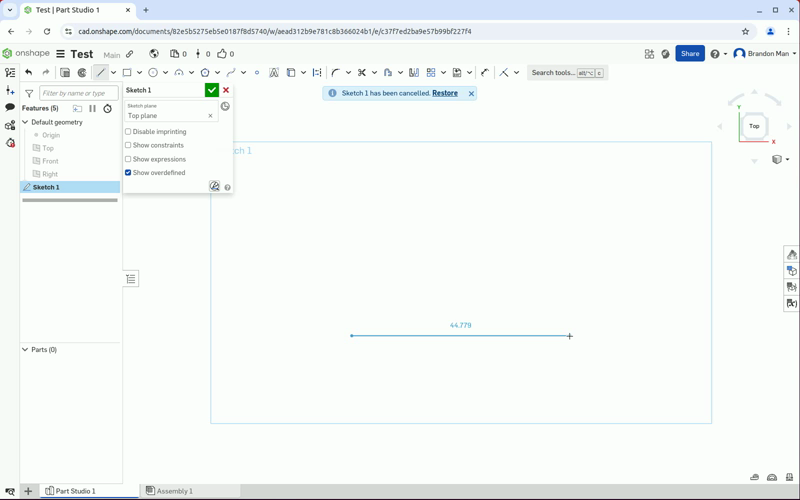
key_down(shift)
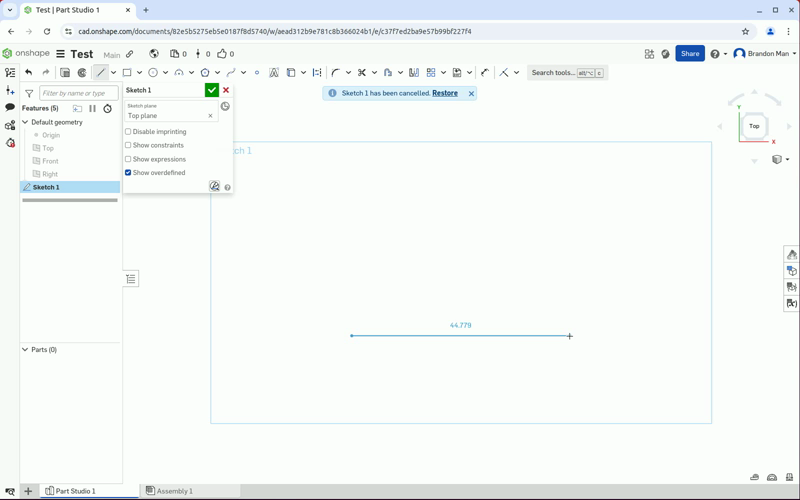
mouse_move(569, 230)
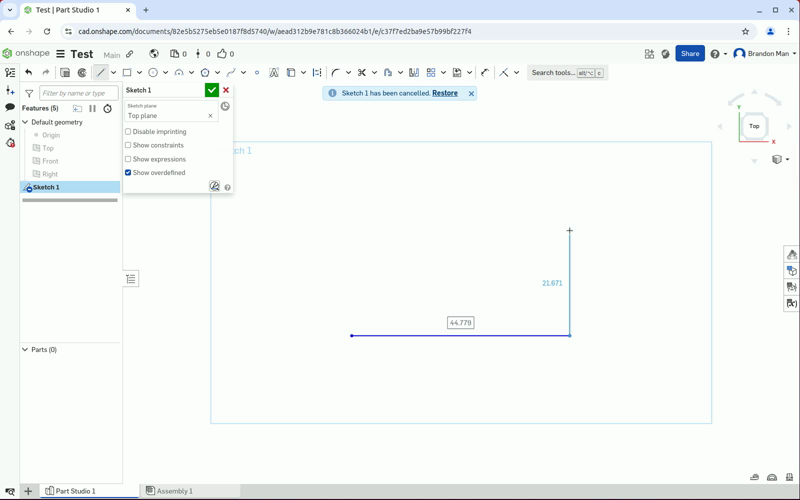
click(569, 230)
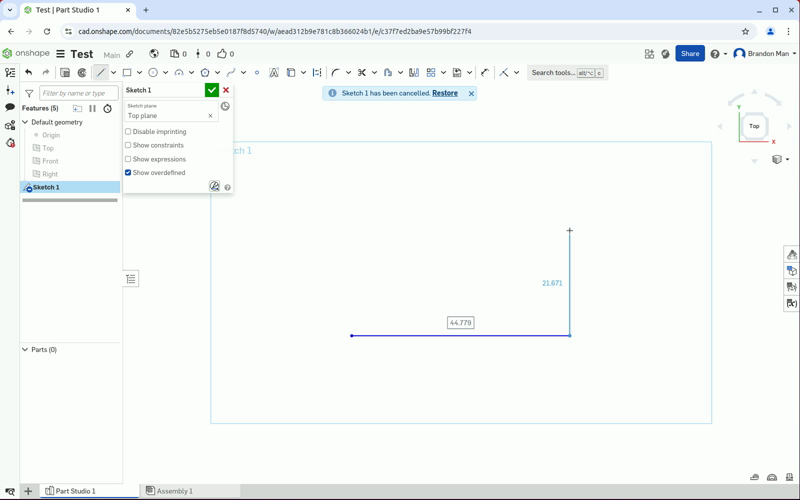
key_up(shift)
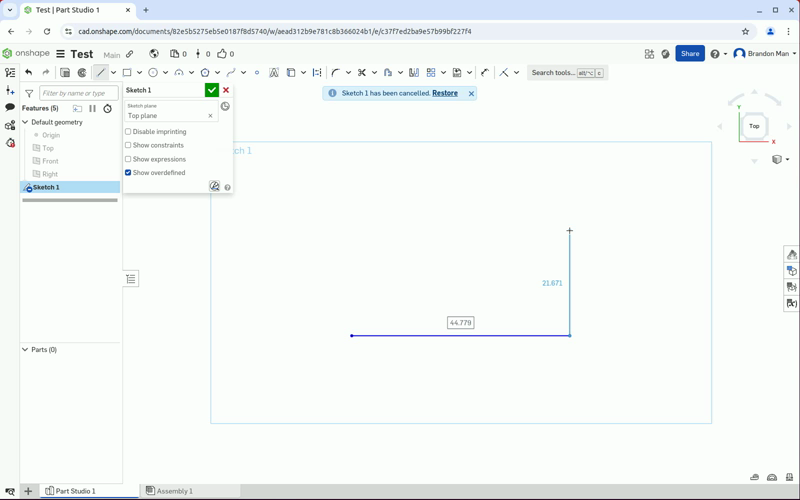
key_down(shift)
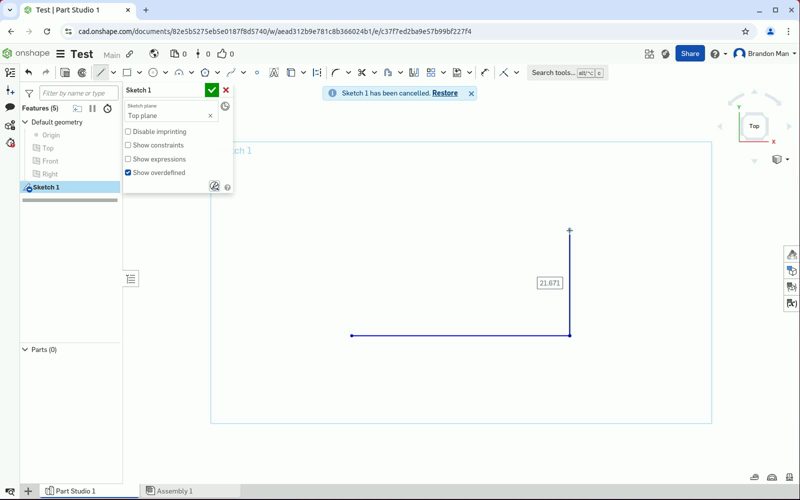
mouse_move(351, 230)
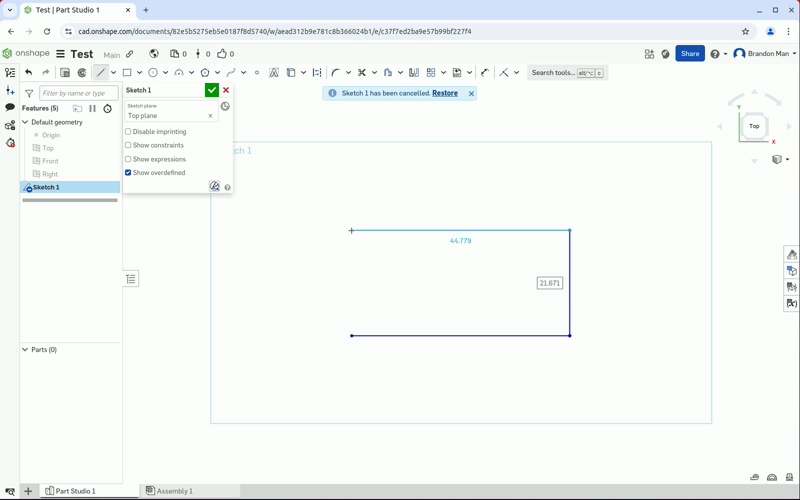
click(351, 230)
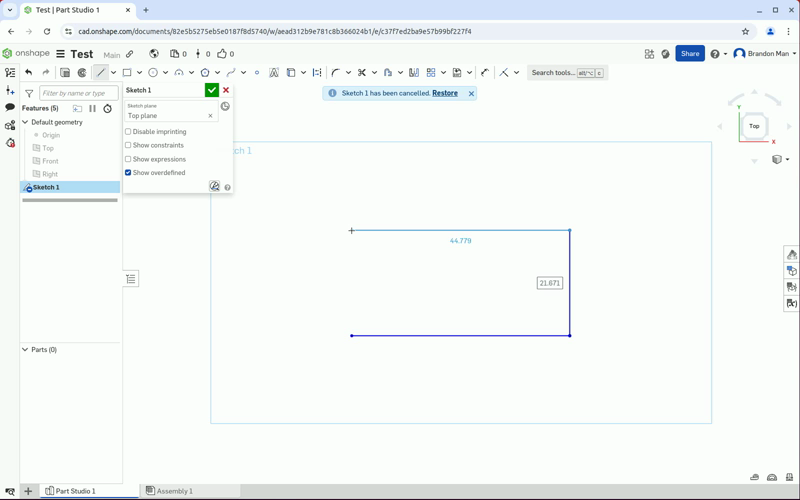
key_up(shift)
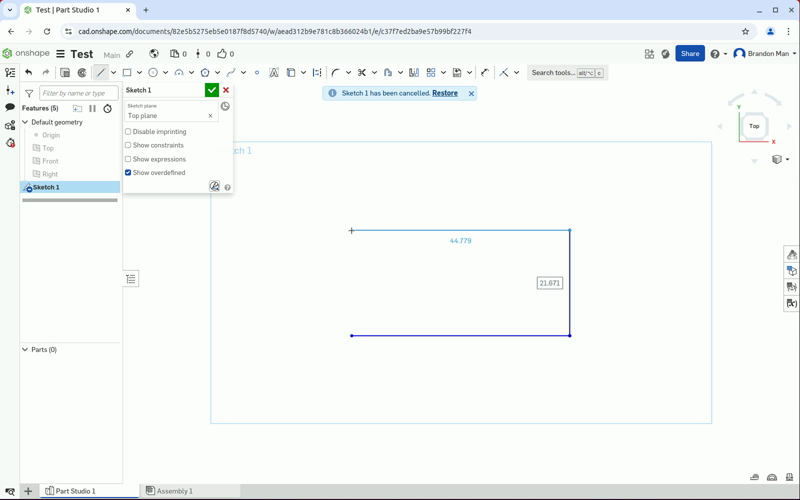
key_down(shift)
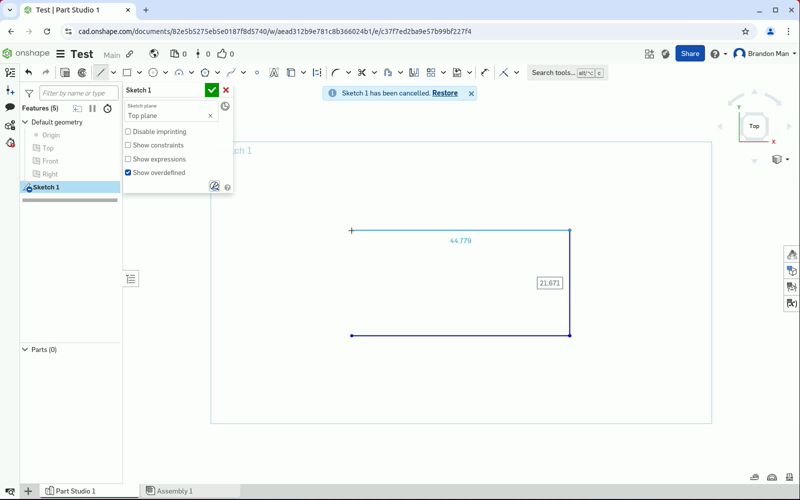
mouse_move(351, 335)
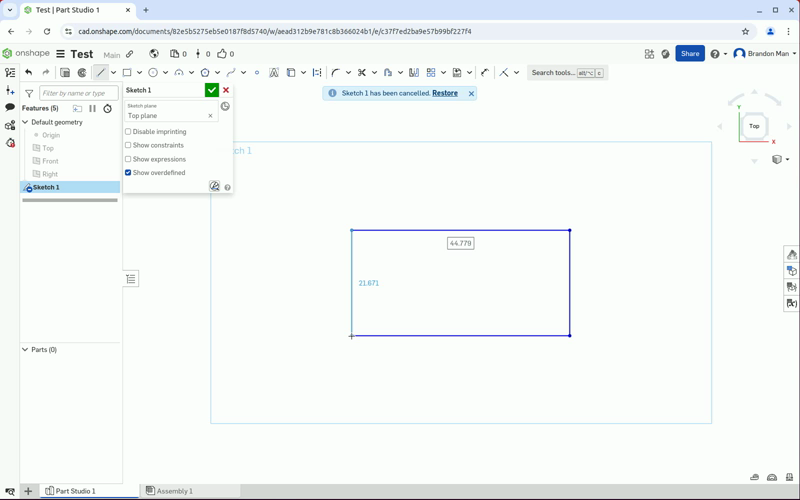
key_up(shift)
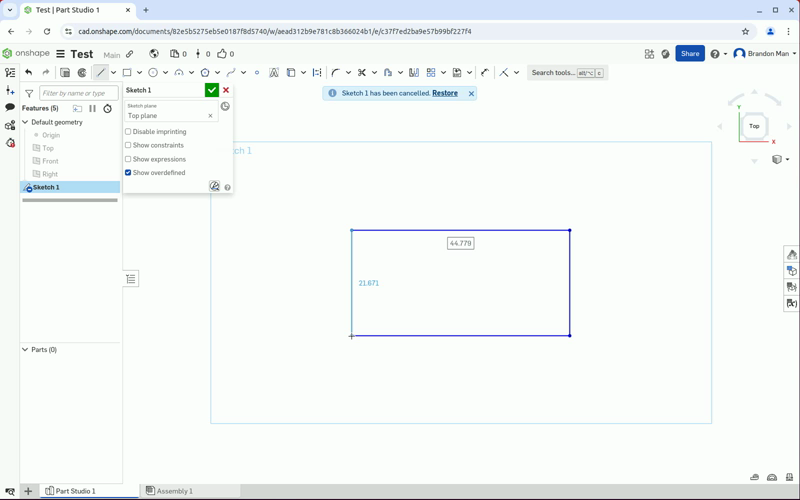
click(351, 335)
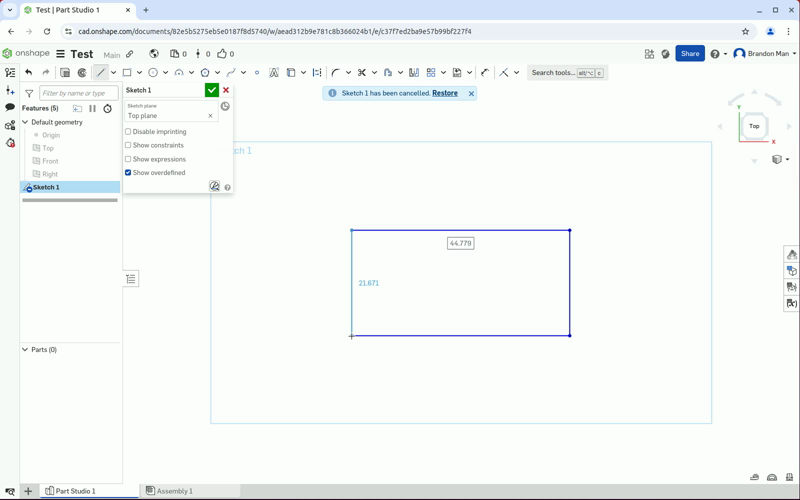
key(esc)
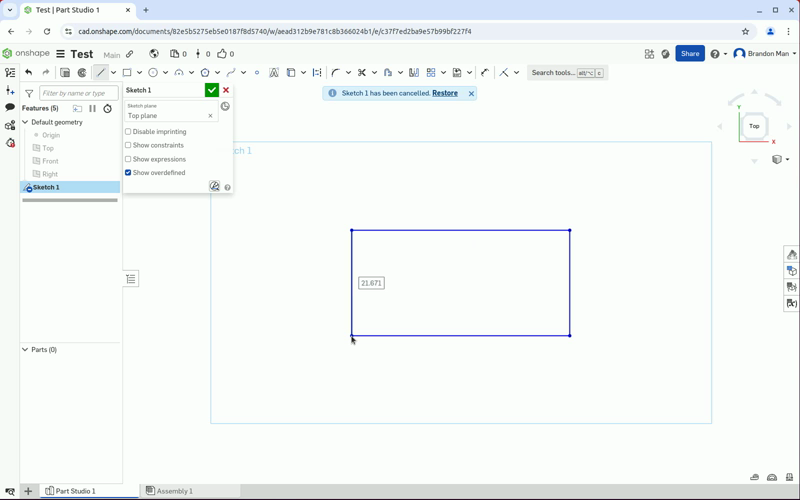
mouse_move(539, 258)
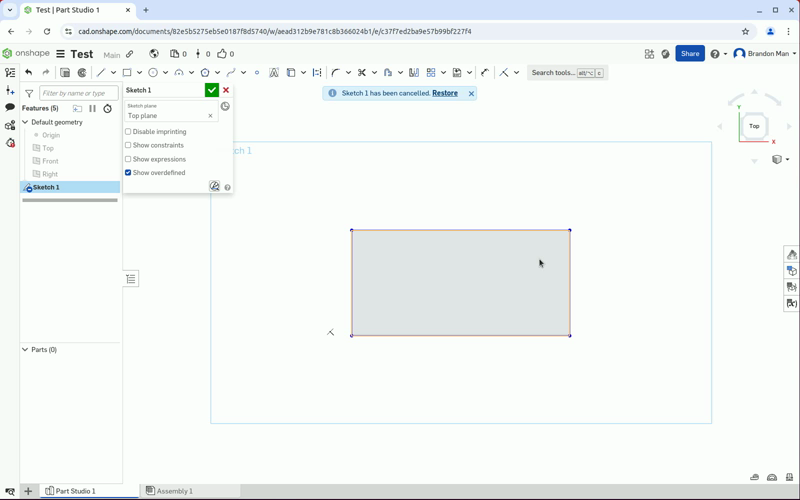
click(539, 258)
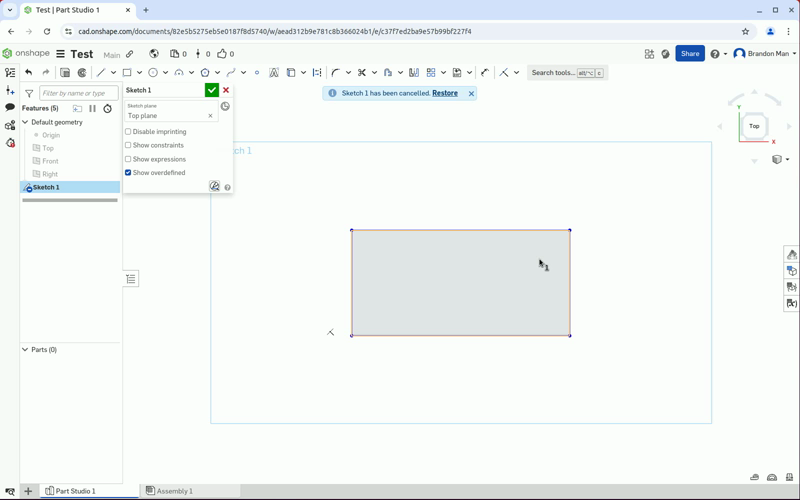
mouse_move(73, 352)
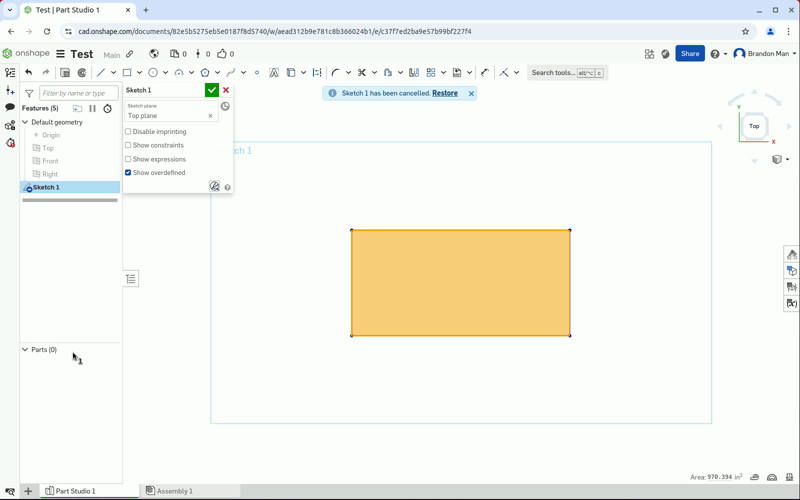
key(shift+y)
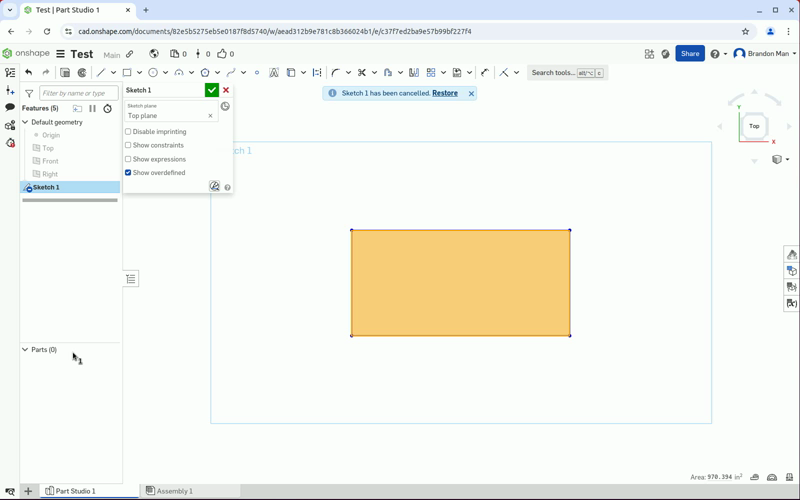
key(shift+e)
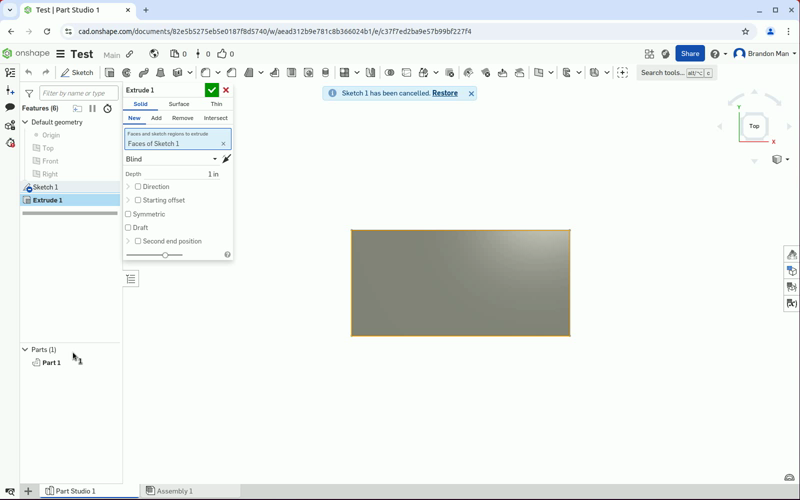
mouse_move(143, 106)
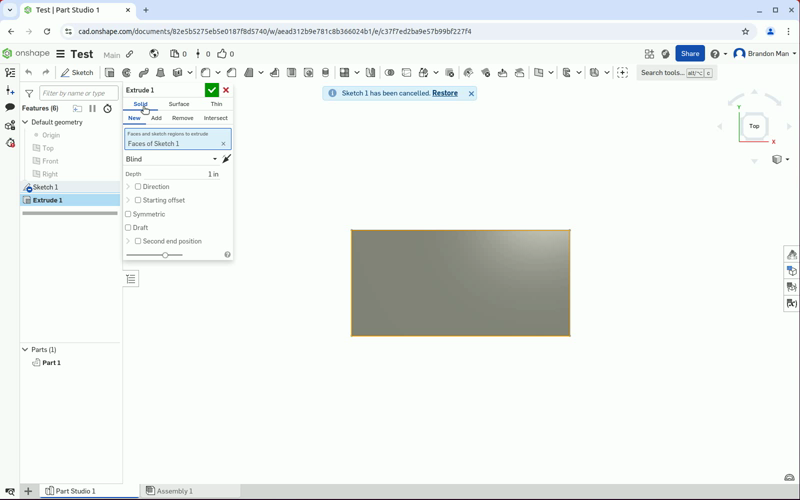
click(143, 106)
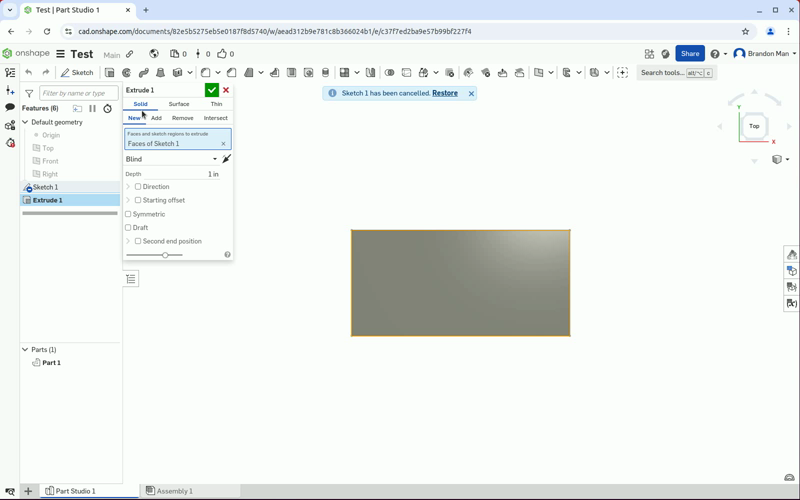
mouse_move(137, 120)
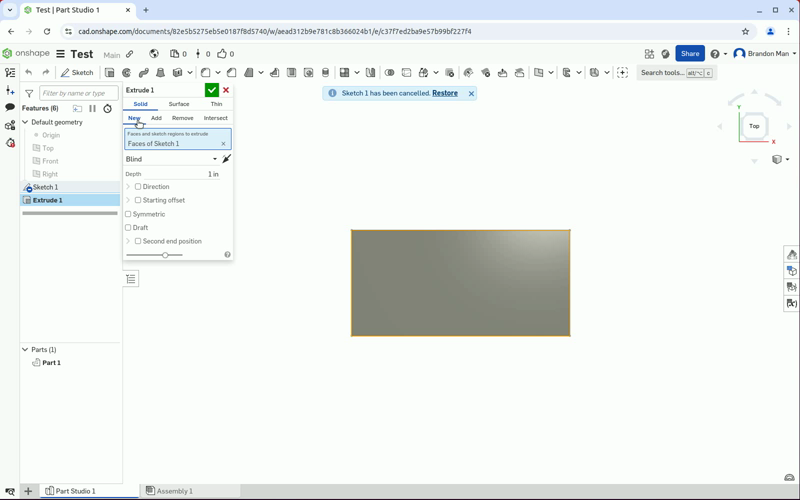
click(137, 120)
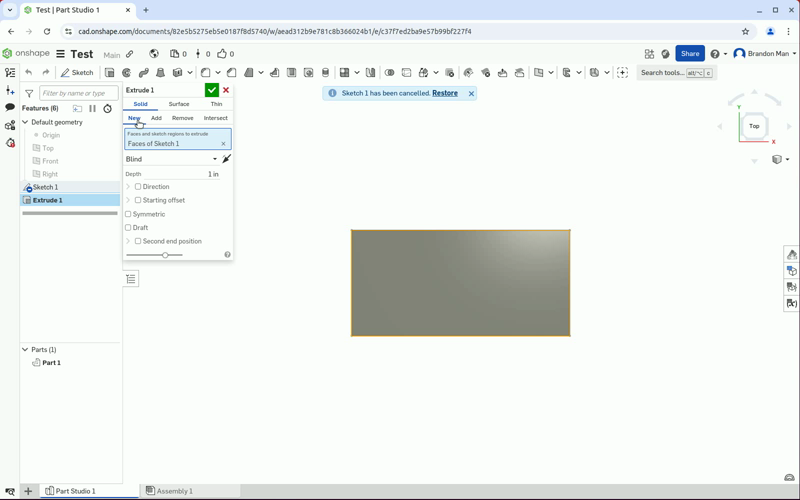
key(tab, 4)
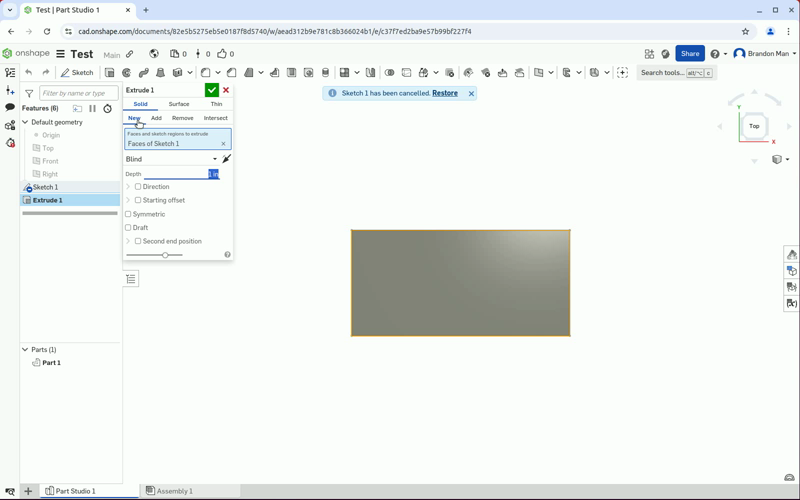
text(4.574)
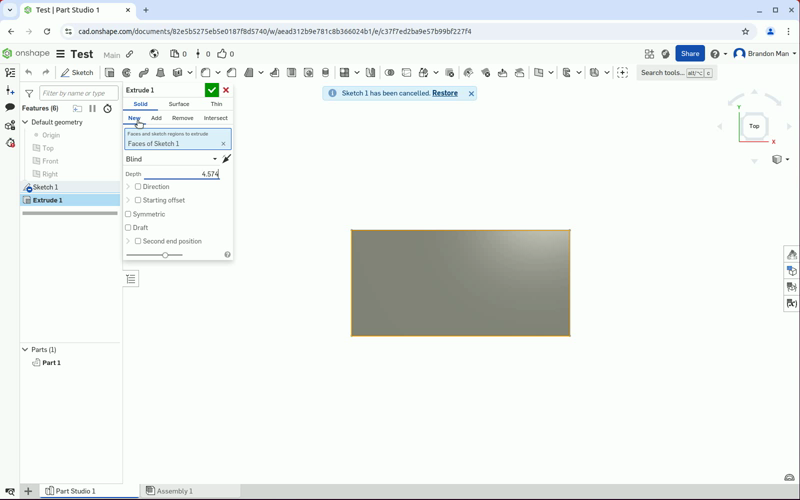
key(enter)
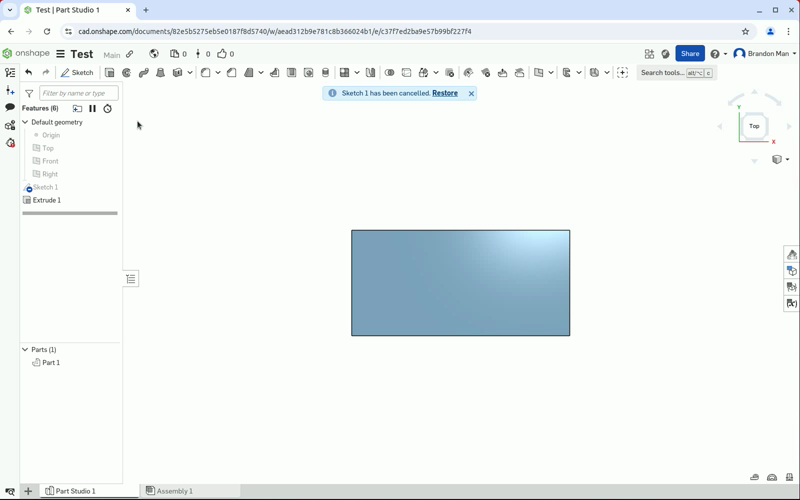
key(shift+h)
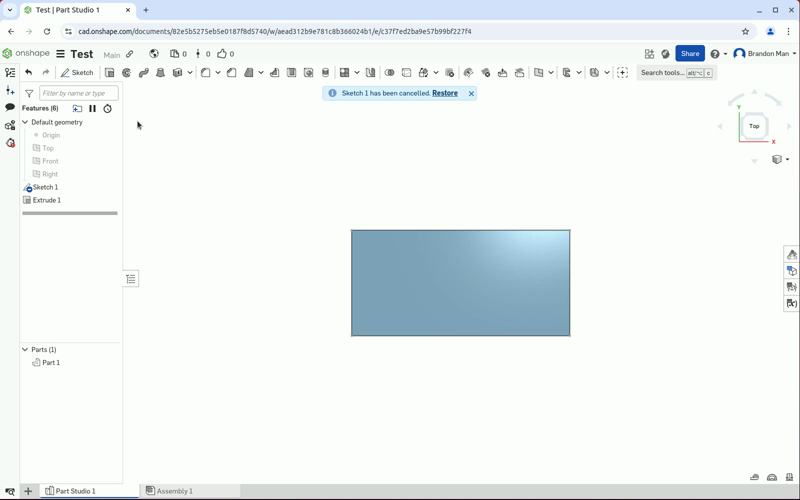
key(shift+h)
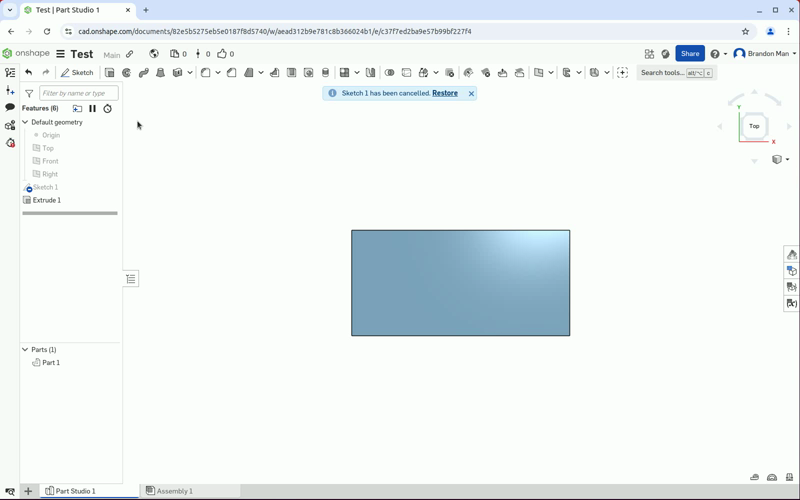
mouse_move(73, 189)
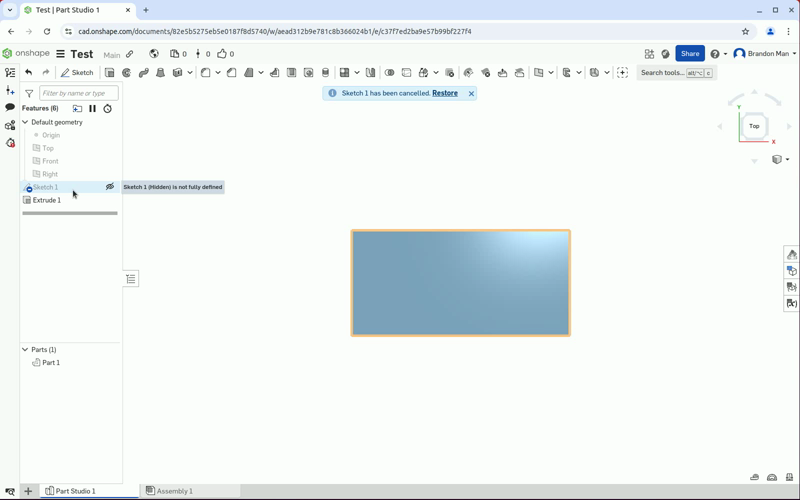
click(73, 189)
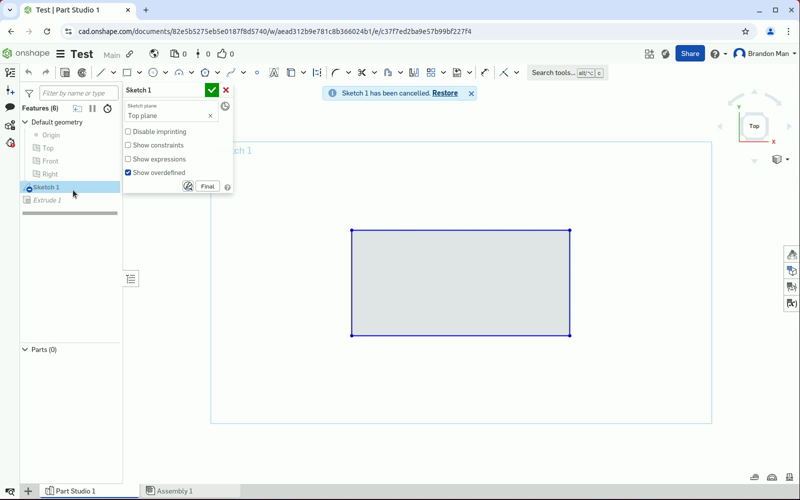
mouse_move(229, 92)
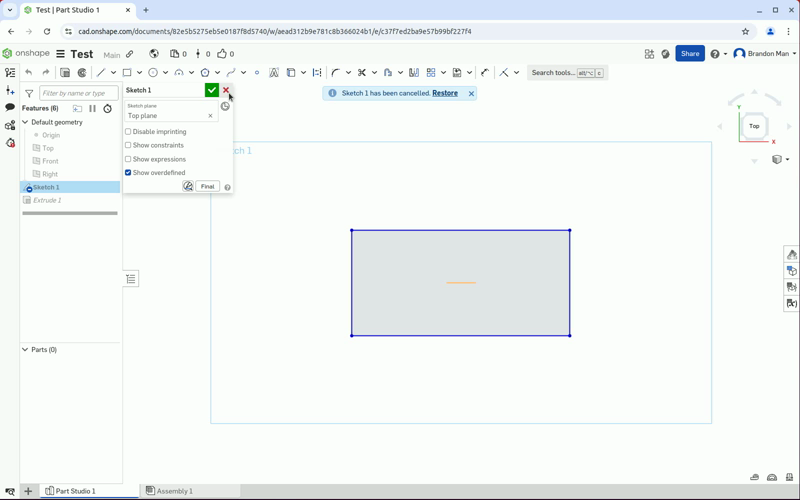
click(229, 92)
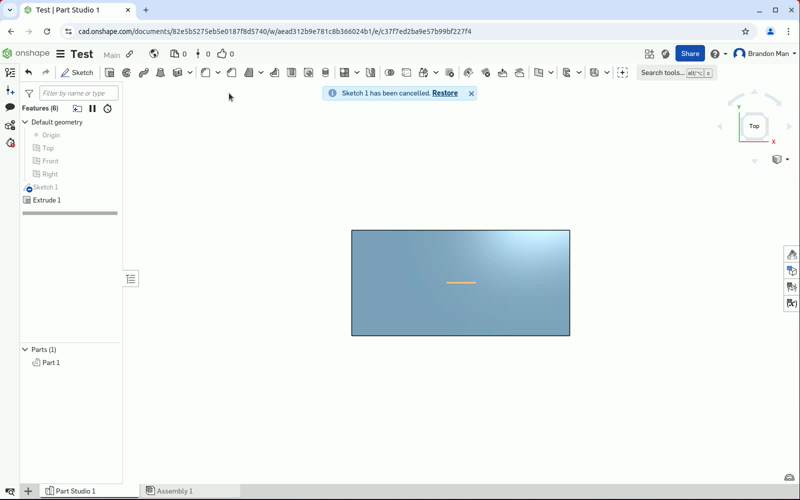
mouse_move(73, 352)
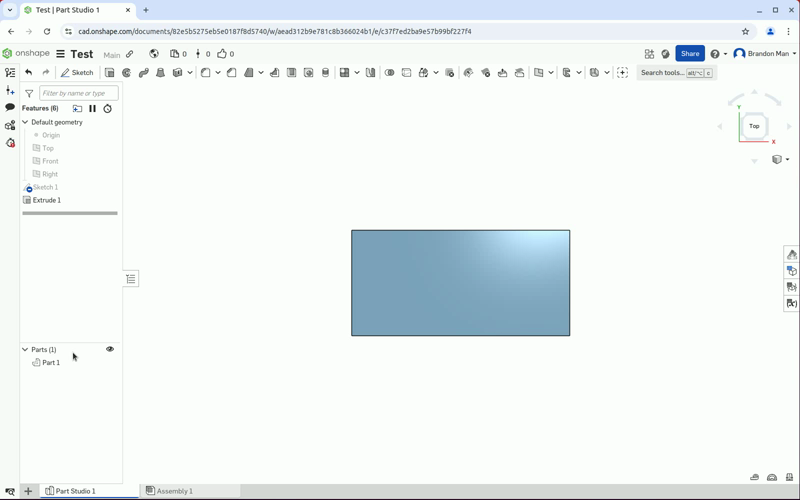
key(y)
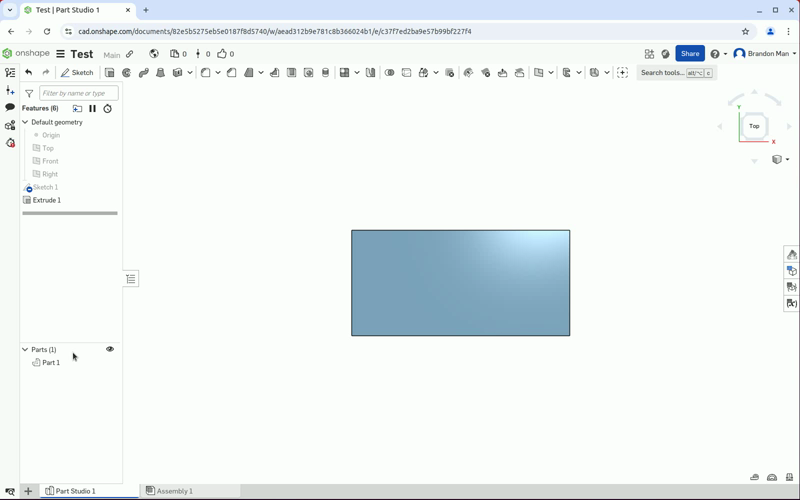
key(shift+p)
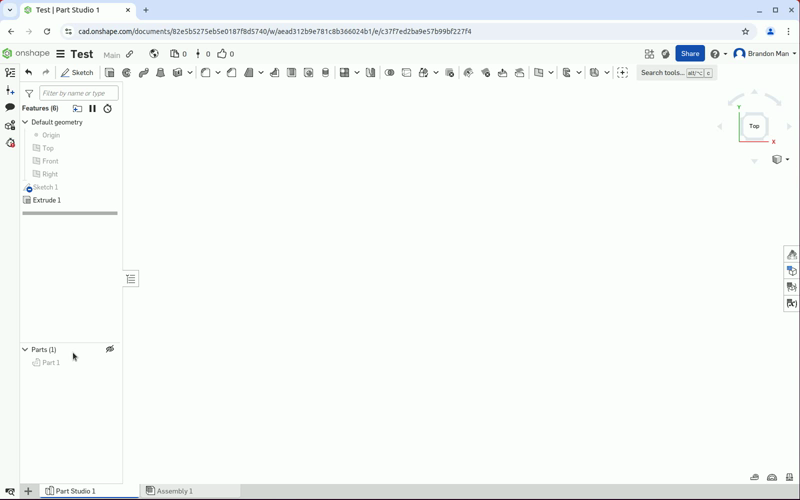
key(space)
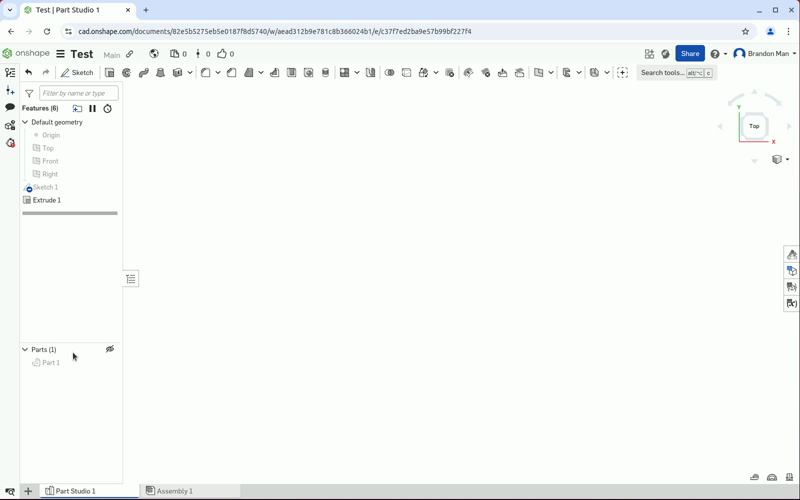
key_down(shift)
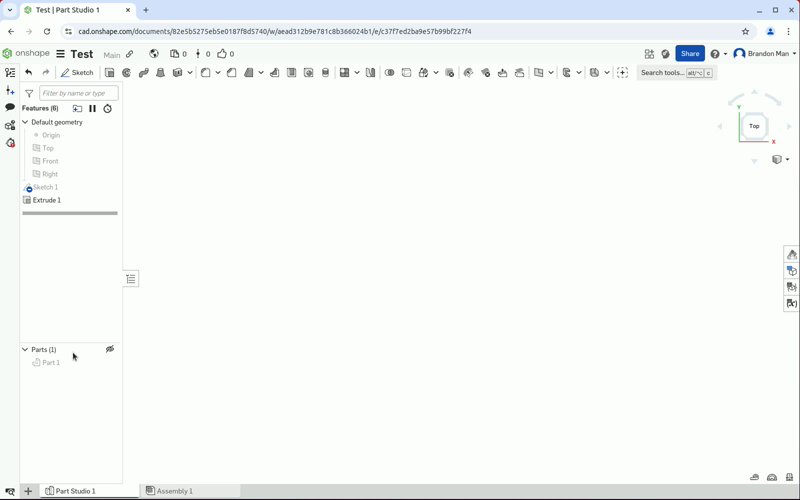
key(up)
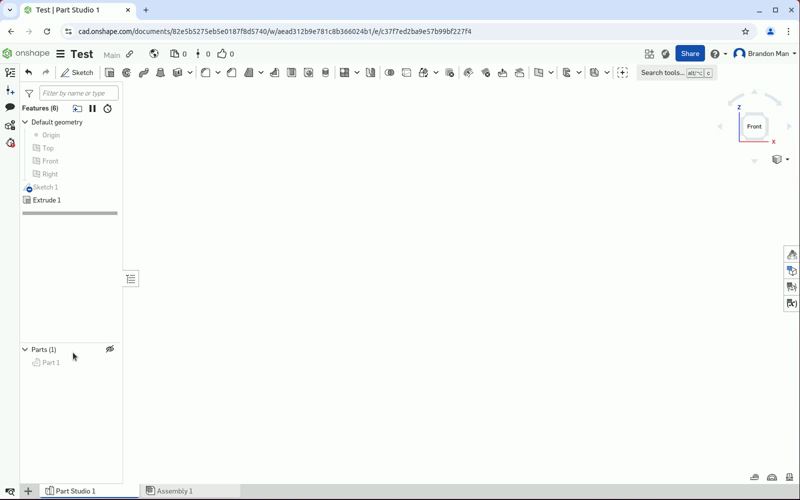
key_up(shift)
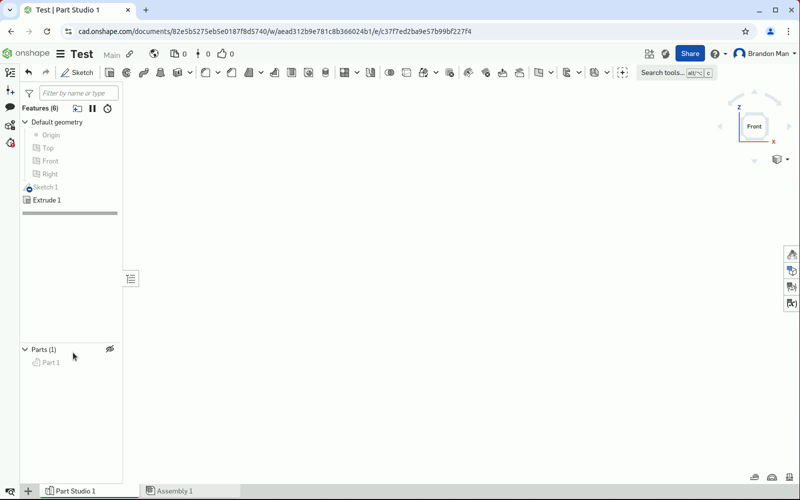
key(space)
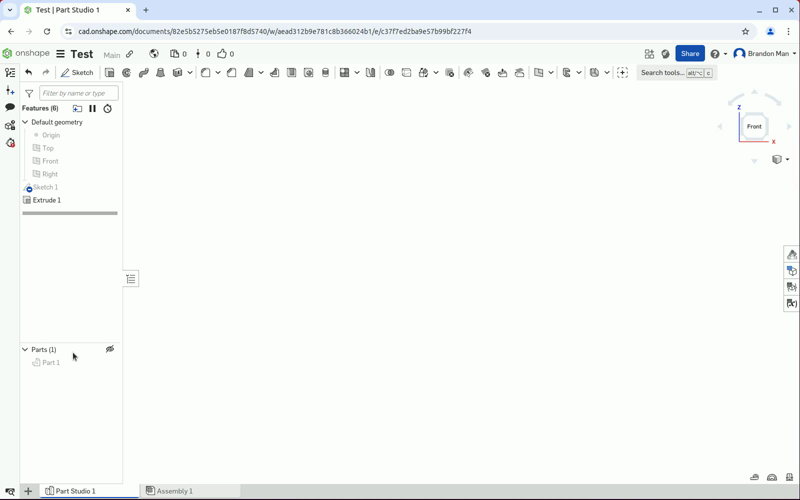
key_down(shift)
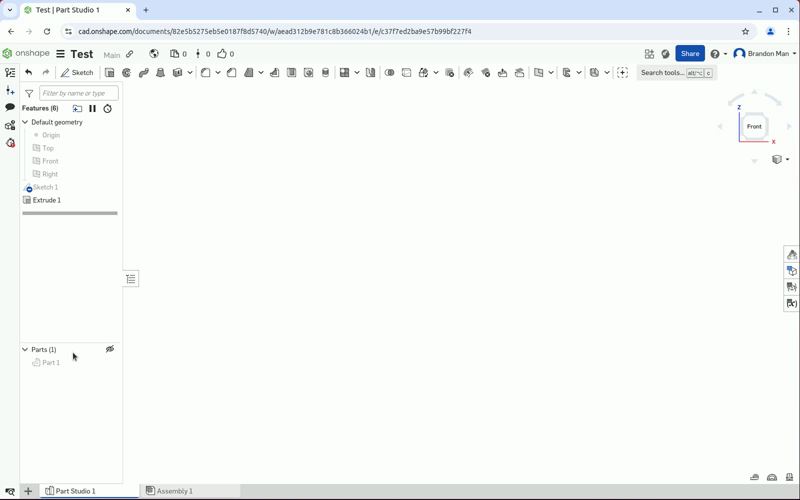
key(left)
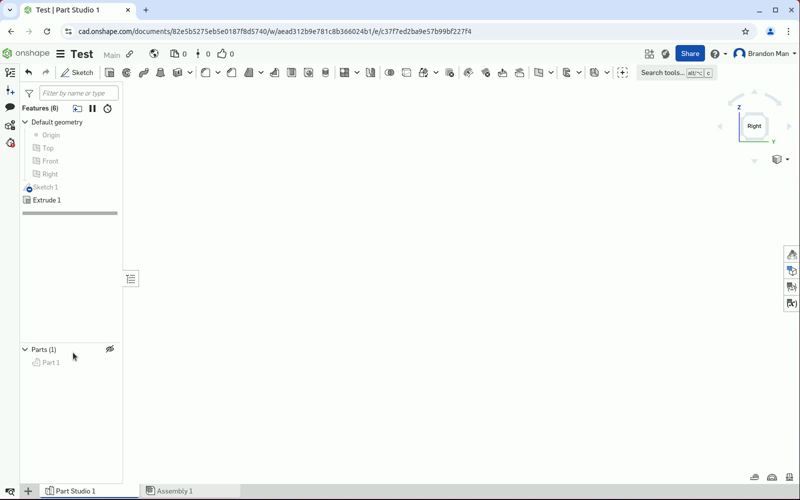
key_up(shift)
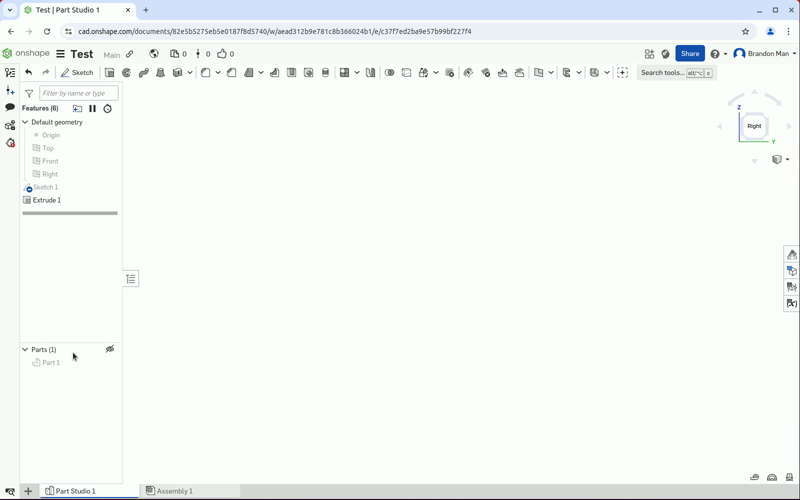
mouse_move(73, 352)
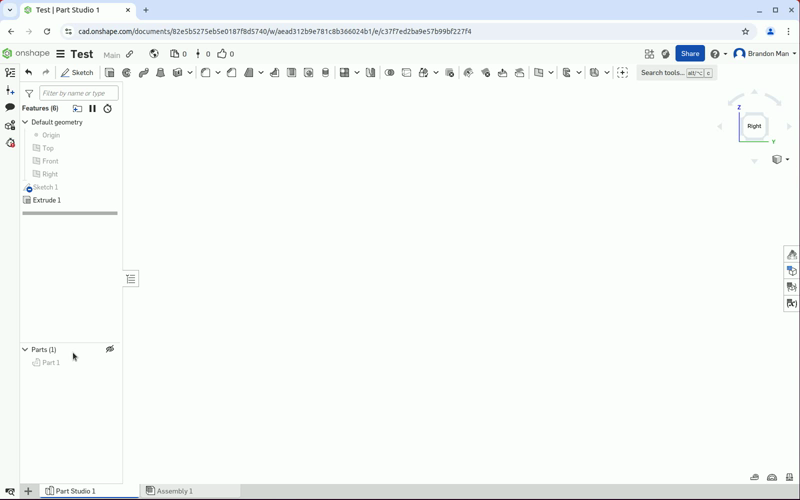
key(shift+y)
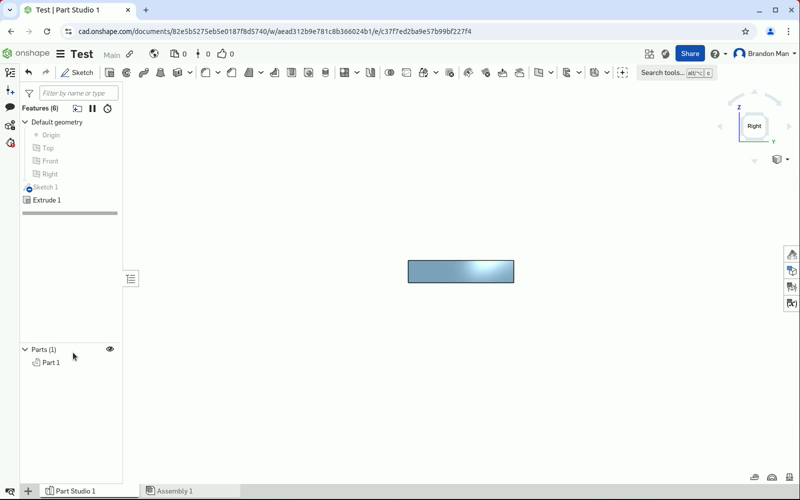
mouse_move(541, 75)
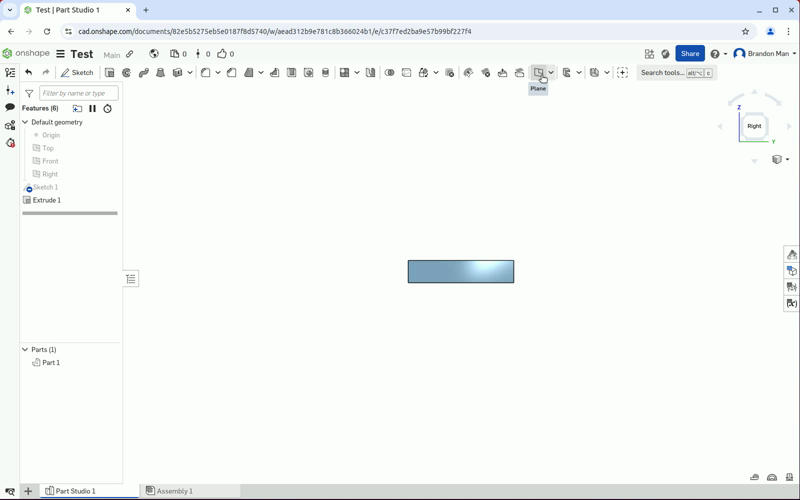
click(541, 75)
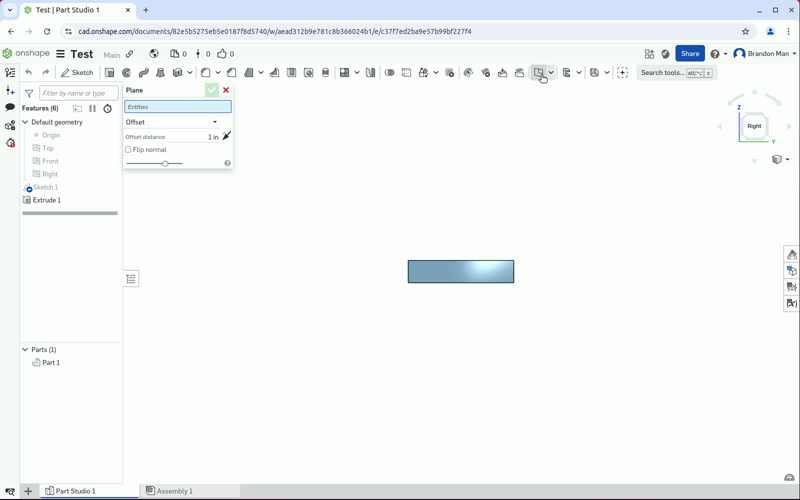
mouse_move(73, 176)
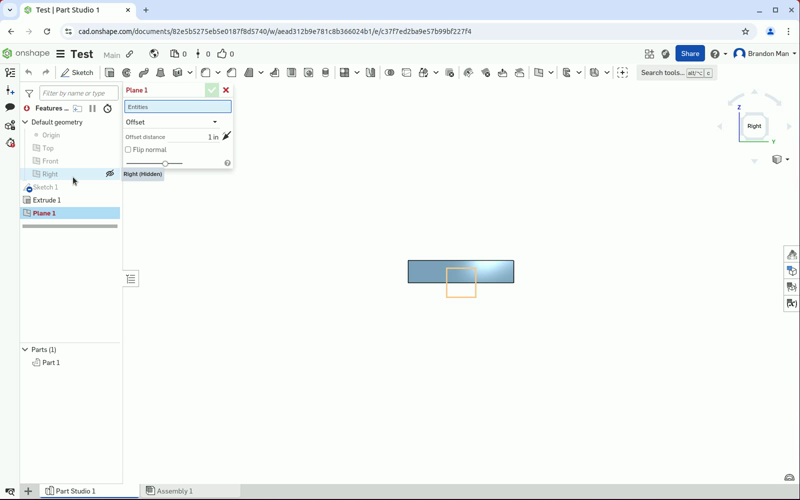
click(73, 176)
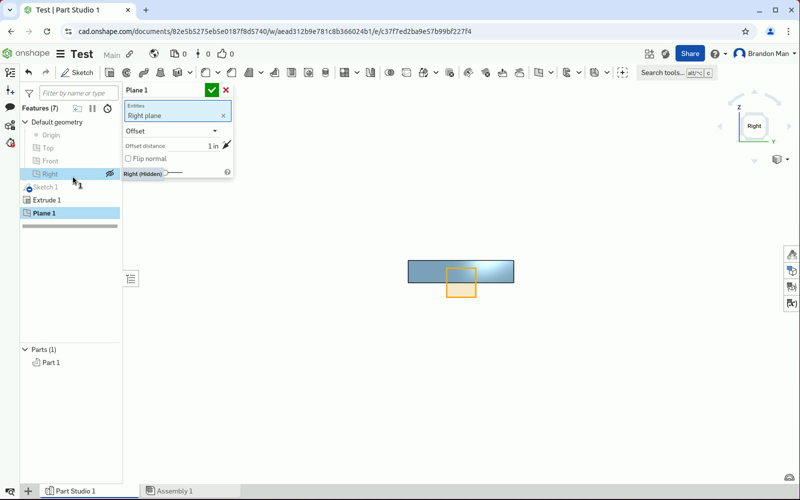
key(tab, 2)
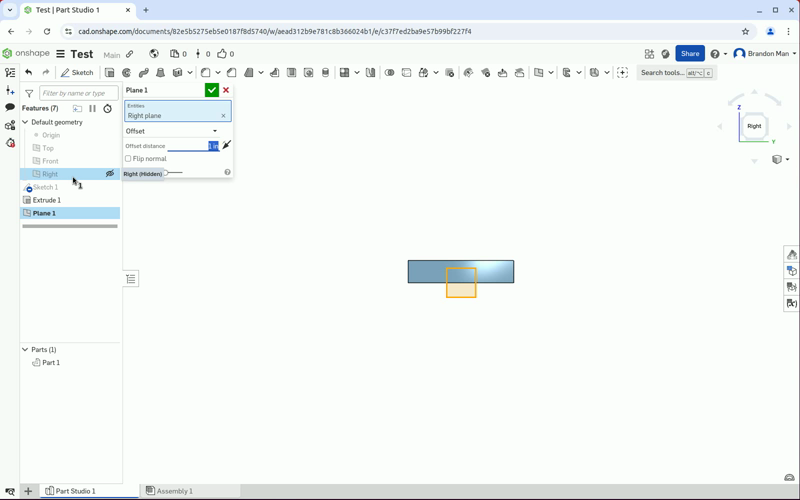
text(22.4)
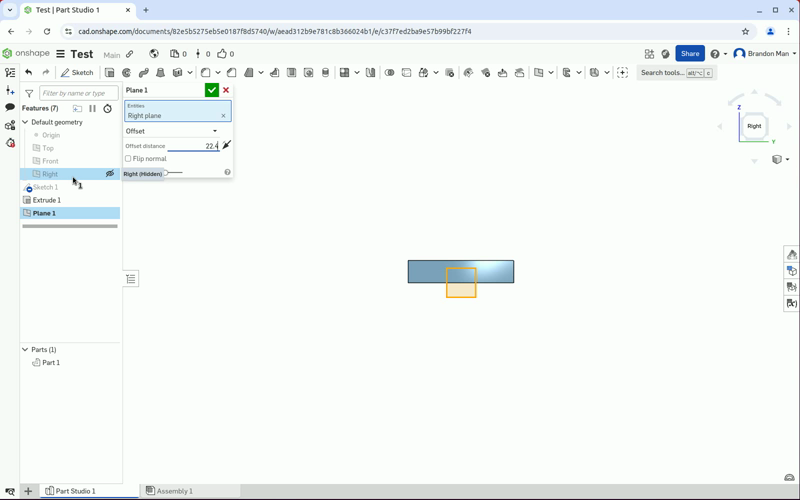
key(enter, 2)
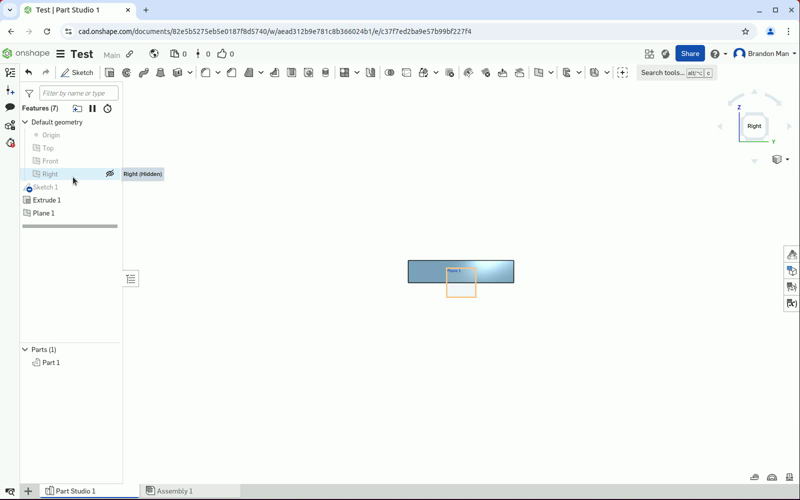
key(shift+s)
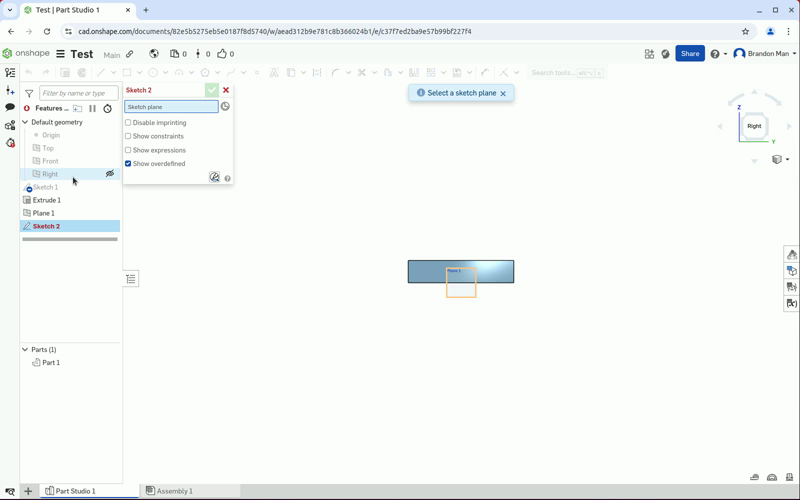
mouse_move(73, 215)
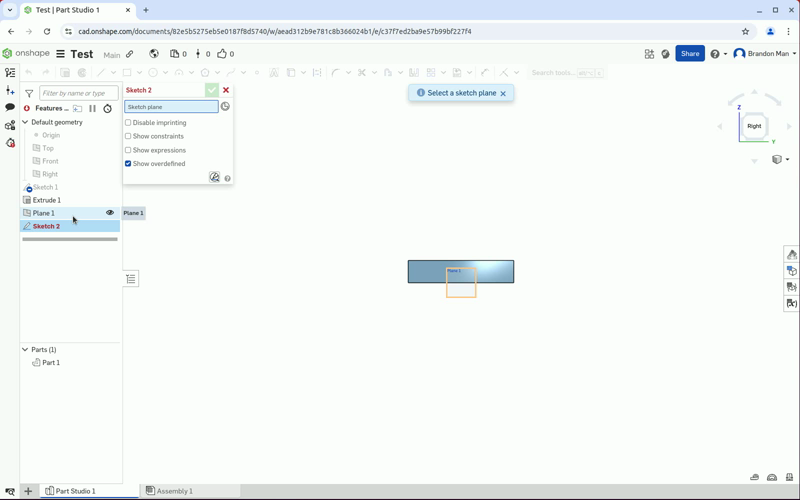
click(73, 215)
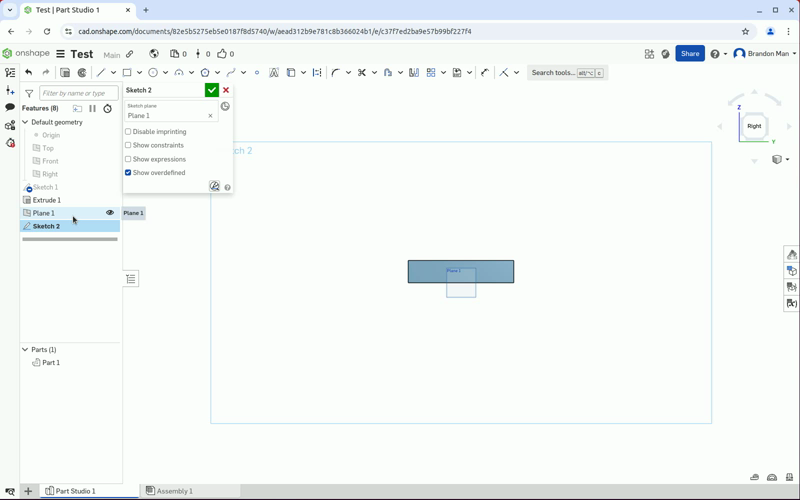
mouse_move(73, 352)
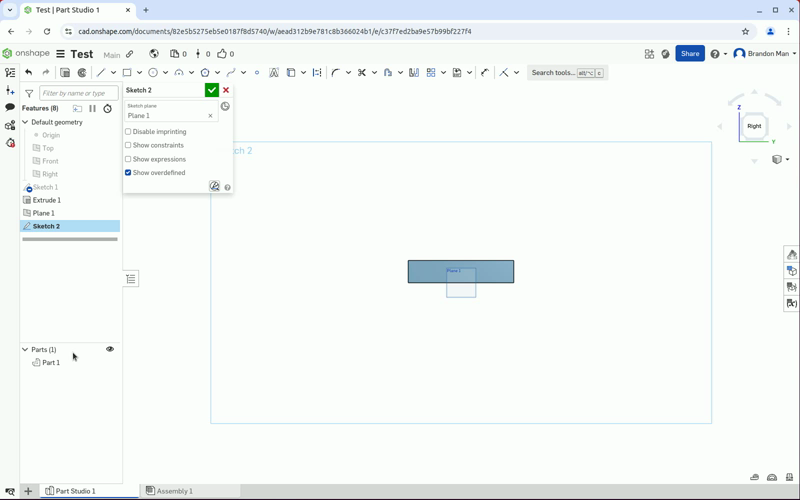
key(y)
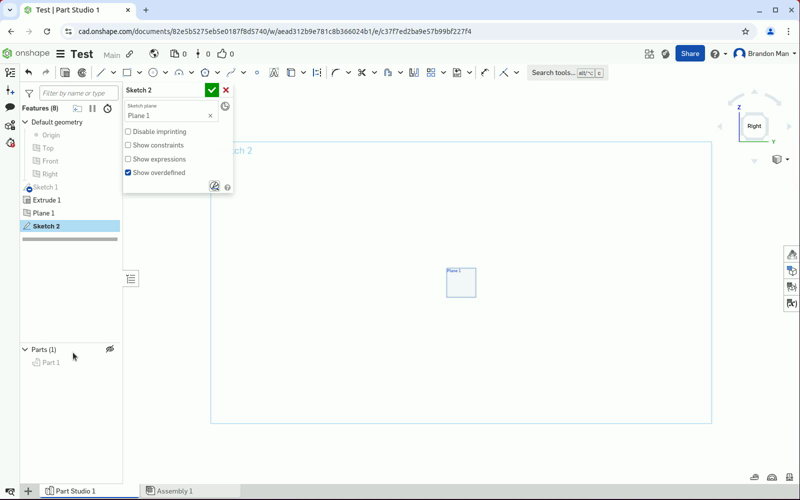
key(l)
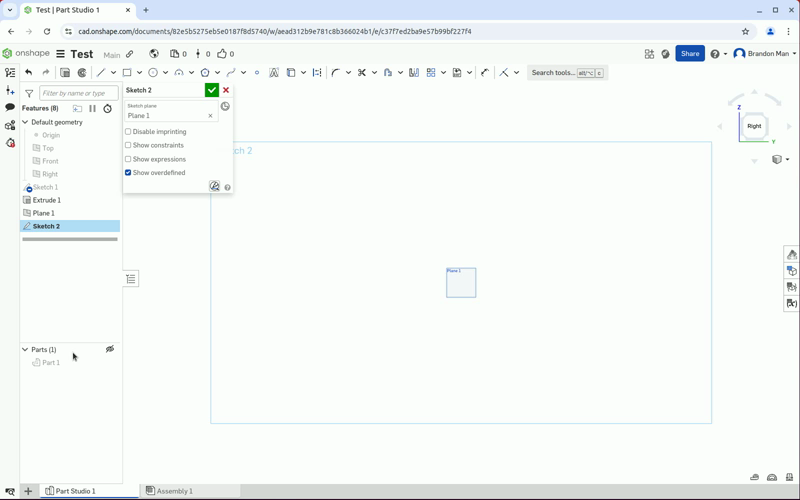
key_down(shift)
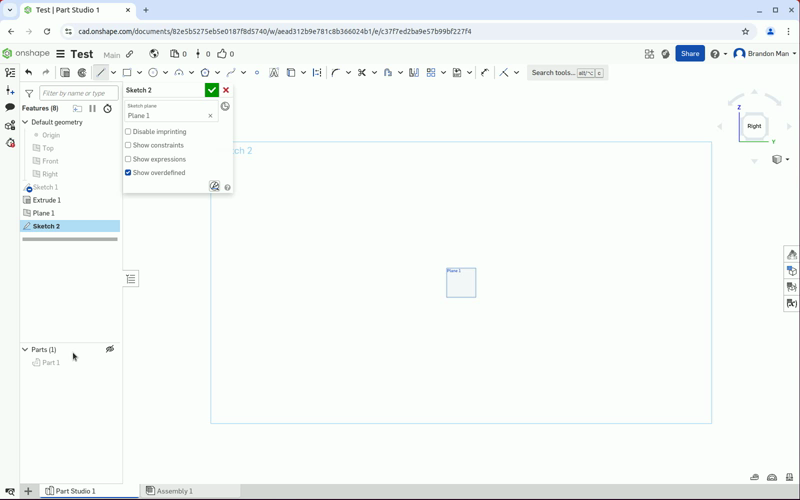
mouse_move(407, 282)
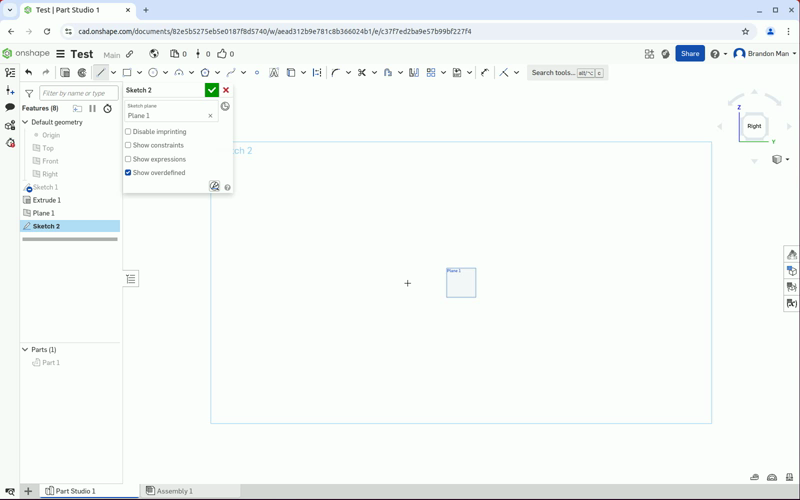
click(407, 282)
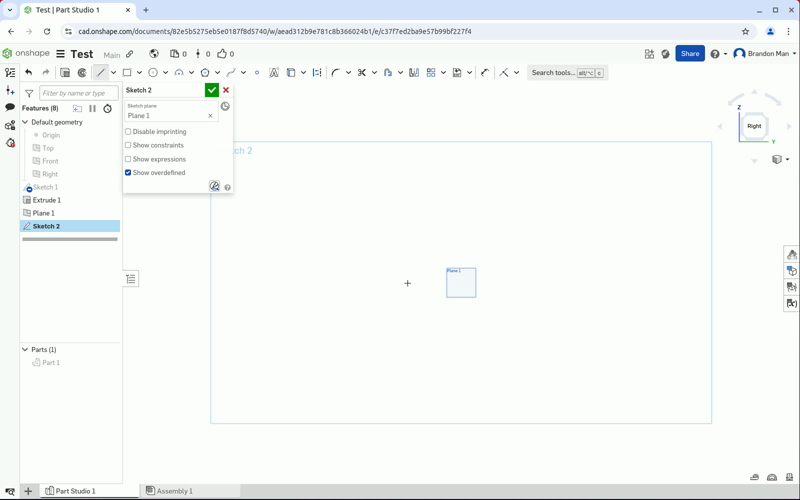
key_up(shift)
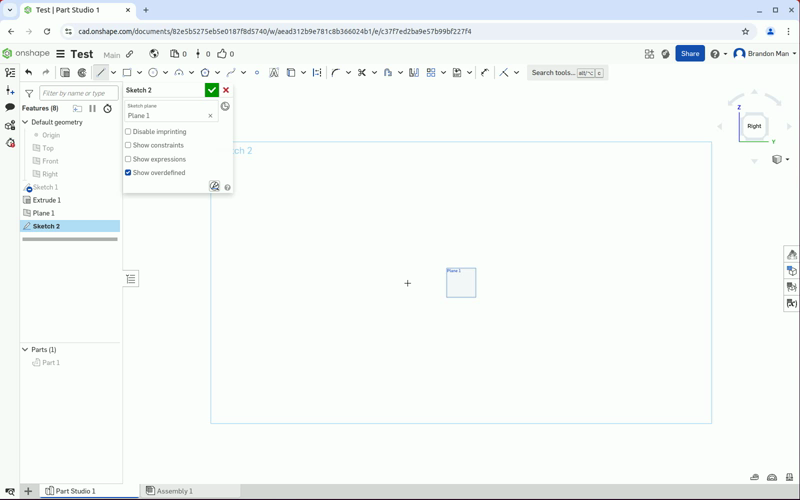
key_down(shift)
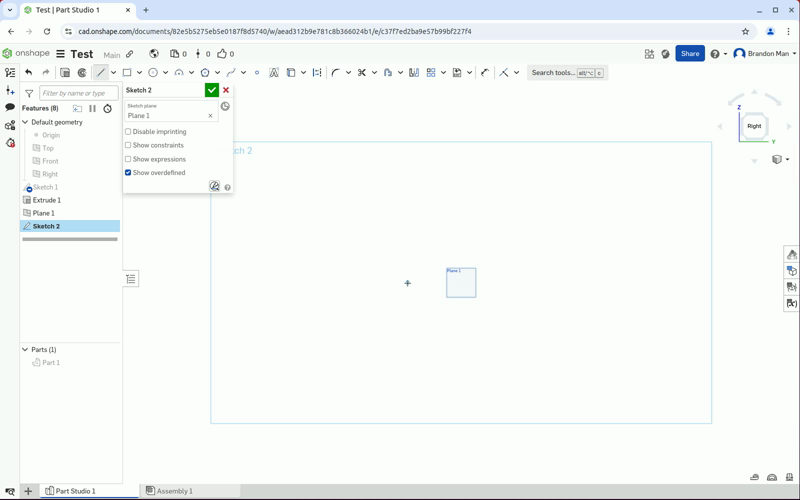
mouse_move(513, 282)
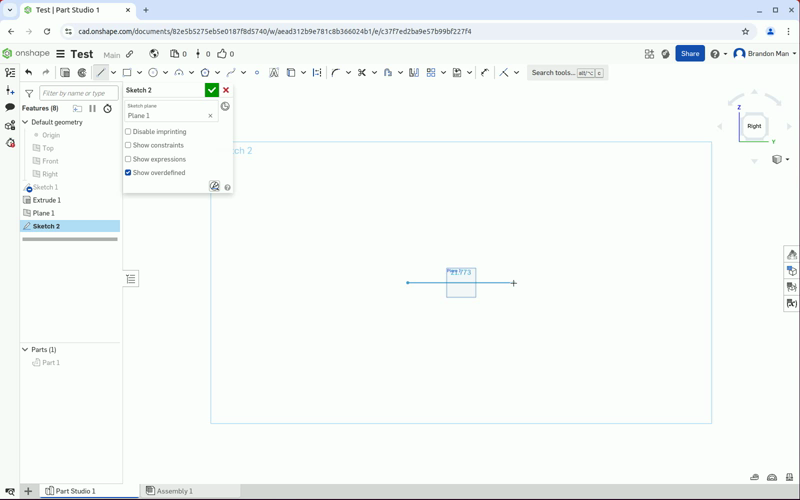
click(513, 282)
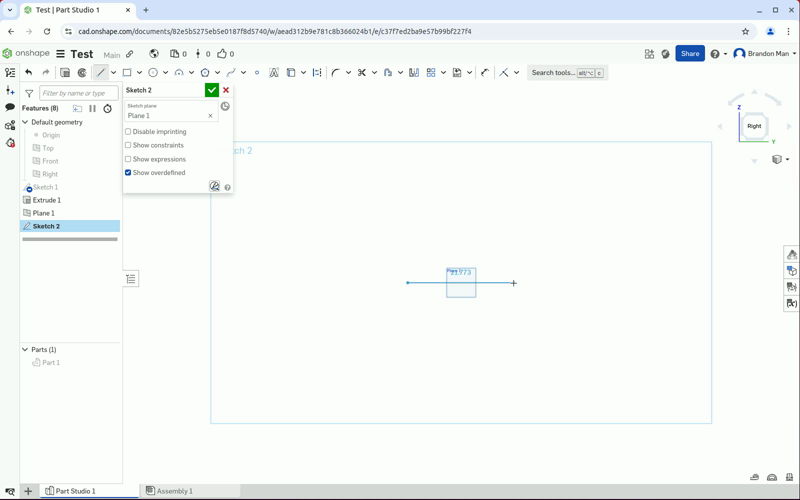
key_up(shift)
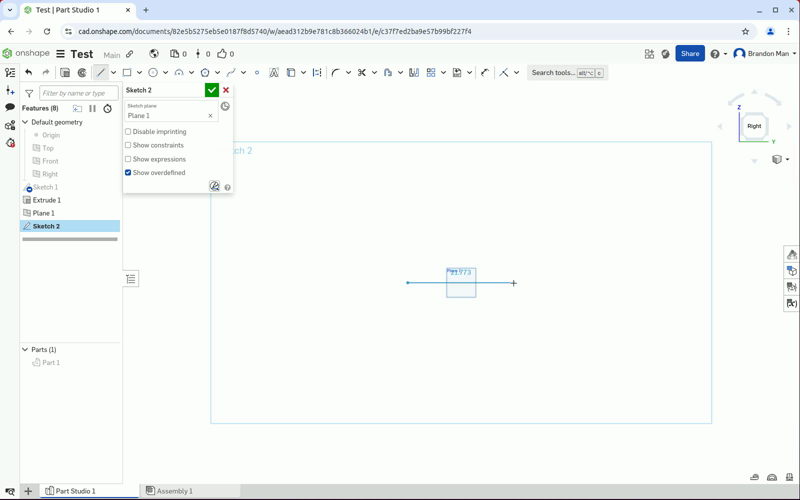
key_down(shift)
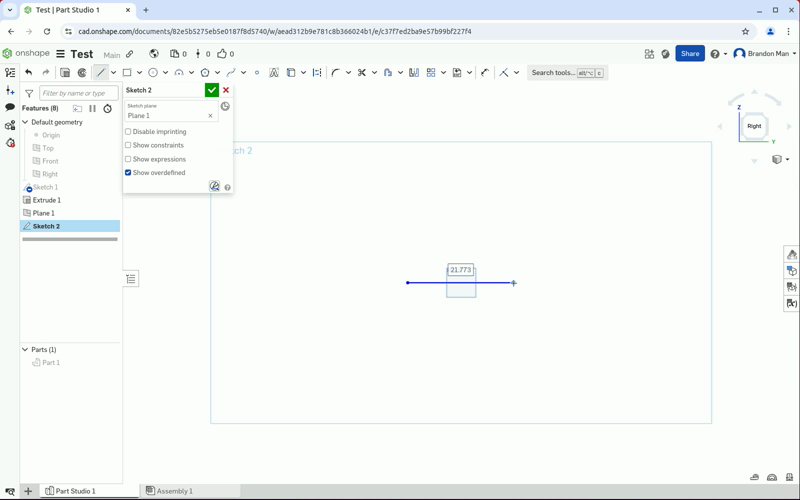
mouse_move(543, 282)
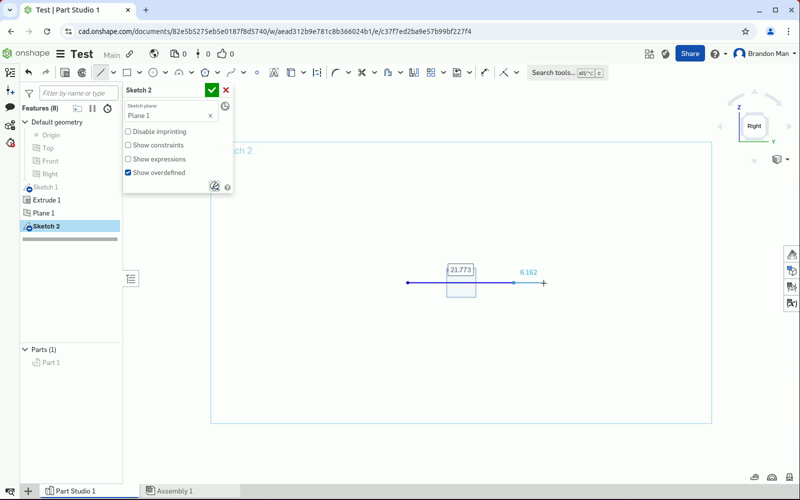
mouse_move(513, 260)
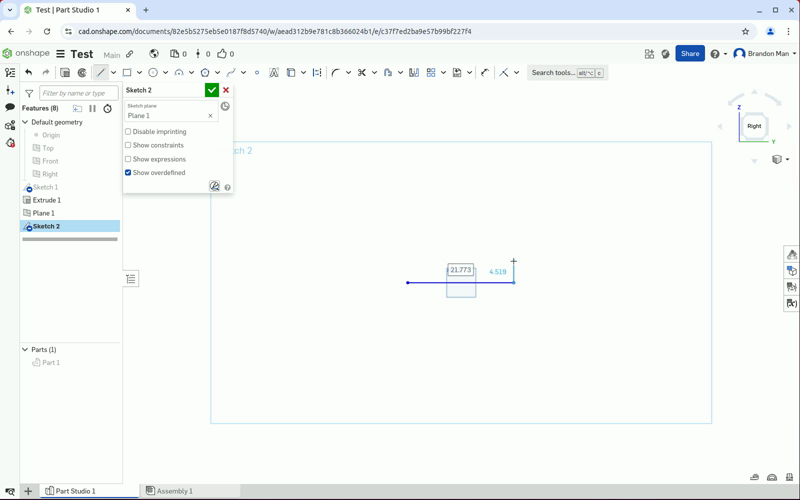
click(513, 260)
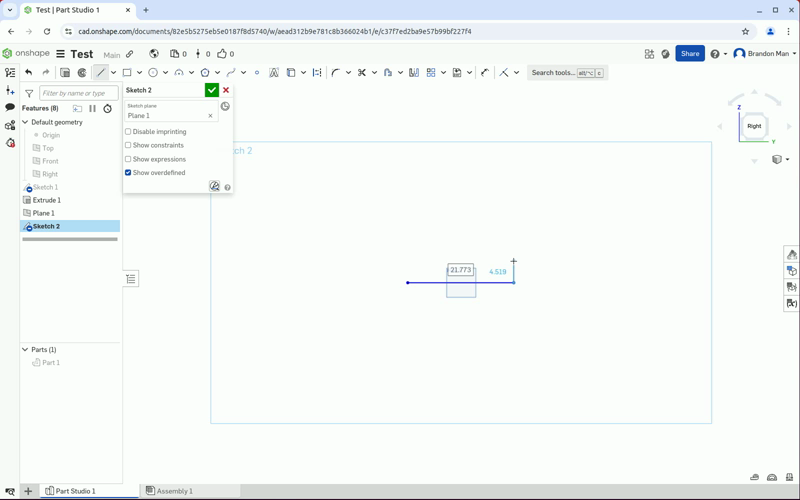
key_up(shift)
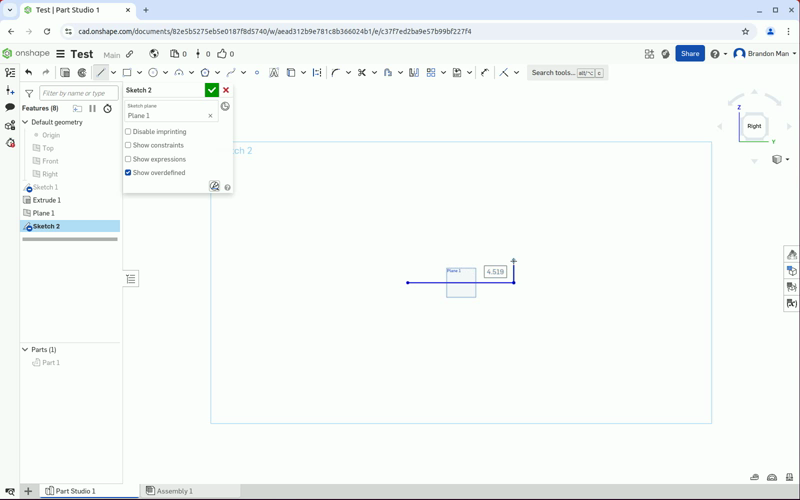
key_down(shift)
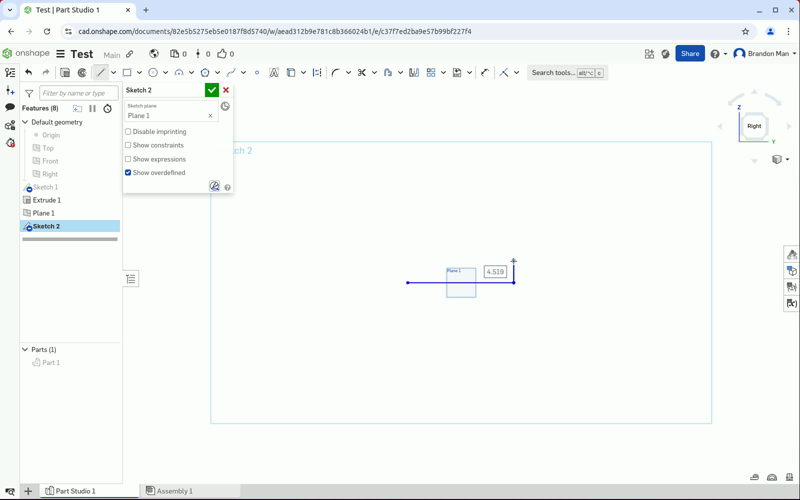
mouse_move(407, 260)
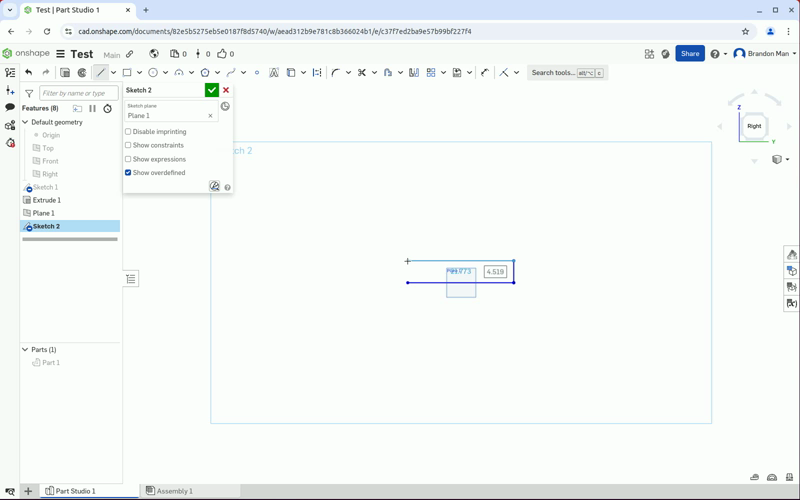
click(407, 260)
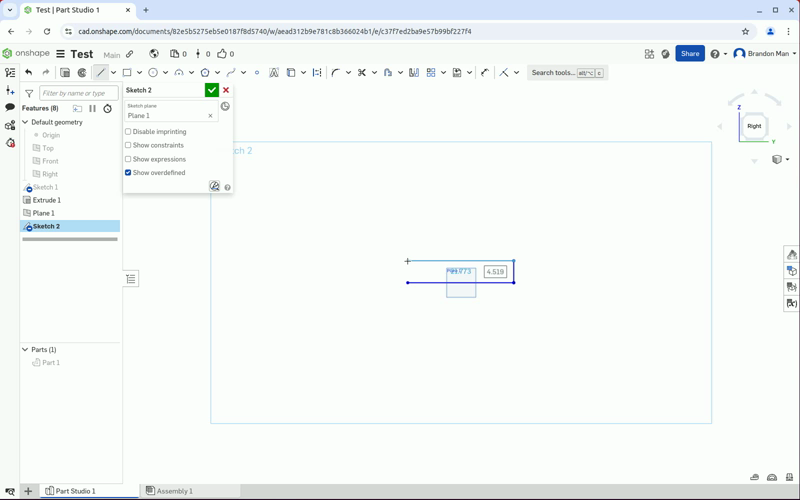
key_up(shift)
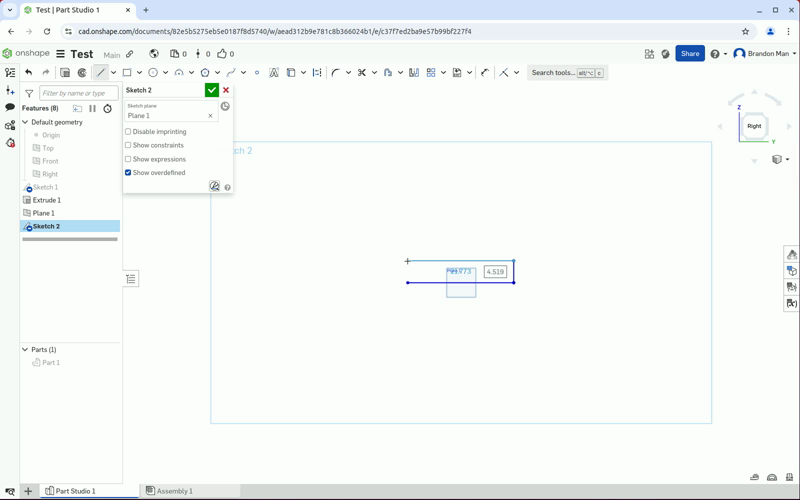
mouse_move(437, 260)
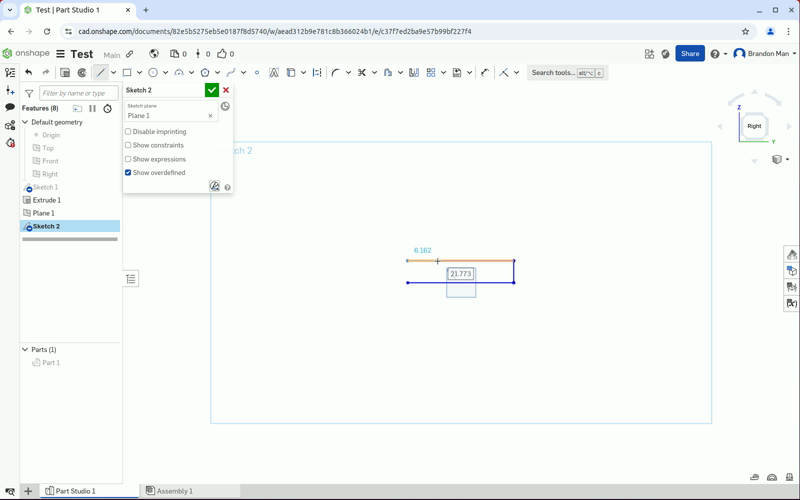
key_down(shift)
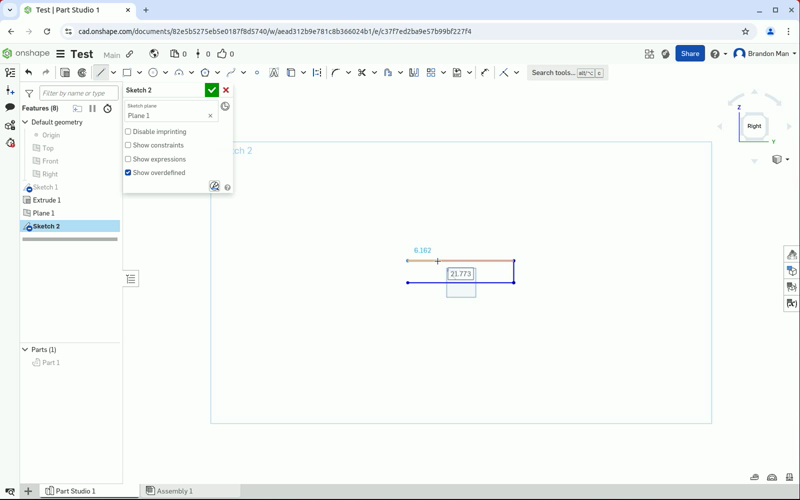
mouse_move(407, 282)
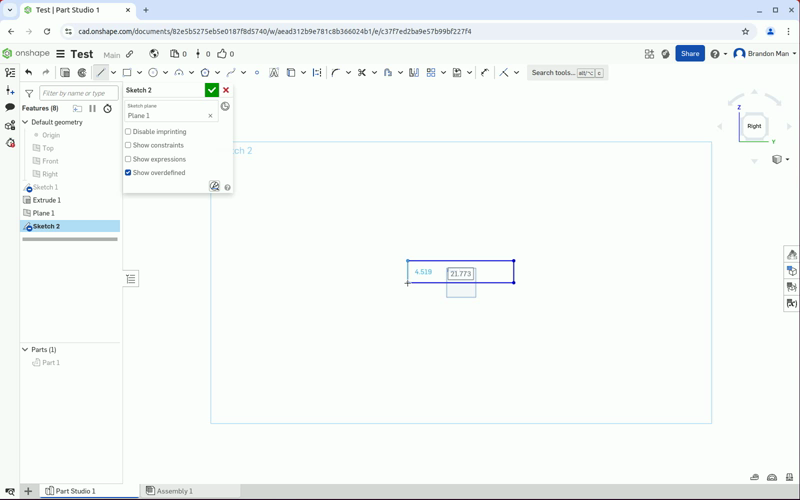
key_up(shift)
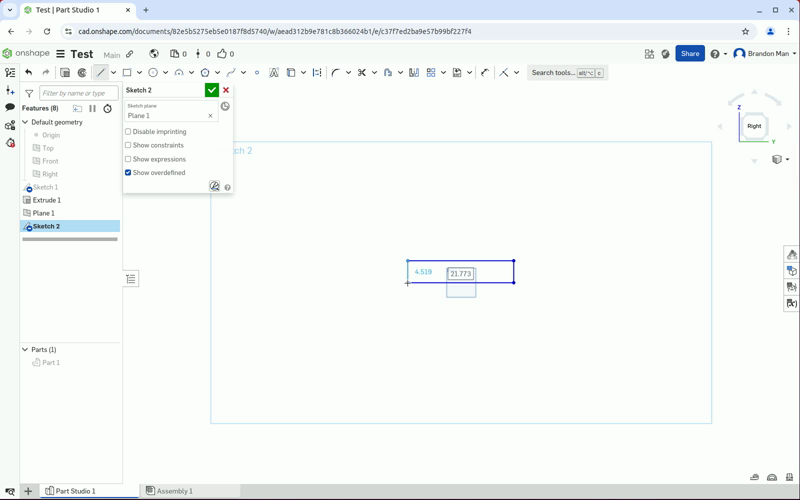
click(407, 282)
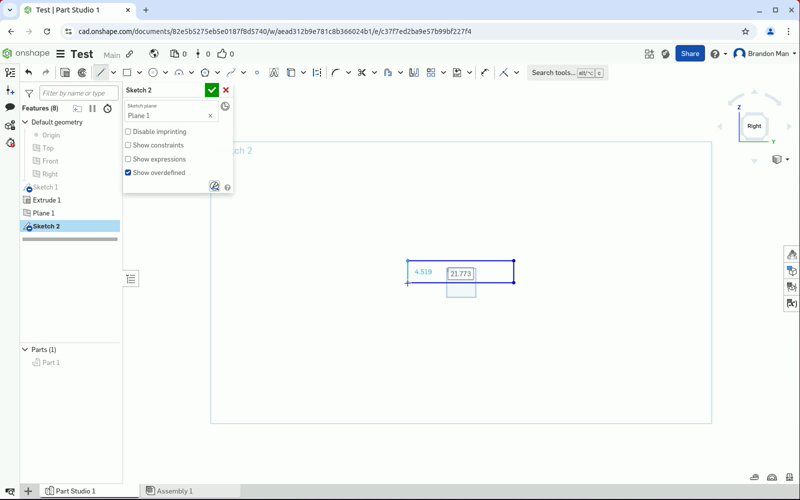
key(esc)
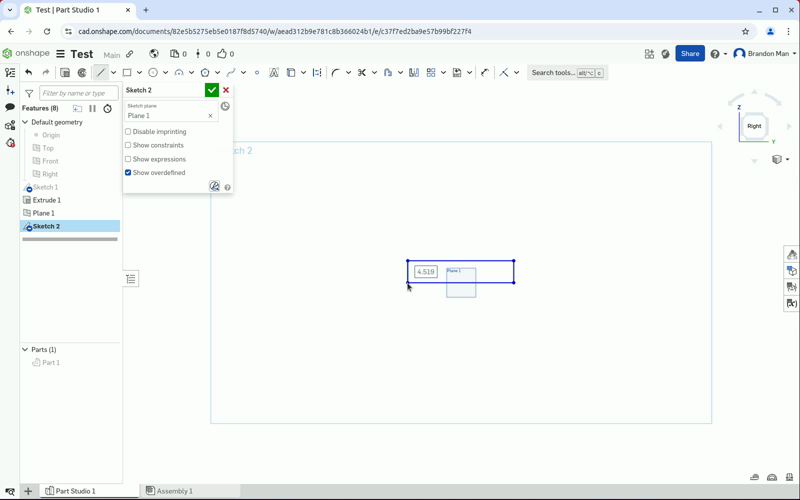
mouse_move(475, 270)
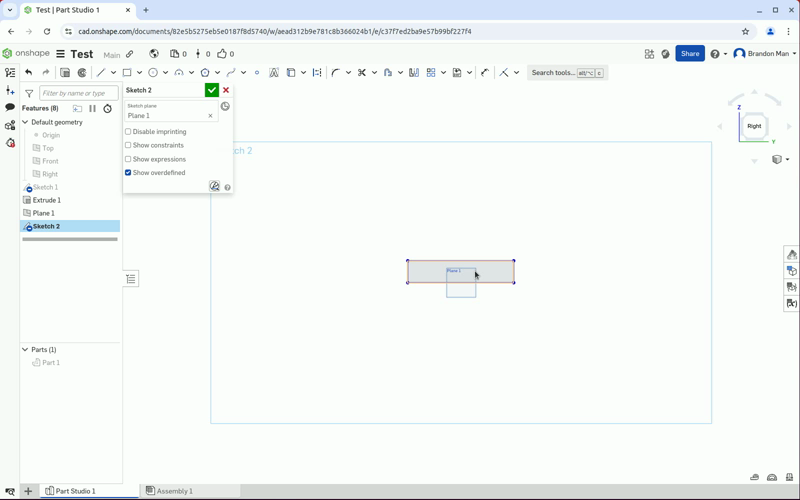
click(475, 270)
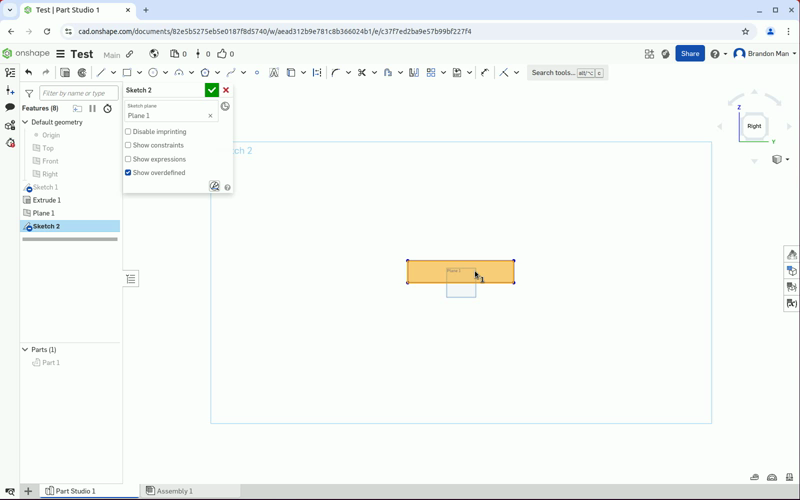
mouse_move(73, 352)
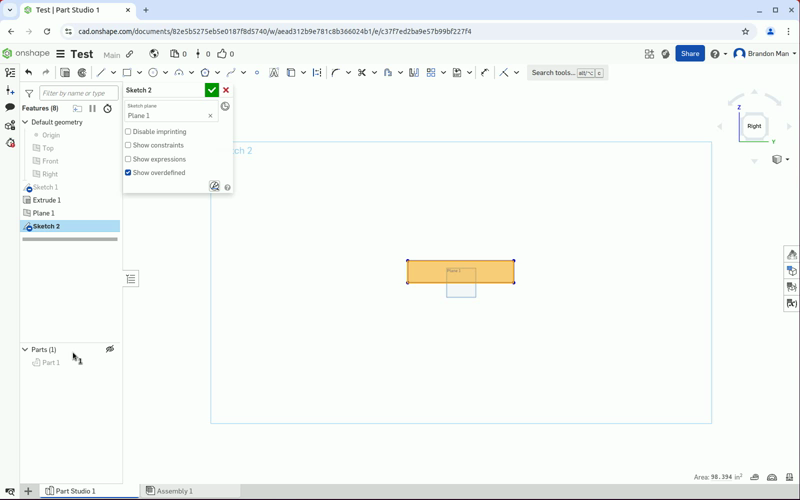
key(shift+y)
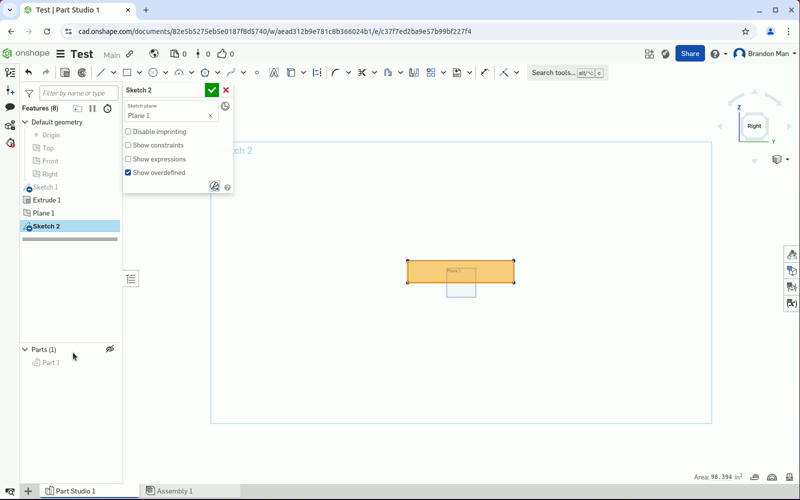
key(shift+e)
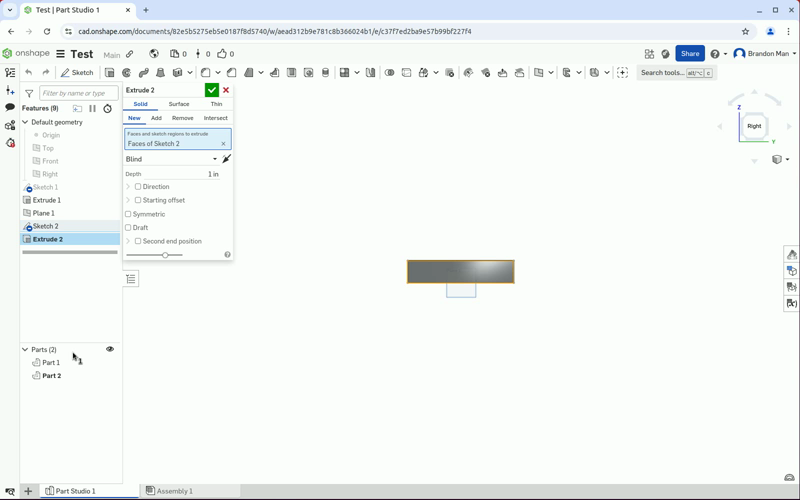
mouse_move(143, 106)
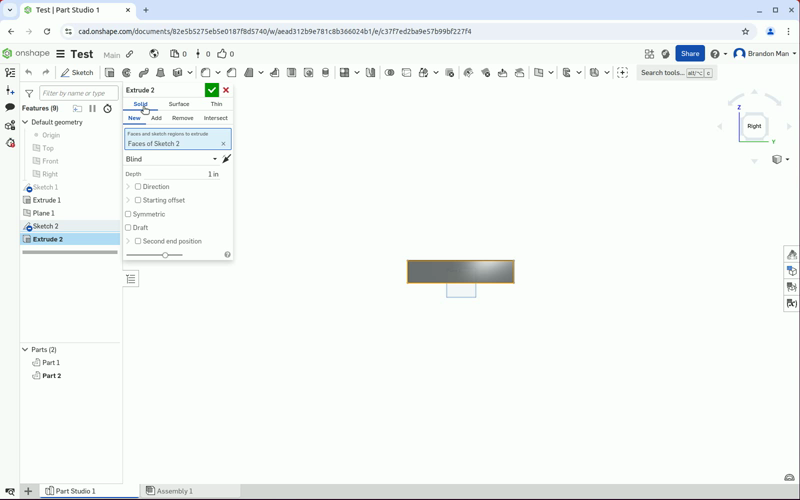
click(143, 106)
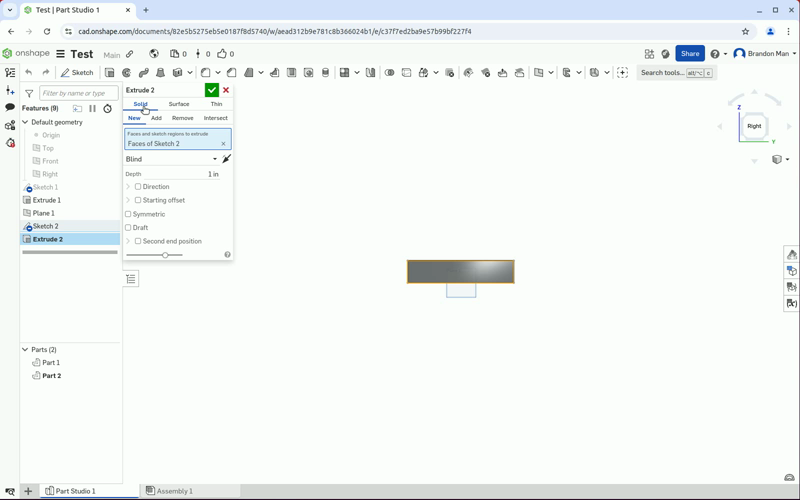
mouse_move(137, 120)
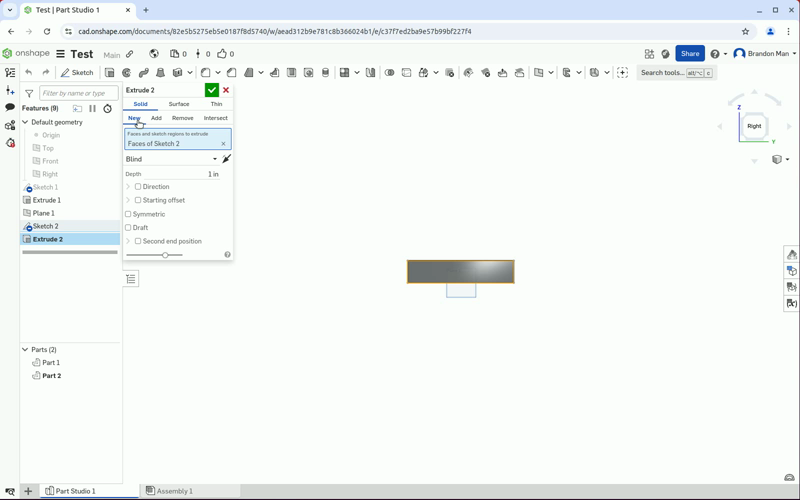
click(137, 120)
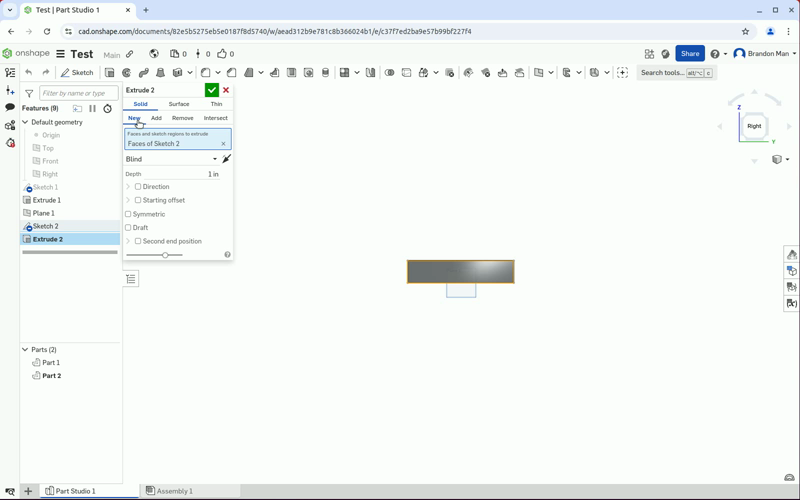
key(tab, 4)
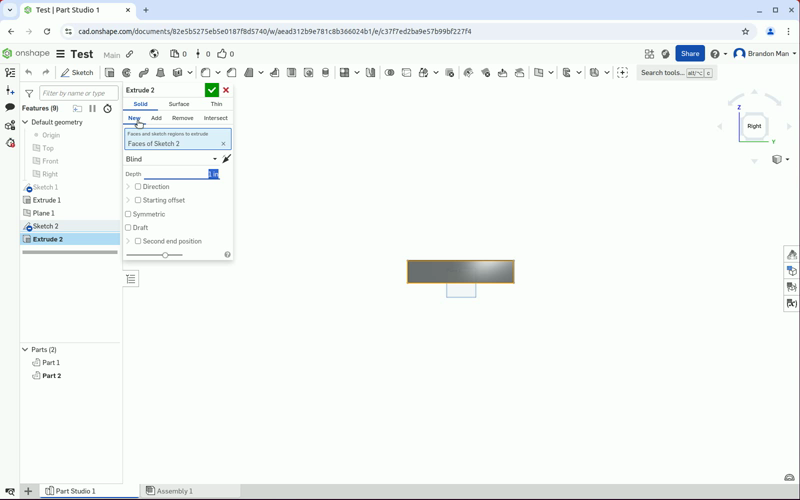
text(0.722)
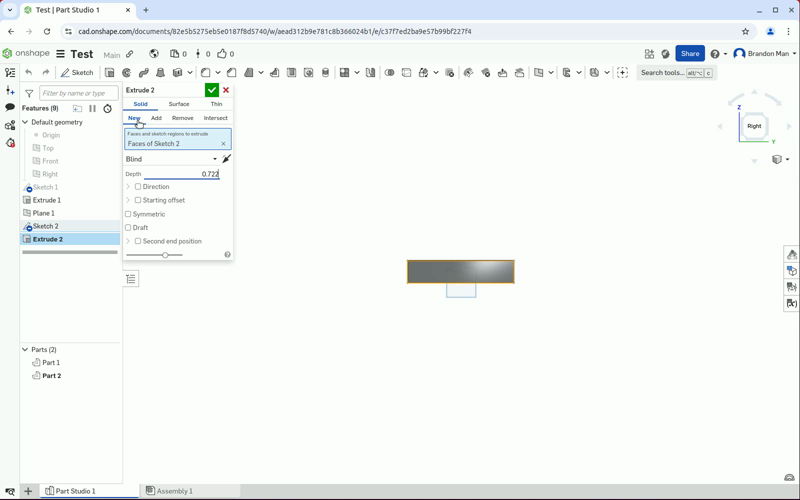
key(enter)
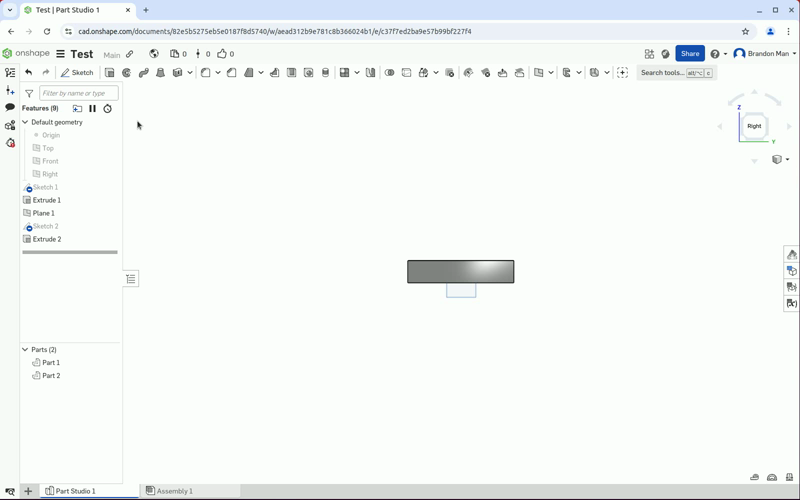
key(shift+h)
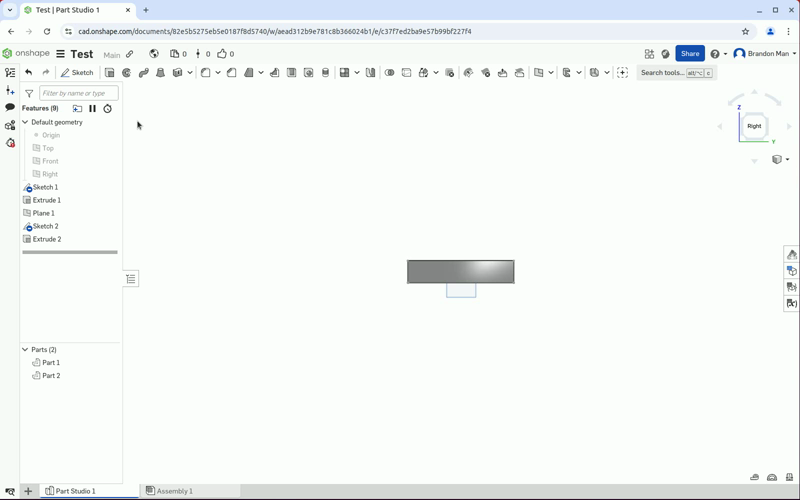
key(shift+h)
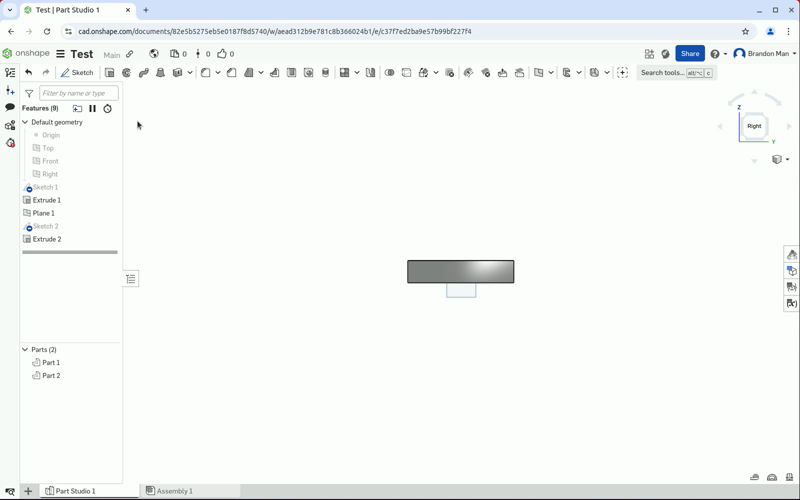
mouse_move(73, 189)
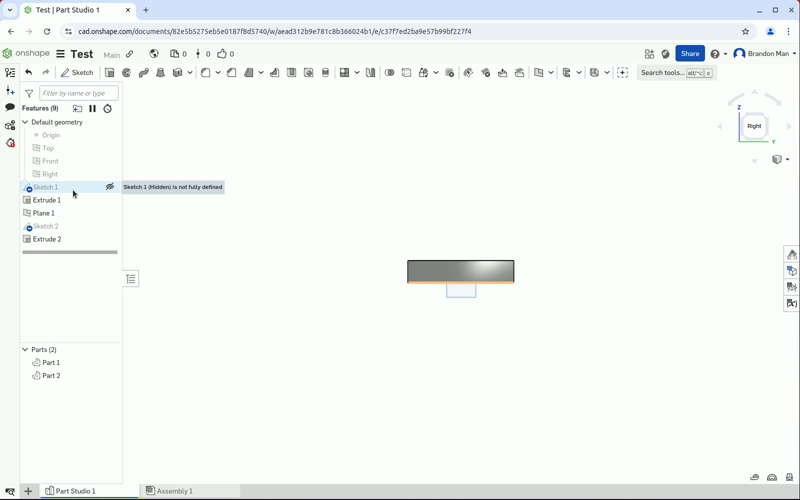
click(73, 189)
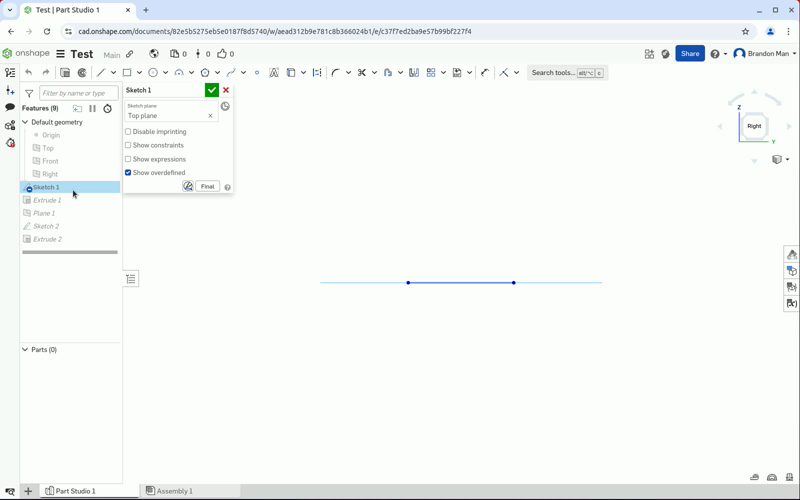
mouse_move(229, 92)
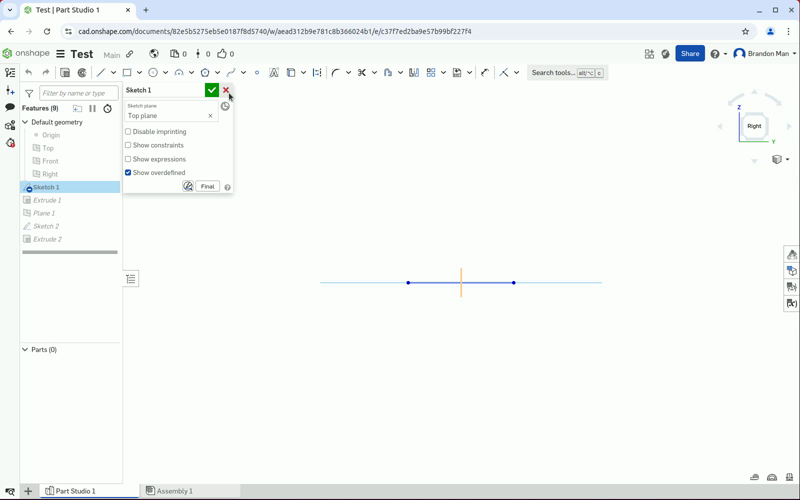
click(229, 92)
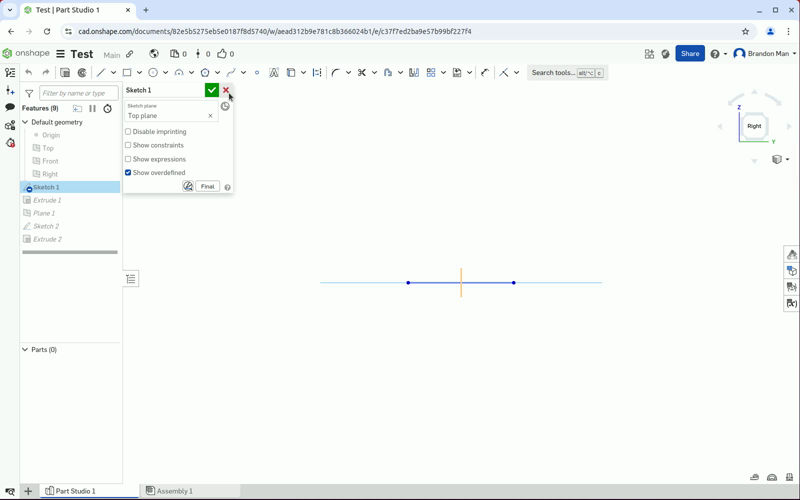
key(shift+s)
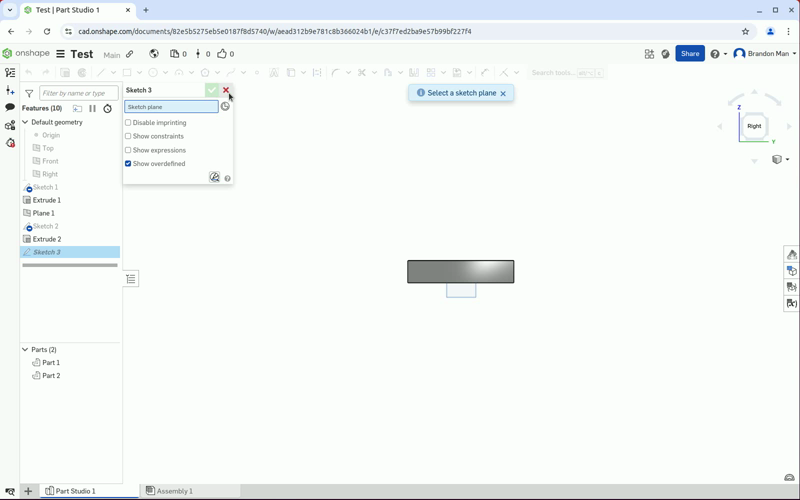
mouse_move(73, 215)
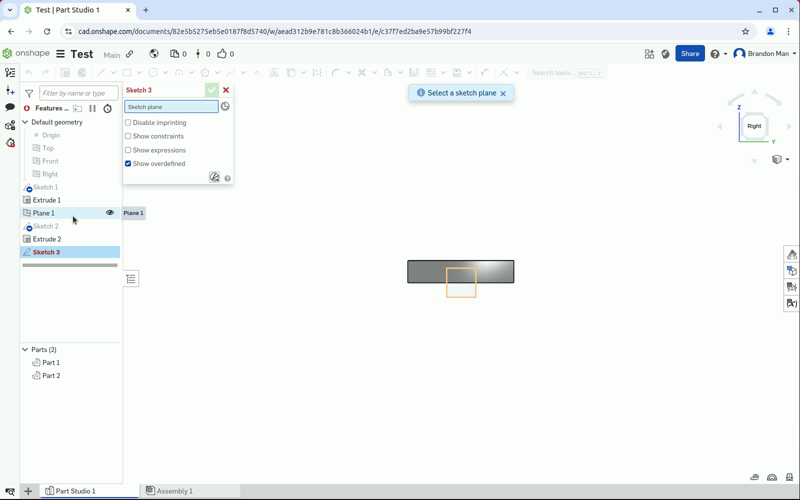
click(73, 215)
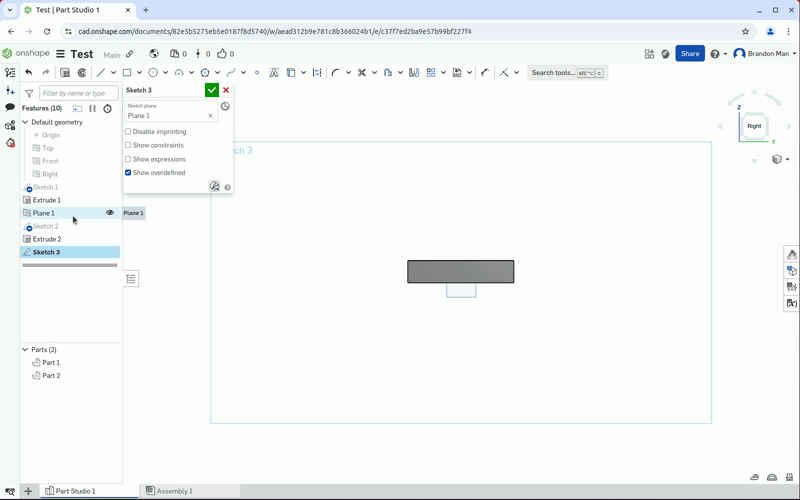
mouse_move(73, 352)
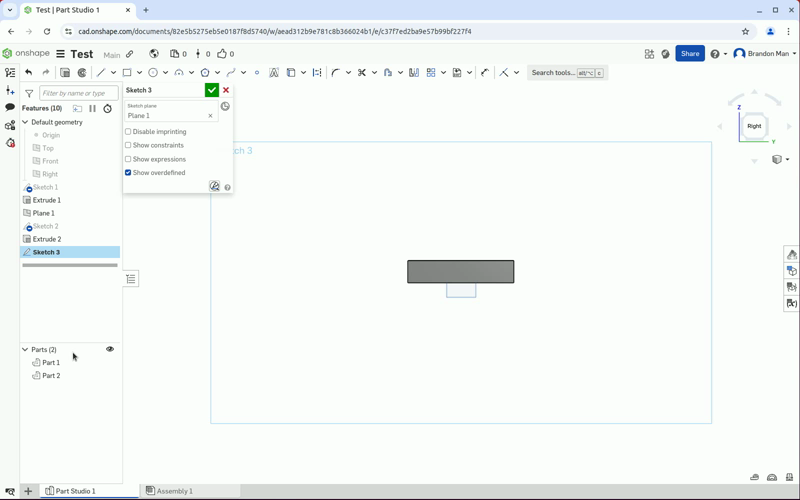
key(y)
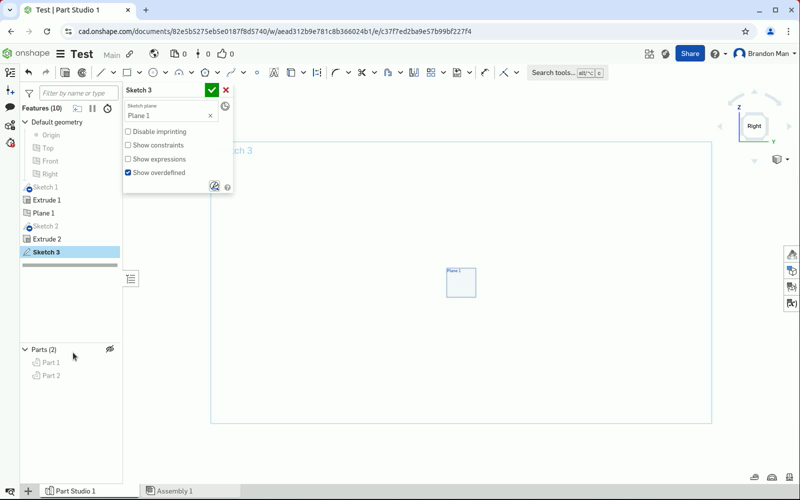
key(l)
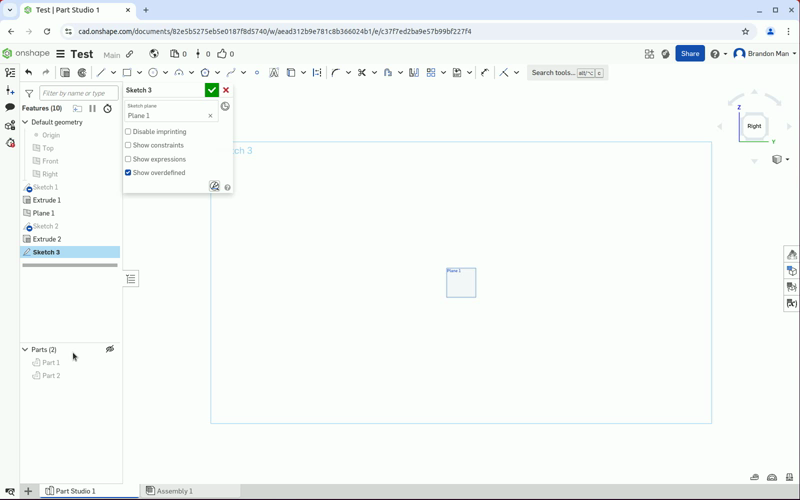
key_down(shift)
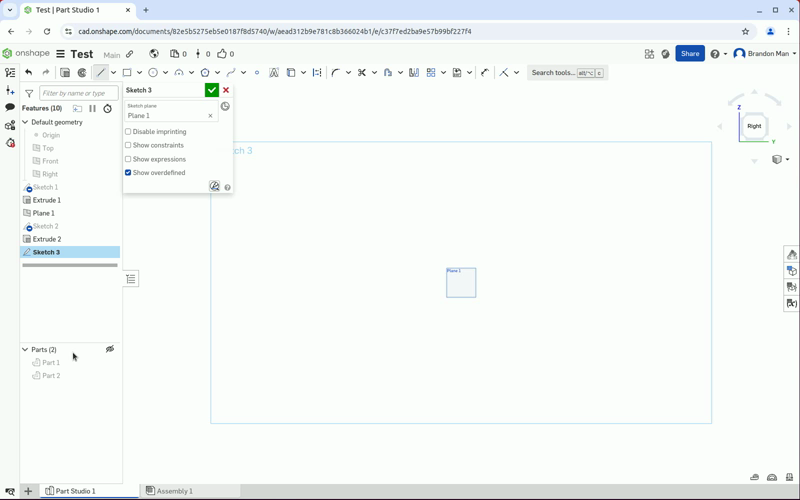
mouse_move(407, 260)
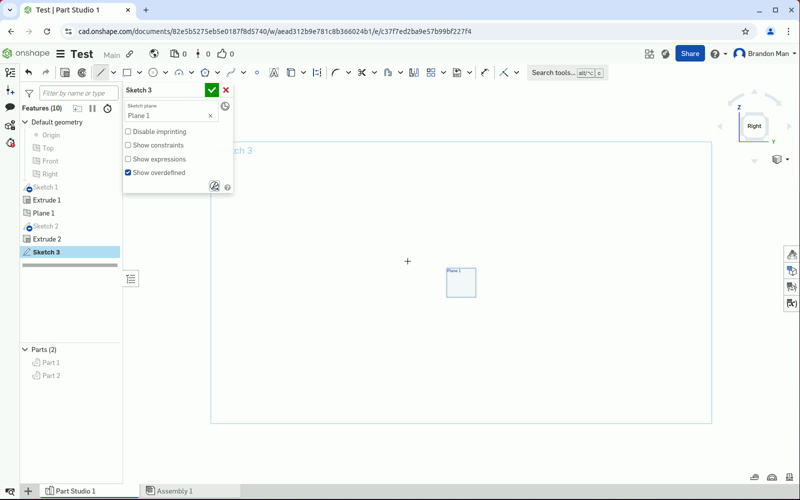
click(407, 260)
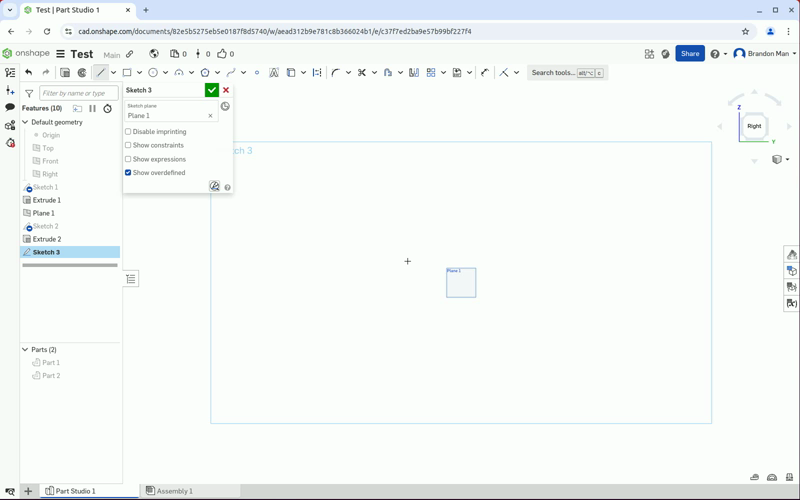
key_up(shift)
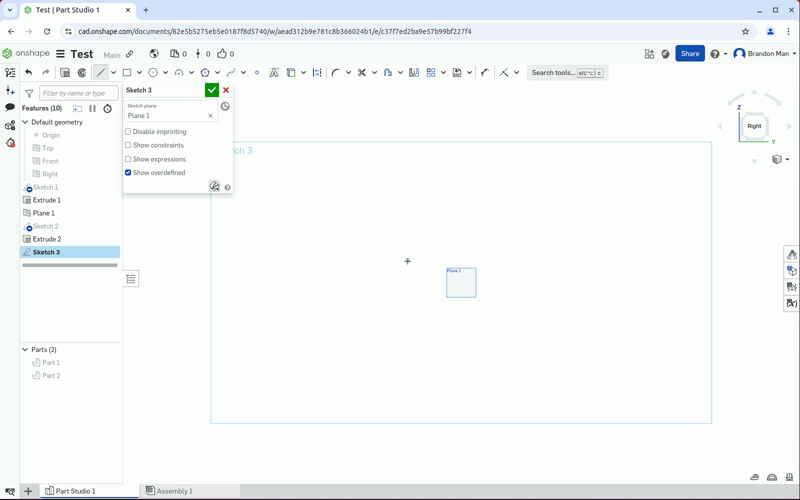
key_down(shift)
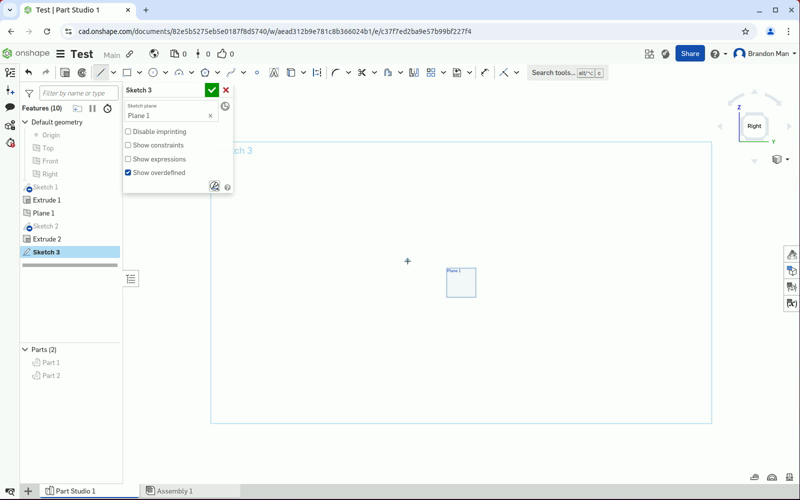
mouse_move(513, 260)
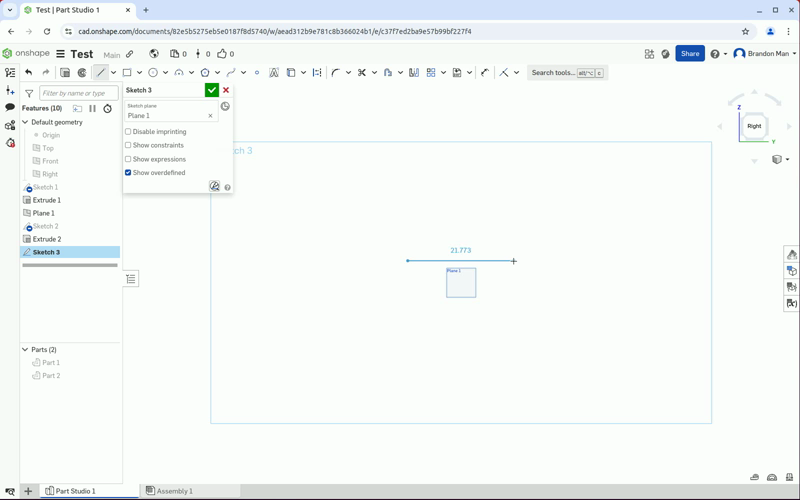
click(513, 260)
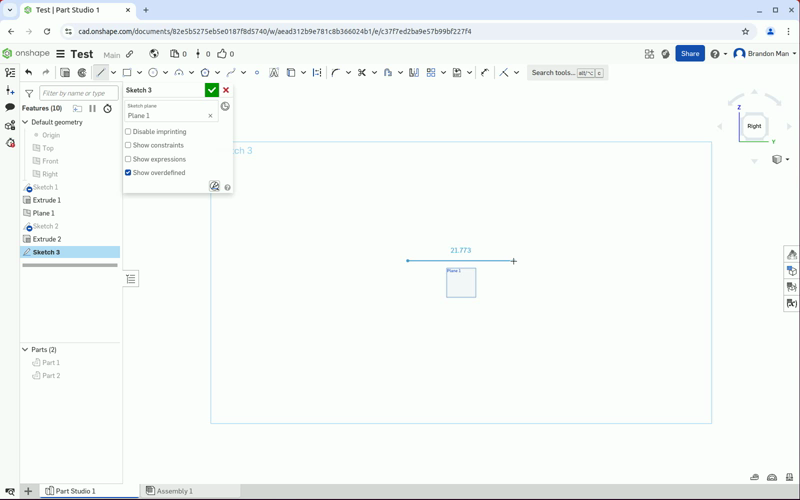
key_up(shift)
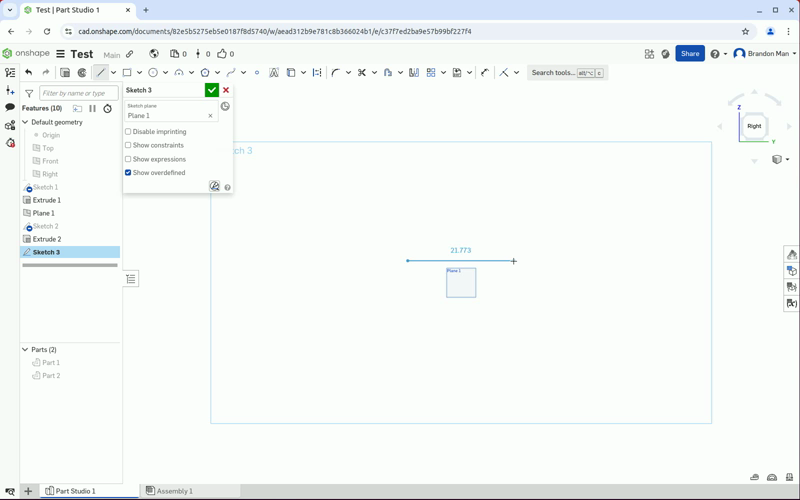
key_down(shift)
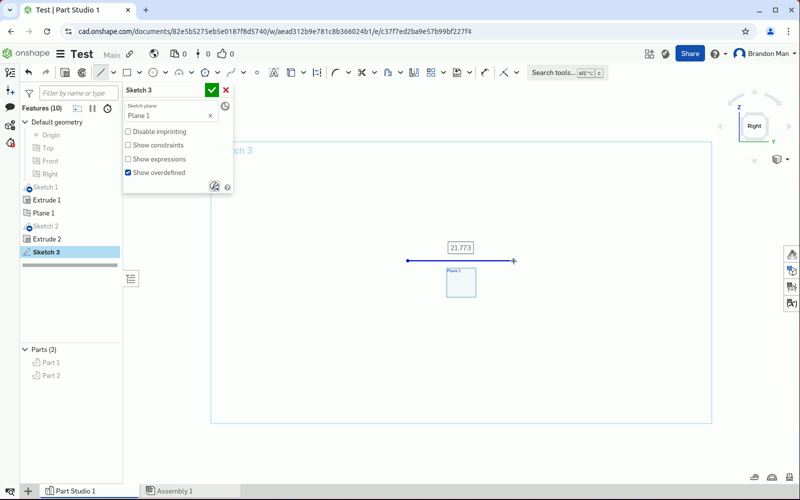
mouse_move(543, 260)
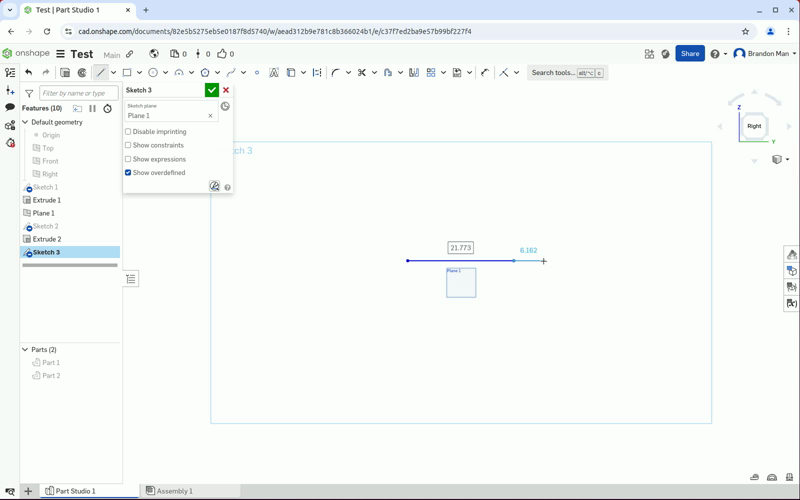
mouse_move(513, 257)
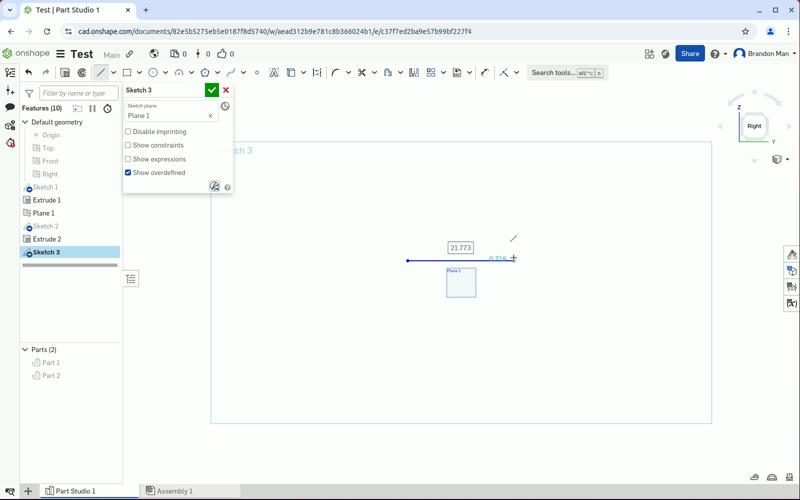
scroll(6)
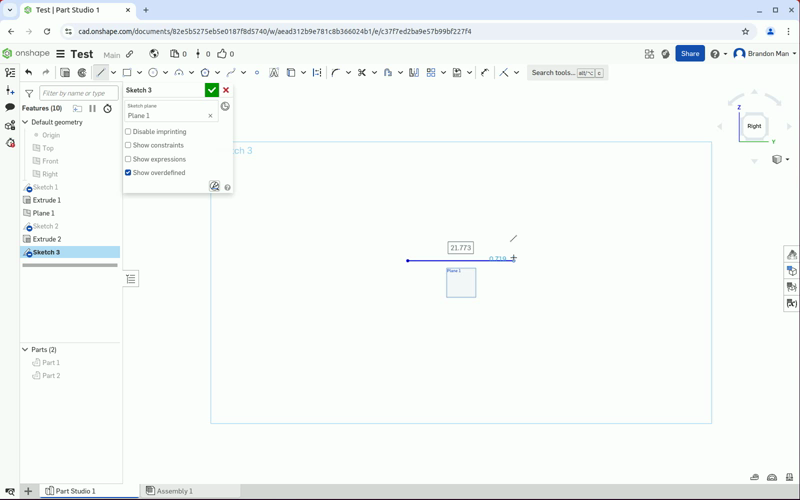
scroll(6)
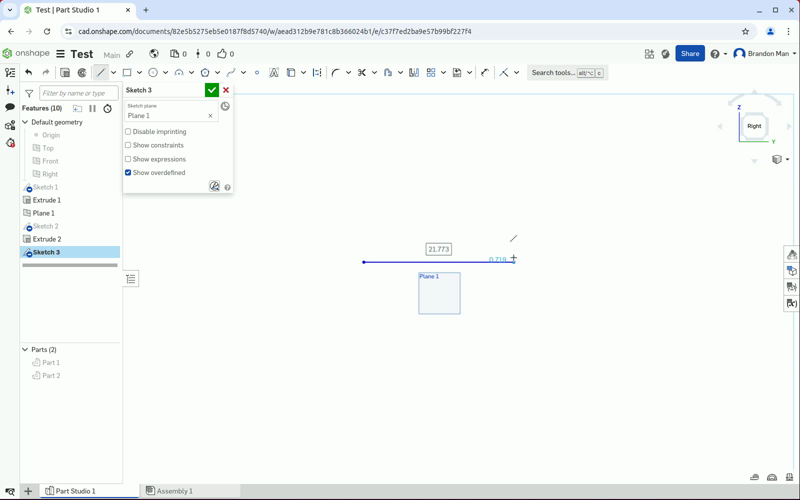
scroll(6)
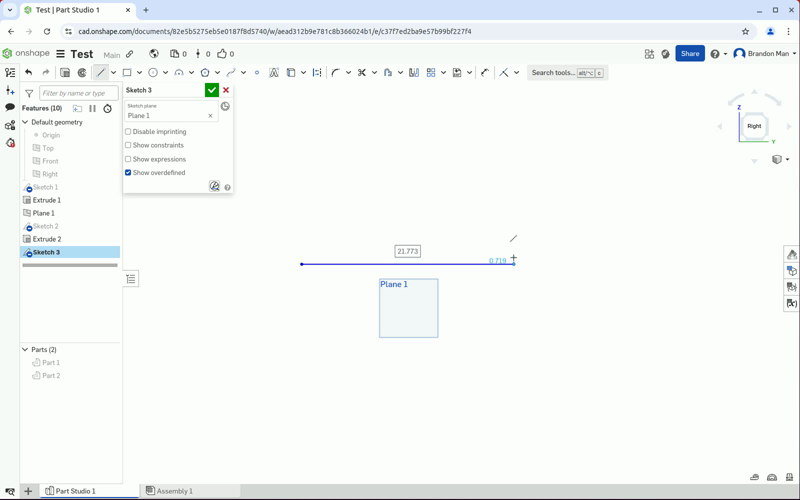
scroll(6)
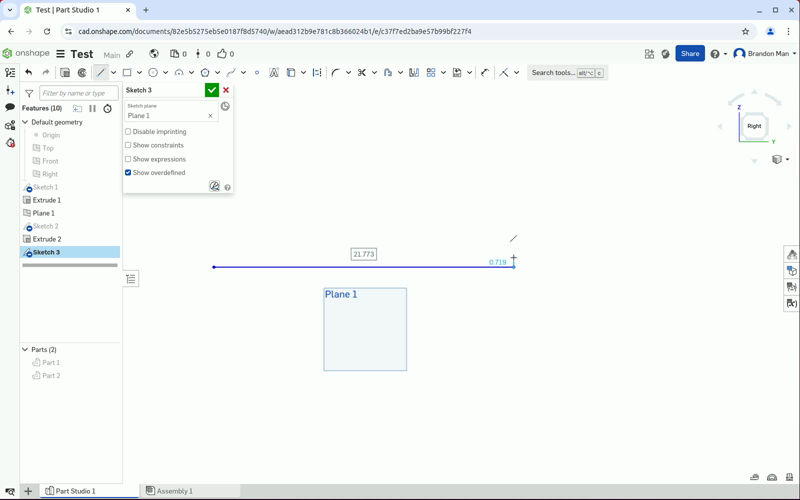
scroll(6)
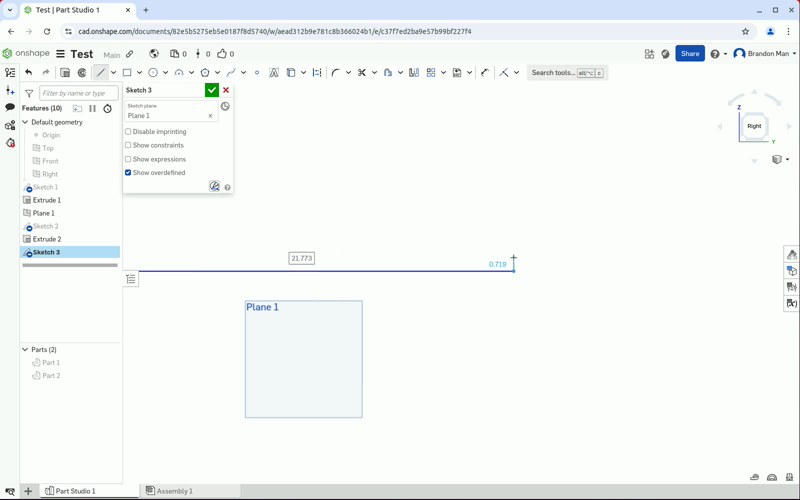
scroll(6)
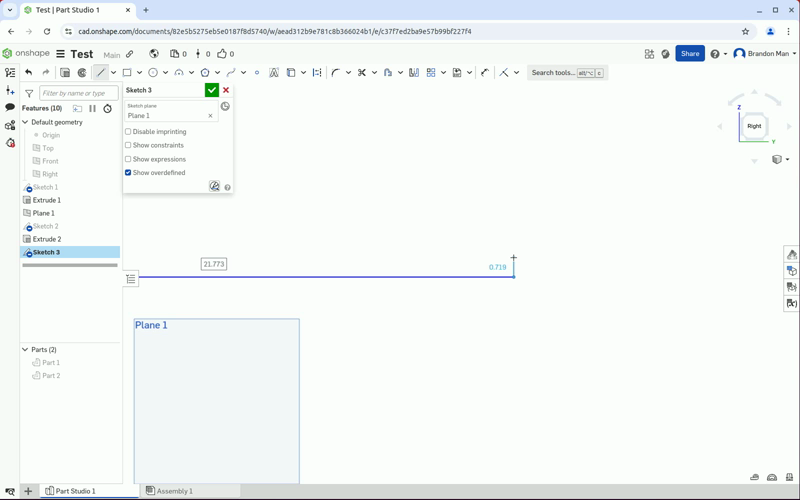
scroll(6)
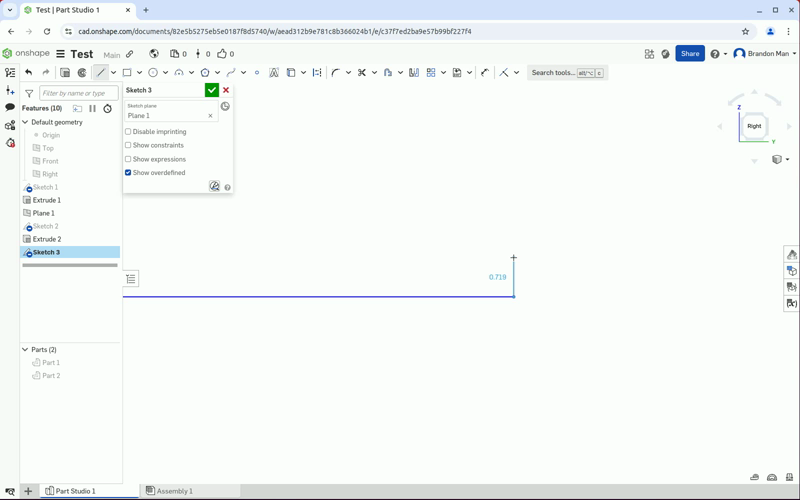
click(513, 257)
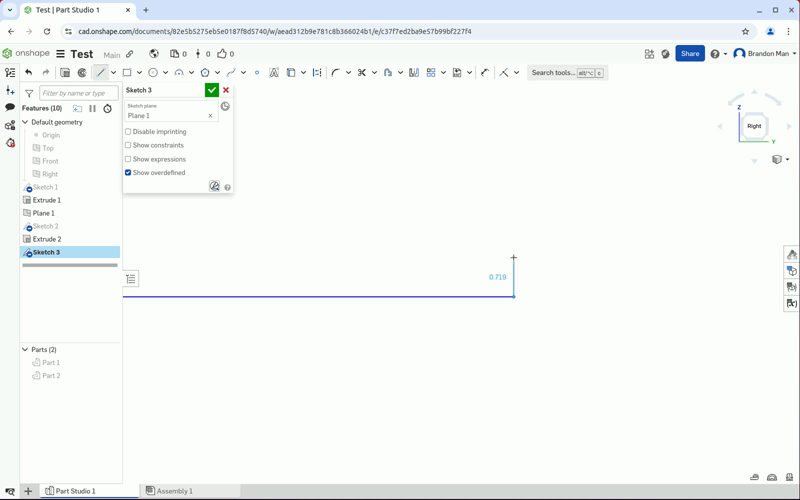
scroll(-6)
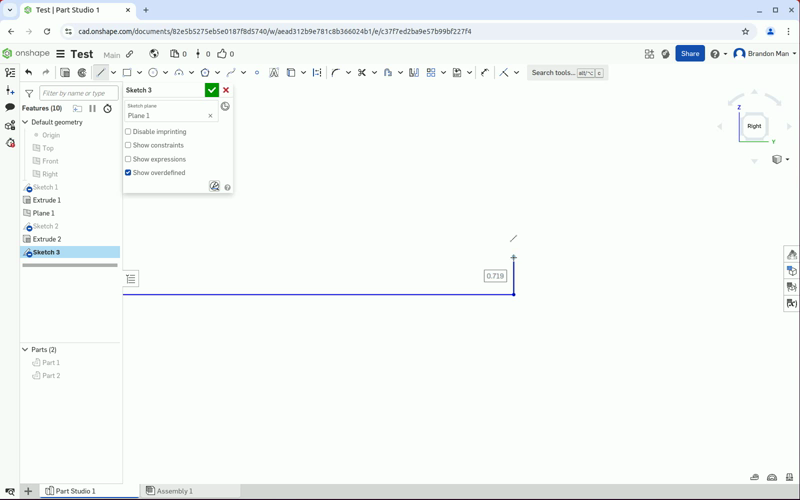
scroll(-6)
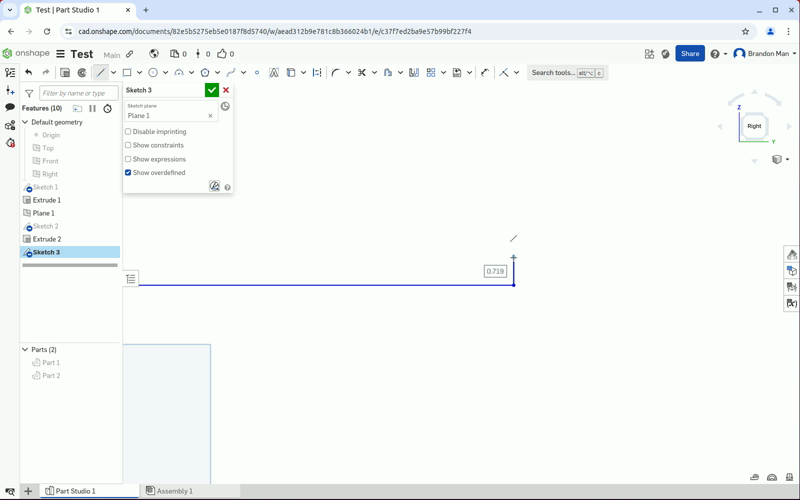
scroll(-6)
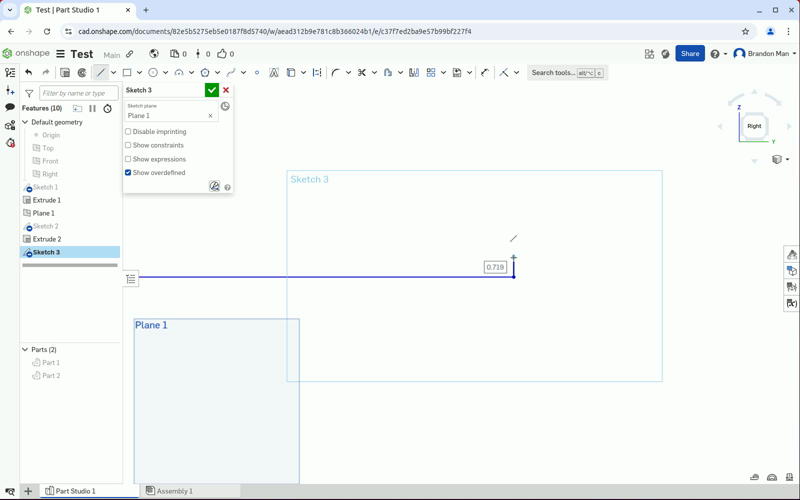
scroll(-6)
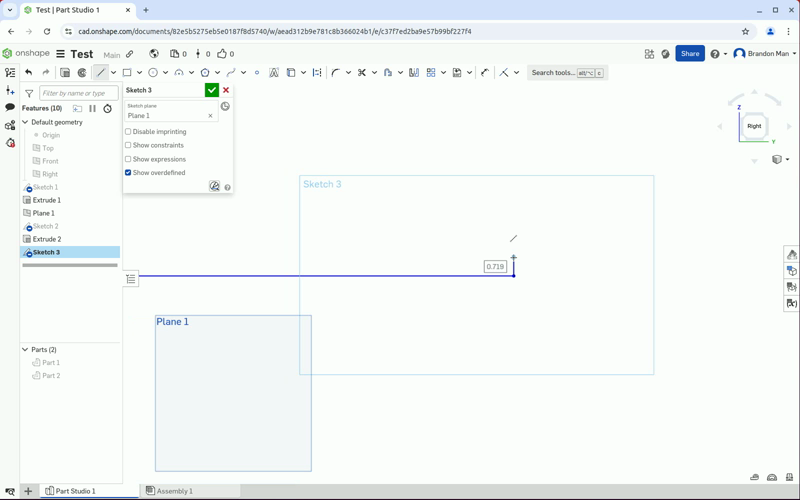
scroll(-6)
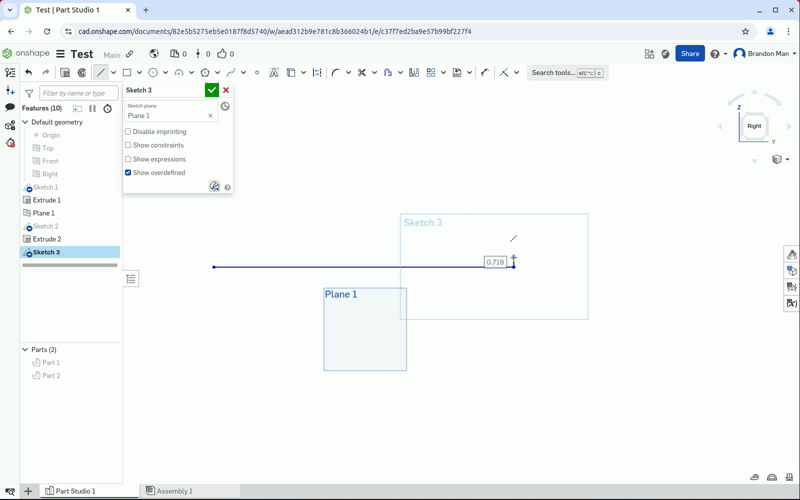
scroll(-6)
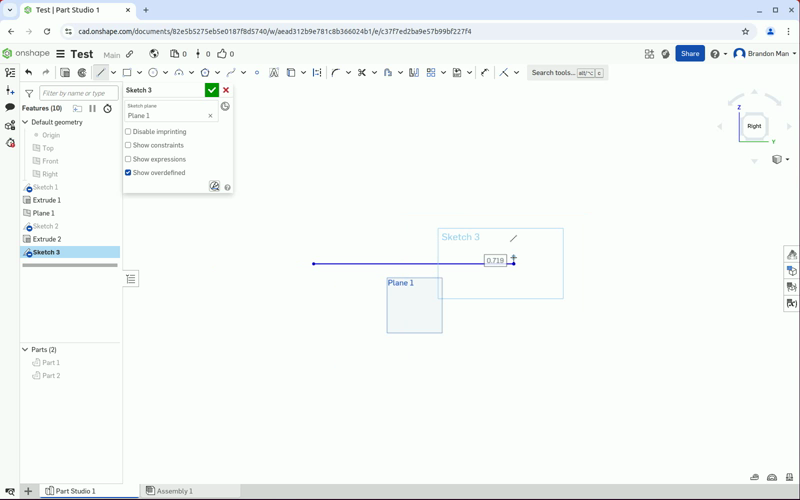
scroll(-6)
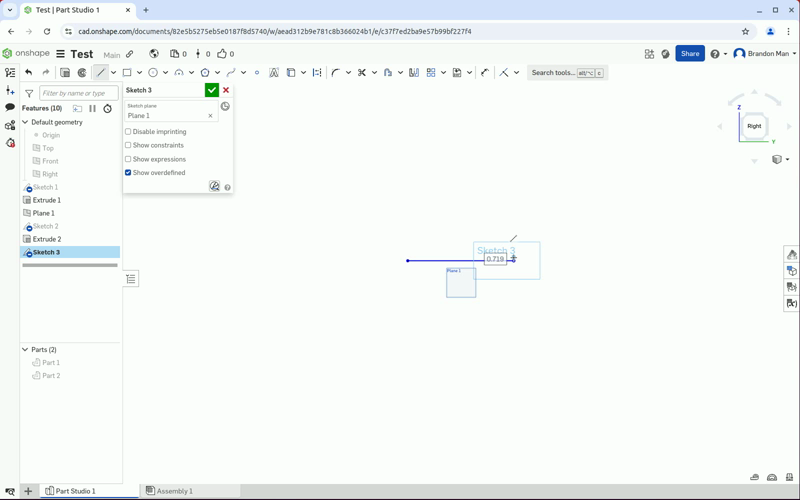
key_up(shift)
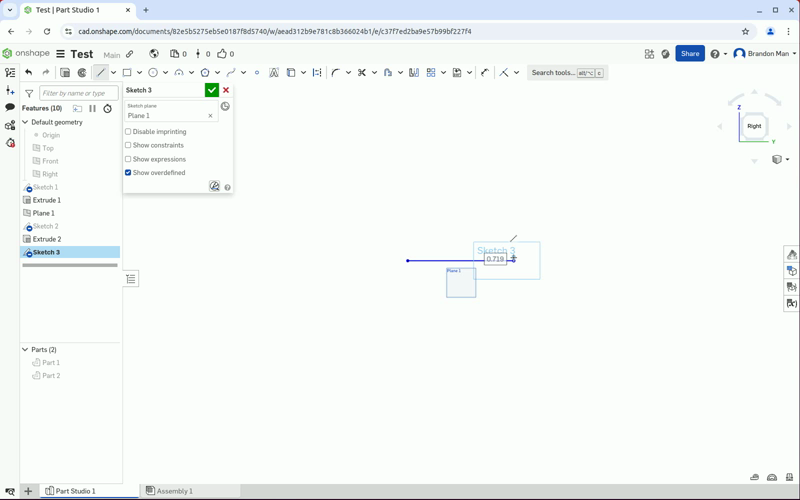
key_down(shift)
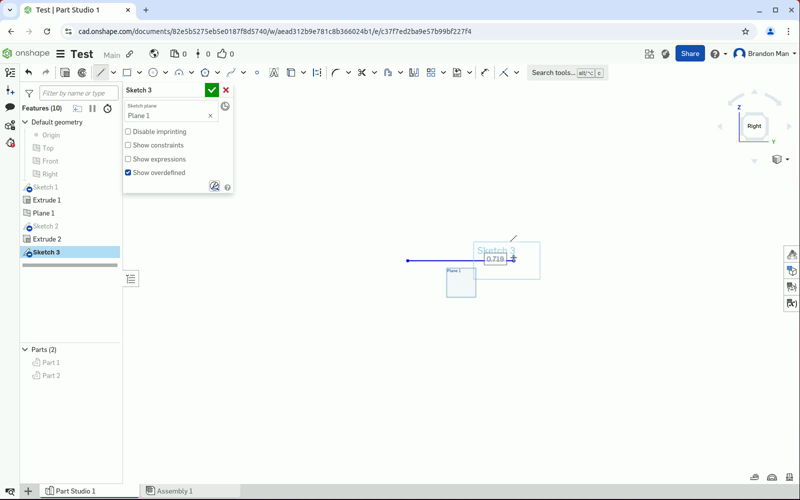
mouse_move(407, 257)
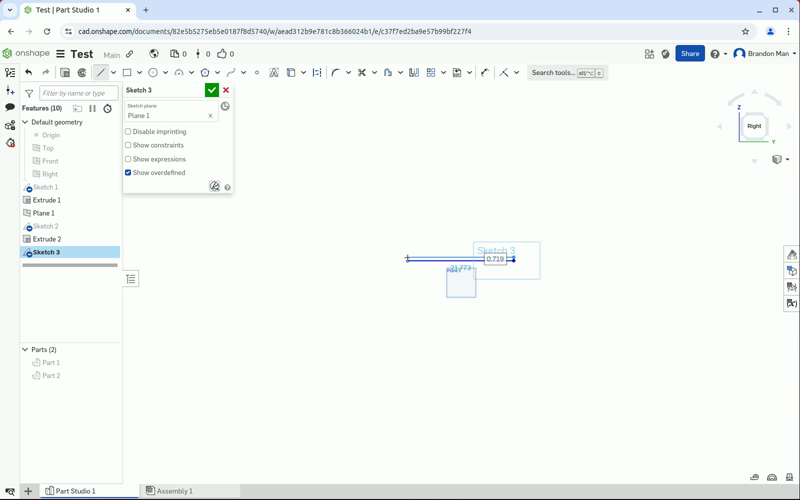
scroll(6)
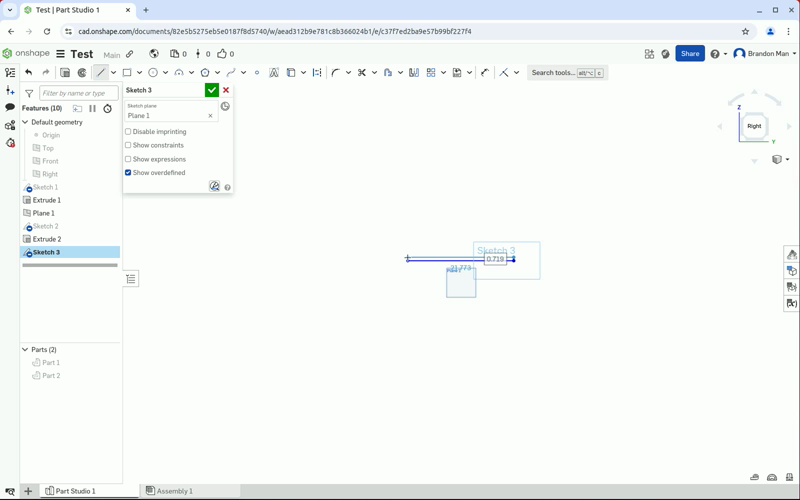
scroll(6)
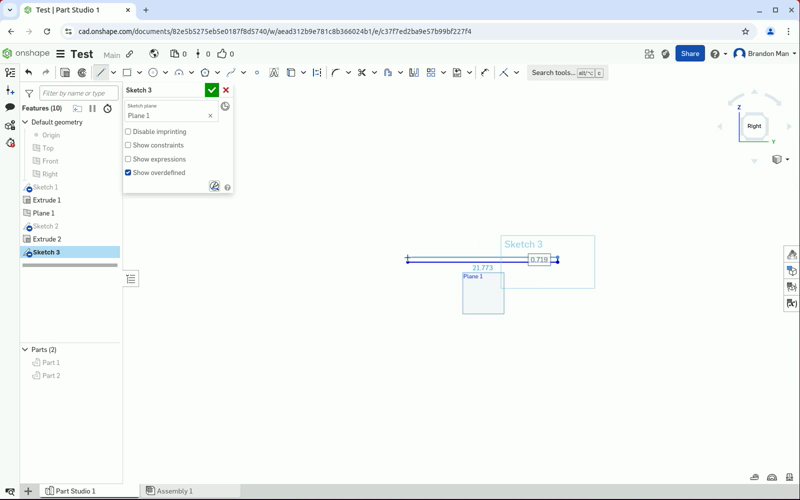
scroll(6)
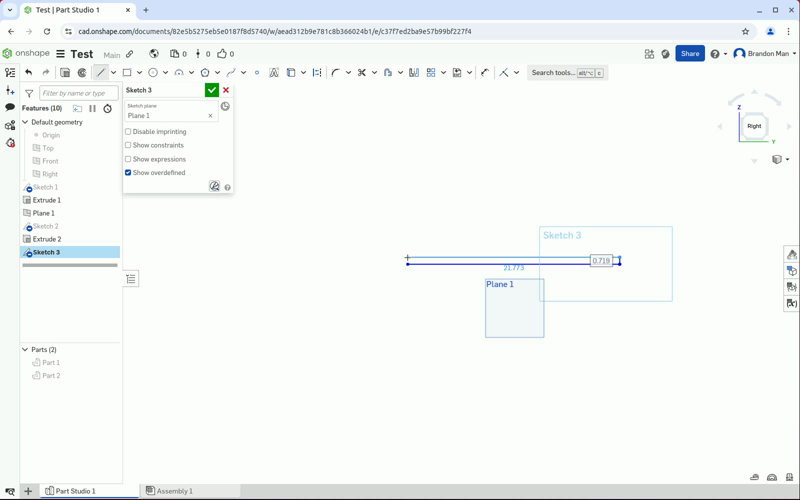
scroll(6)
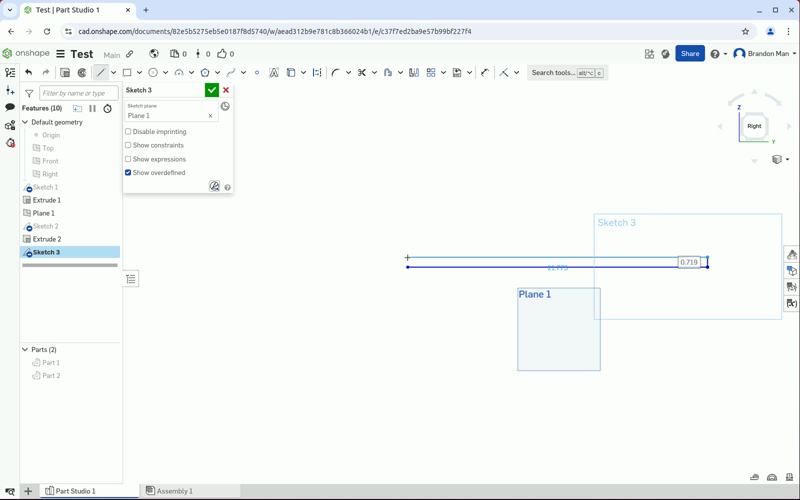
scroll(6)
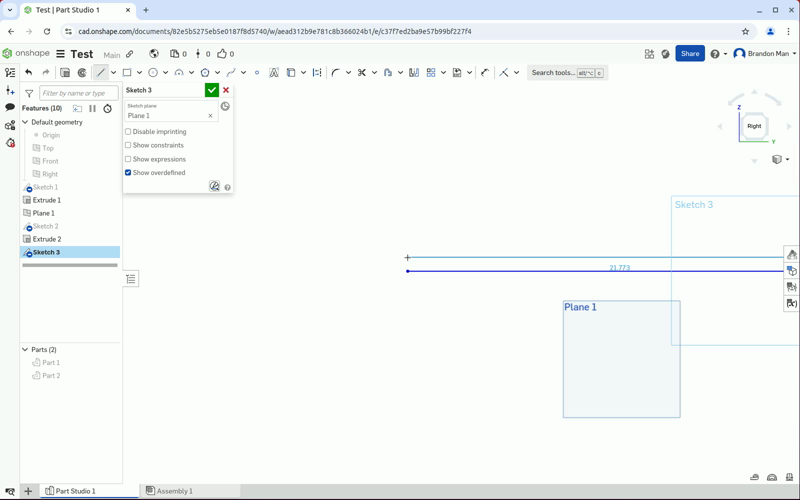
scroll(6)
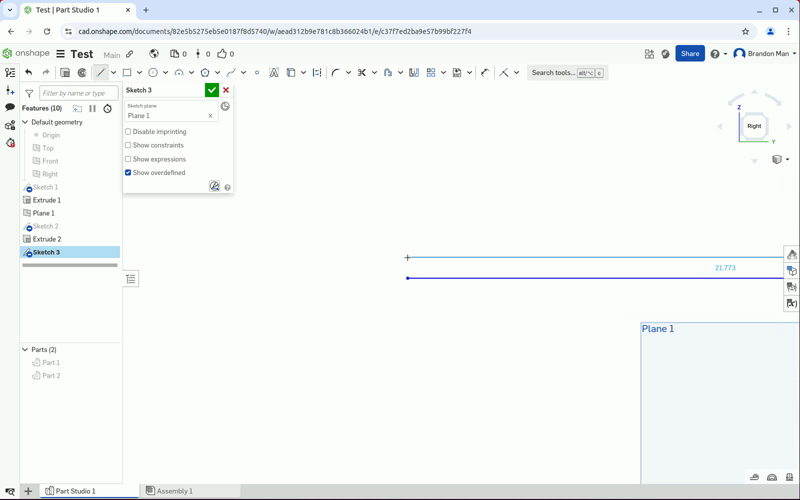
scroll(6)
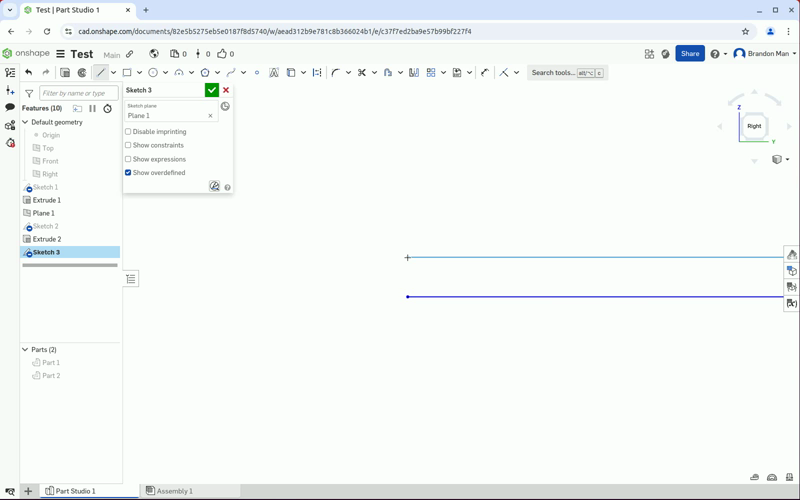
click(407, 257)
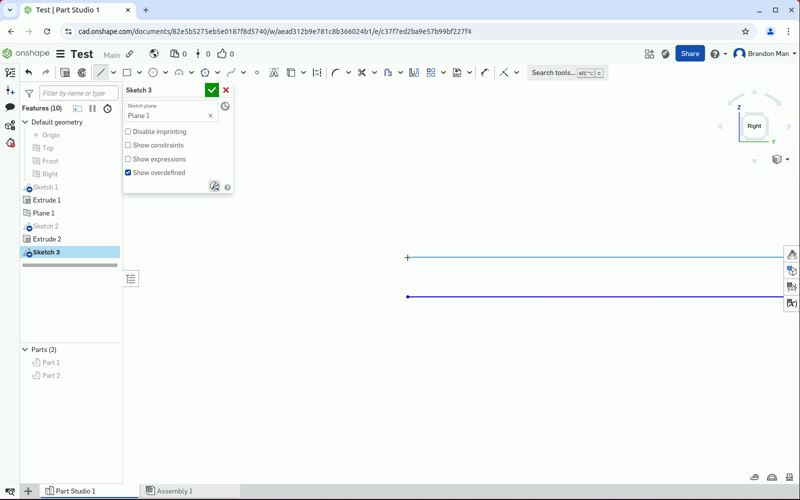
scroll(-6)
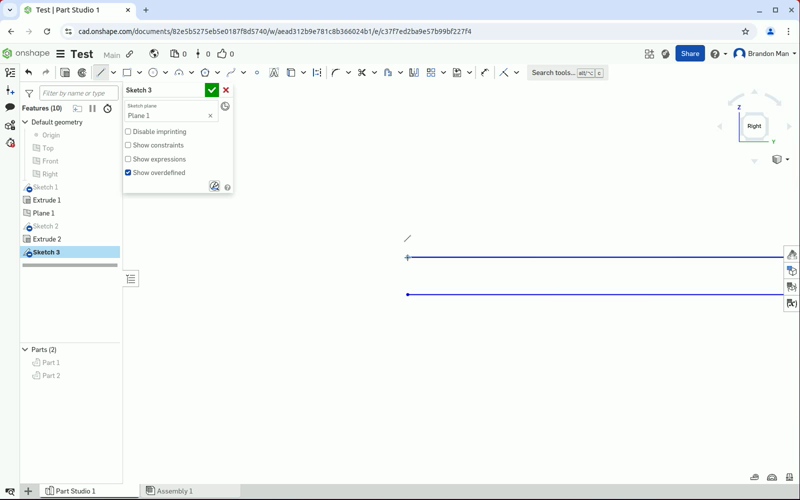
scroll(-6)
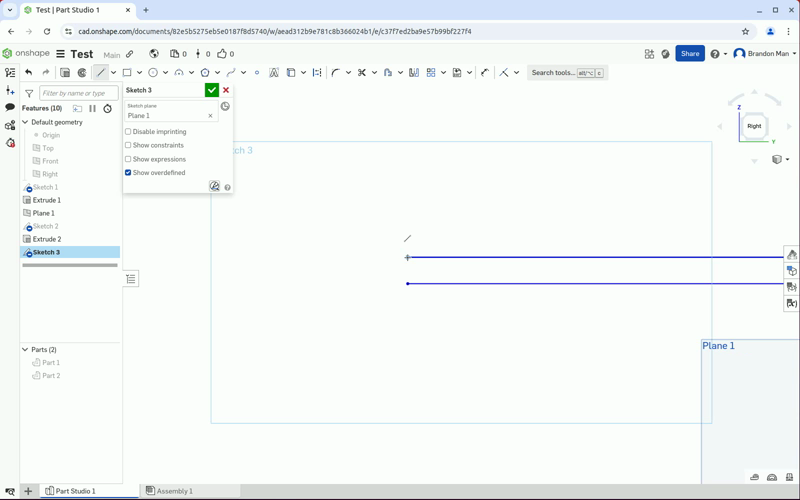
scroll(-6)
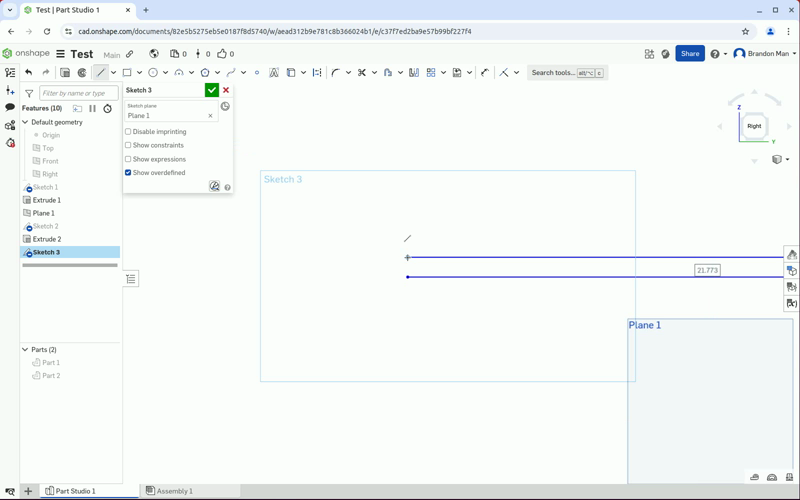
scroll(-6)
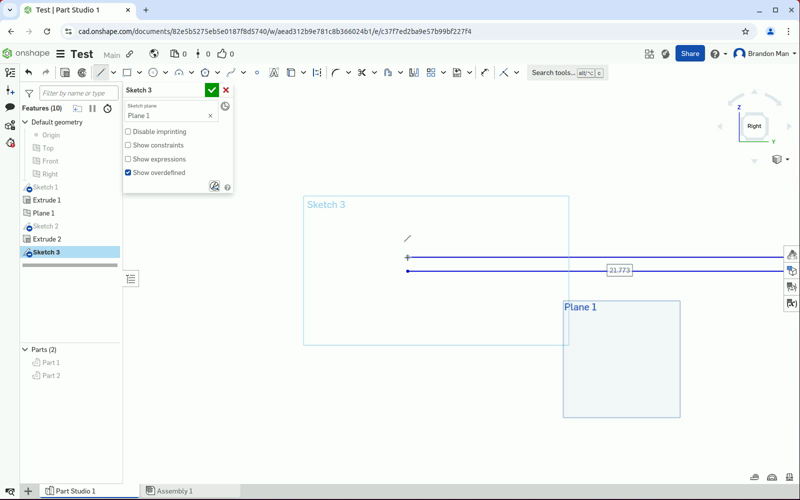
scroll(-6)
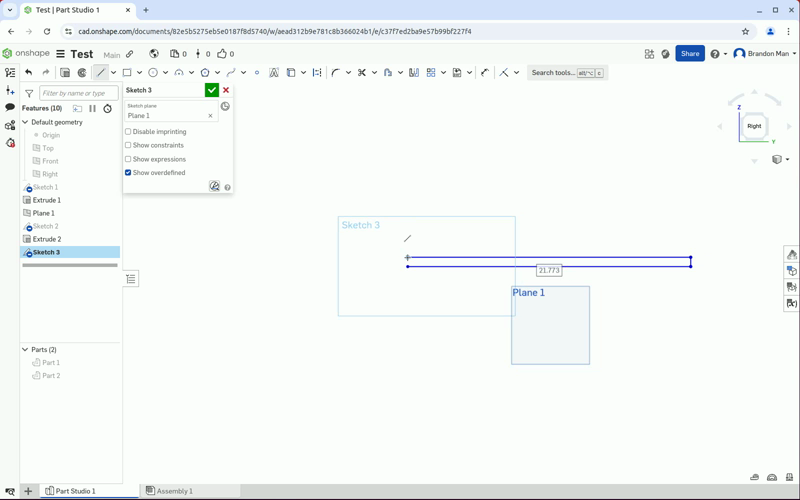
scroll(-6)
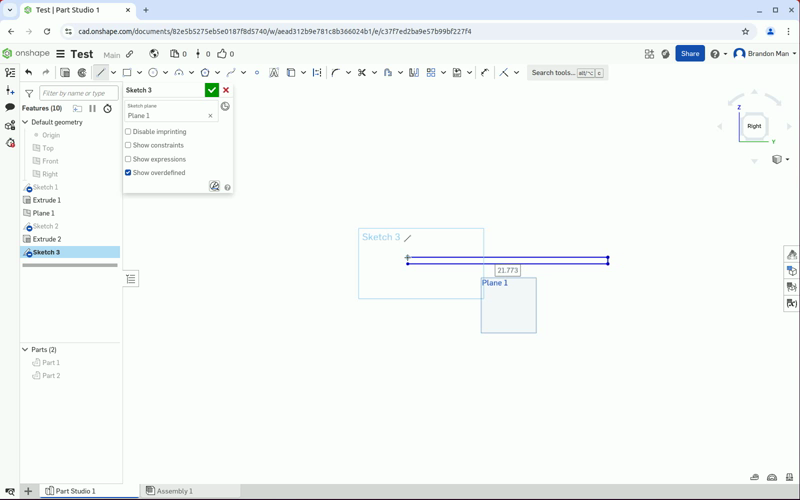
scroll(-6)
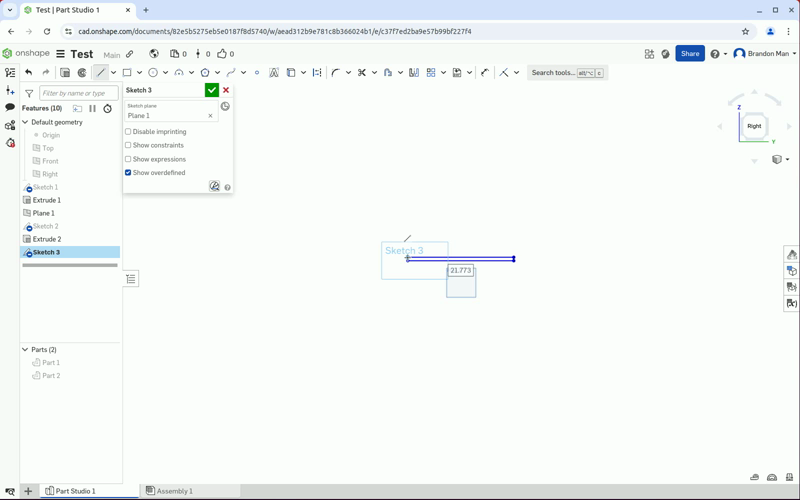
key_up(shift)
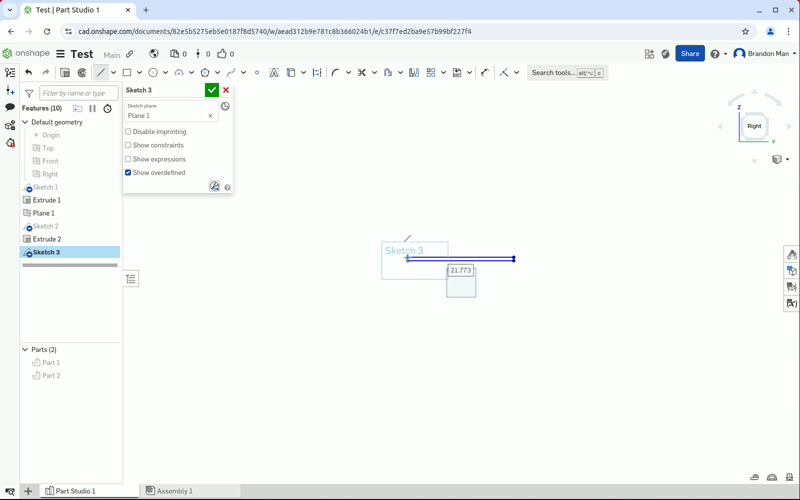
mouse_move(437, 257)
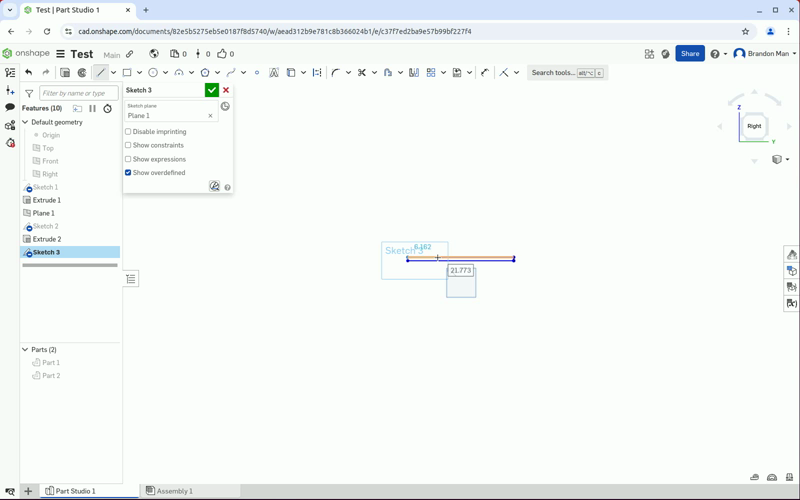
key_down(shift)
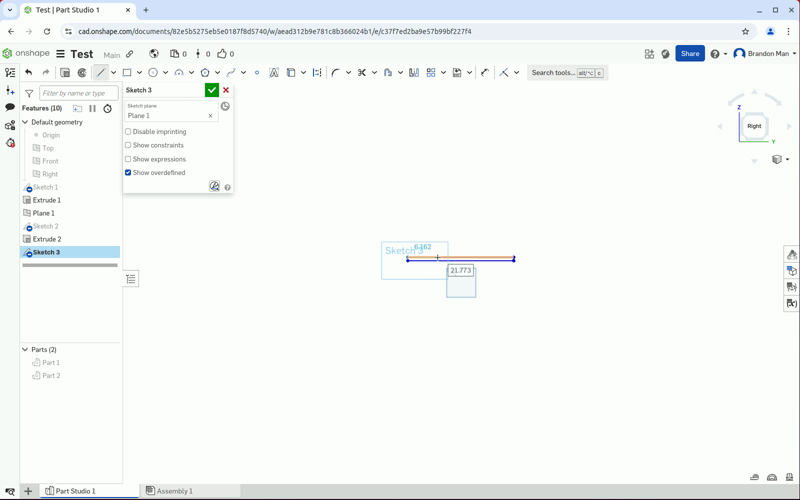
mouse_move(407, 260)
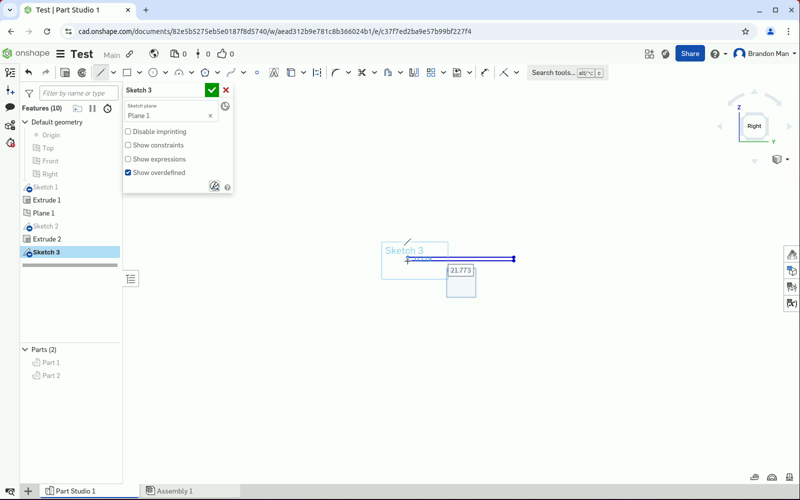
scroll(6)
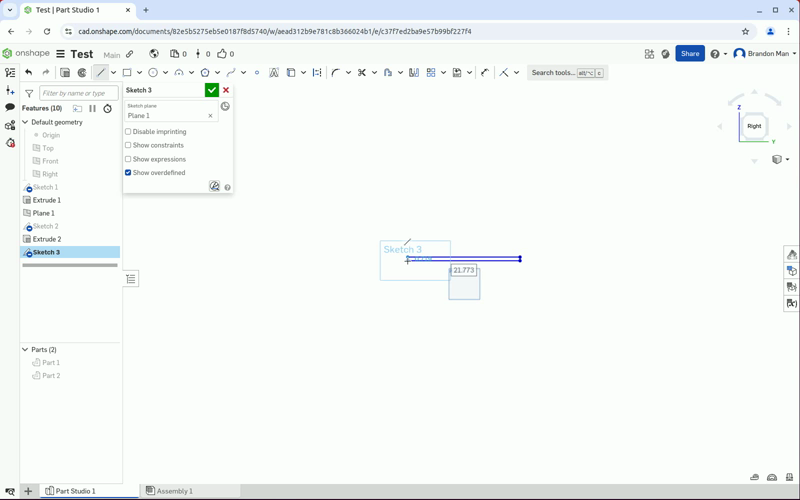
scroll(6)
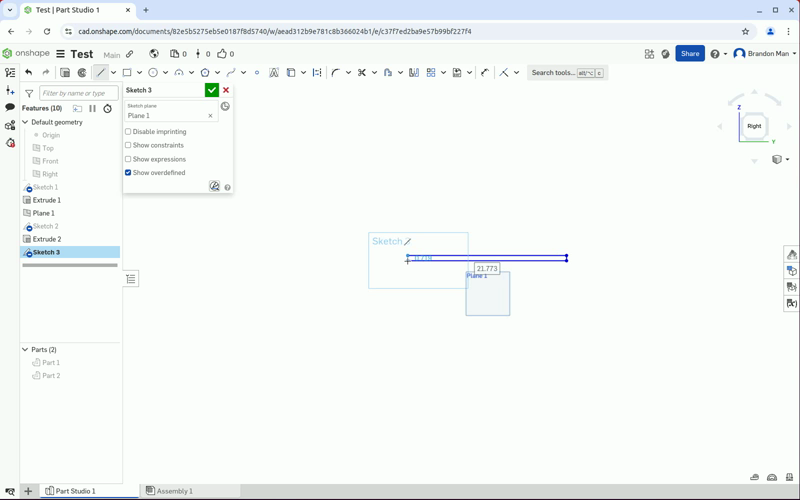
scroll(6)
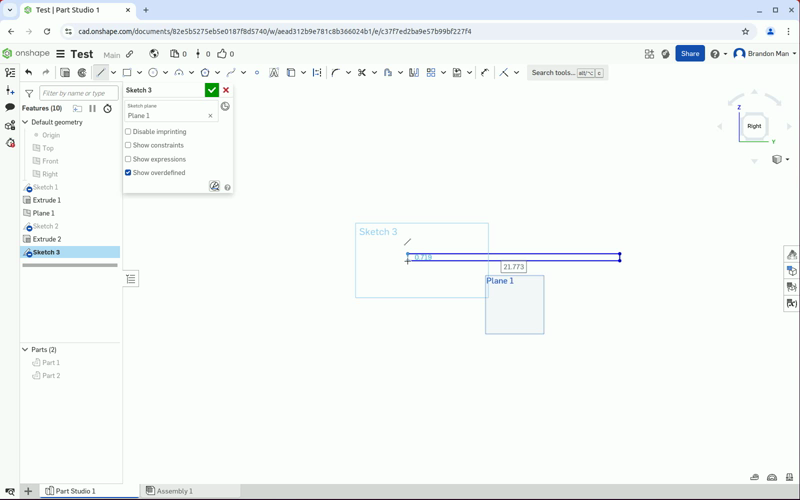
scroll(6)
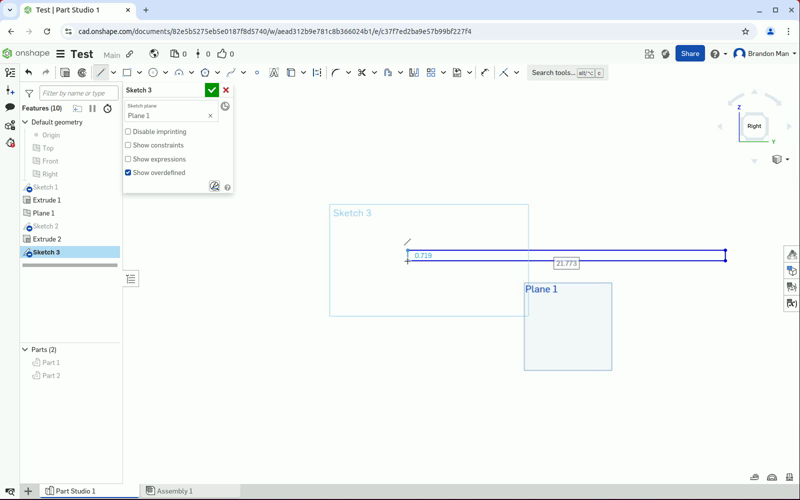
scroll(6)
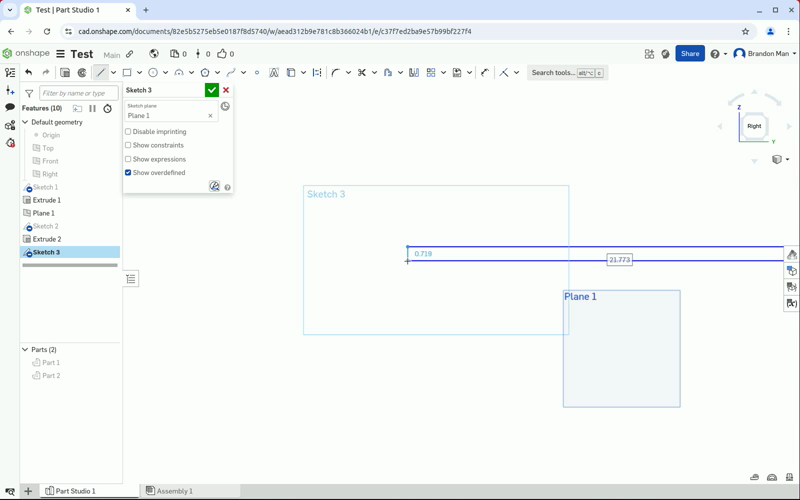
scroll(6)
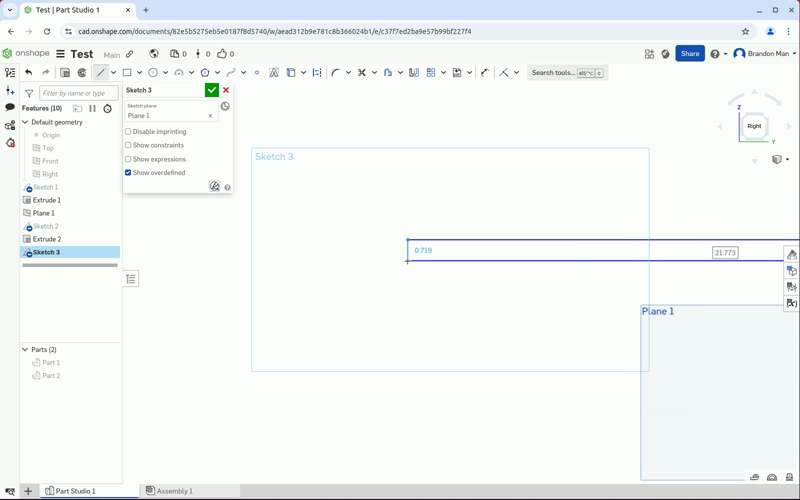
scroll(6)
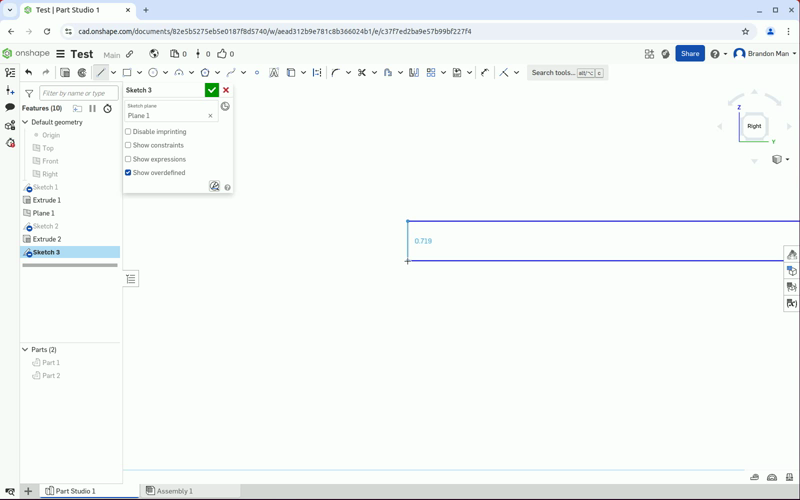
key_up(shift)
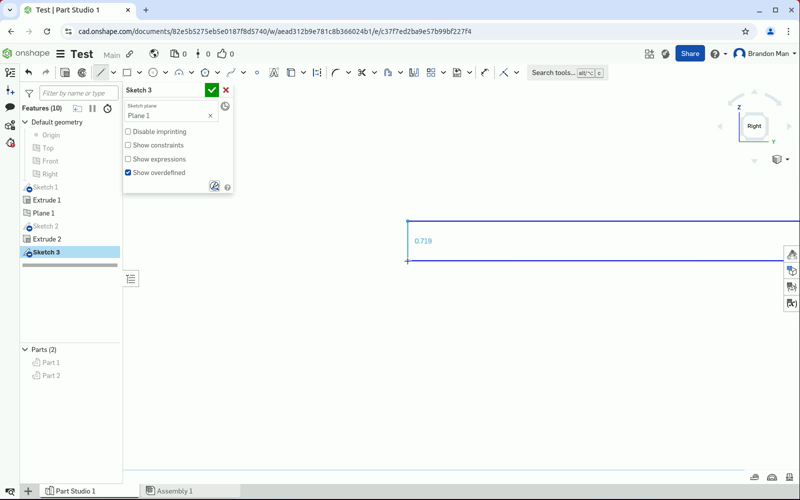
click(407, 260)
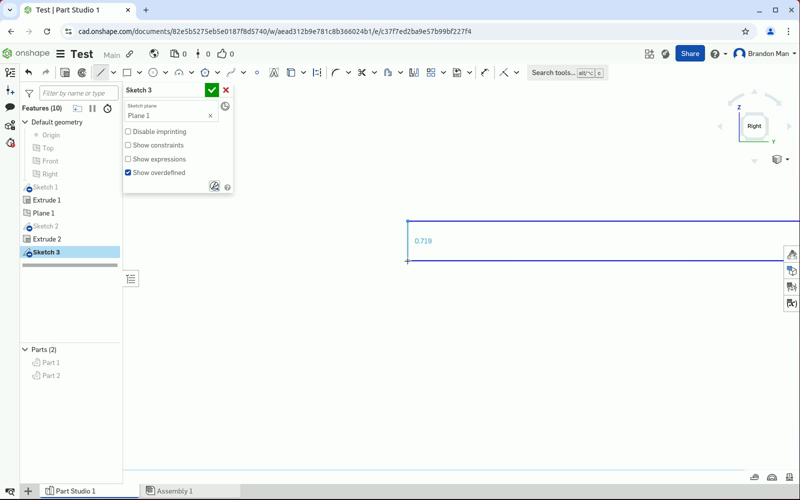
scroll(-6)
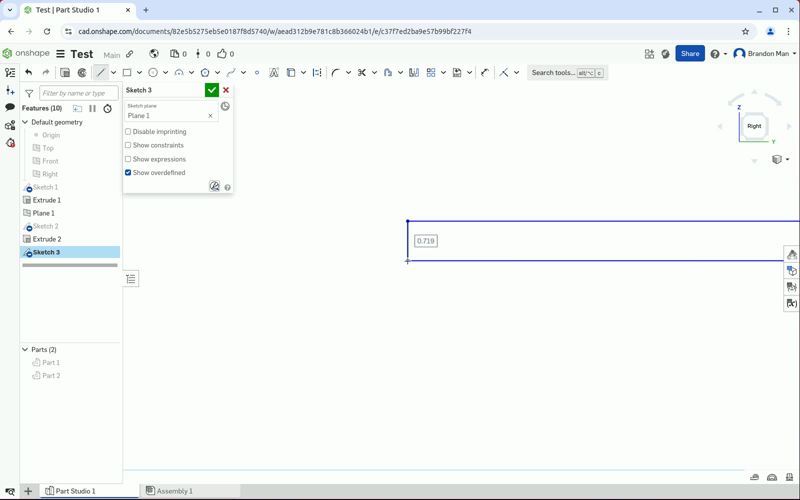
scroll(-6)
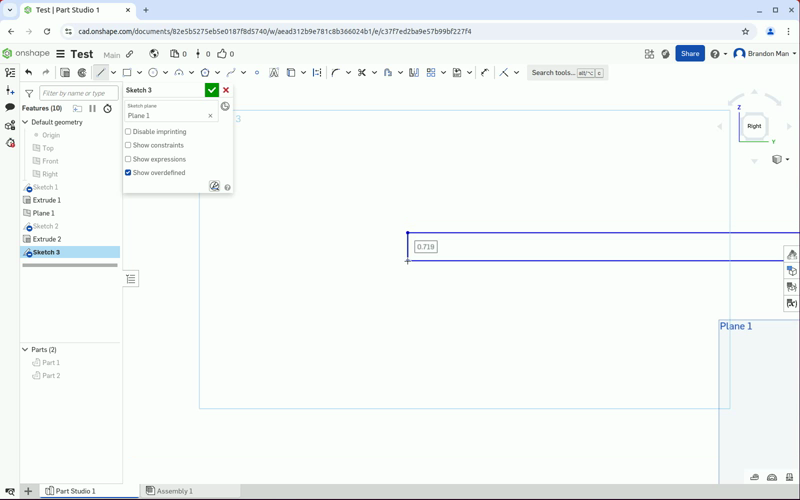
scroll(-6)
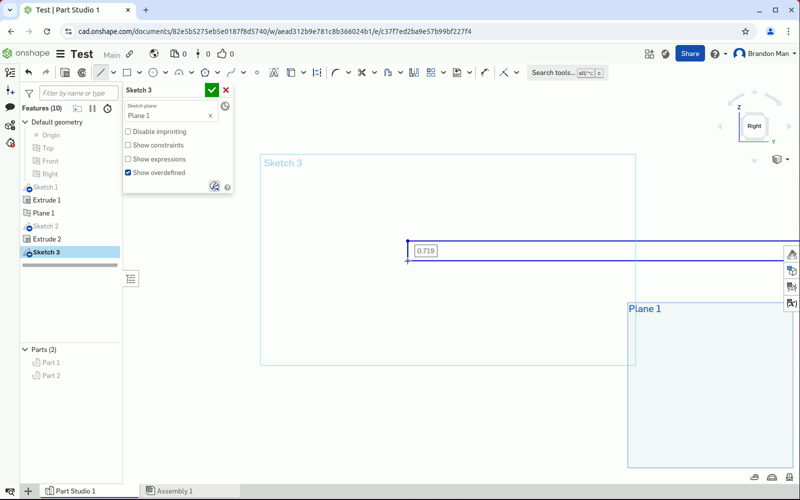
scroll(-6)
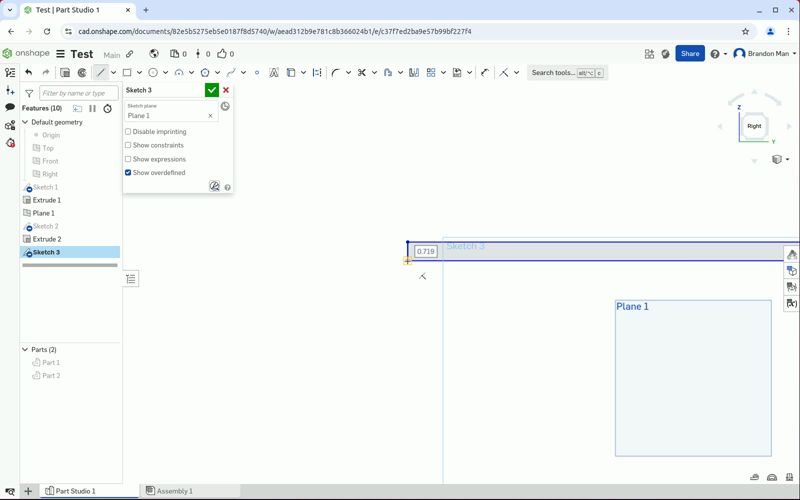
scroll(-6)
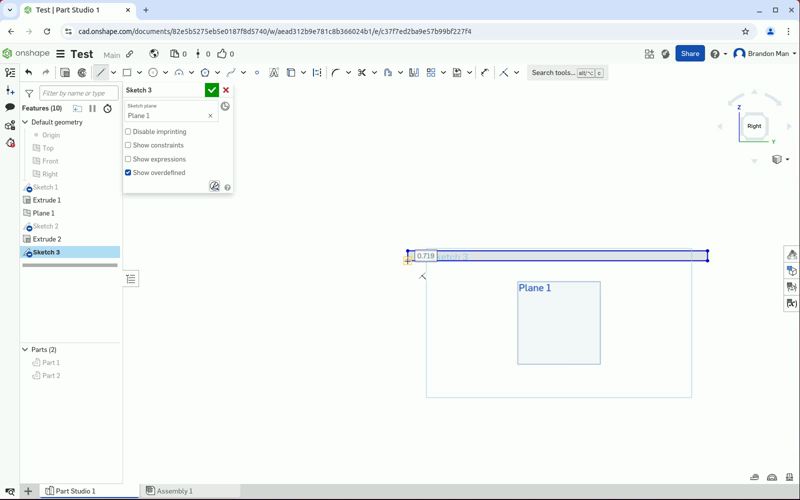
scroll(-6)
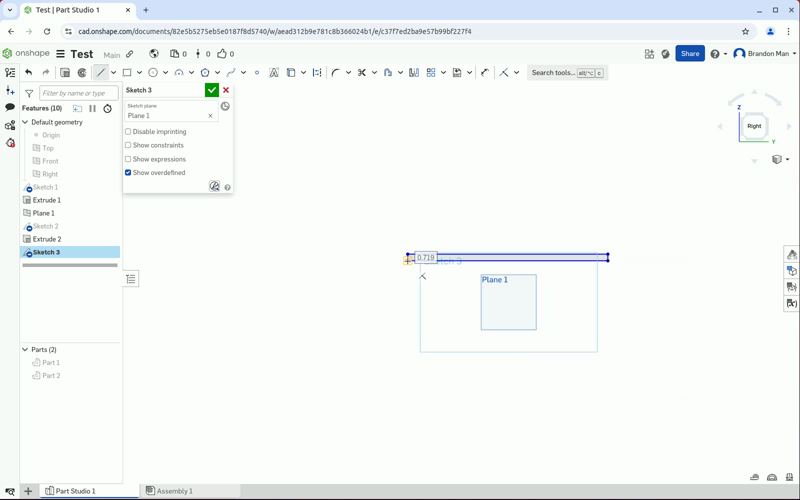
scroll(-6)
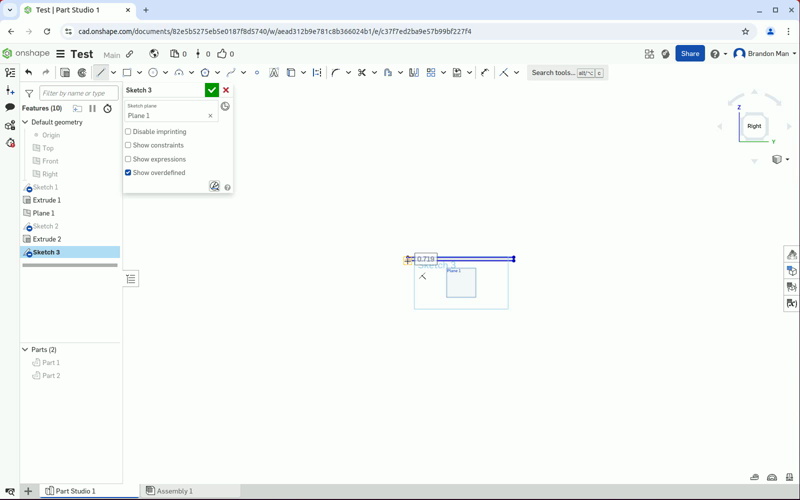
key(esc)
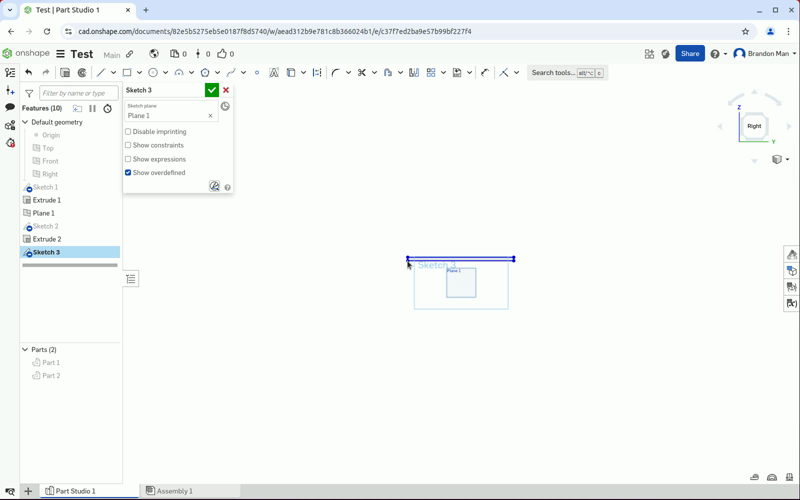
mouse_move(483, 258)
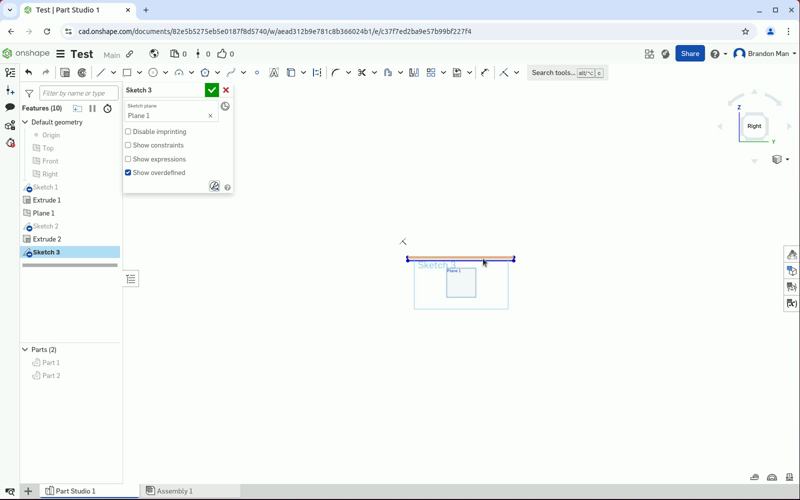
scroll(6)
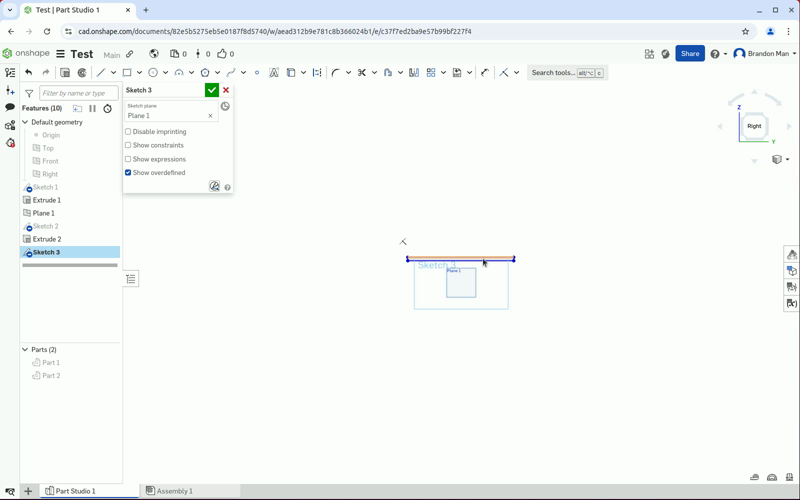
scroll(6)
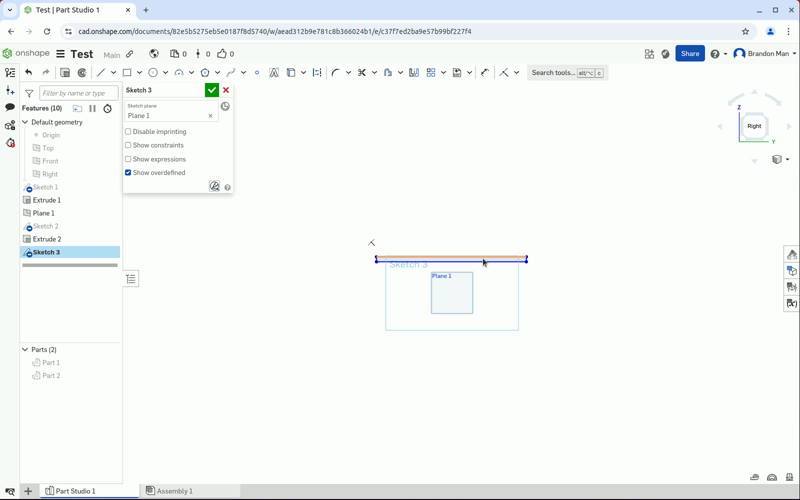
scroll(6)
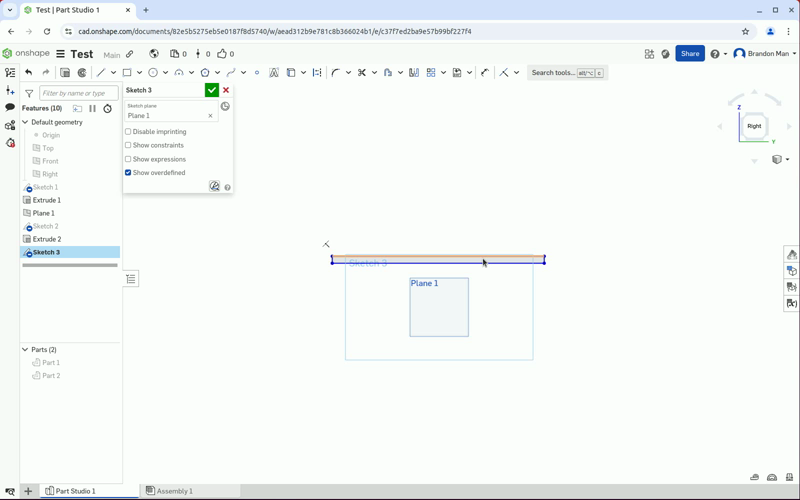
scroll(6)
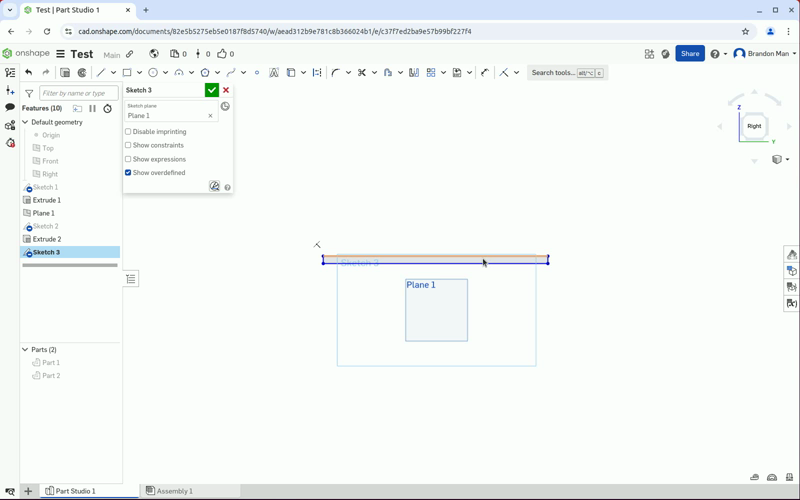
scroll(6)
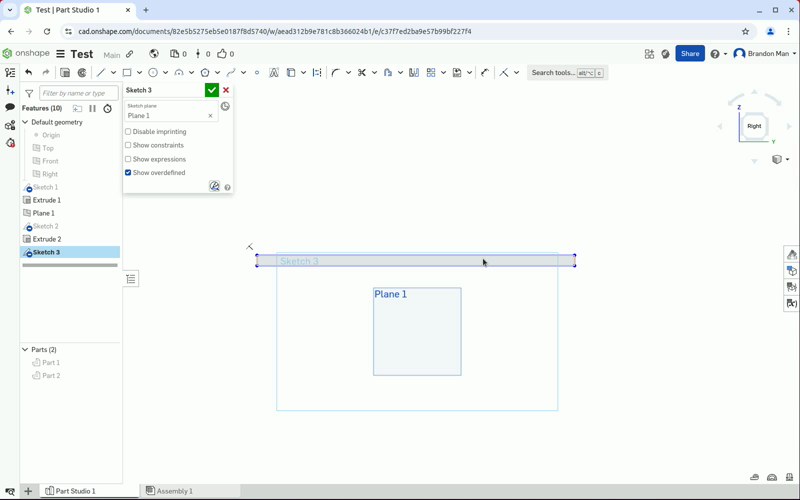
scroll(6)
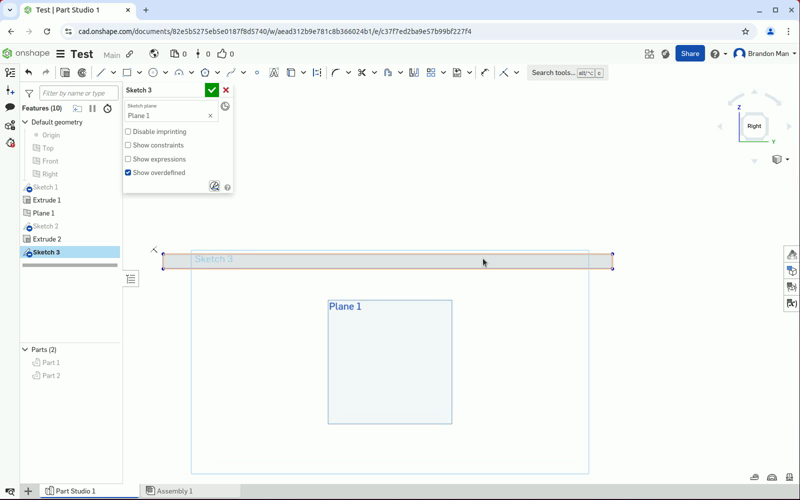
scroll(6)
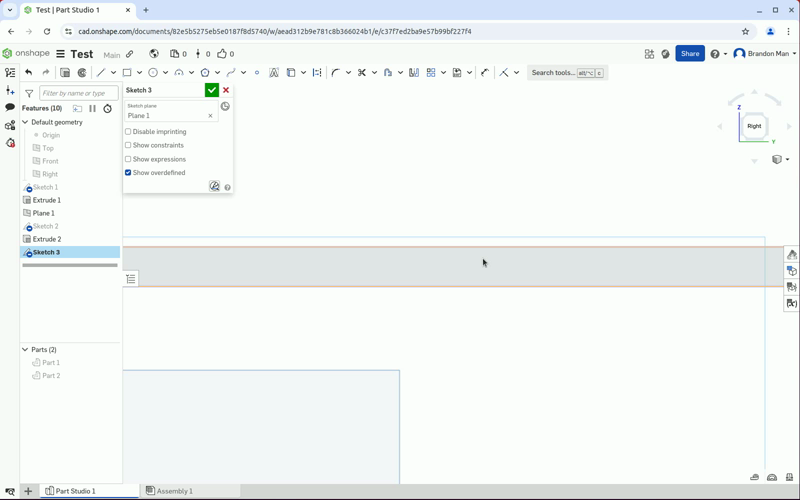
click(483, 258)
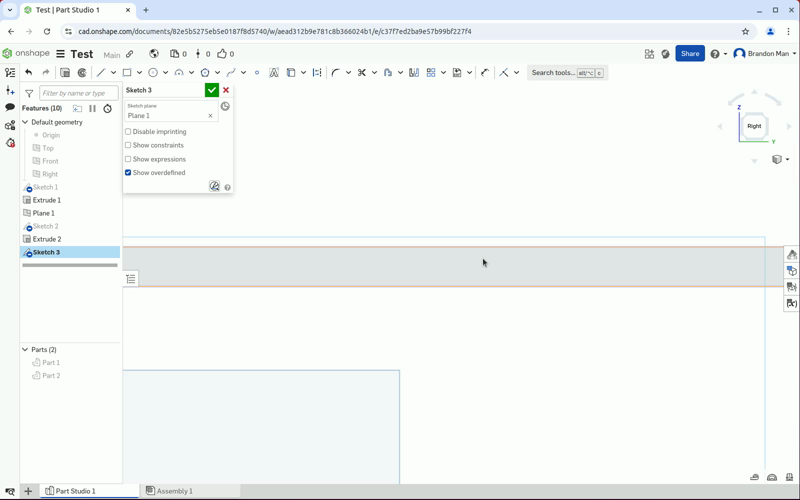
scroll(-6)
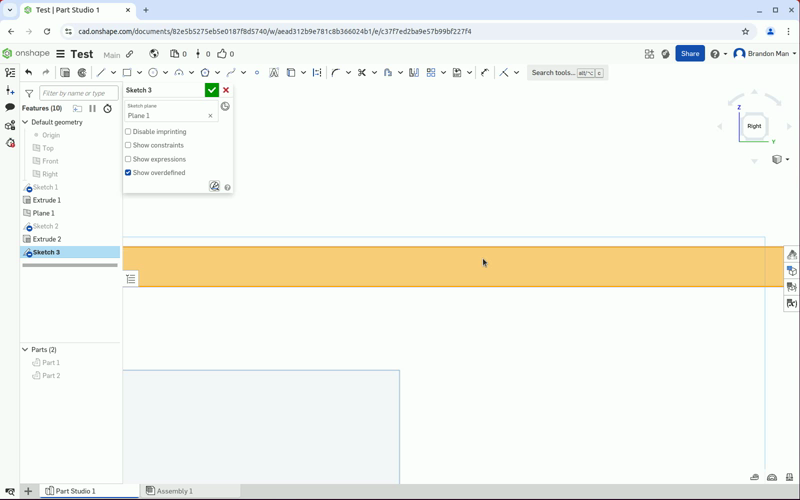
scroll(-6)
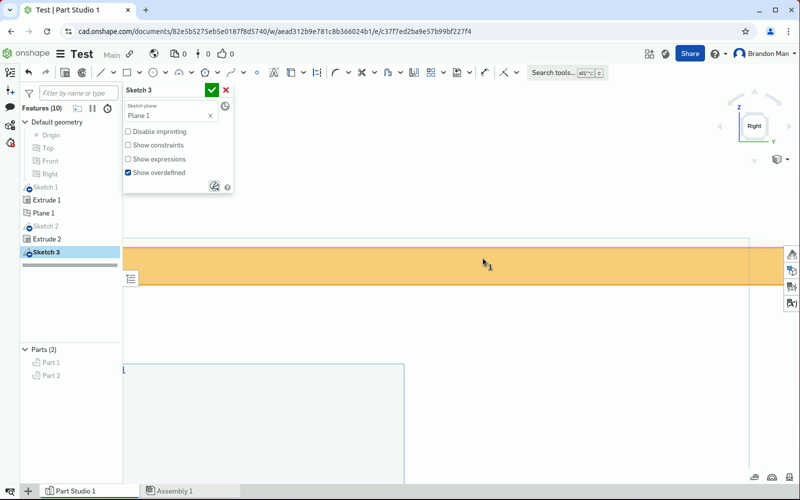
scroll(-6)
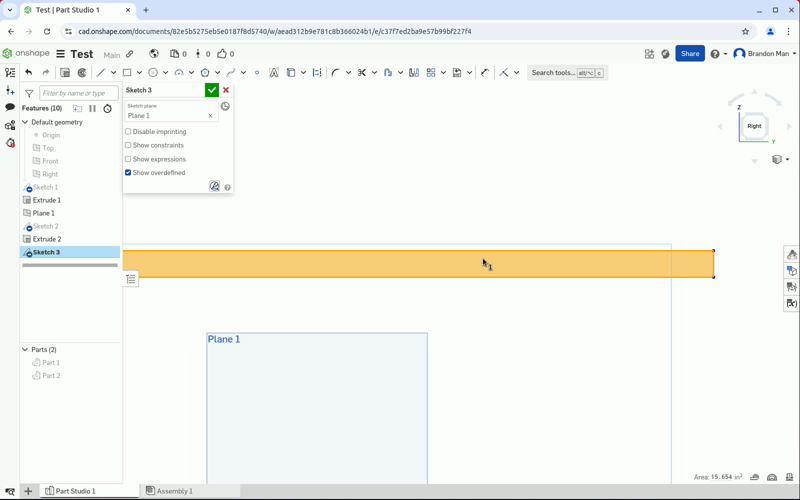
scroll(-6)
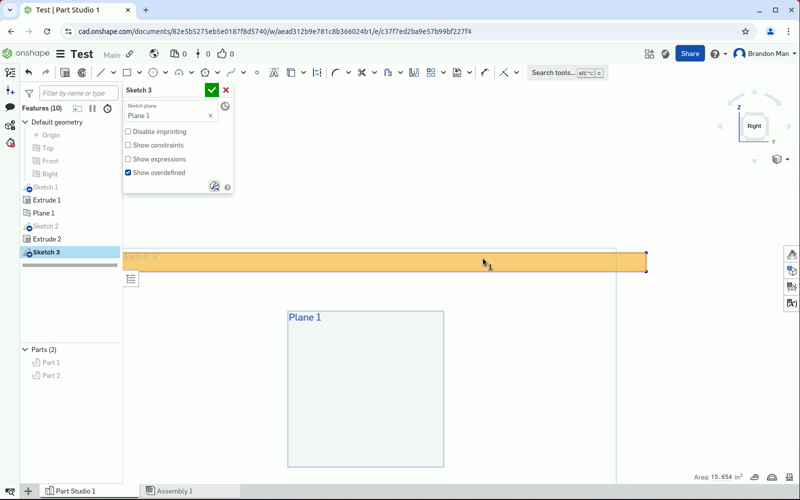
scroll(-6)
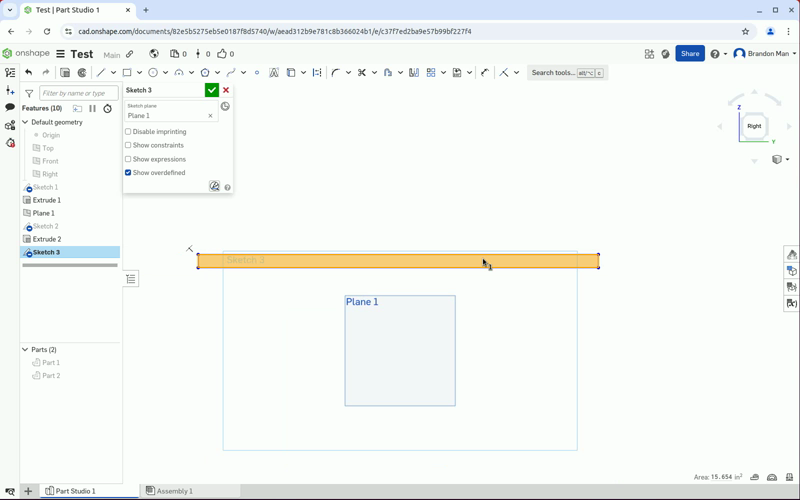
scroll(-6)
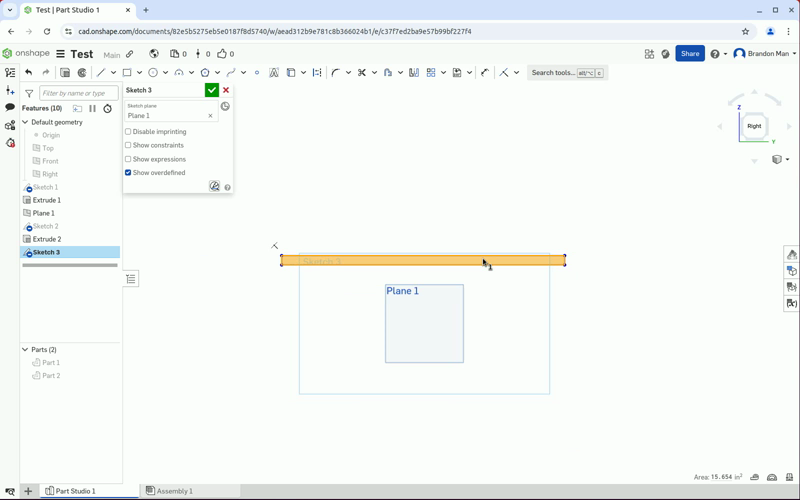
scroll(-6)
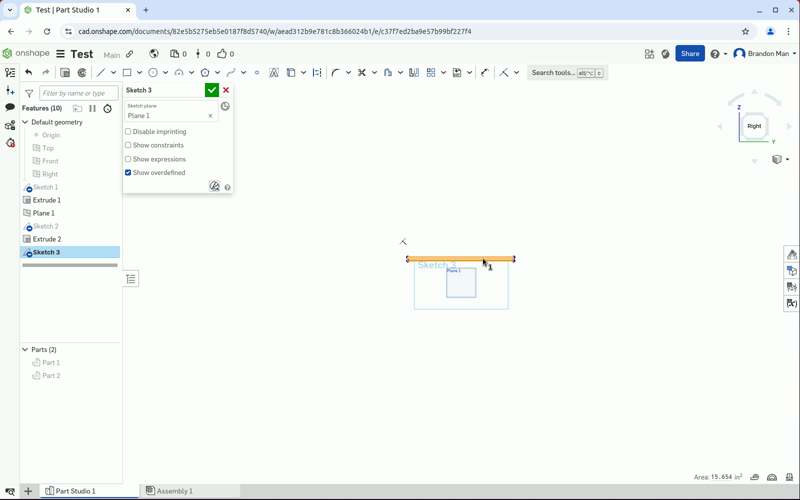
mouse_move(73, 352)
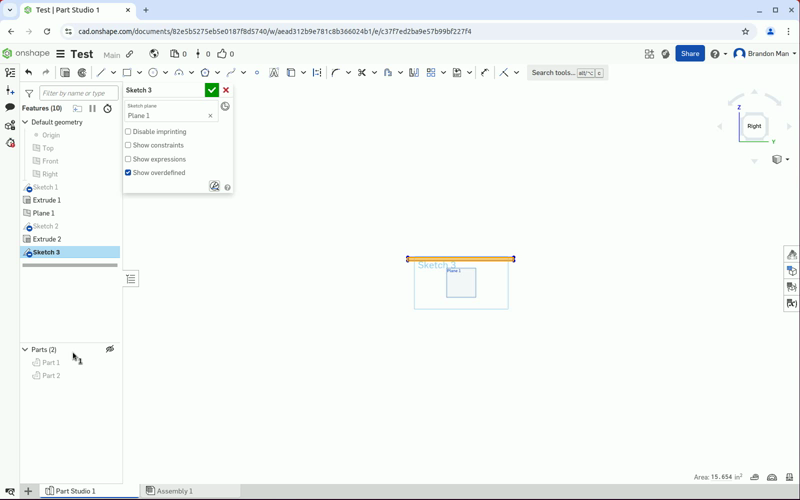
key(shift+y)
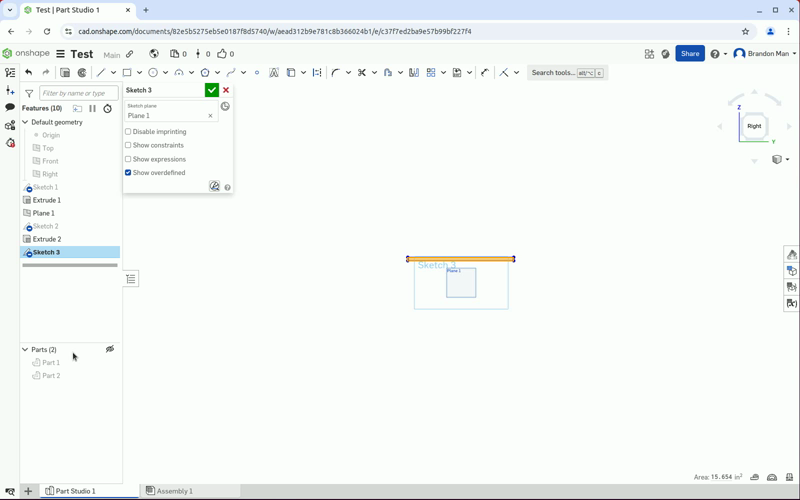
key(shift+e)
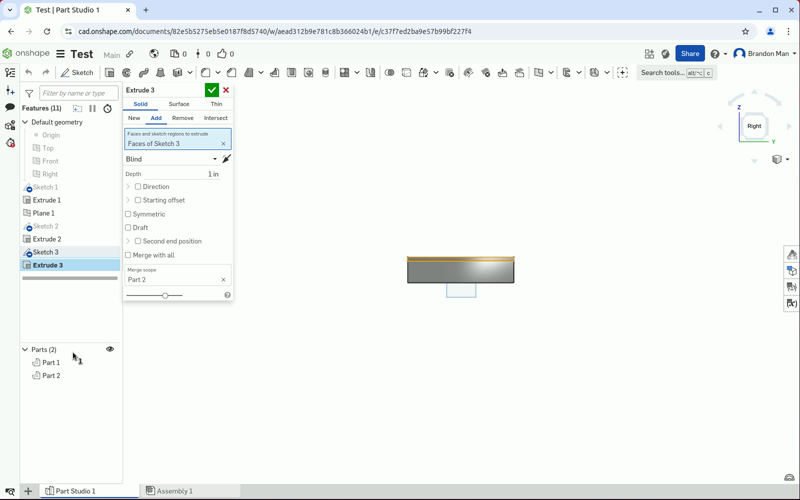
mouse_move(143, 106)
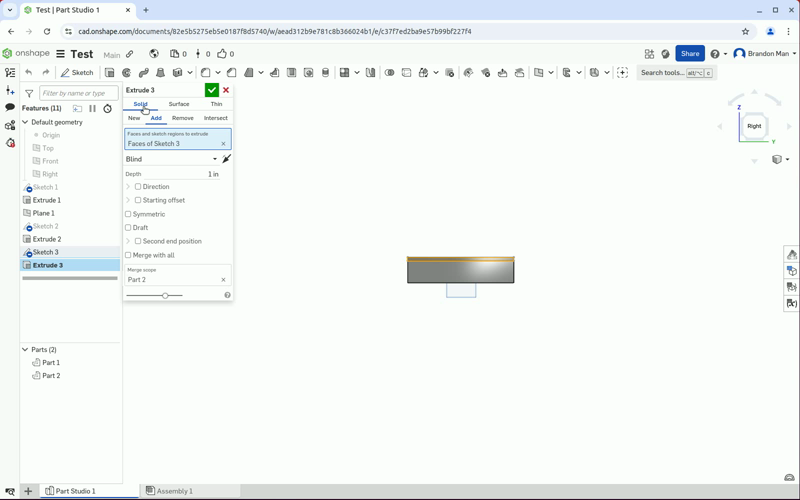
click(143, 106)
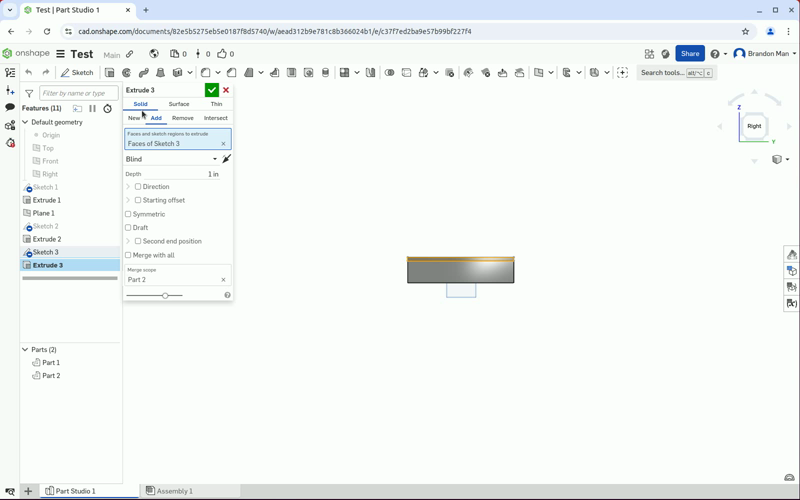
mouse_move(137, 120)
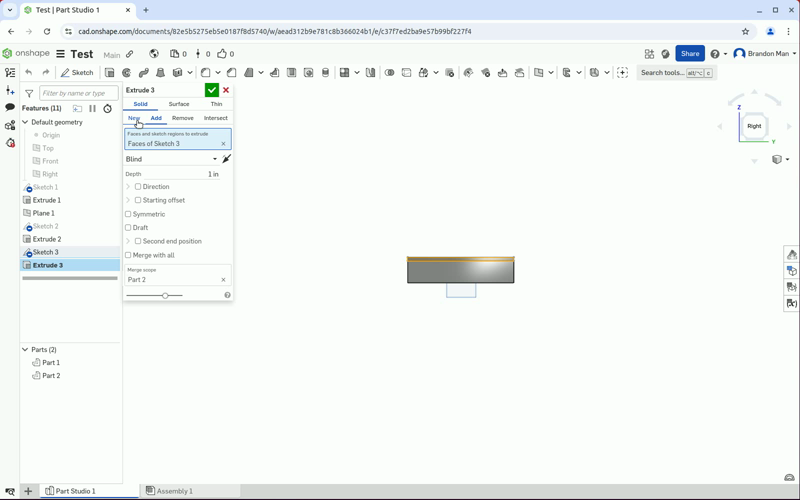
click(137, 120)
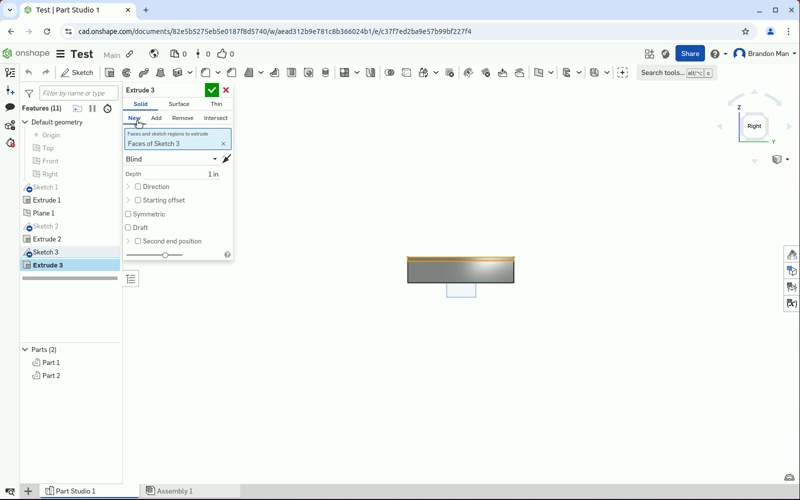
key(tab, 4)
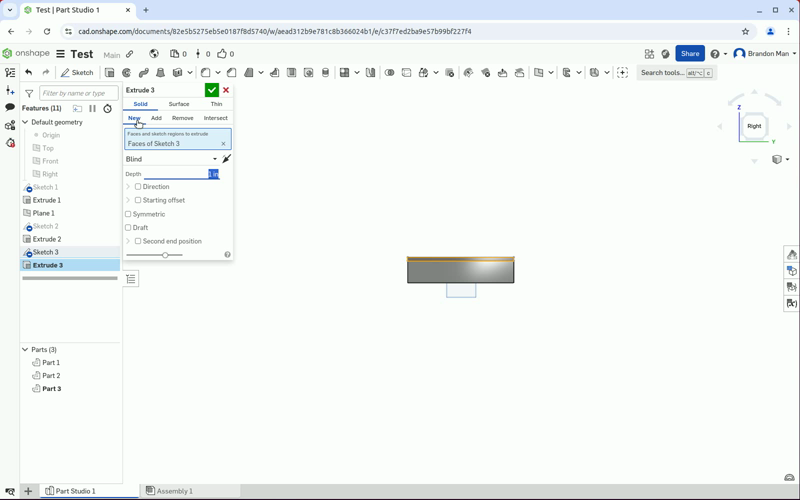
text(0.722)
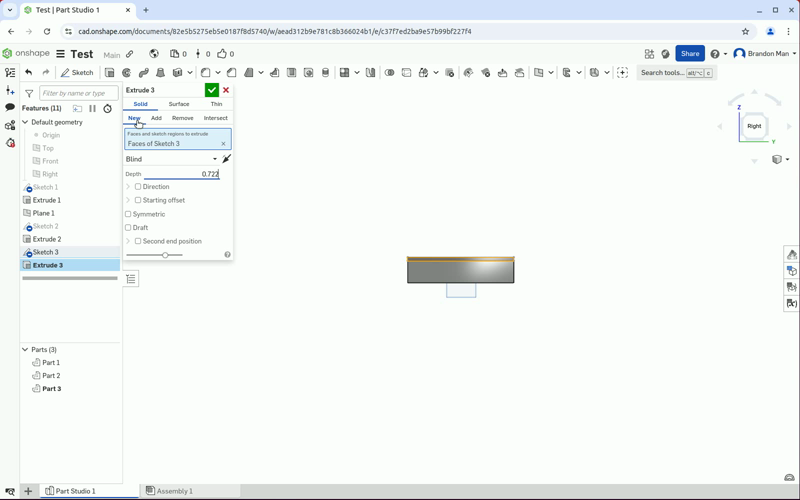
key(enter)
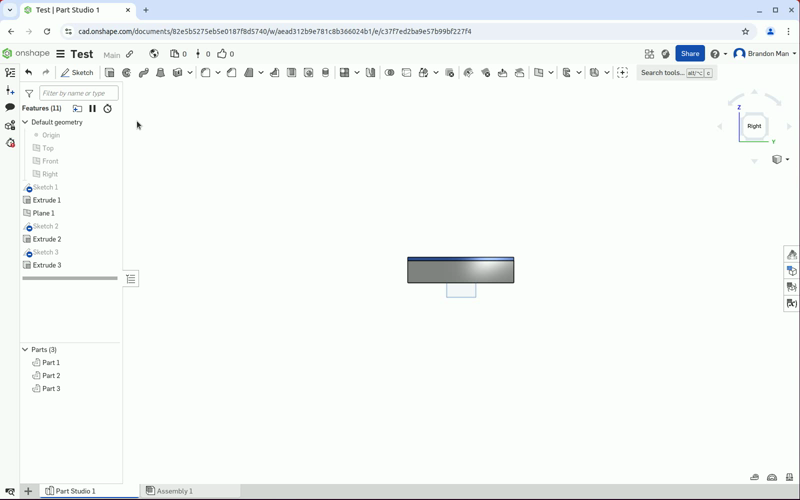
key(shift+h)
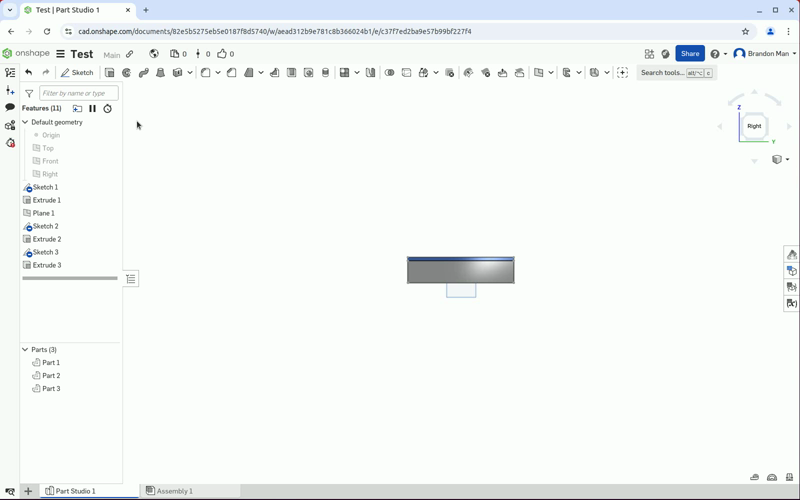
key(shift+h)
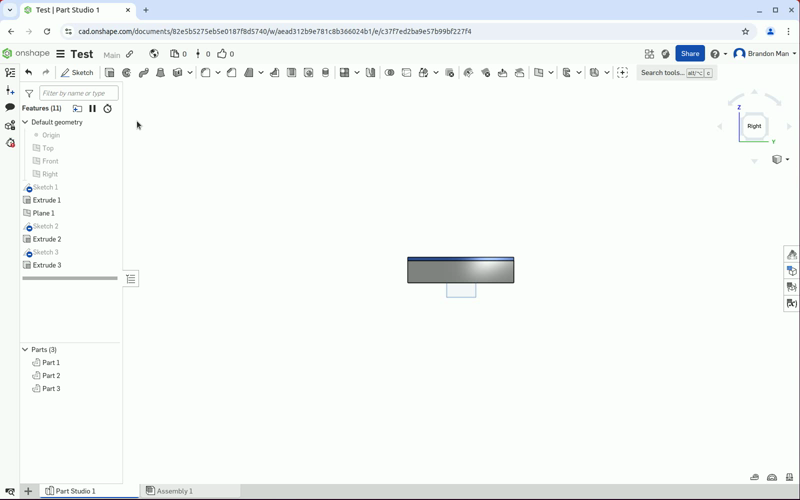
mouse_move(73, 189)
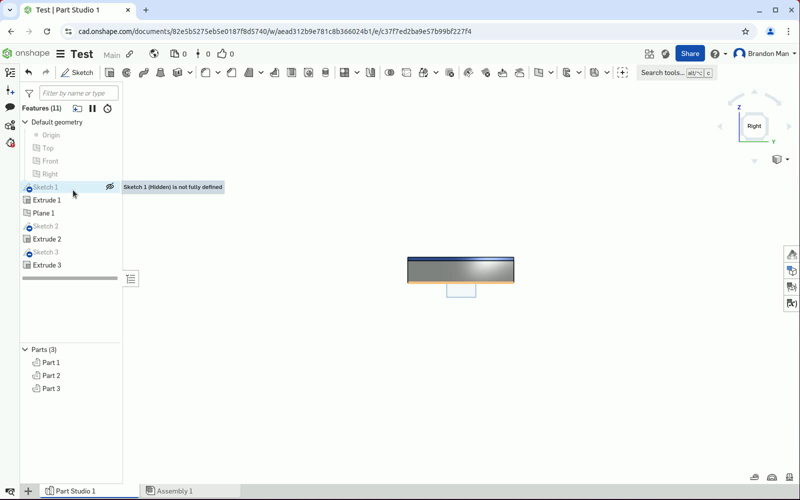
click(73, 189)
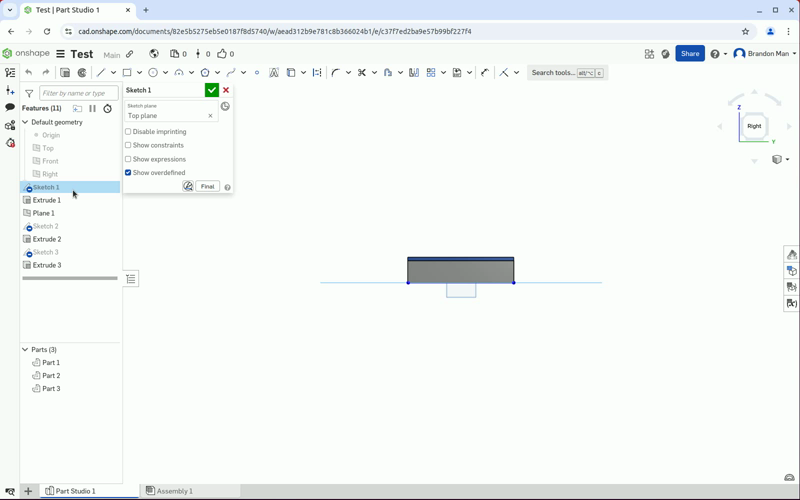
mouse_move(229, 92)
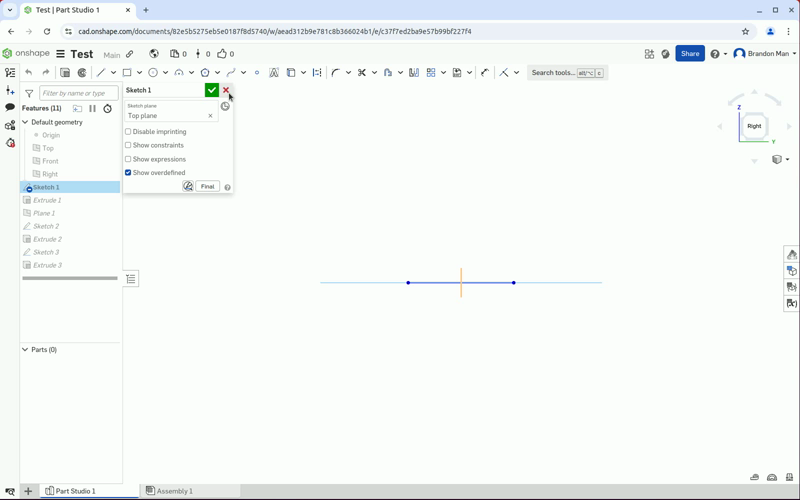
click(229, 92)
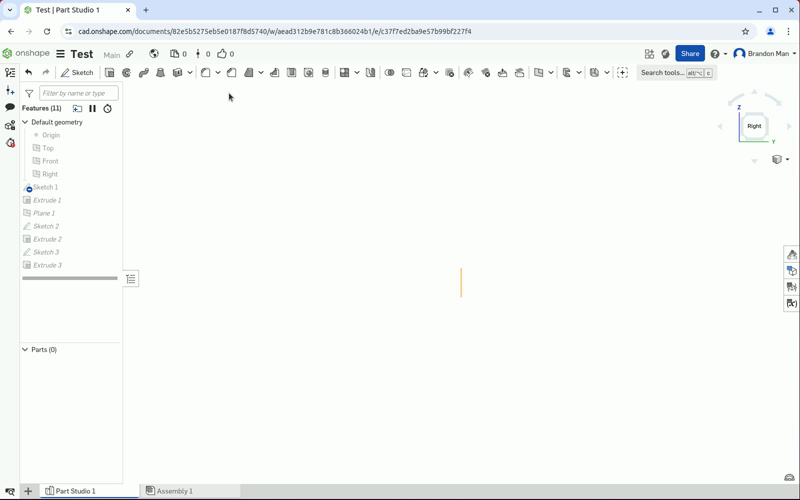
mouse_move(73, 352)
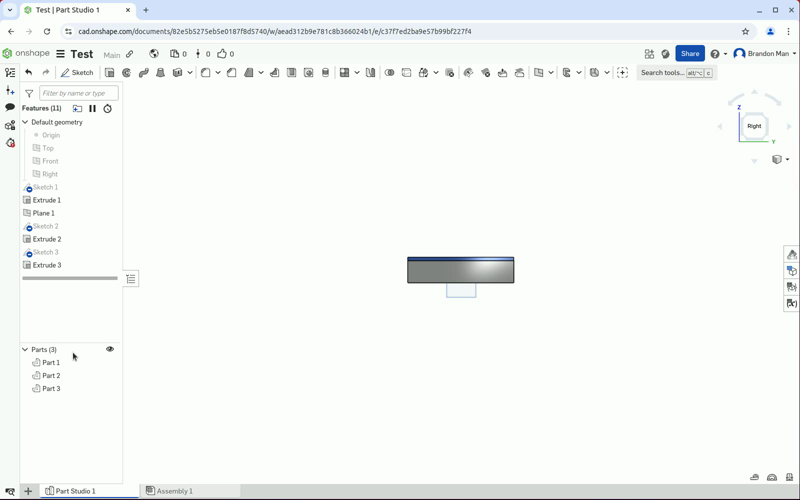
key(y)
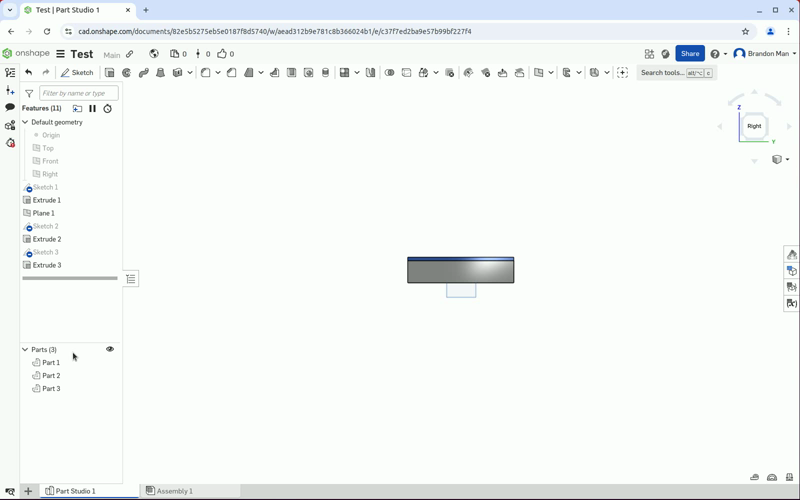
key(shift+p)
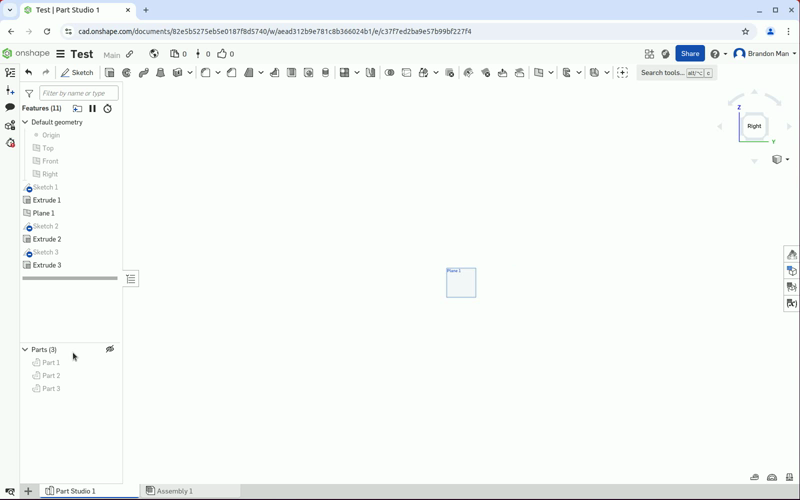
key(space)
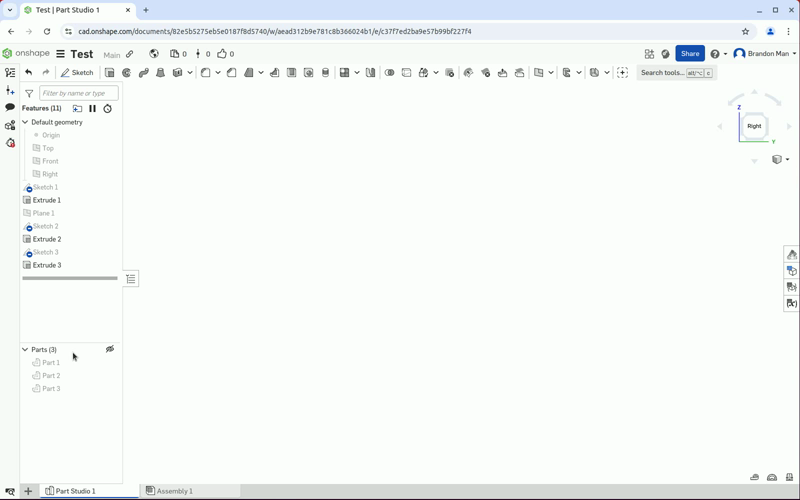
key_down(shift)
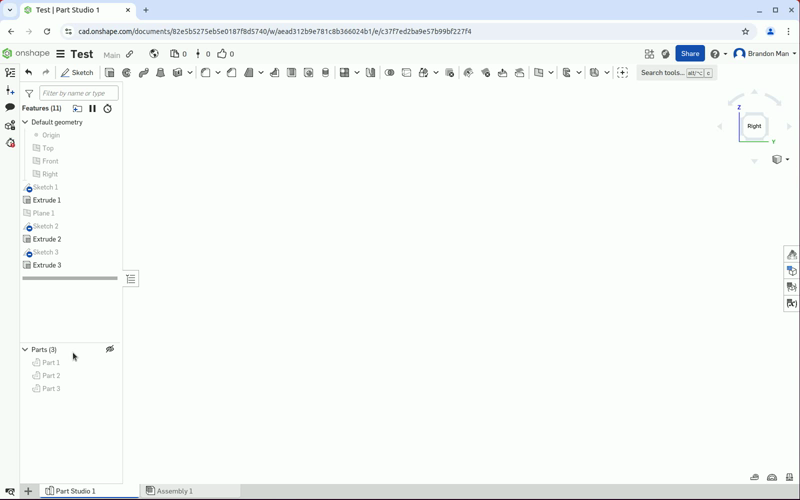
key(right)
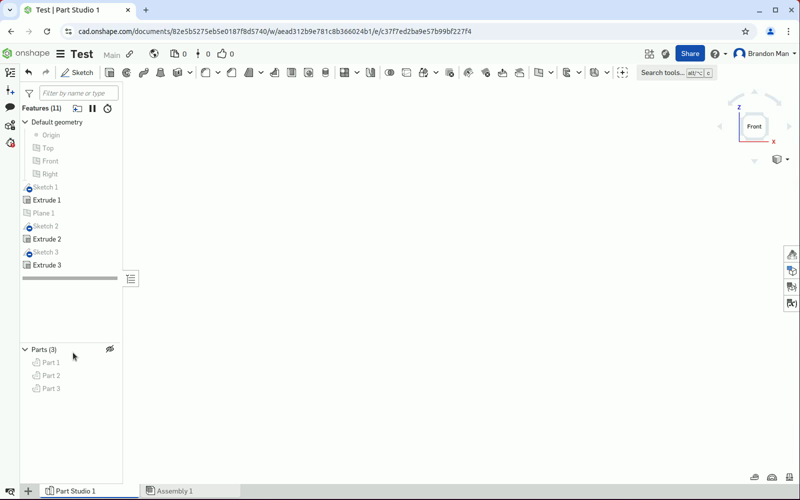
key_up(shift)
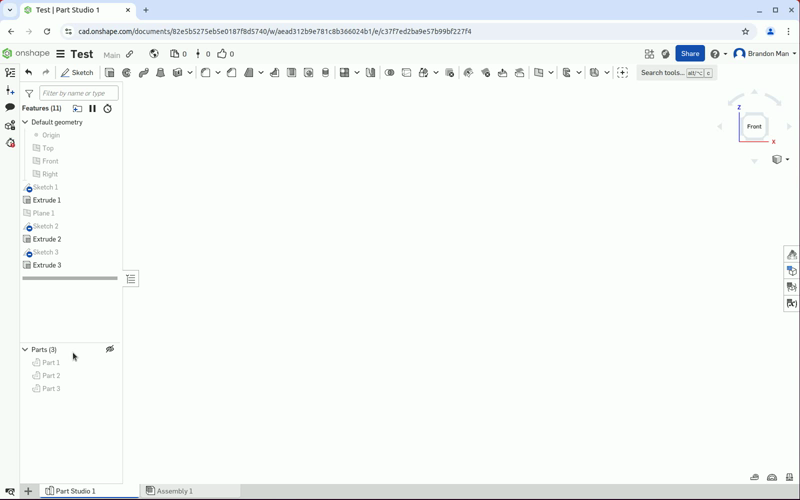
mouse_move(73, 352)
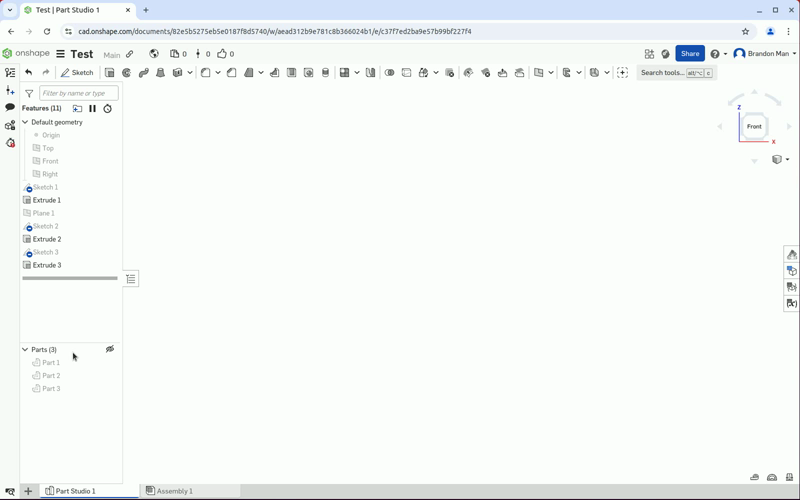
key(shift+y)
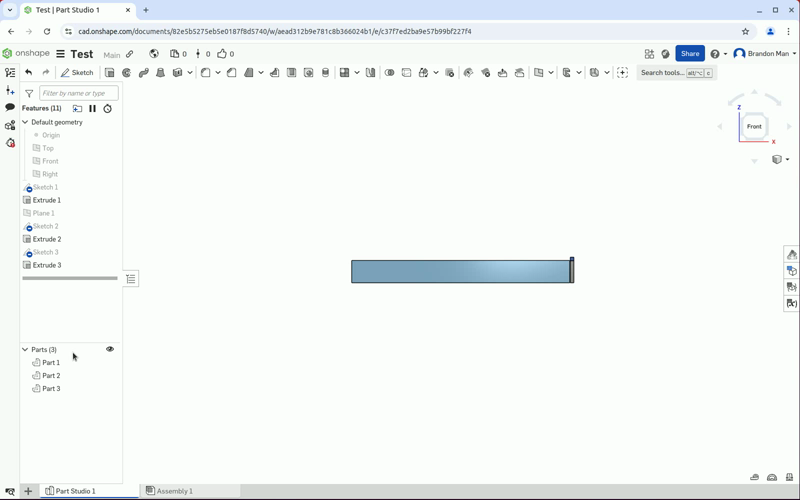
mouse_move(541, 75)
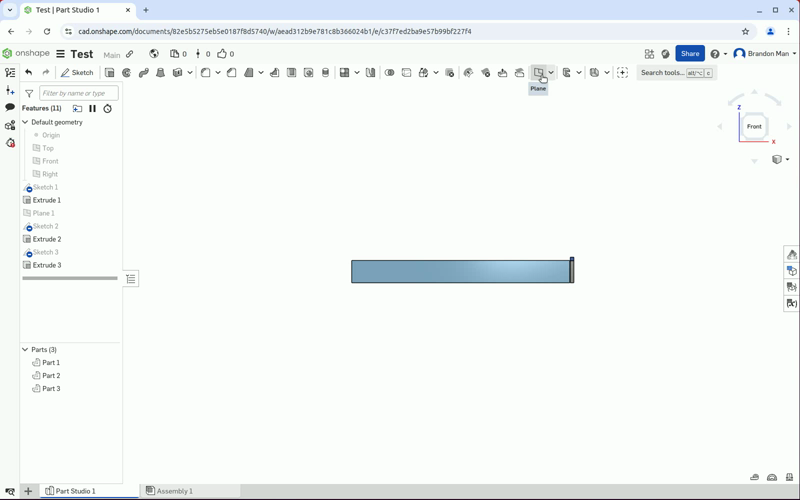
click(541, 75)
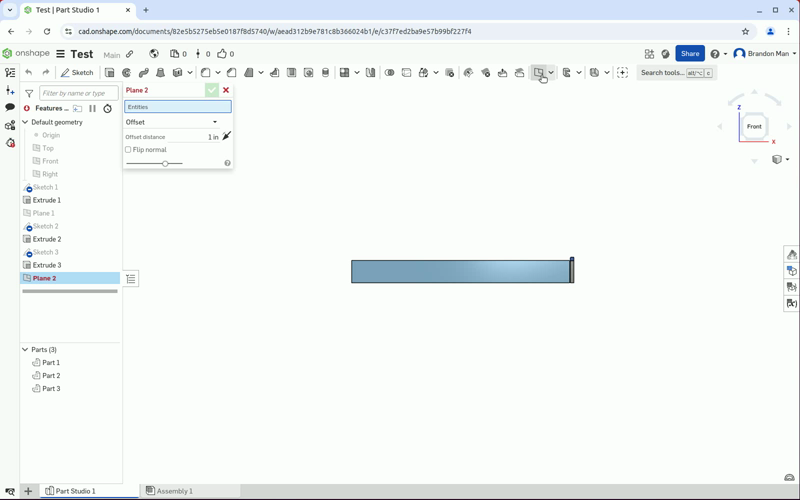
mouse_move(73, 163)
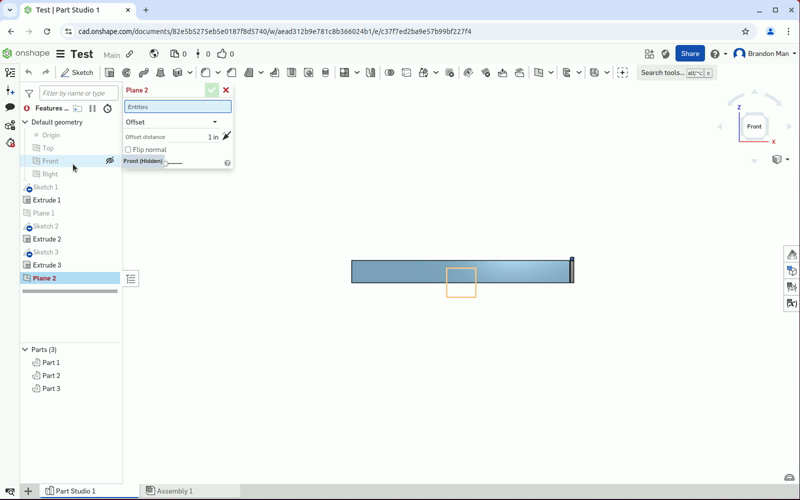
click(73, 163)
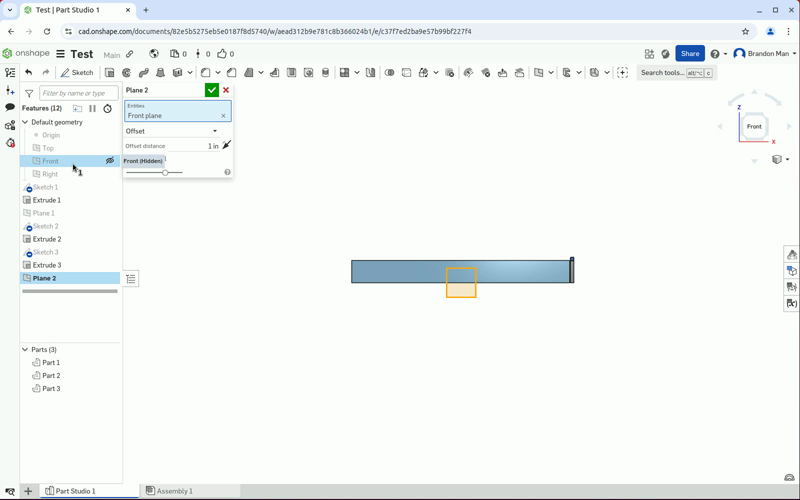
key(tab, 2)
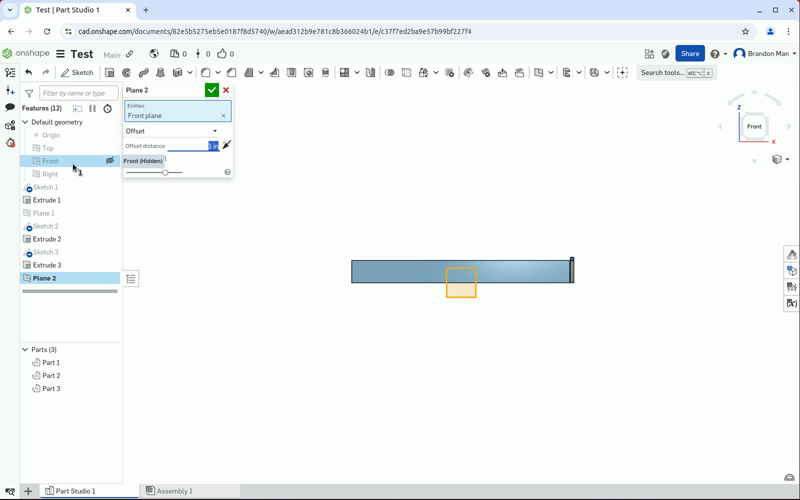
text(10.845)
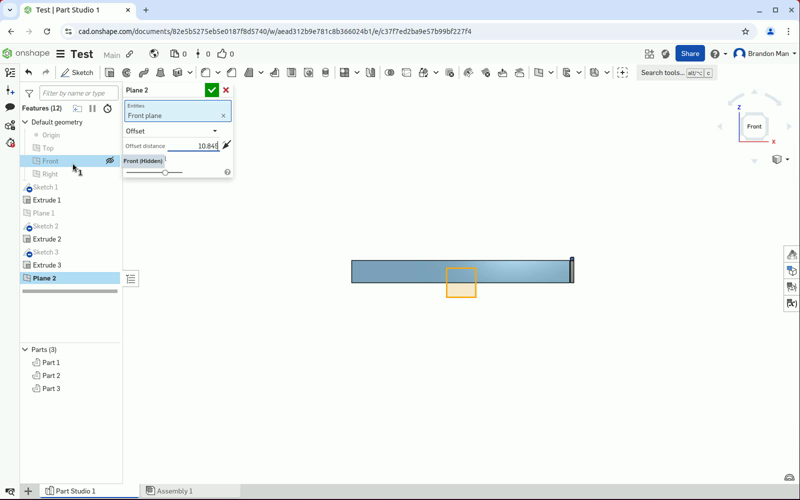
key(enter, 2)
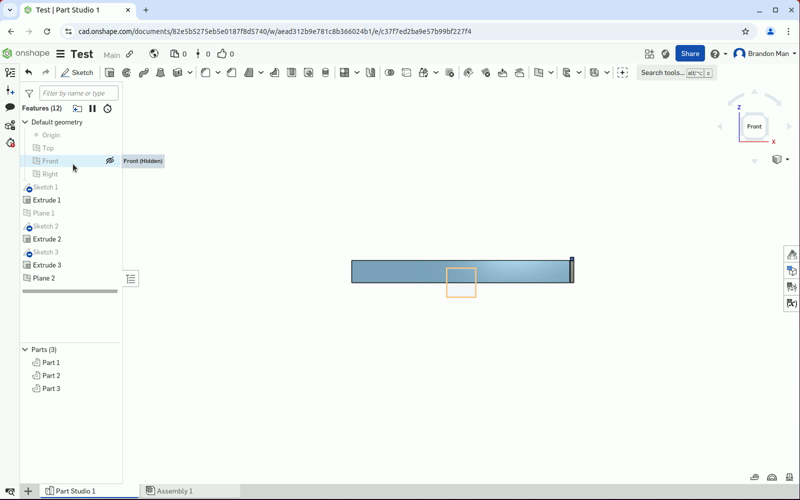
key(shift+s)
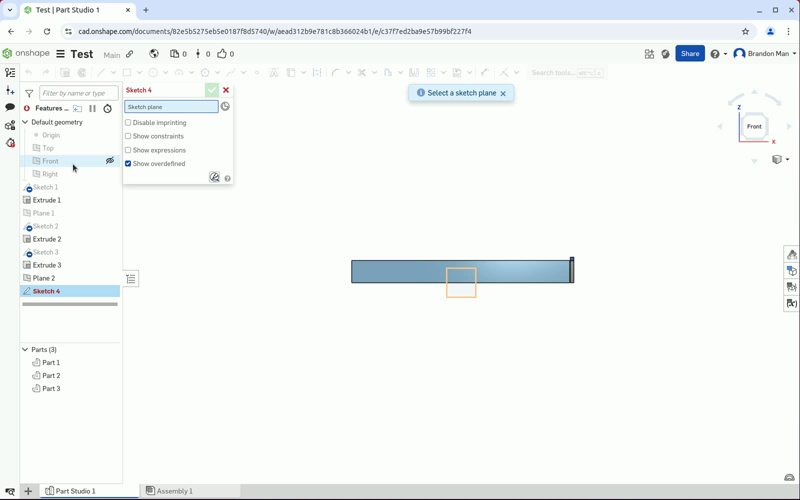
mouse_move(73, 280)
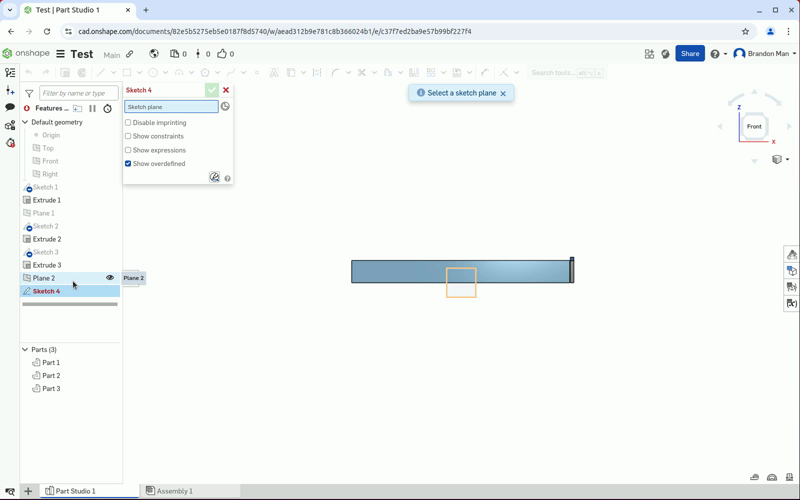
click(73, 280)
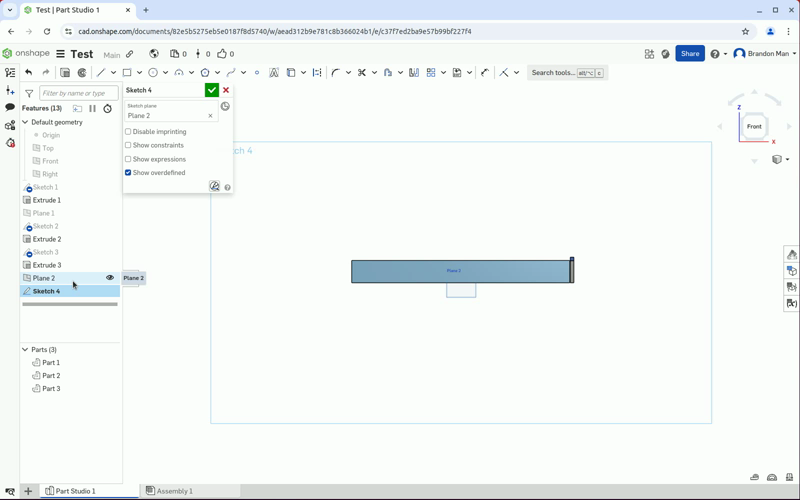
mouse_move(73, 352)
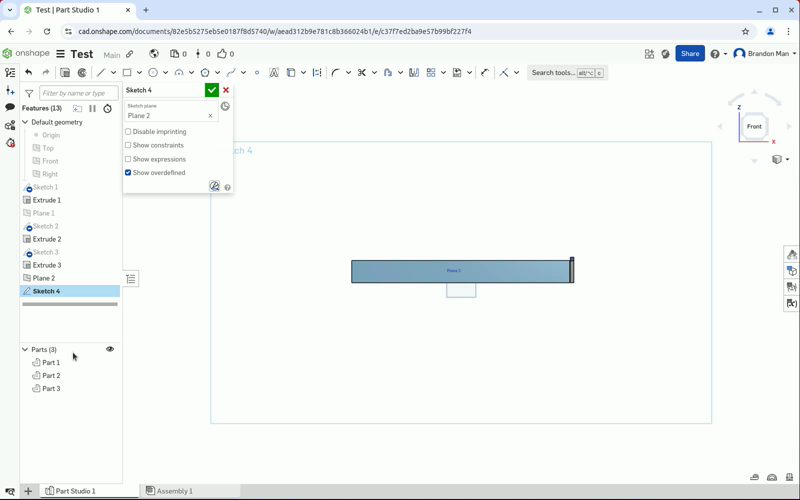
key(y)
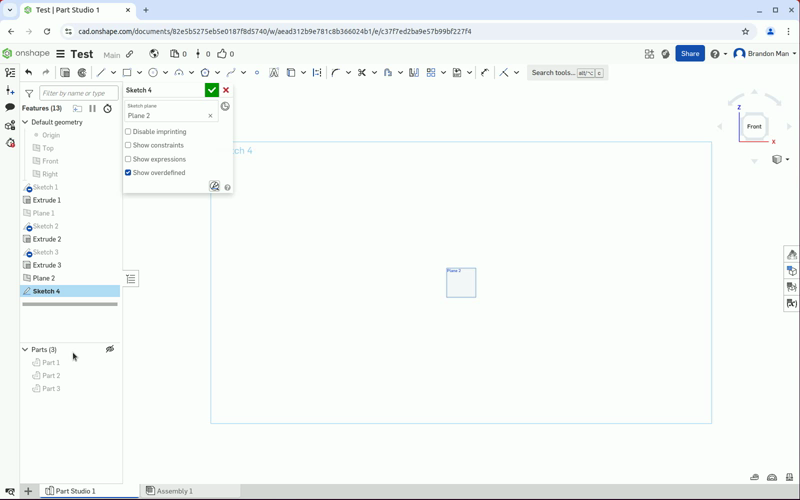
key(l)
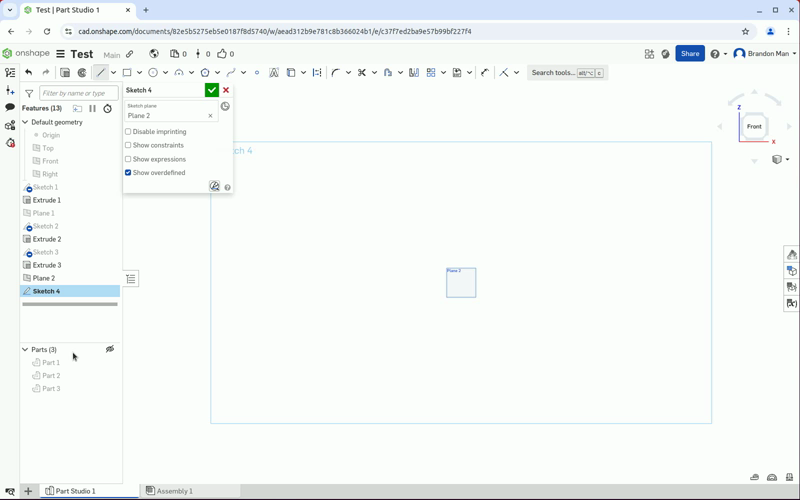
key_down(shift)
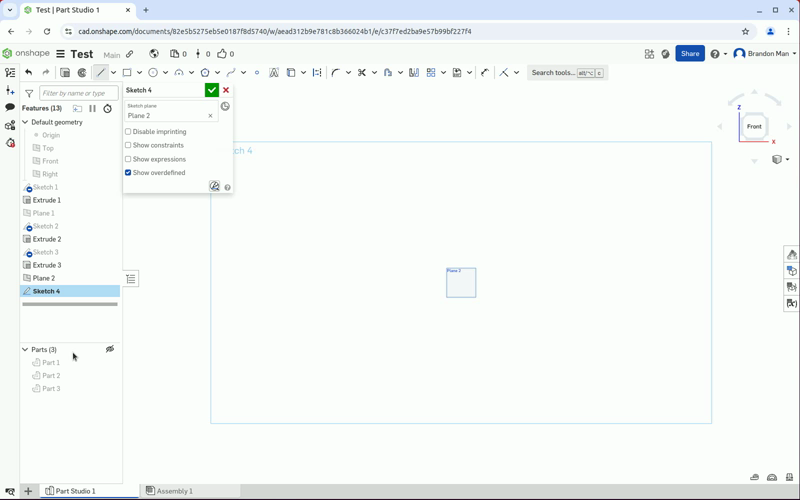
mouse_move(348, 282)
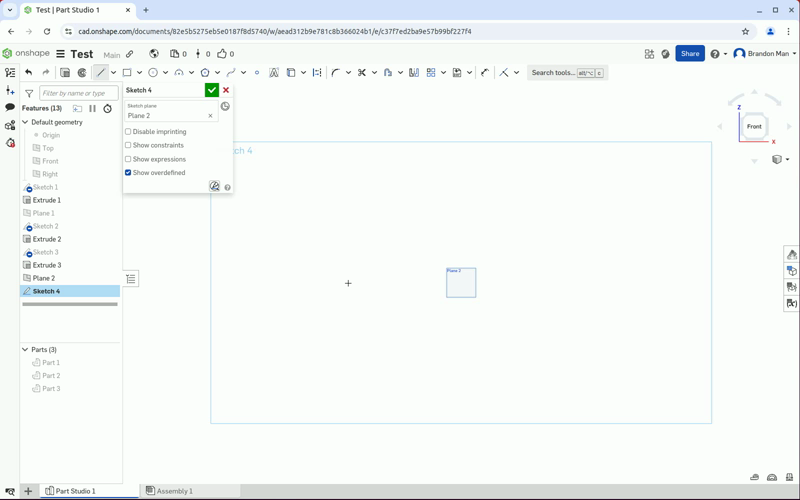
click(348, 282)
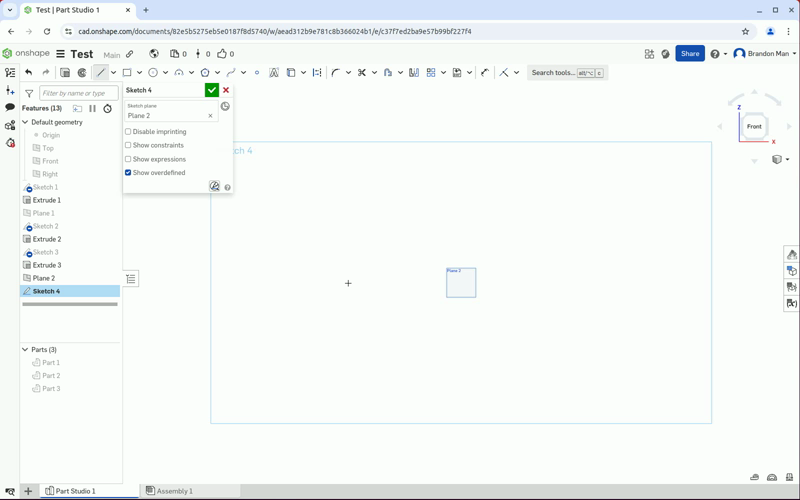
key_up(shift)
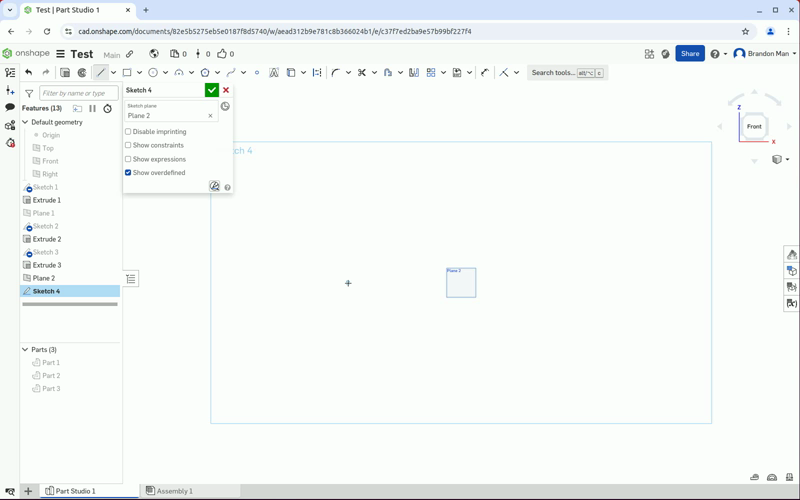
key_down(shift)
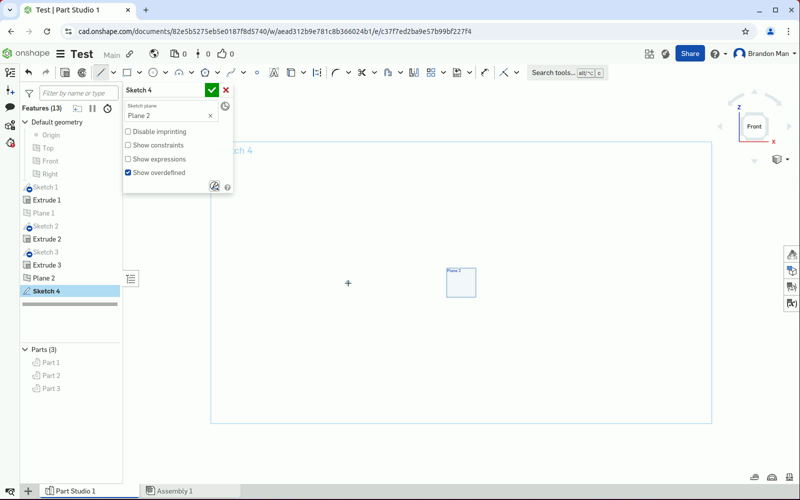
mouse_move(378, 282)
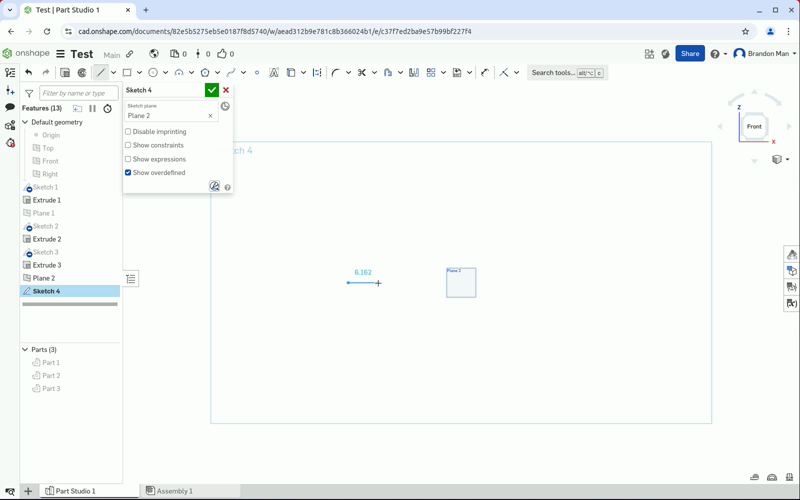
mouse_move(350, 282)
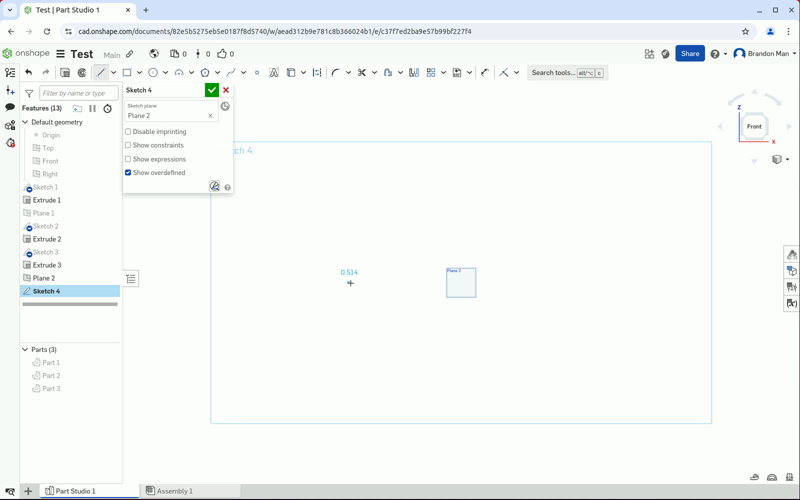
scroll(6)
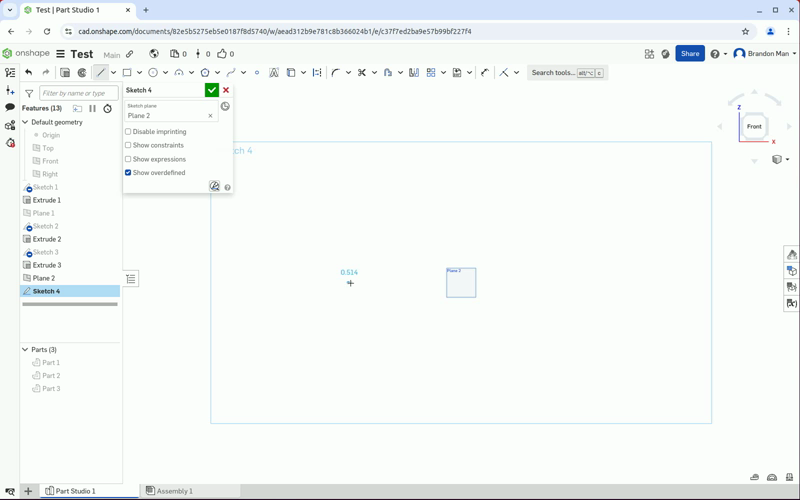
scroll(6)
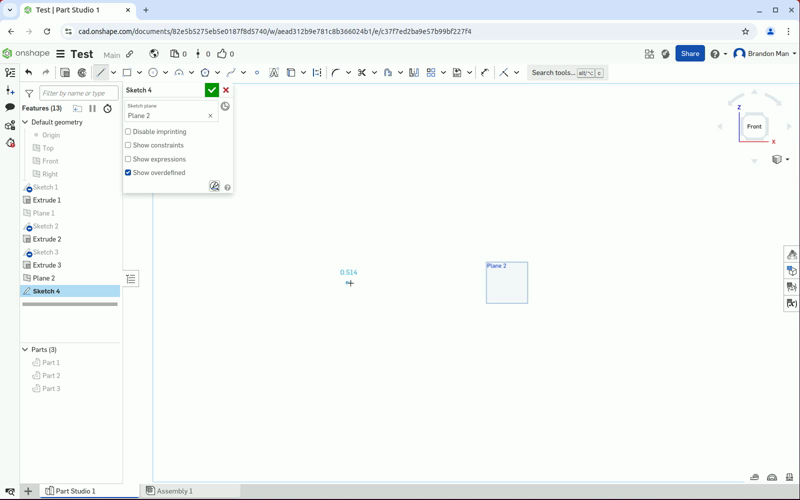
scroll(6)
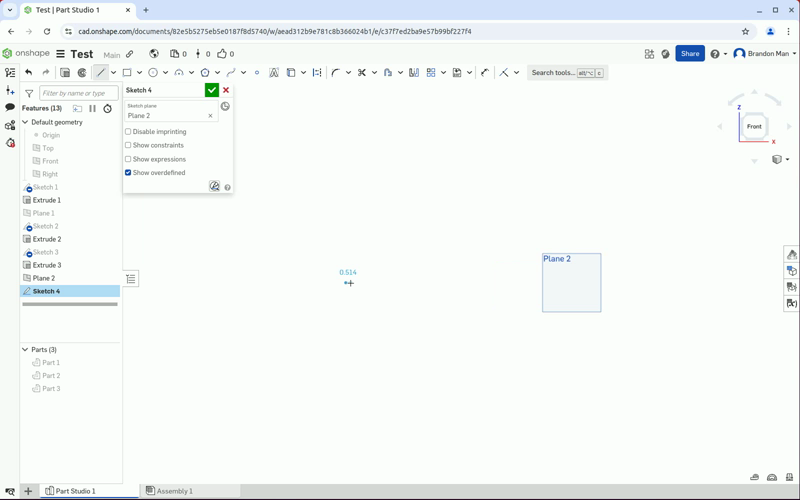
scroll(6)
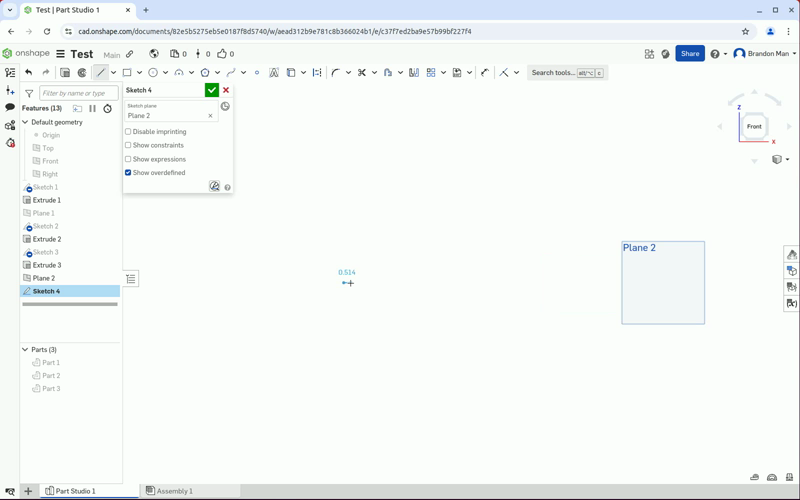
scroll(6)
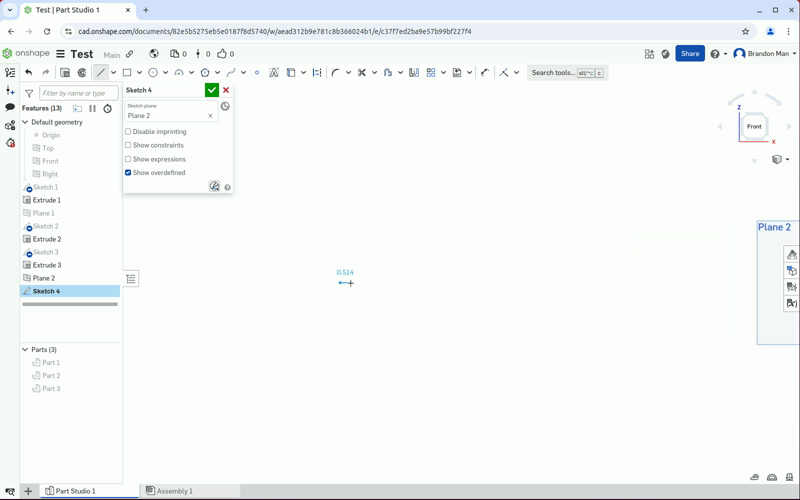
scroll(6)
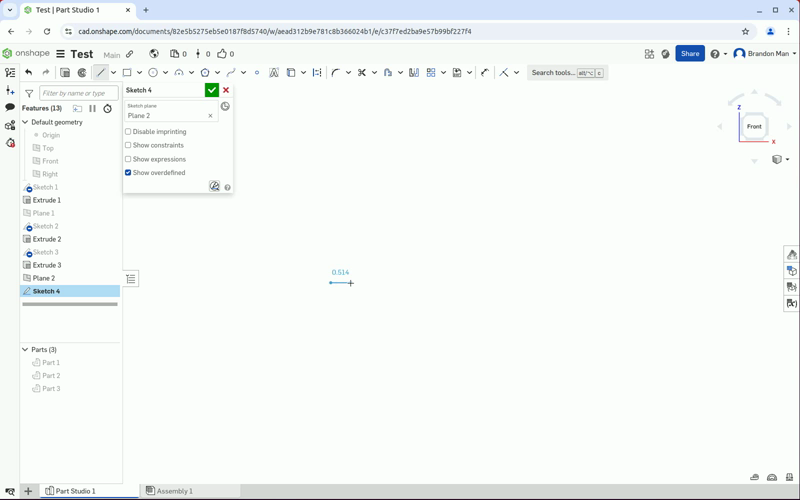
scroll(6)
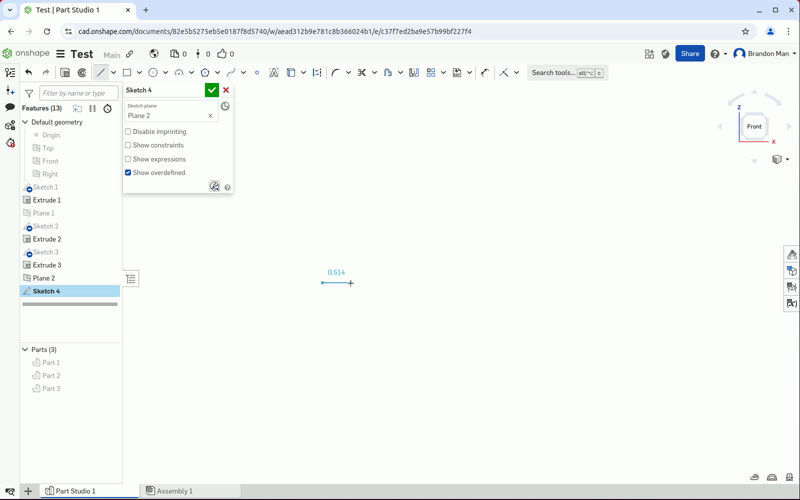
click(350, 282)
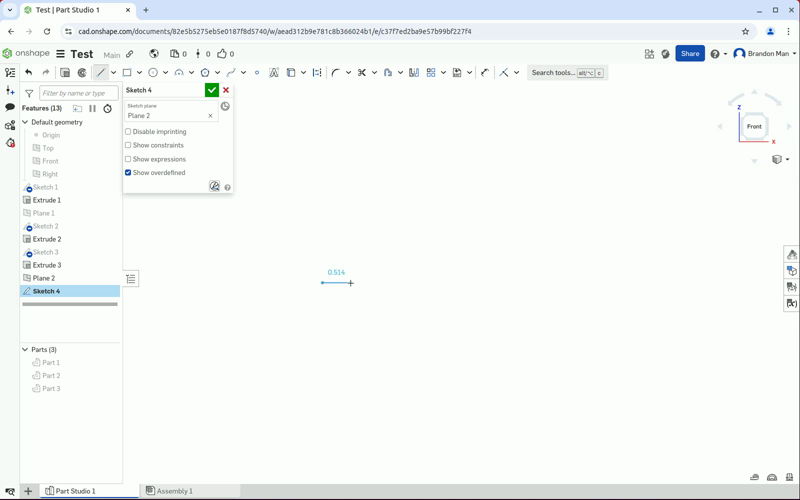
scroll(-6)
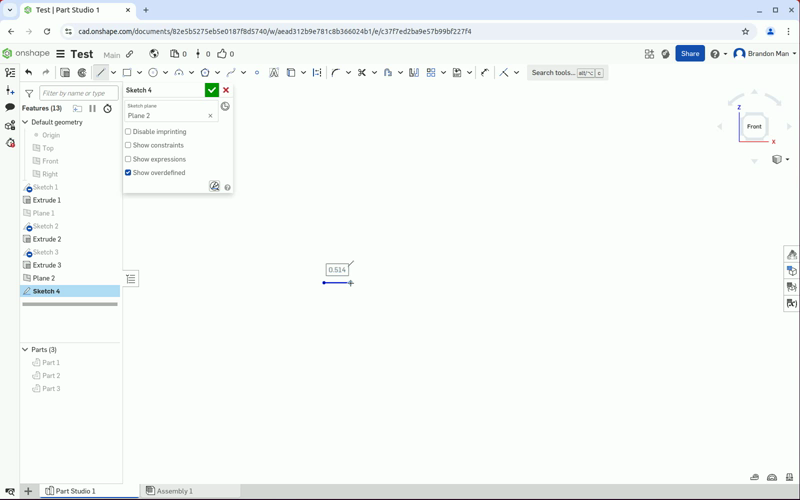
scroll(-6)
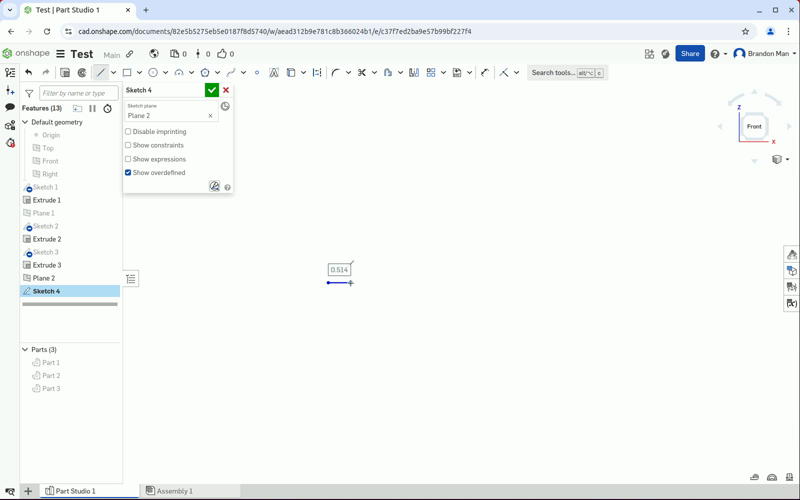
scroll(-6)
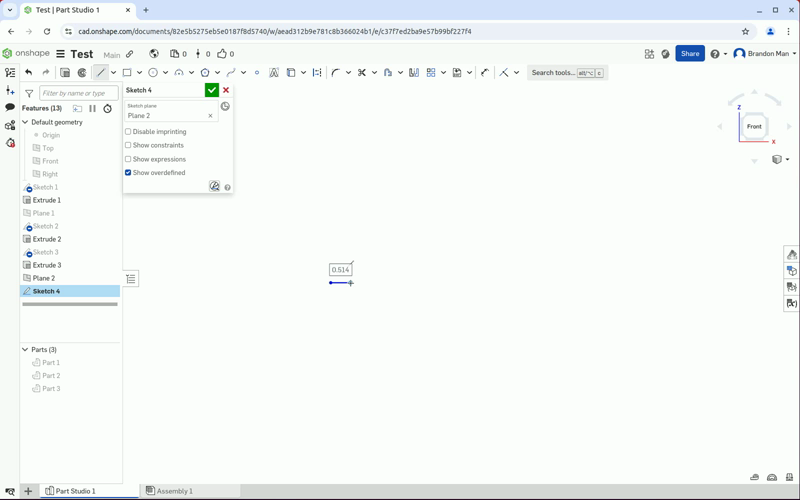
scroll(-6)
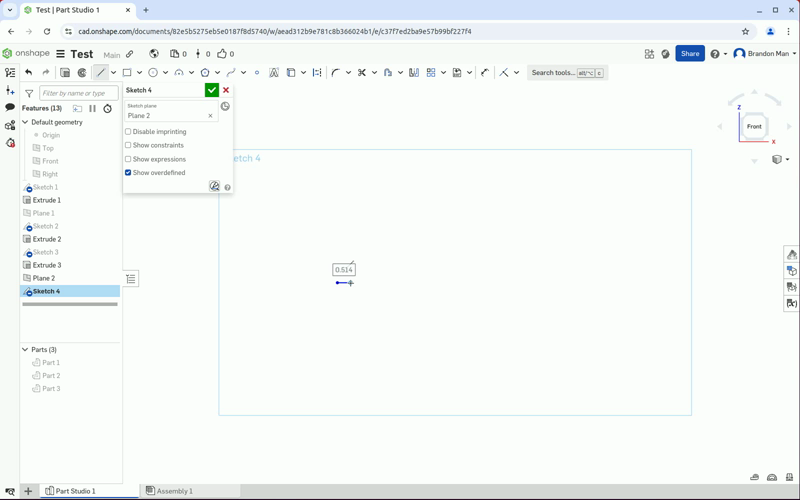
scroll(-6)
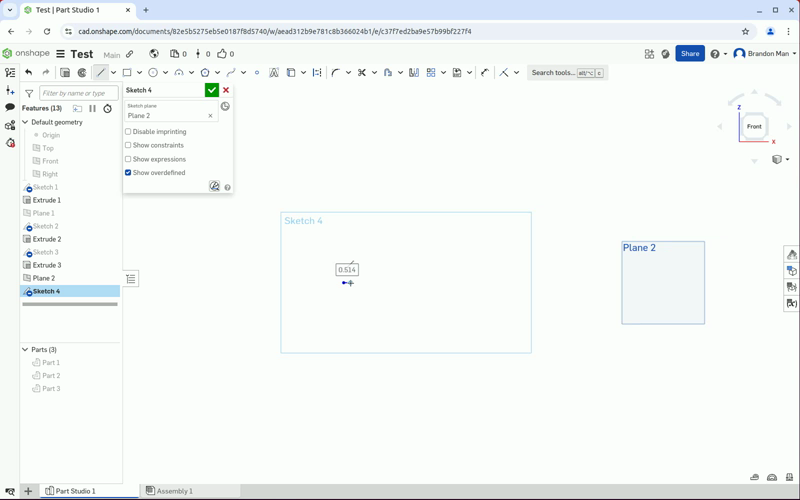
scroll(-6)
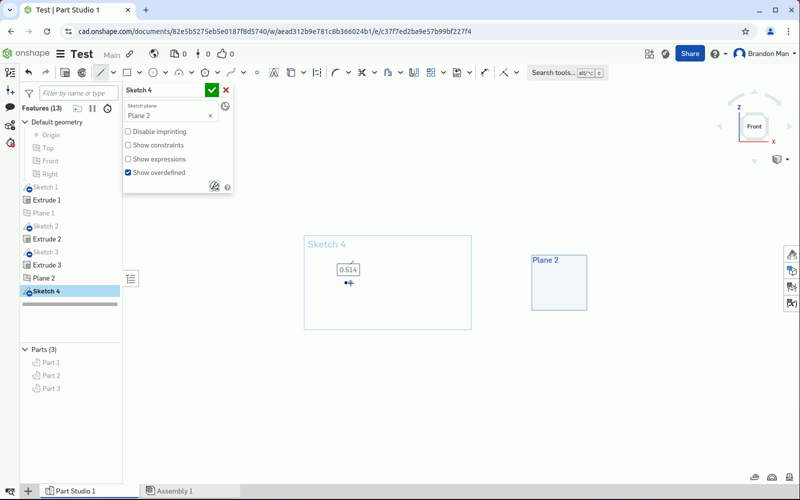
scroll(-6)
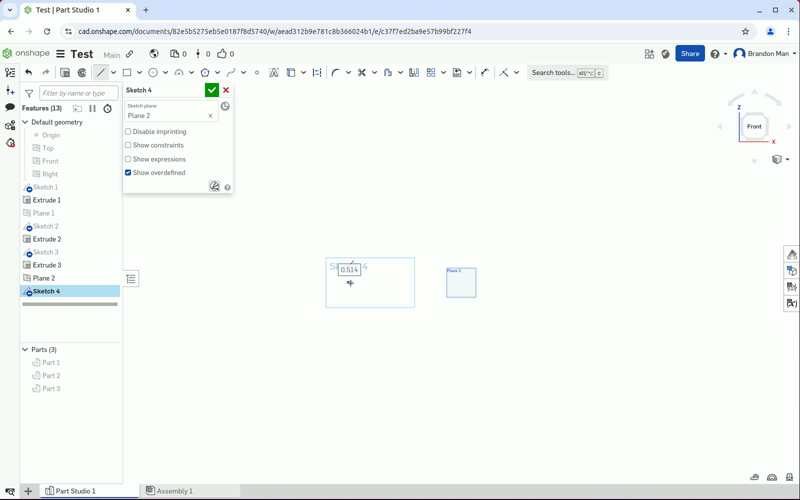
key_up(shift)
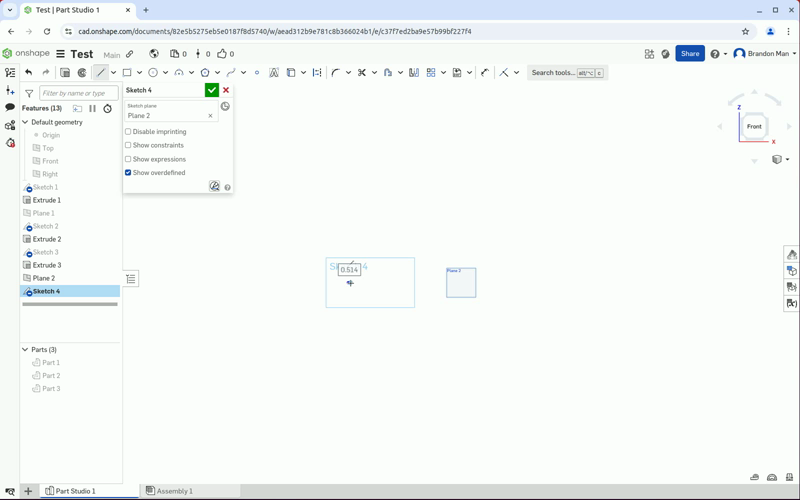
key_down(shift)
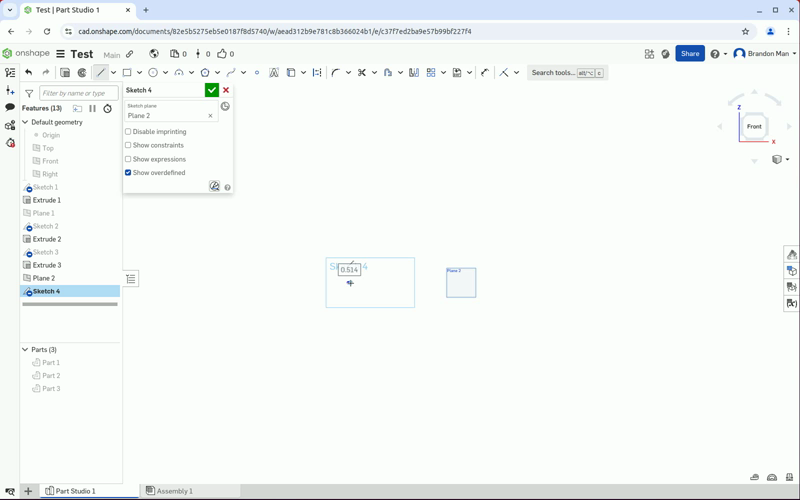
mouse_move(380, 282)
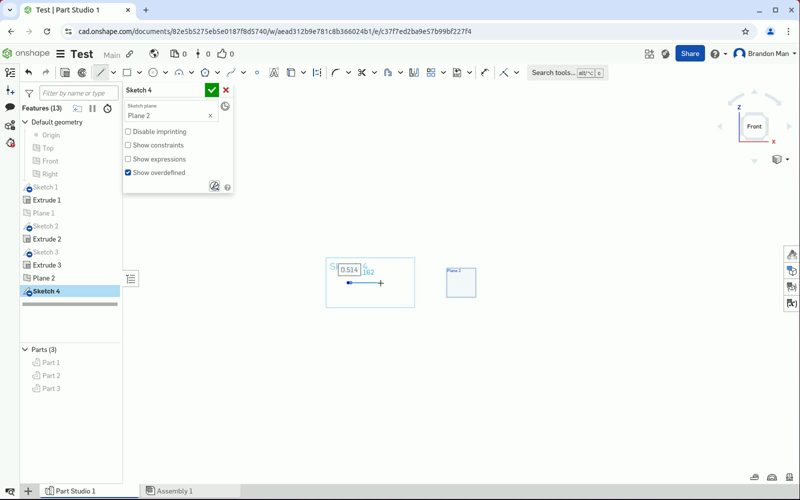
mouse_move(350, 259)
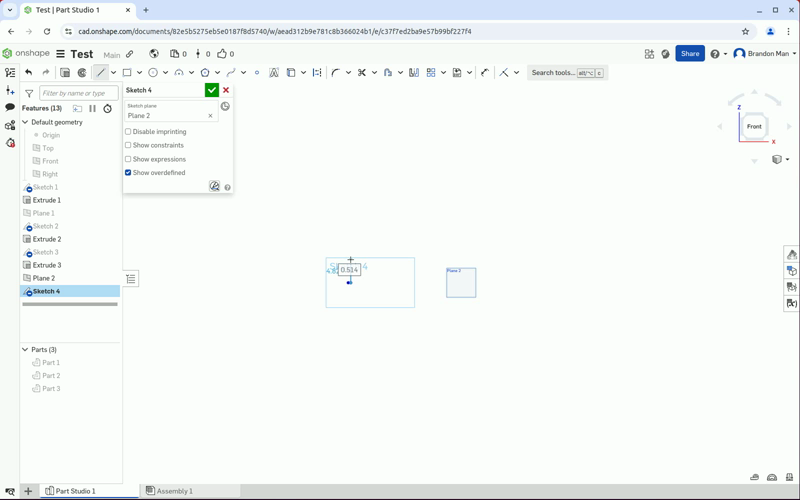
click(350, 259)
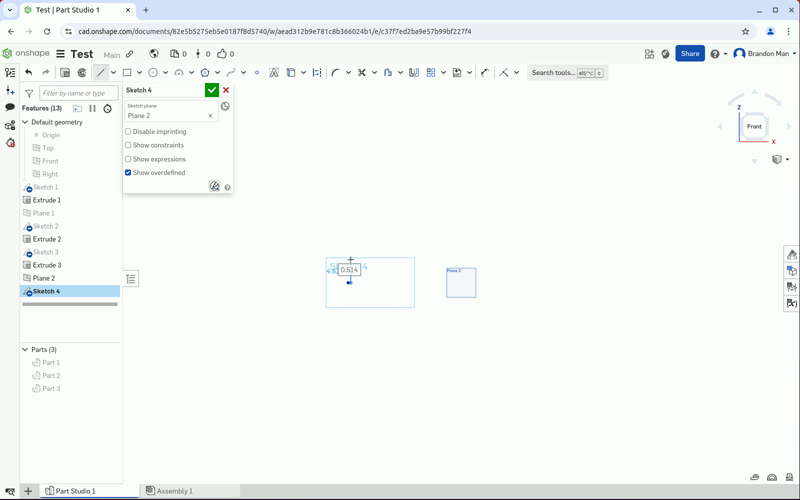
key_up(shift)
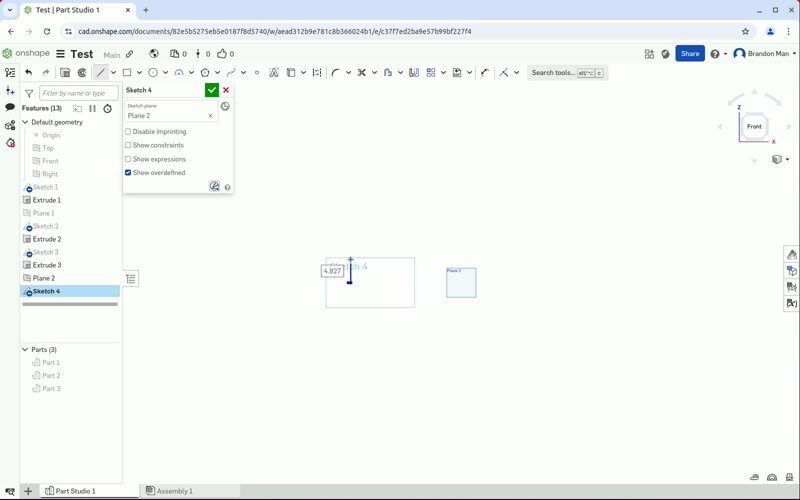
key_down(shift)
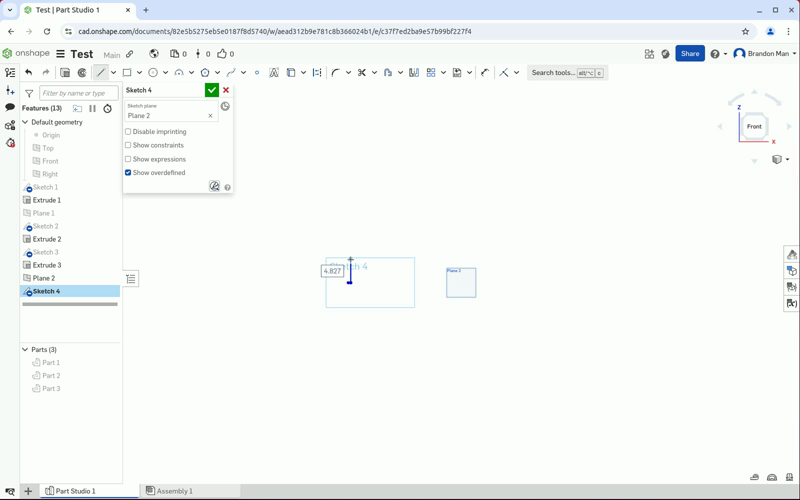
mouse_move(569, 259)
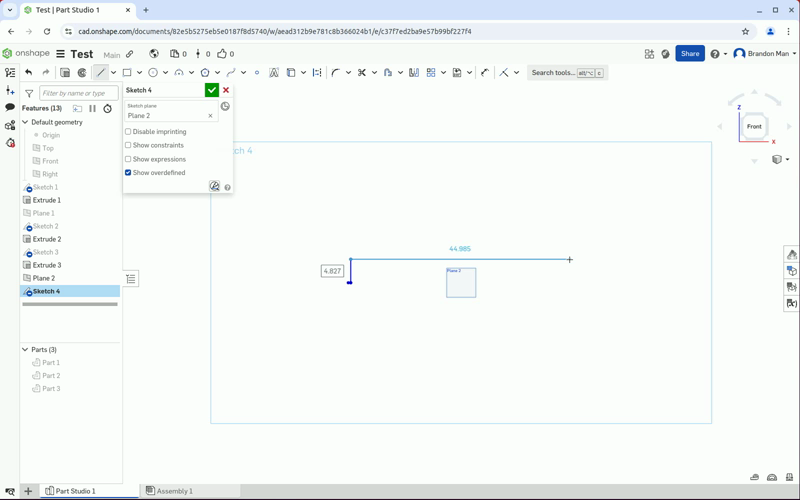
click(569, 259)
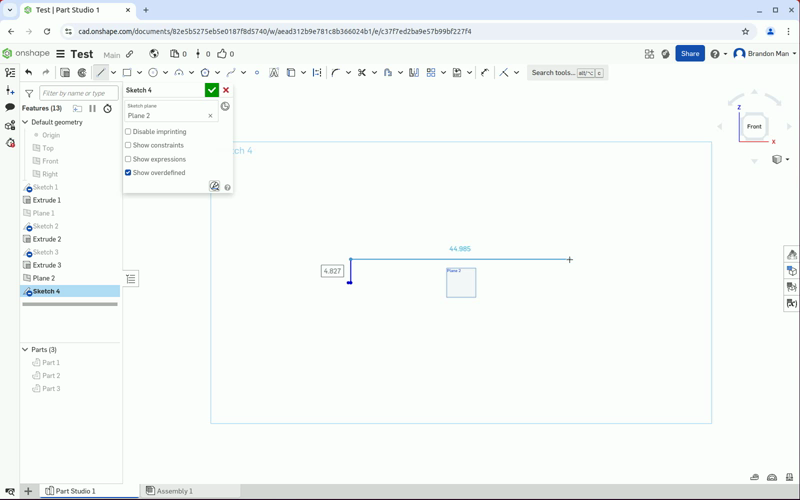
key_up(shift)
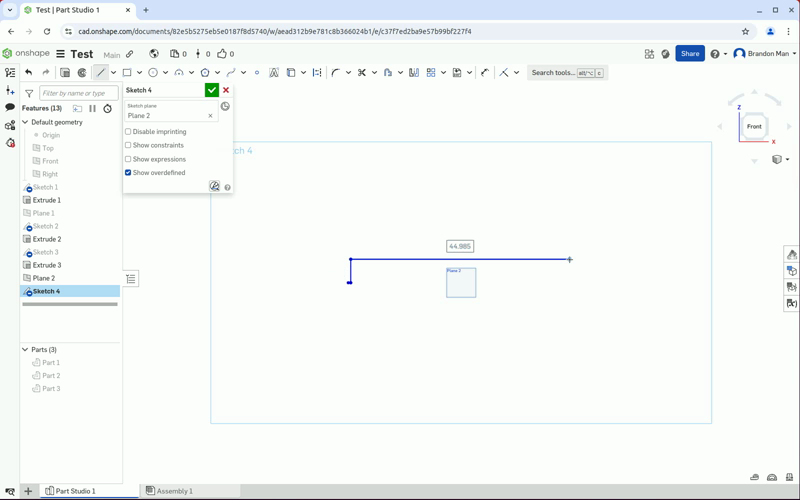
key_down(shift)
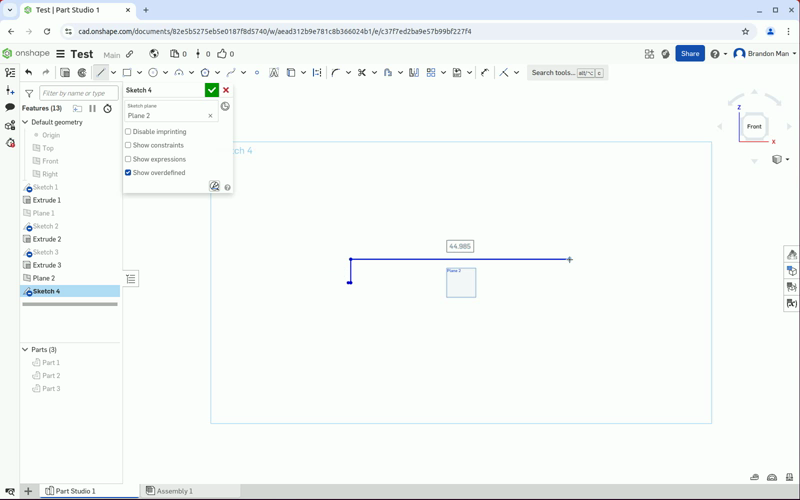
mouse_move(589, 259)
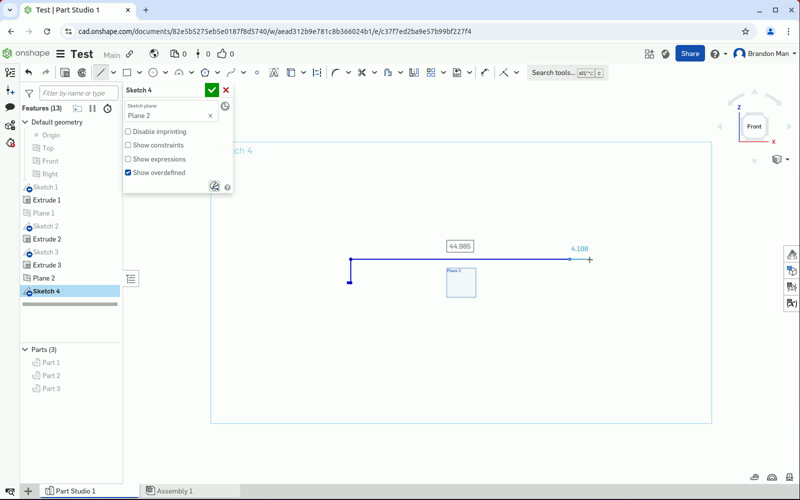
mouse_move(569, 282)
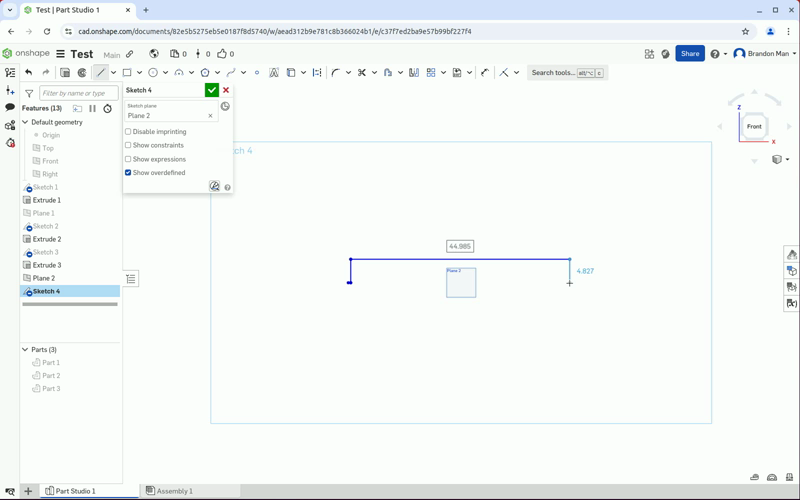
click(569, 282)
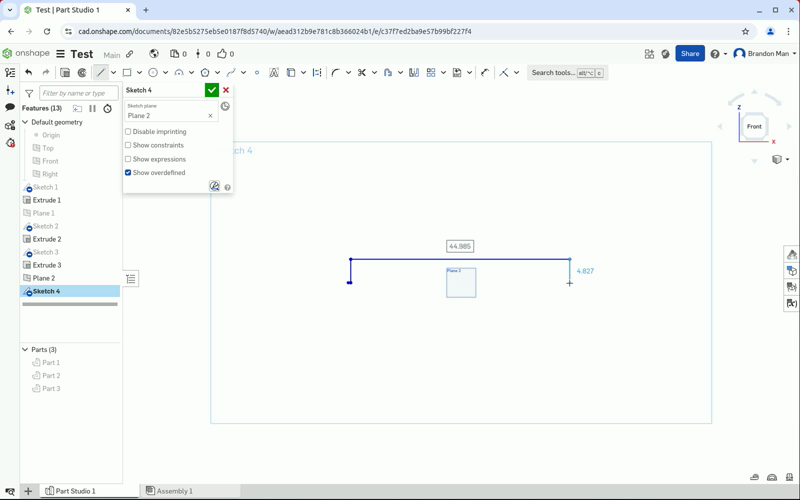
key_up(shift)
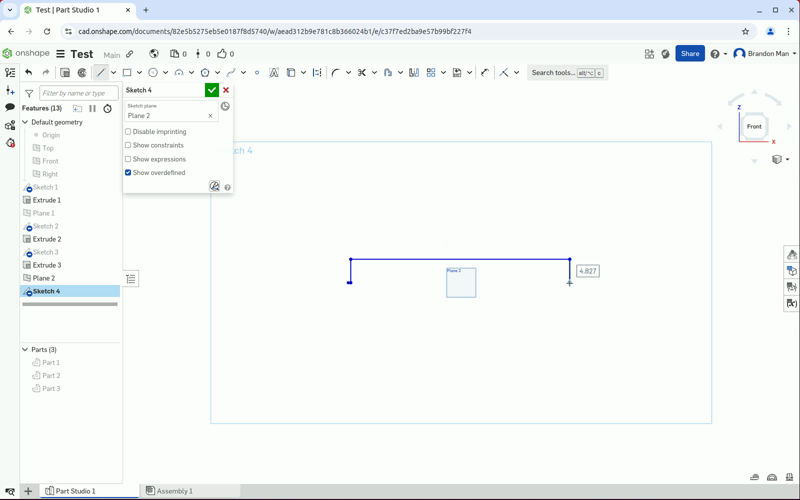
key_down(shift)
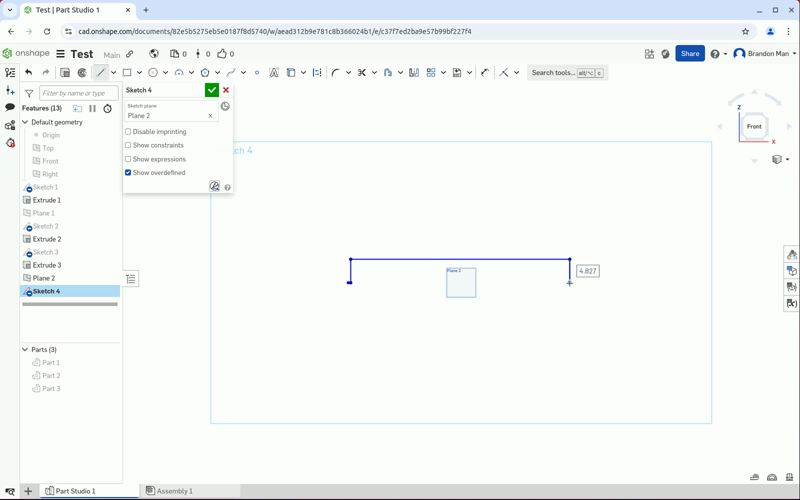
mouse_move(589, 282)
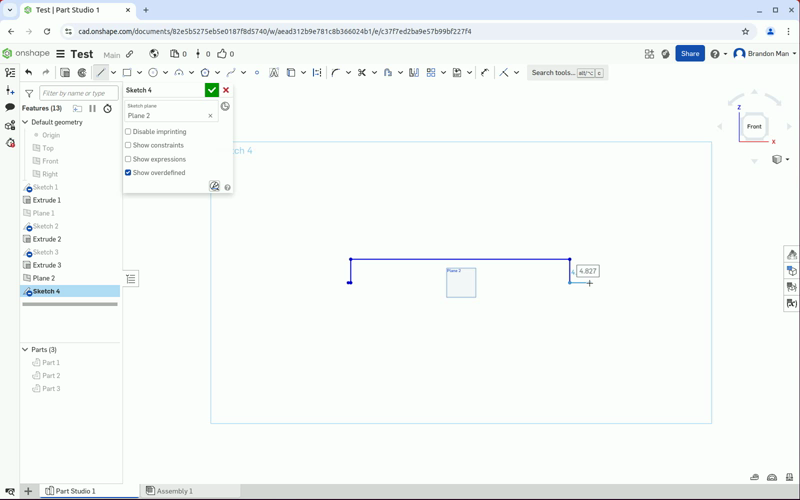
mouse_move(572, 282)
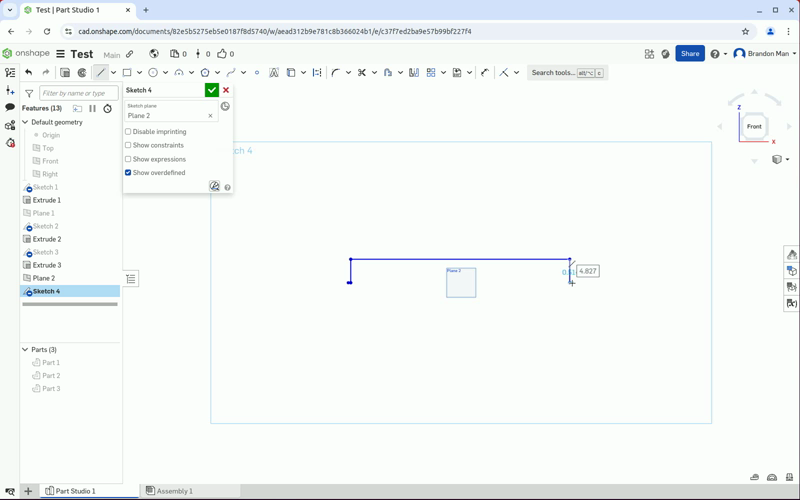
scroll(6)
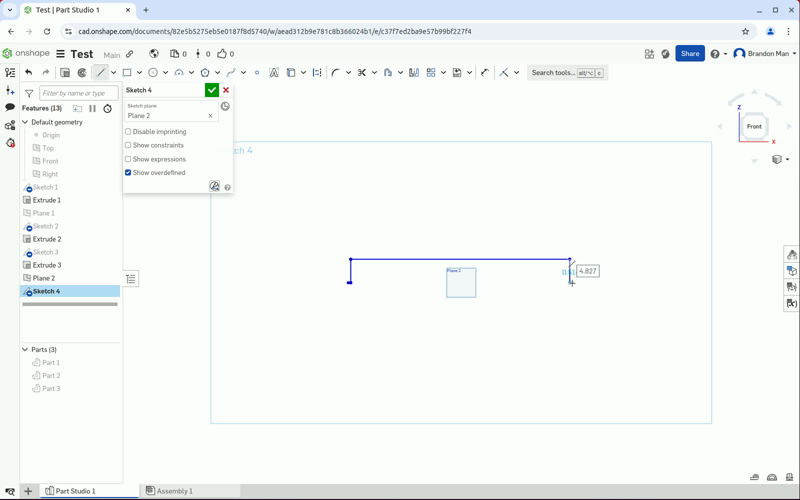
scroll(6)
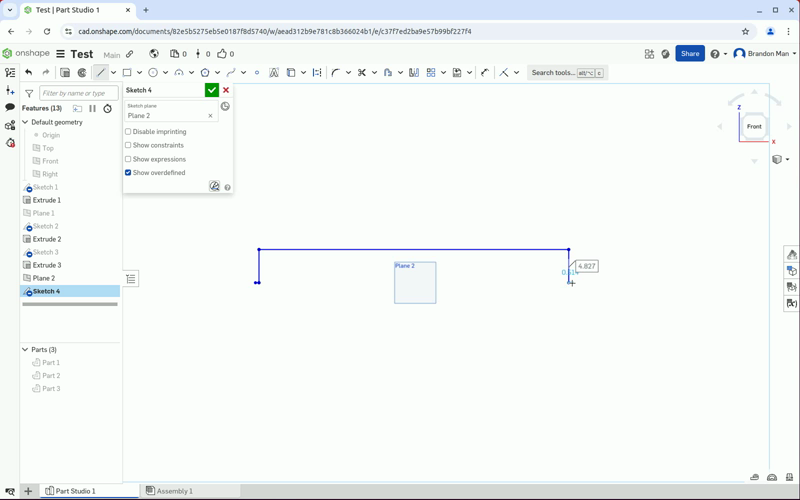
scroll(6)
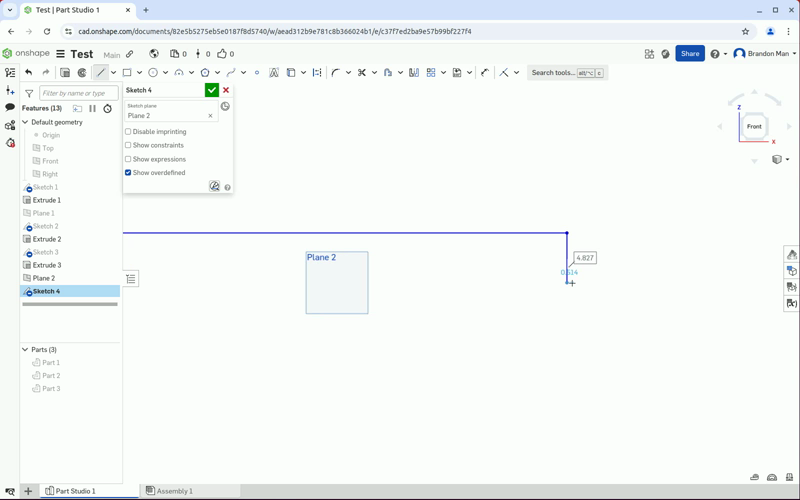
scroll(6)
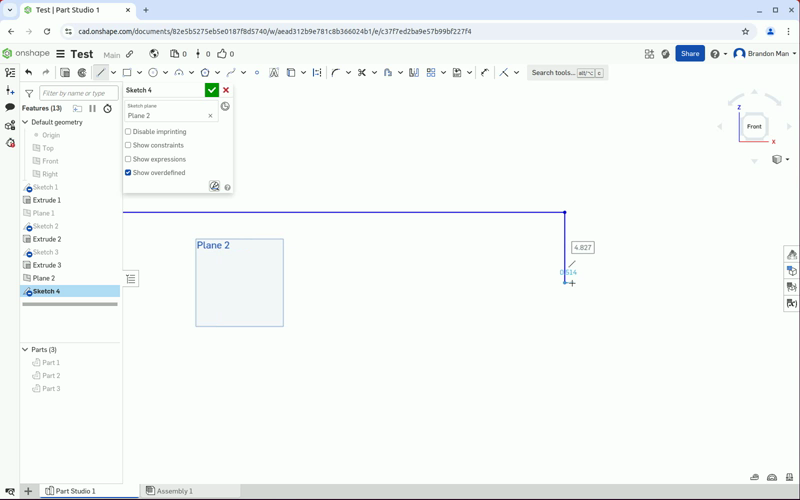
scroll(6)
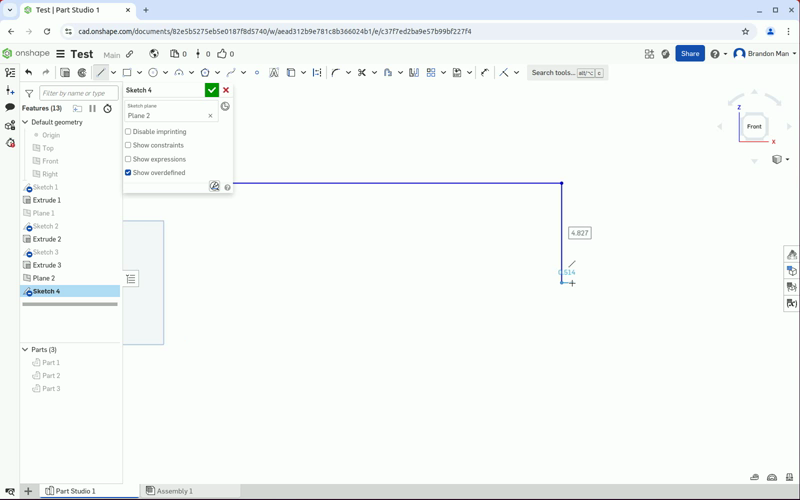
scroll(6)
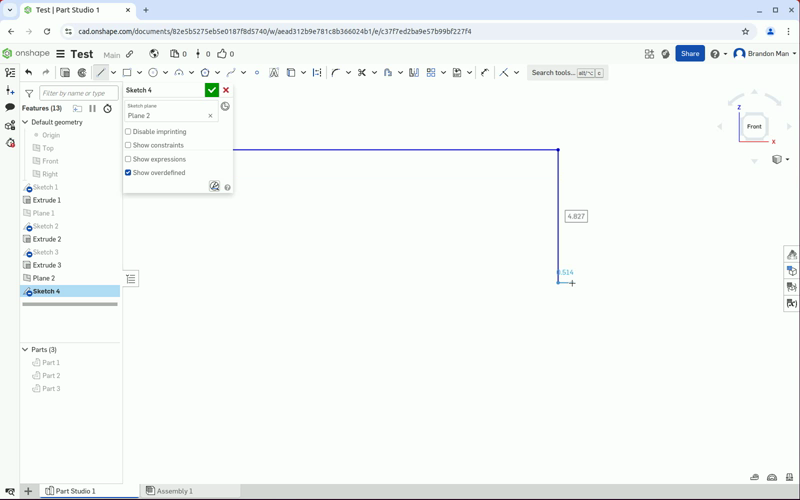
scroll(6)
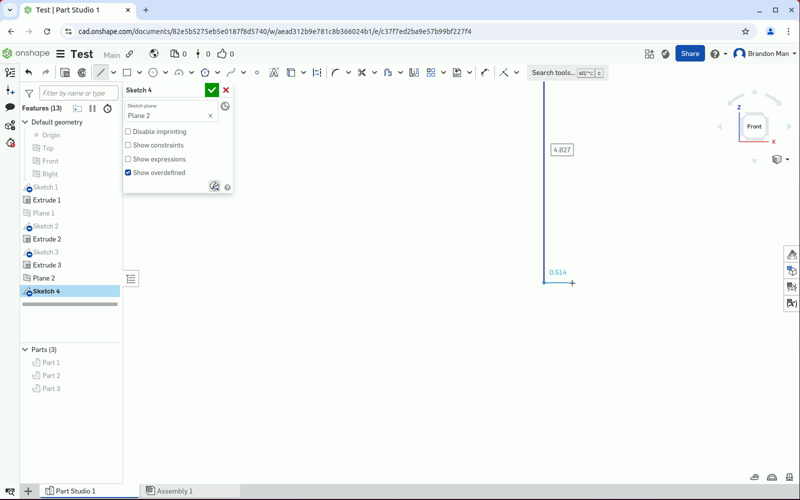
click(572, 282)
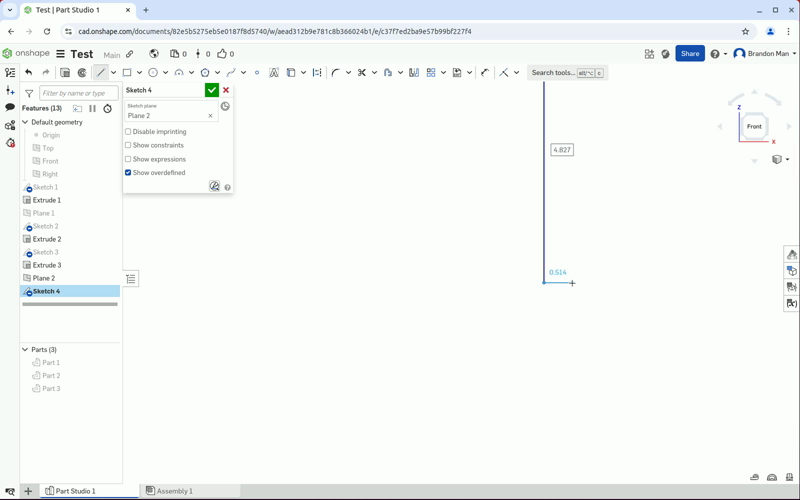
scroll(-6)
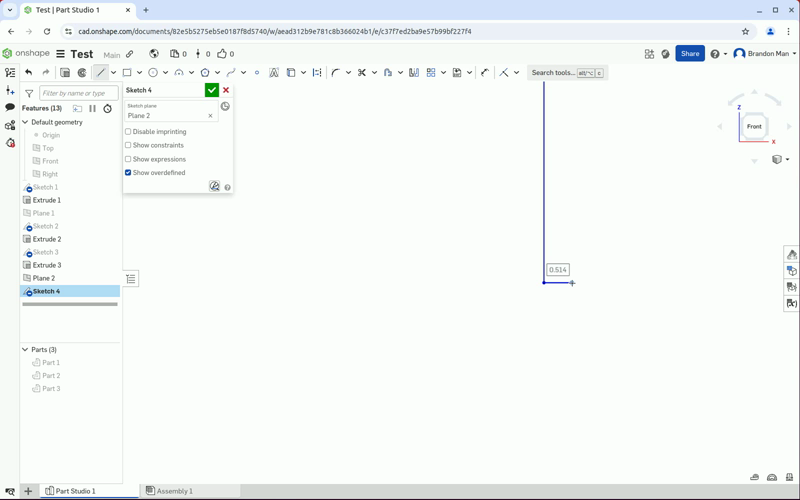
scroll(-6)
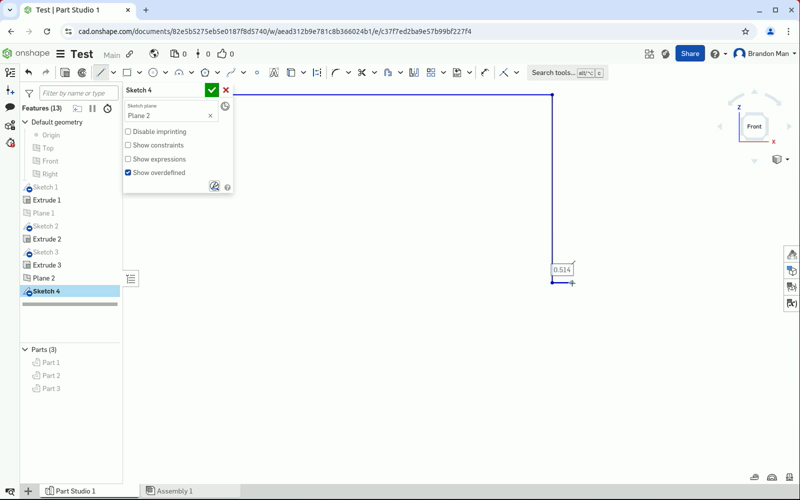
scroll(-6)
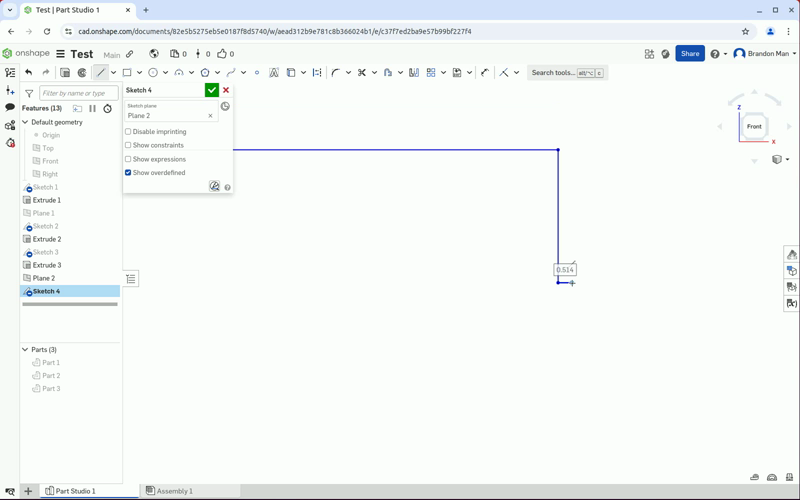
scroll(-6)
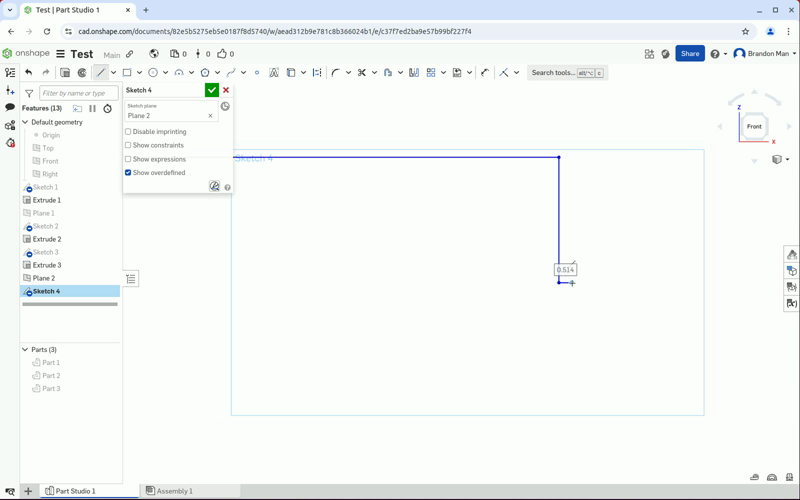
scroll(-6)
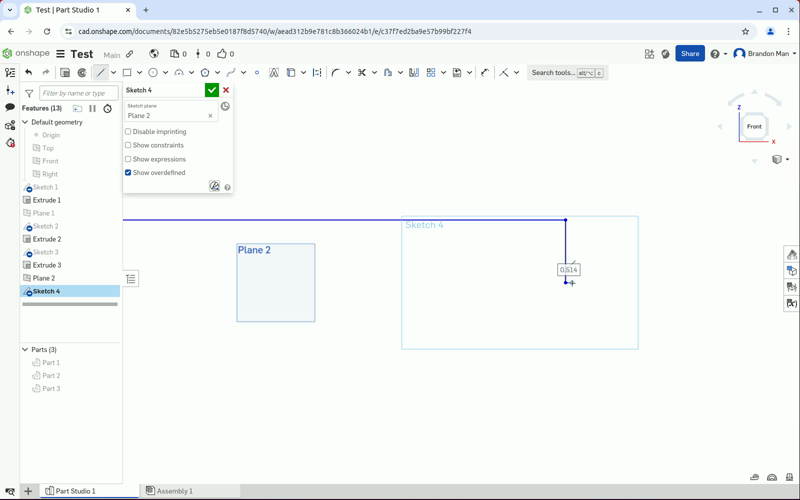
scroll(-6)
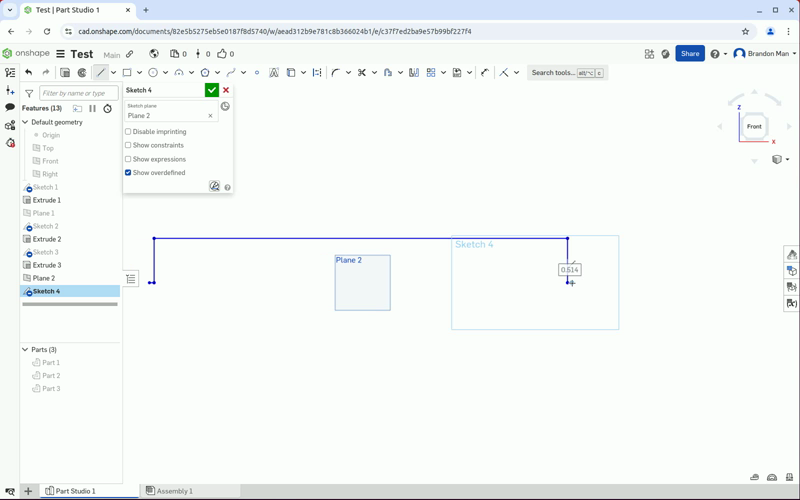
scroll(-6)
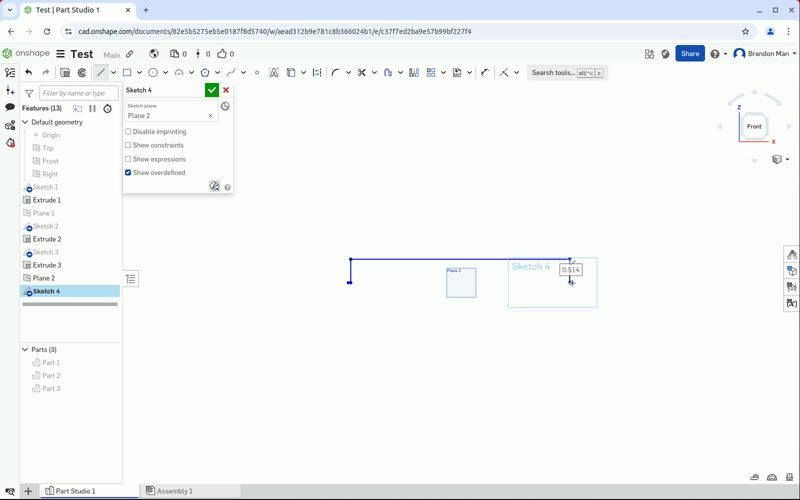
key_up(shift)
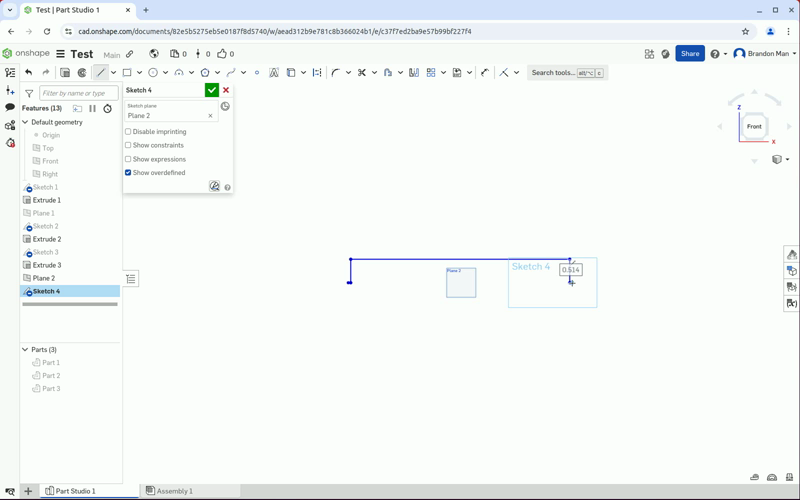
key_down(shift)
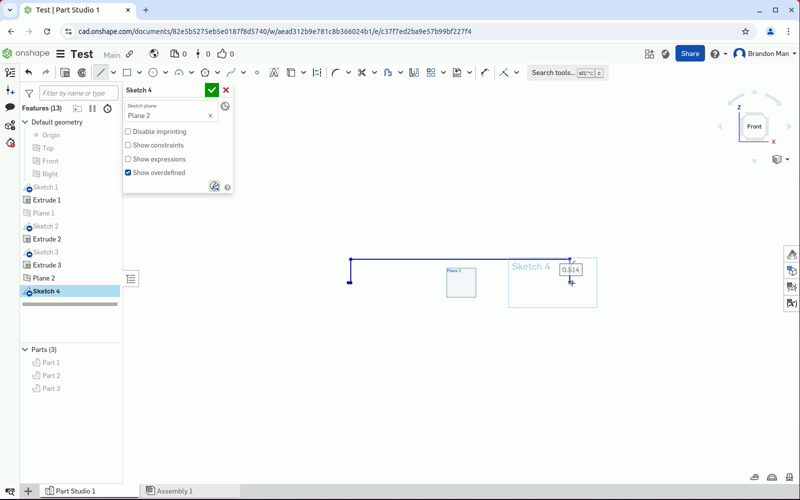
mouse_move(589, 282)
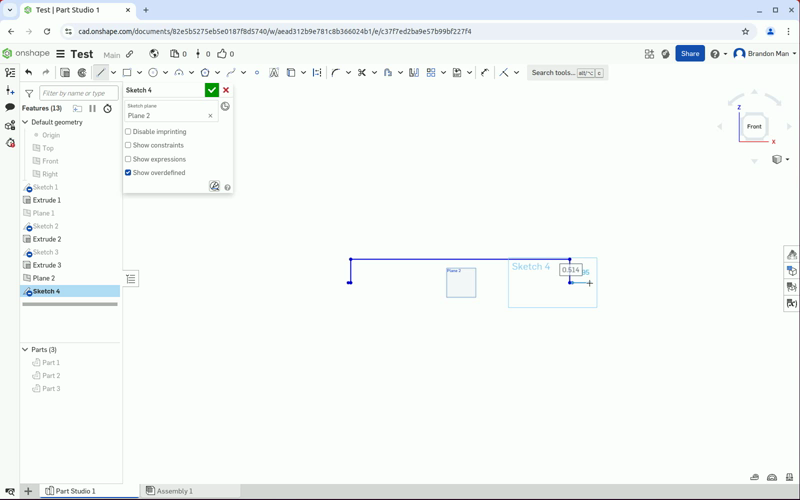
mouse_move(572, 257)
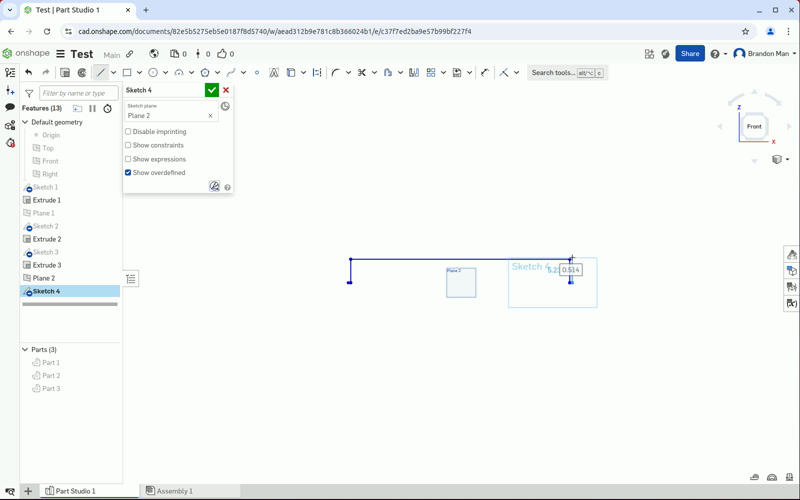
scroll(6)
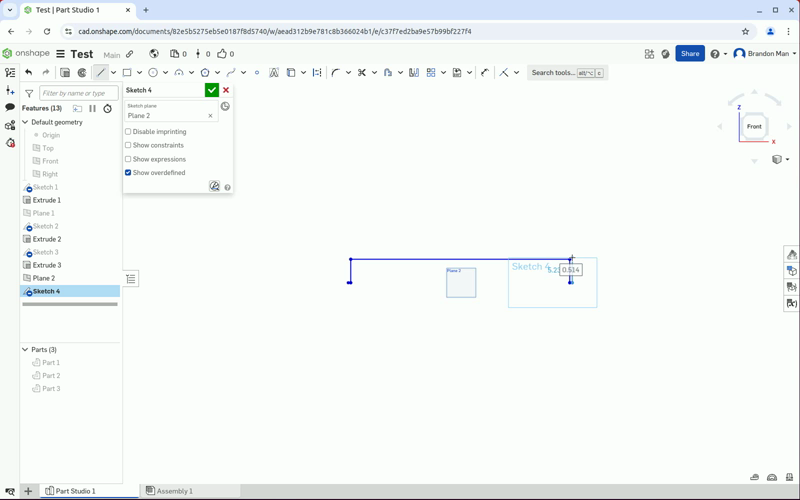
scroll(6)
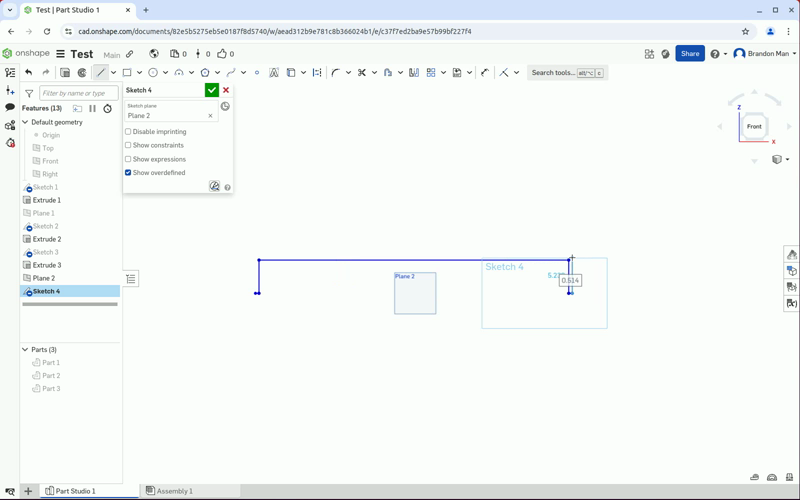
scroll(6)
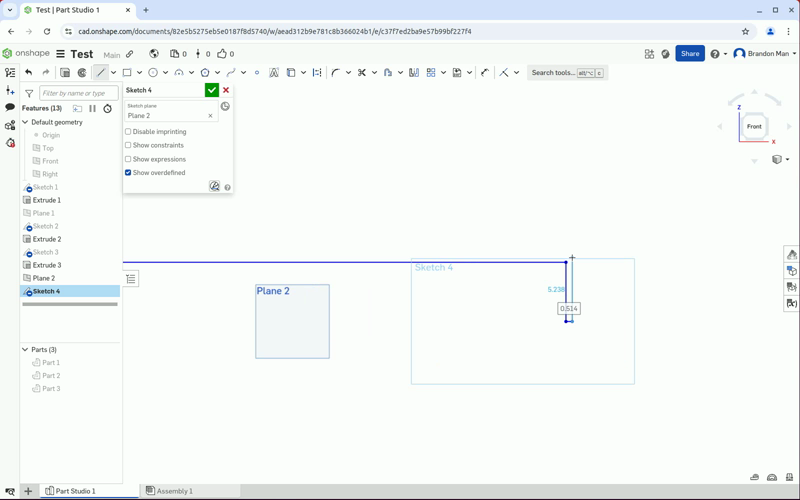
scroll(6)
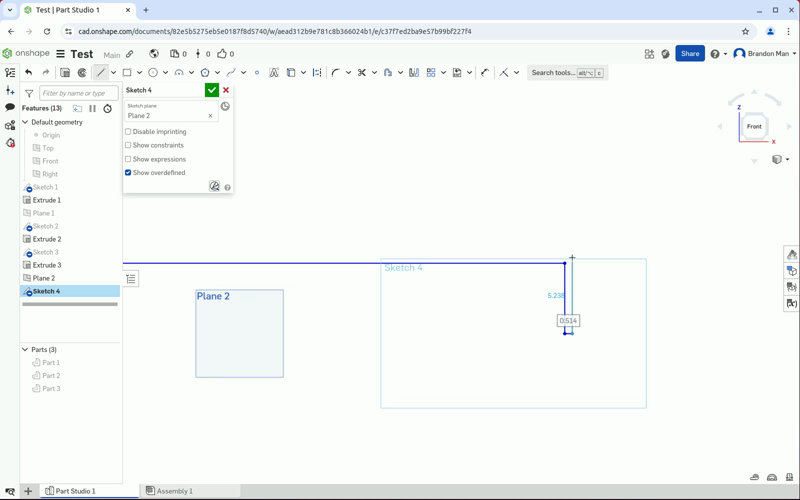
scroll(6)
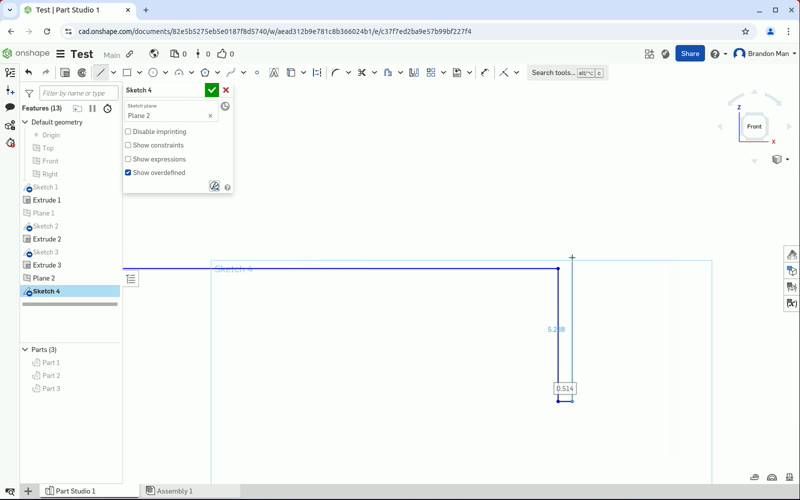
scroll(6)
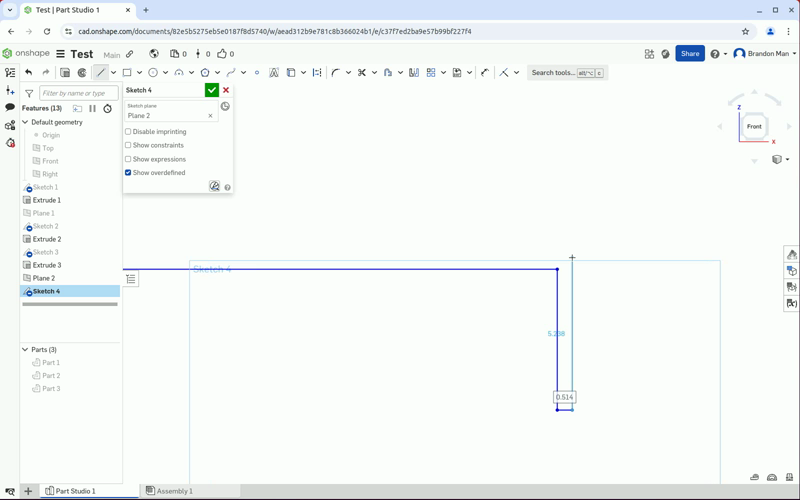
scroll(6)
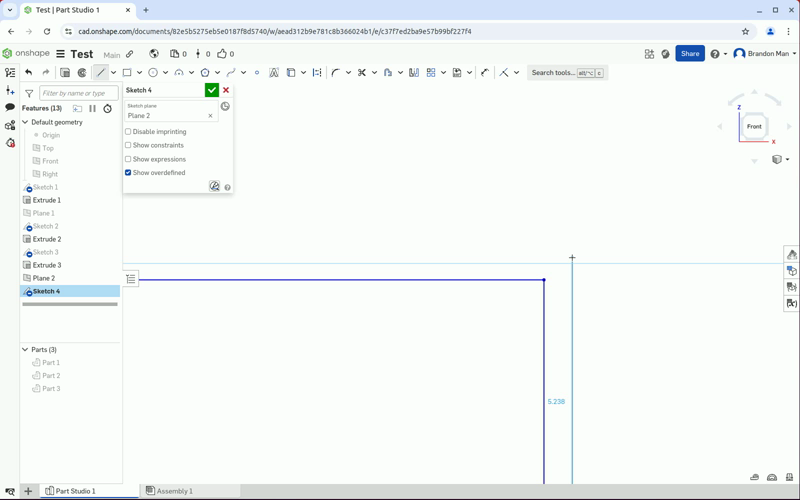
click(572, 257)
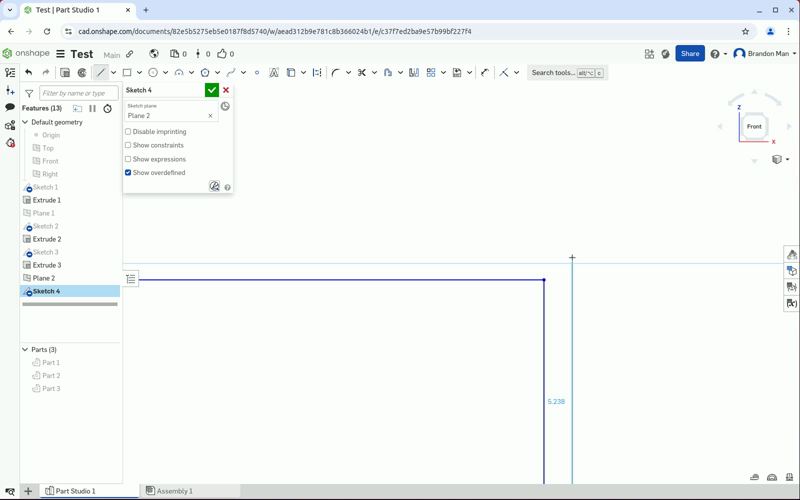
scroll(-6)
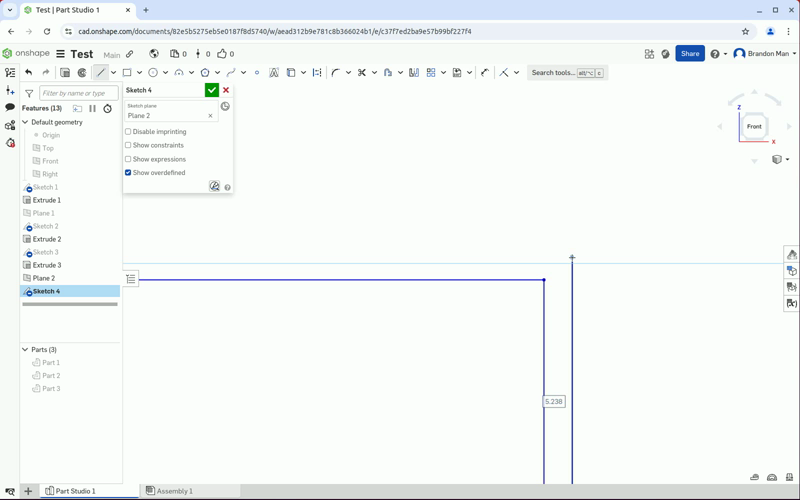
scroll(-6)
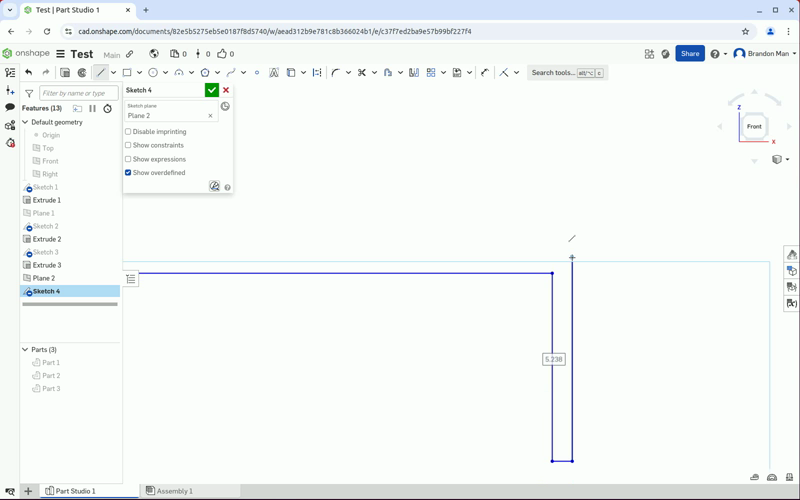
scroll(-6)
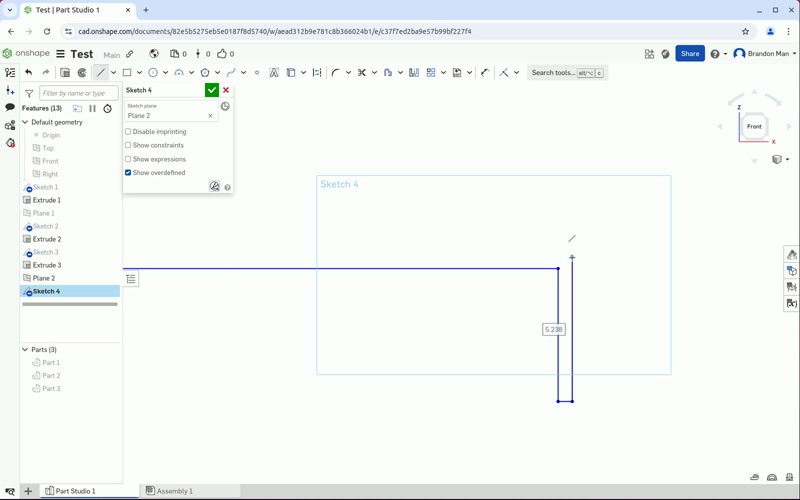
scroll(-6)
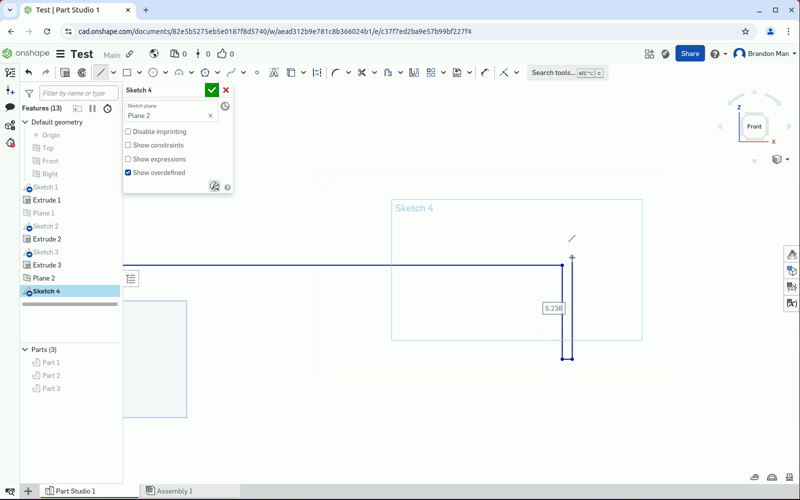
scroll(-6)
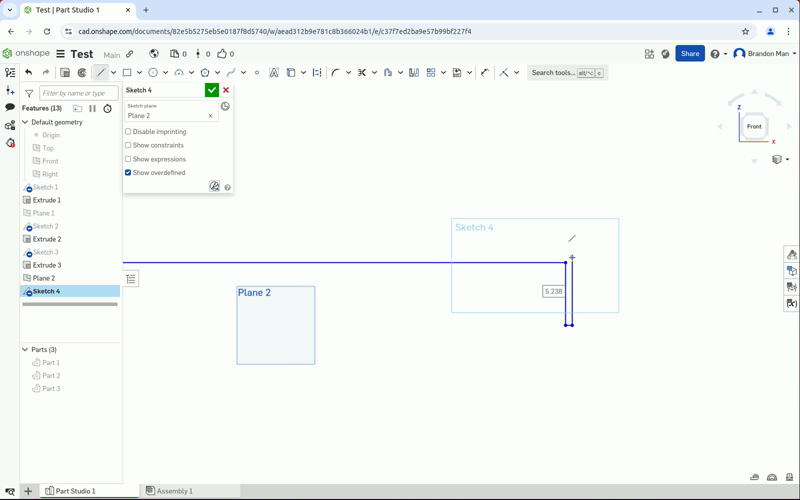
scroll(-6)
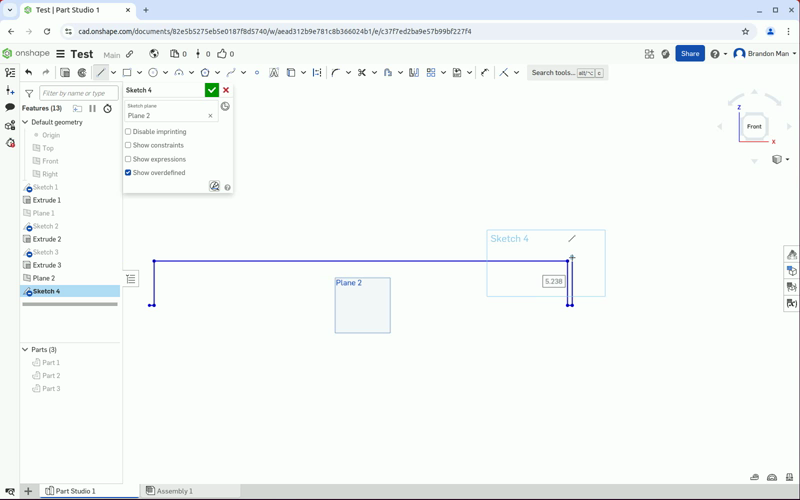
scroll(-6)
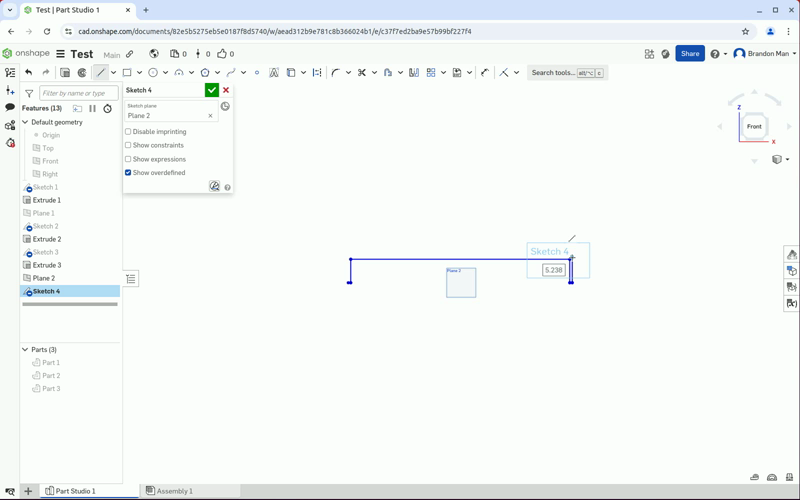
key_up(shift)
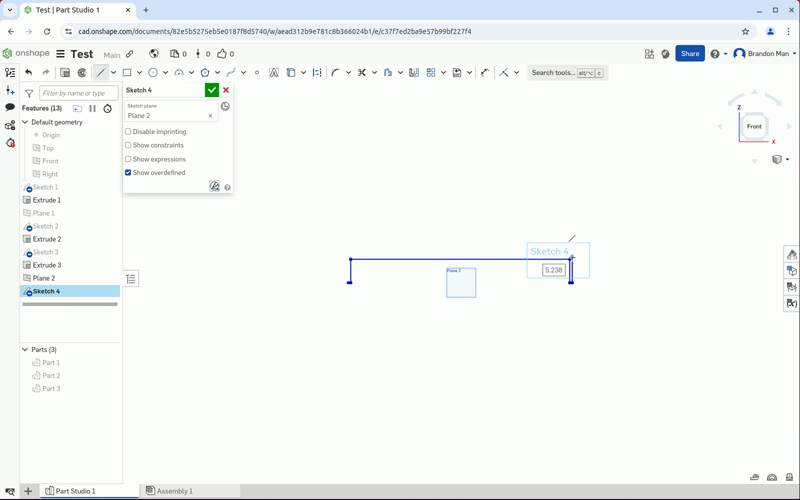
key_down(shift)
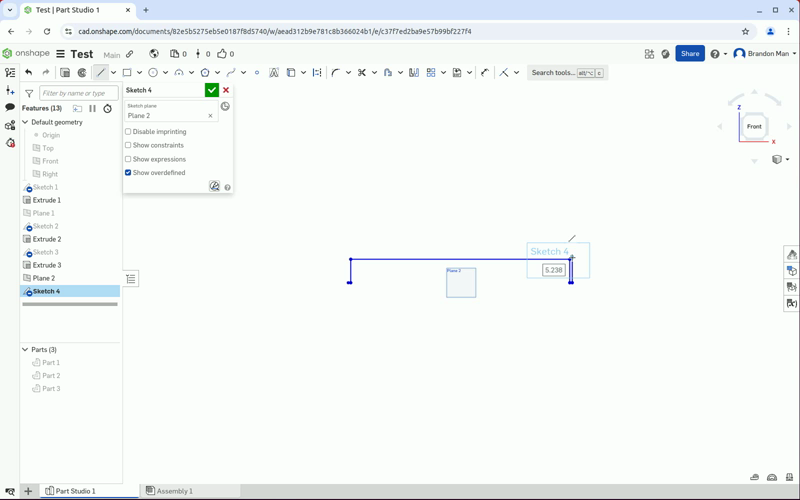
mouse_move(348, 257)
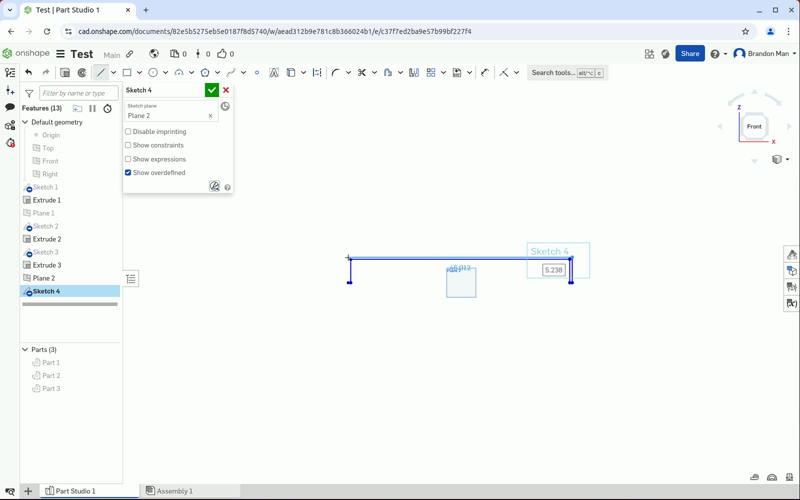
scroll(6)
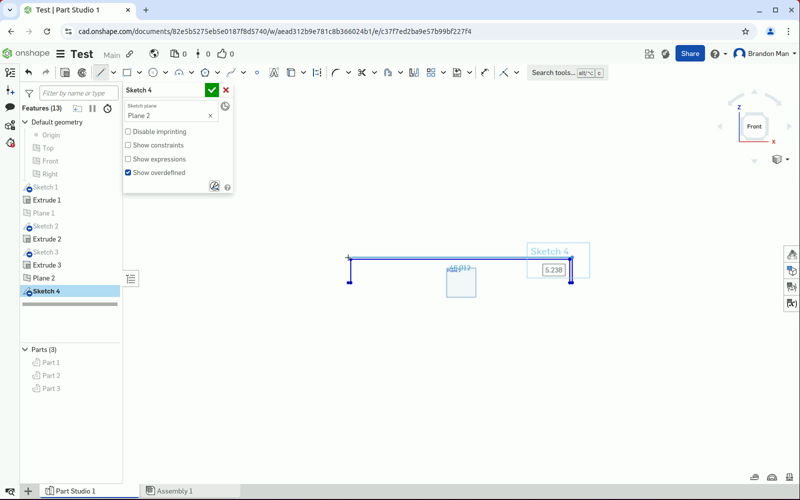
scroll(6)
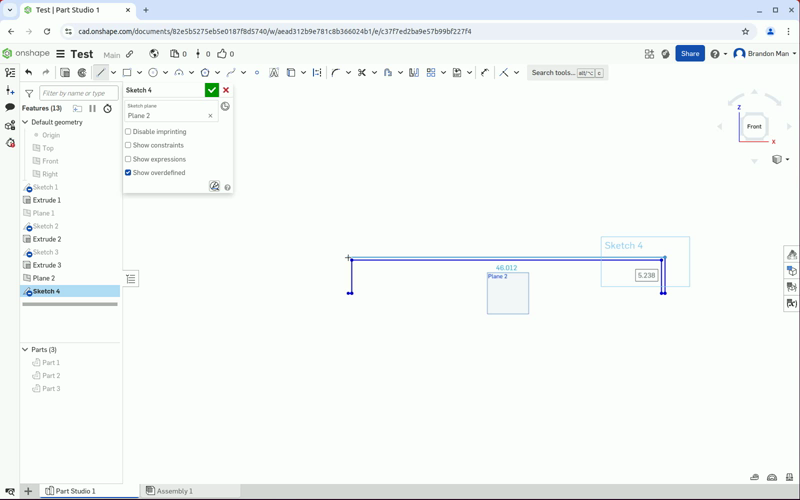
scroll(6)
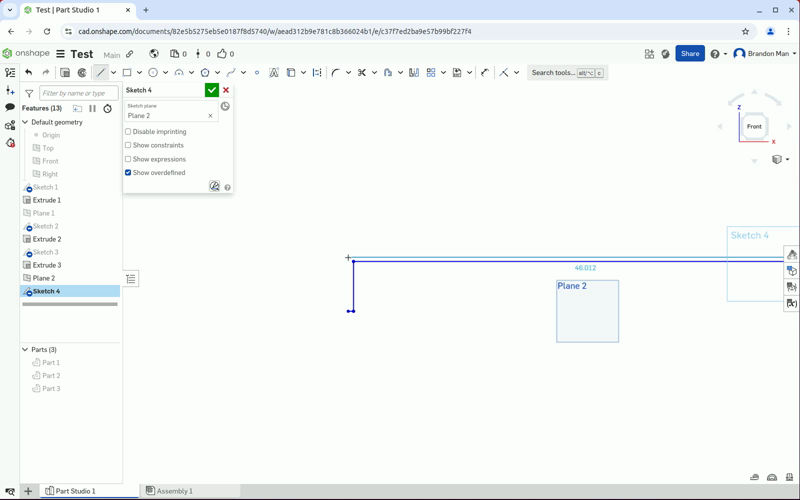
scroll(6)
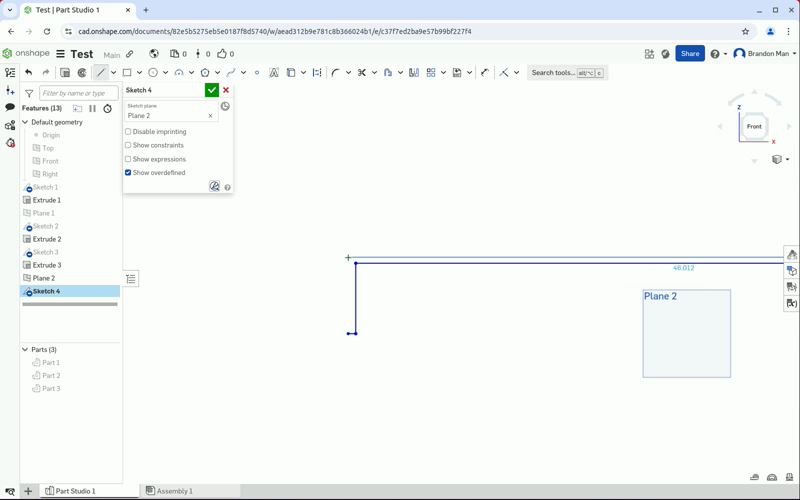
scroll(6)
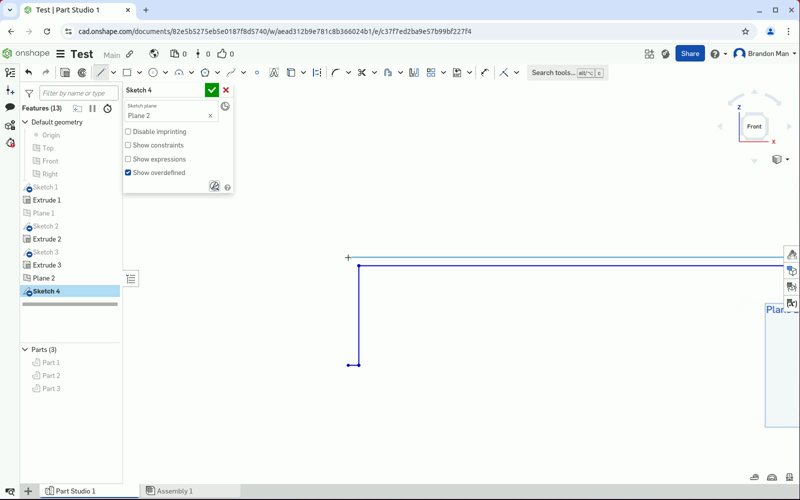
scroll(6)
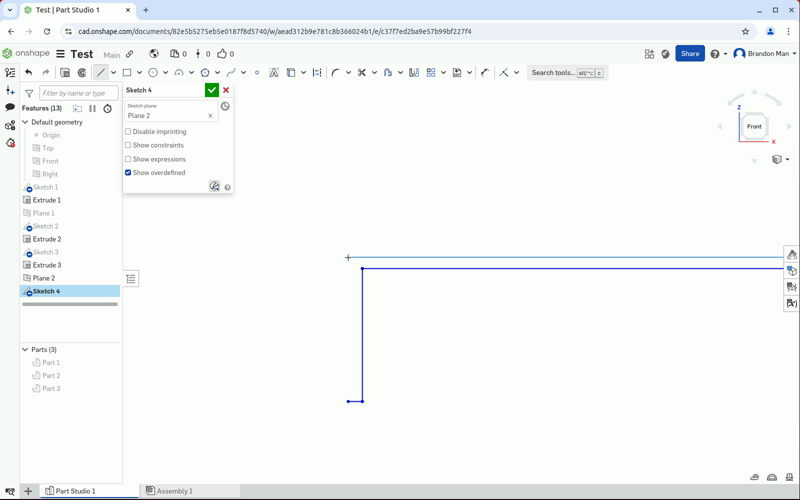
scroll(6)
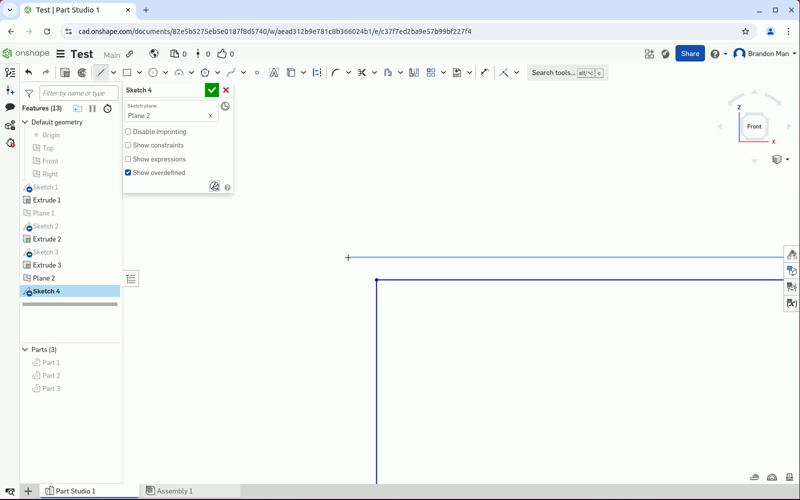
click(348, 257)
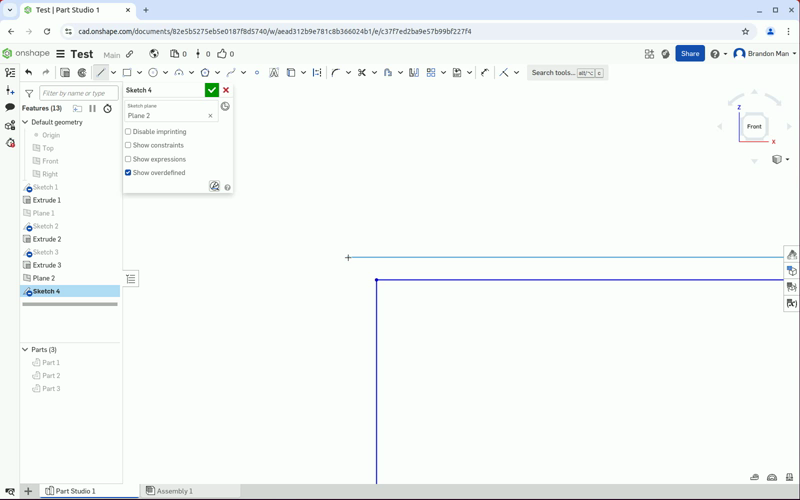
scroll(-6)
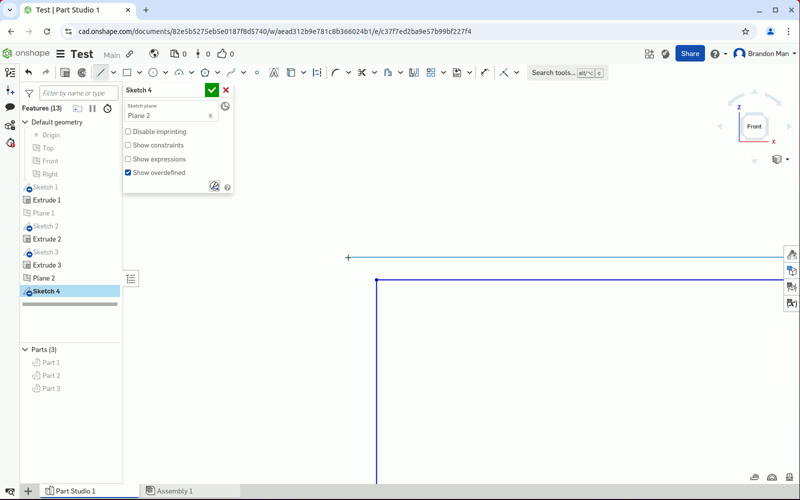
scroll(-6)
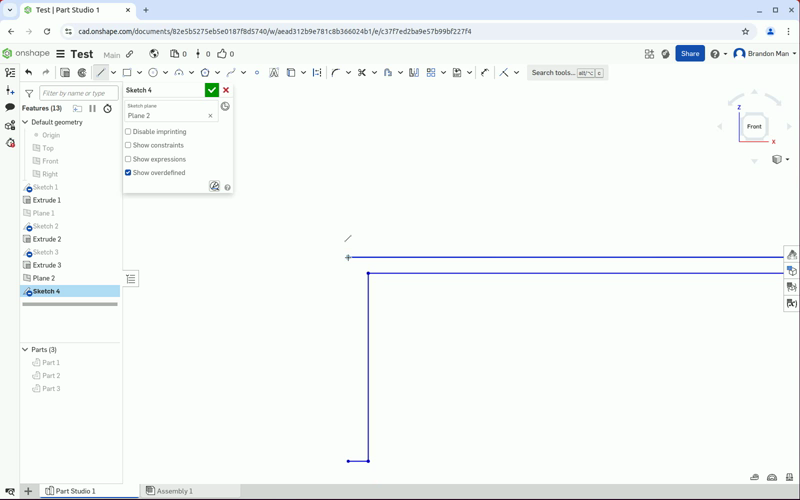
scroll(-6)
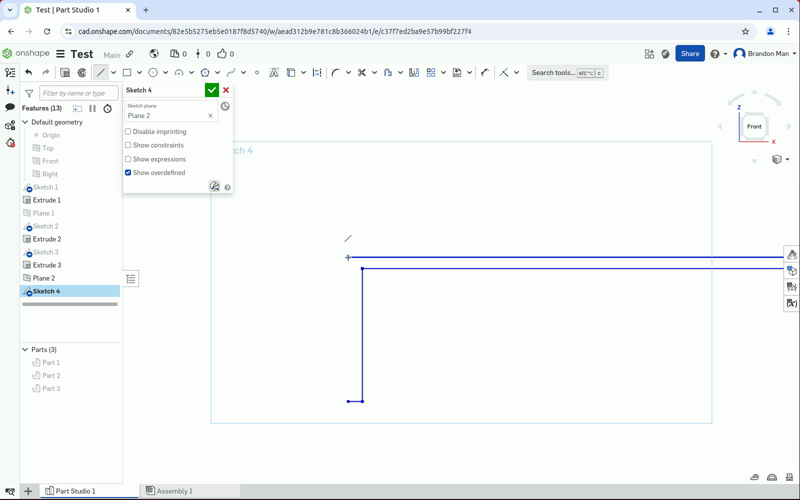
scroll(-6)
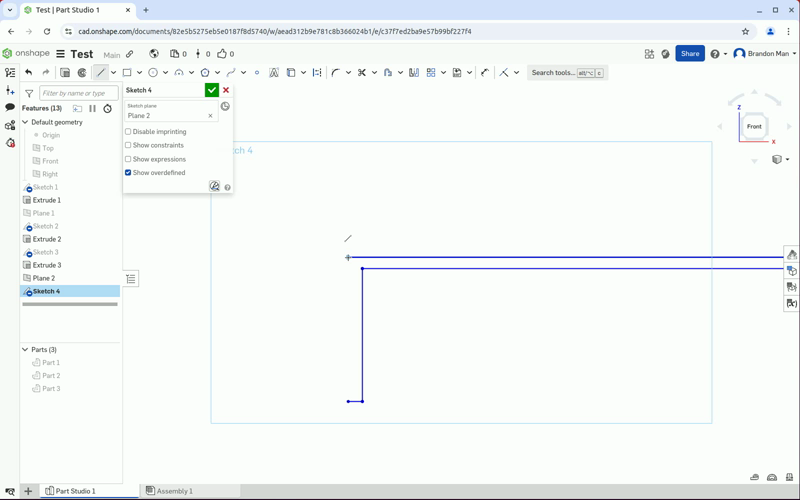
scroll(-6)
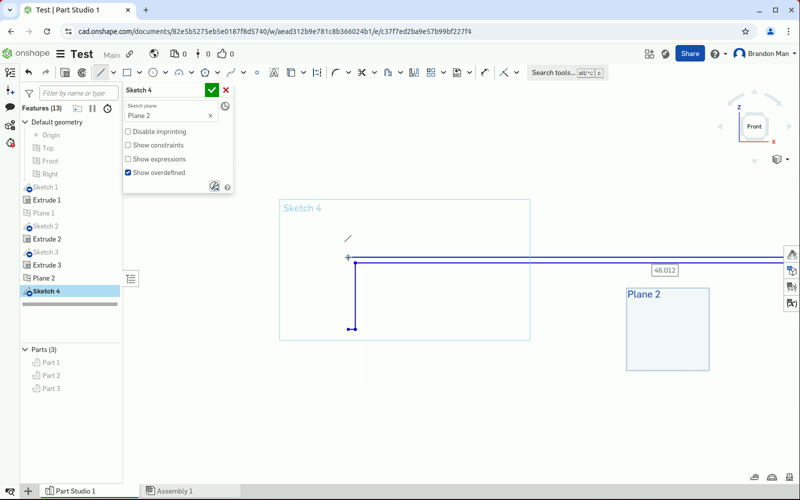
scroll(-6)
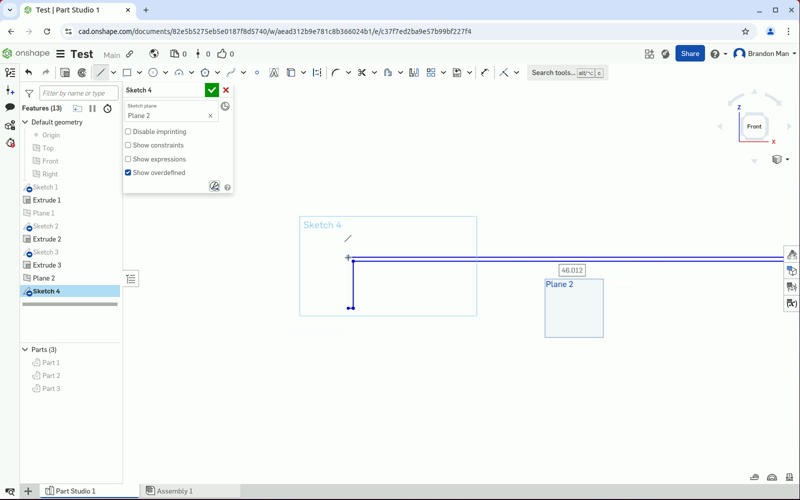
scroll(-6)
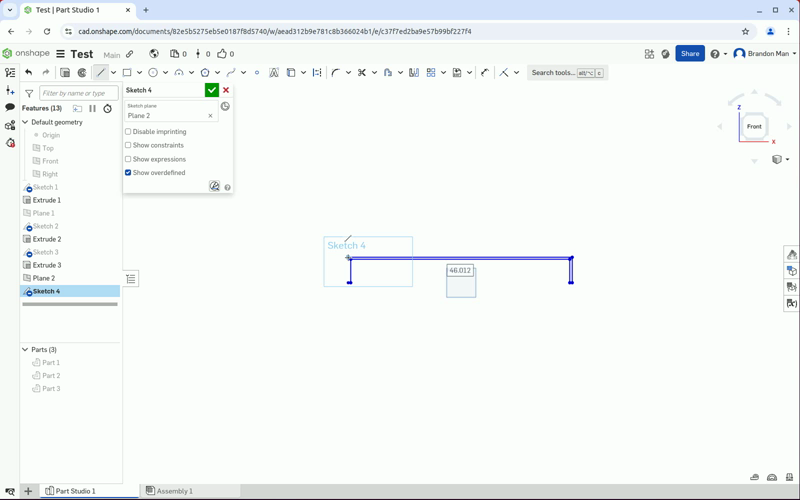
key_up(shift)
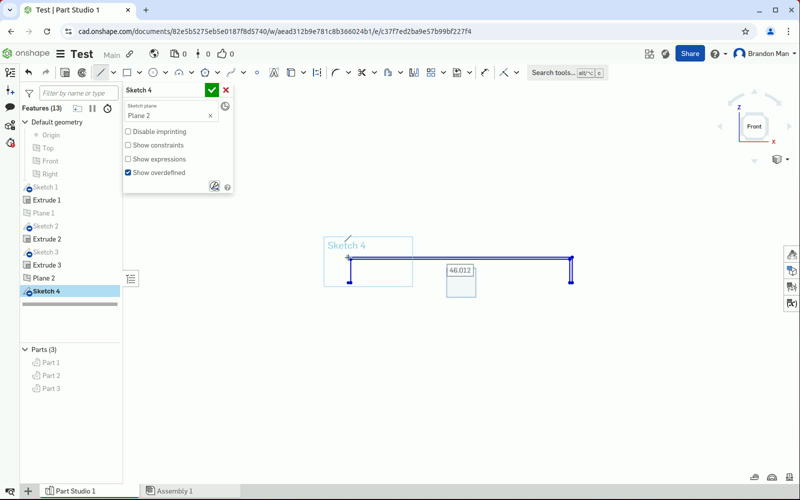
mouse_move(378, 257)
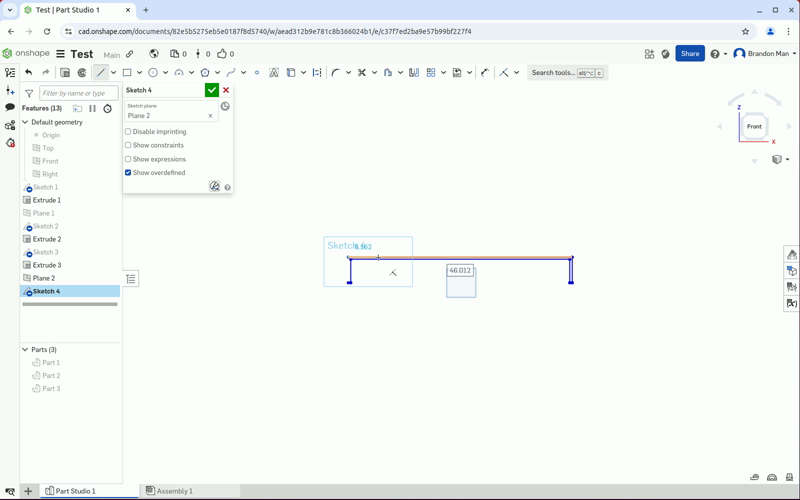
key_down(shift)
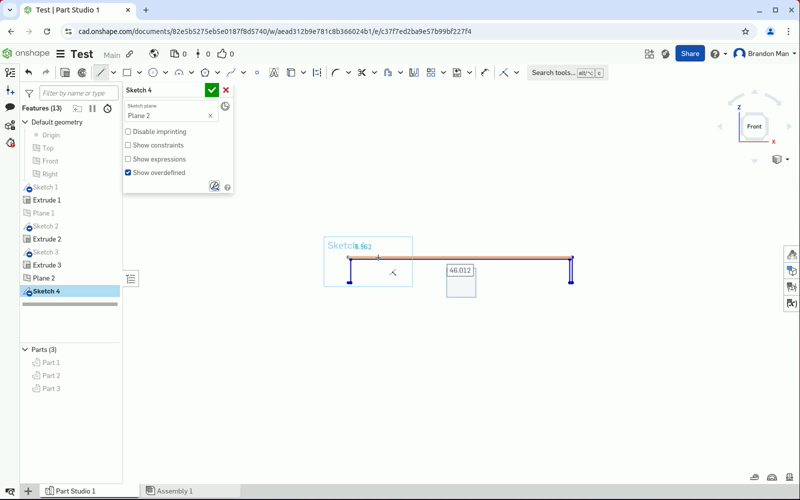
mouse_move(348, 282)
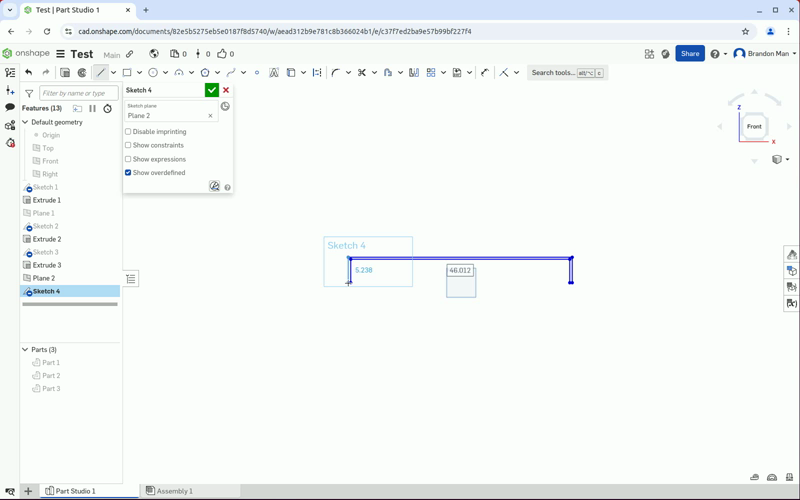
scroll(6)
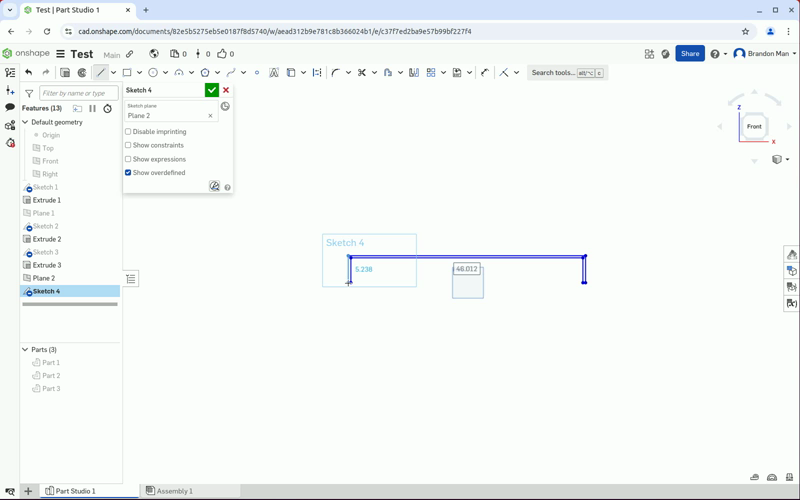
scroll(6)
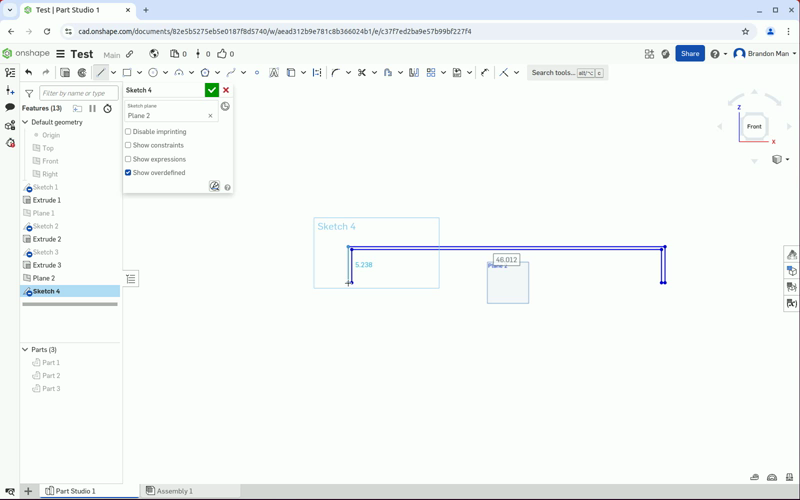
scroll(6)
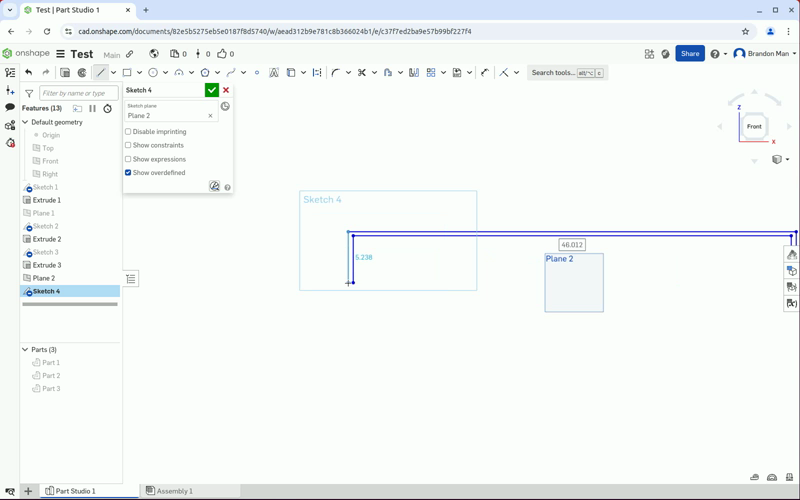
scroll(6)
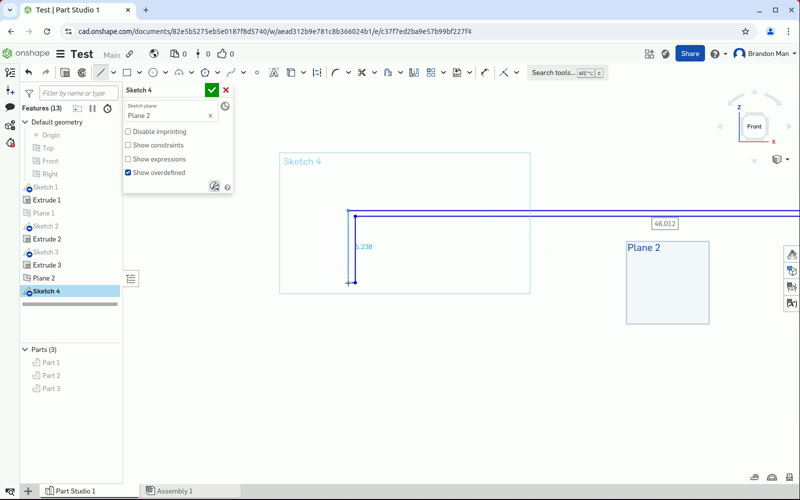
scroll(6)
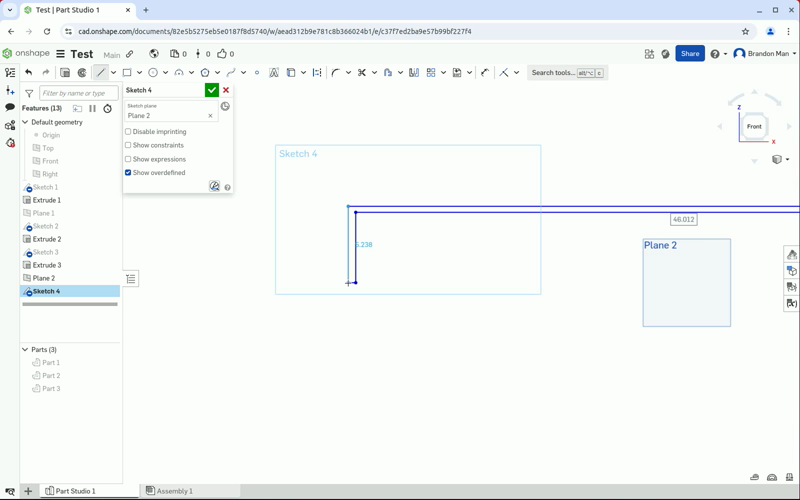
scroll(6)
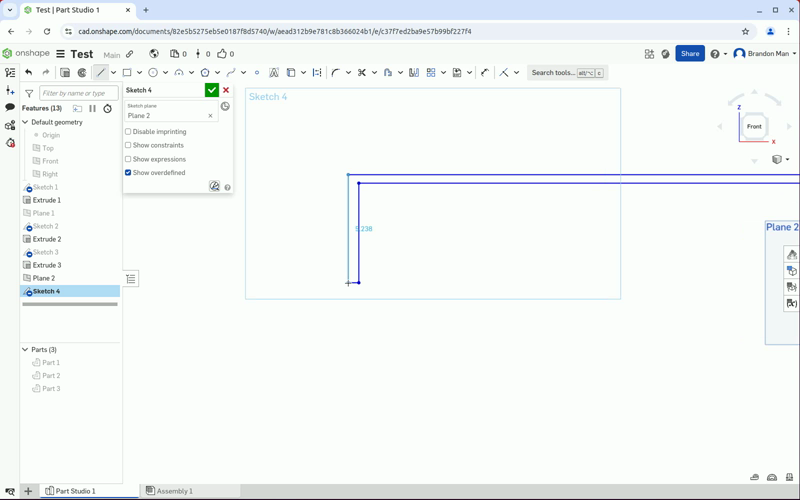
scroll(6)
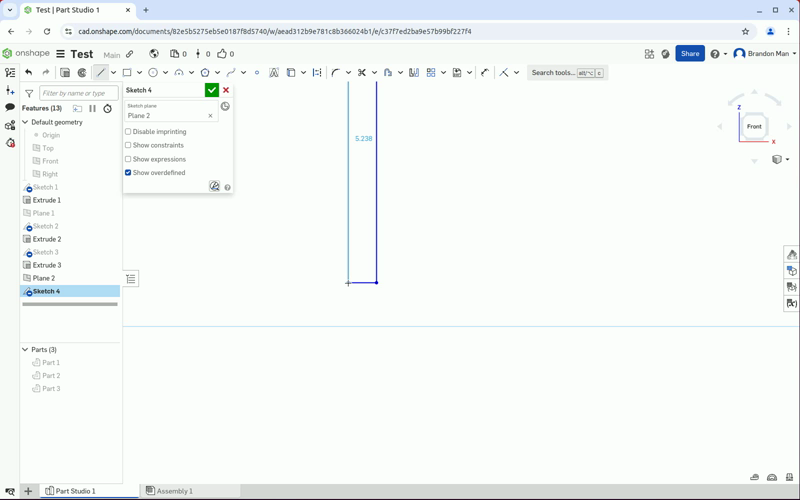
key_up(shift)
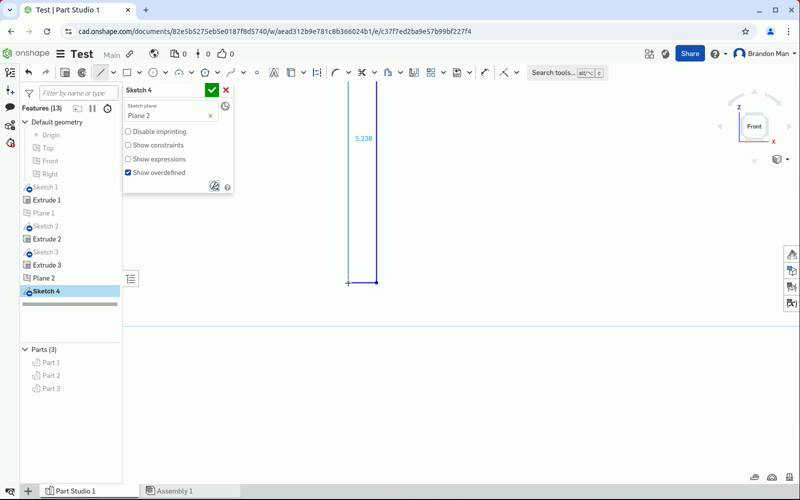
click(348, 282)
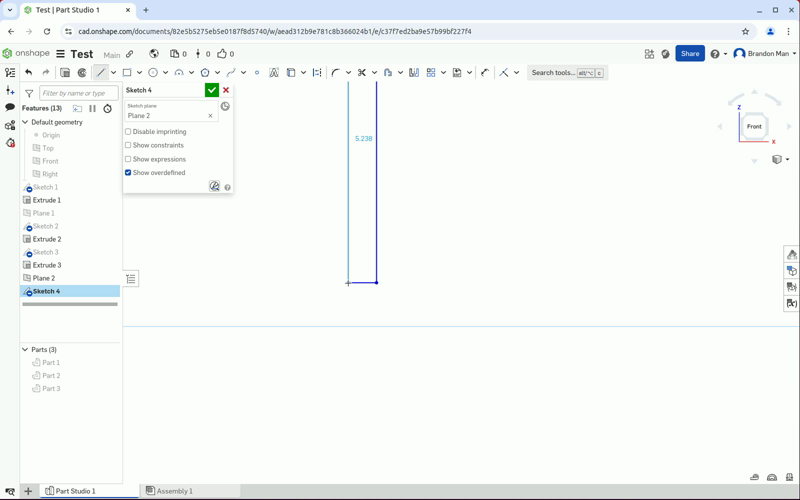
scroll(-6)
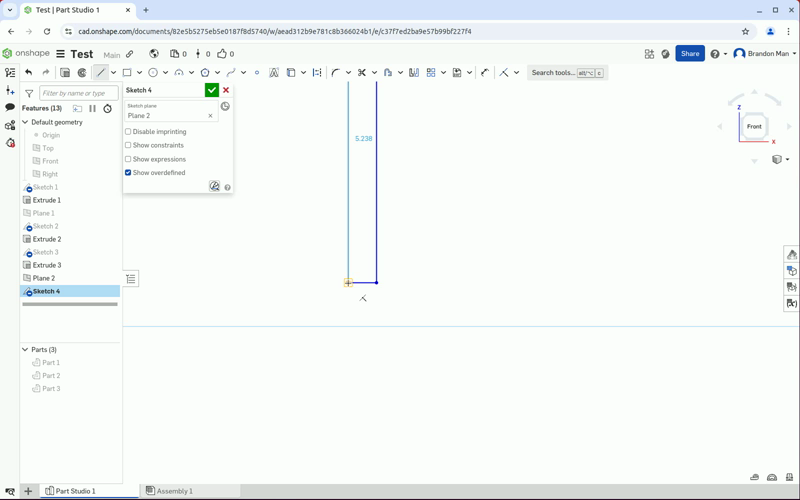
scroll(-6)
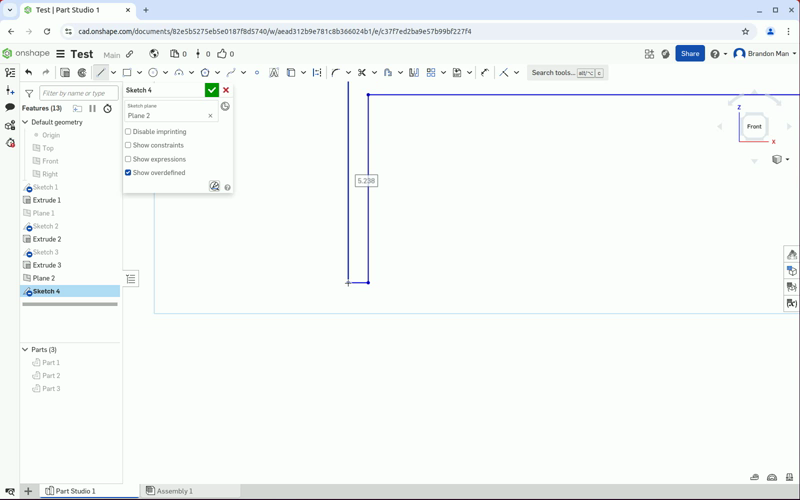
scroll(-6)
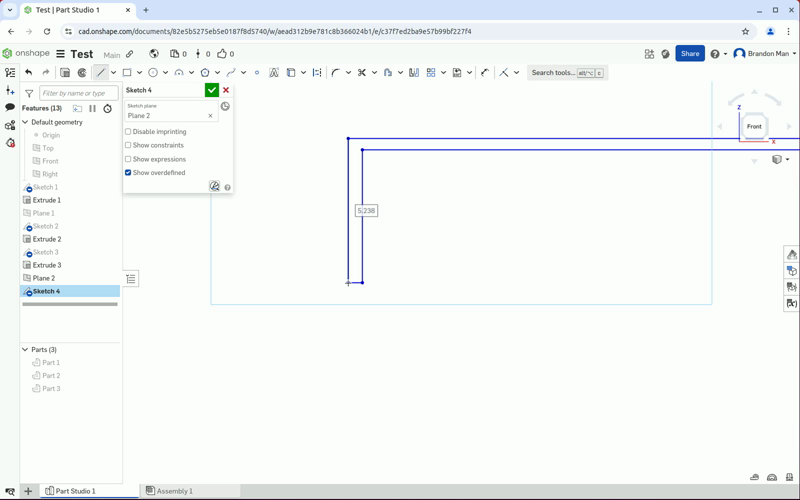
scroll(-6)
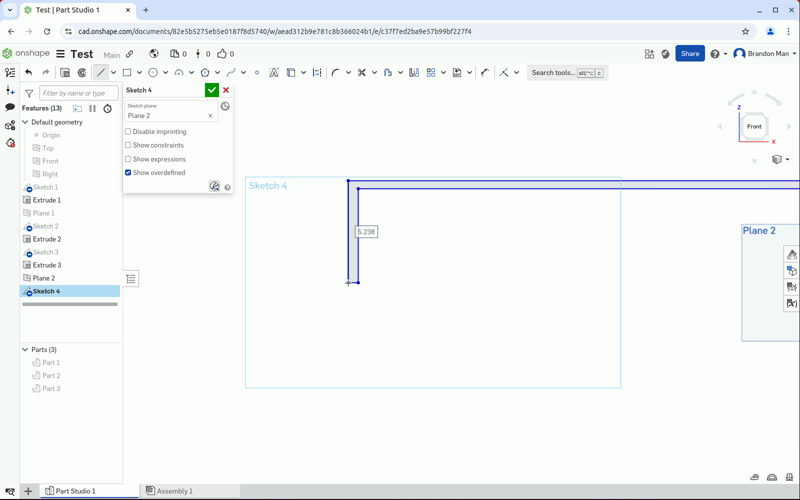
scroll(-6)
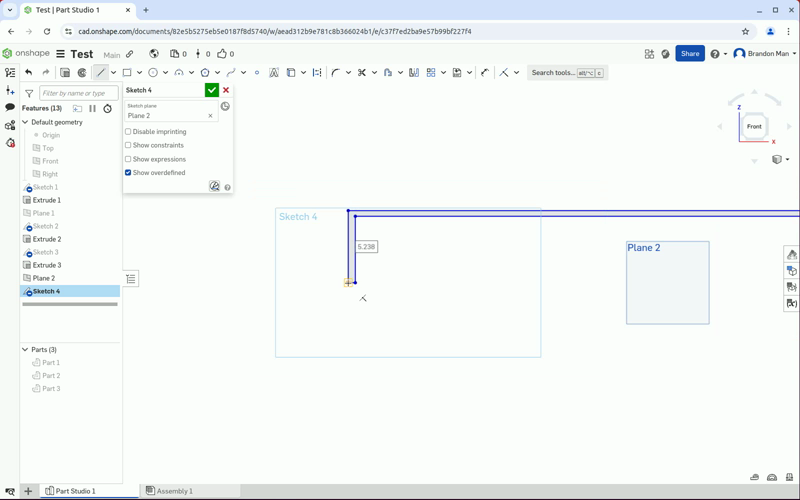
scroll(-6)
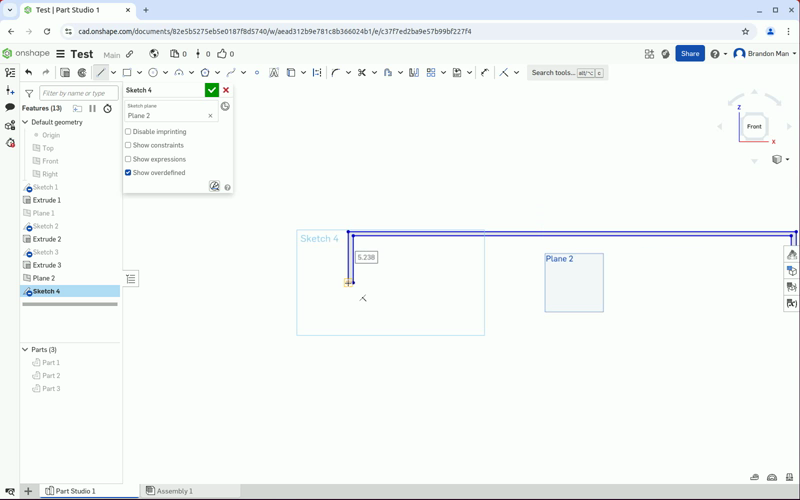
scroll(-6)
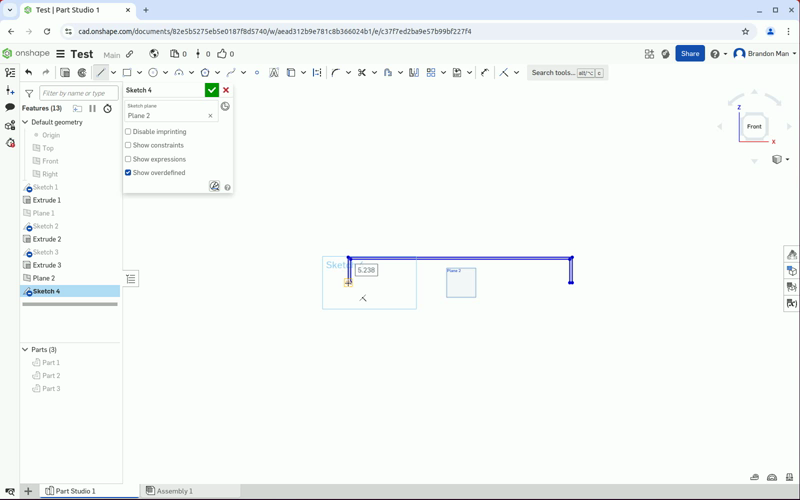
key(esc)
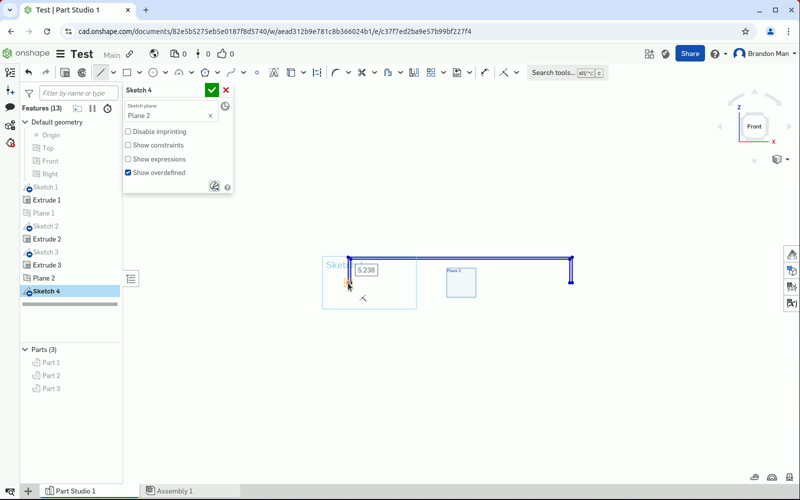
mouse_move(349, 276)
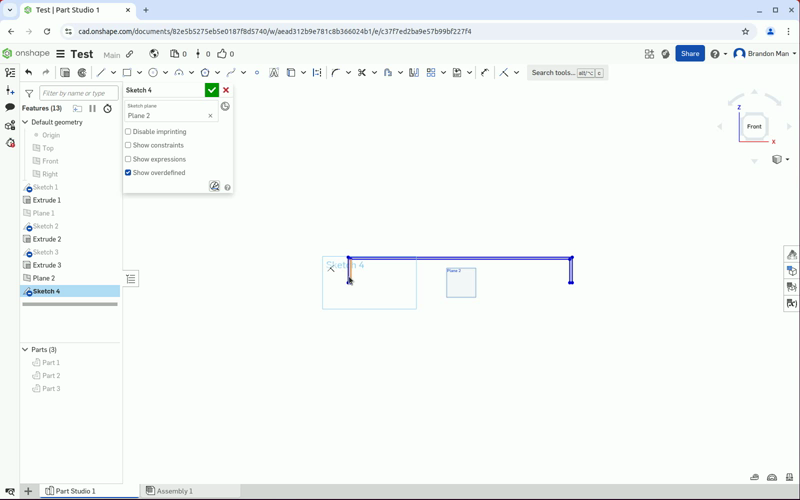
scroll(6)
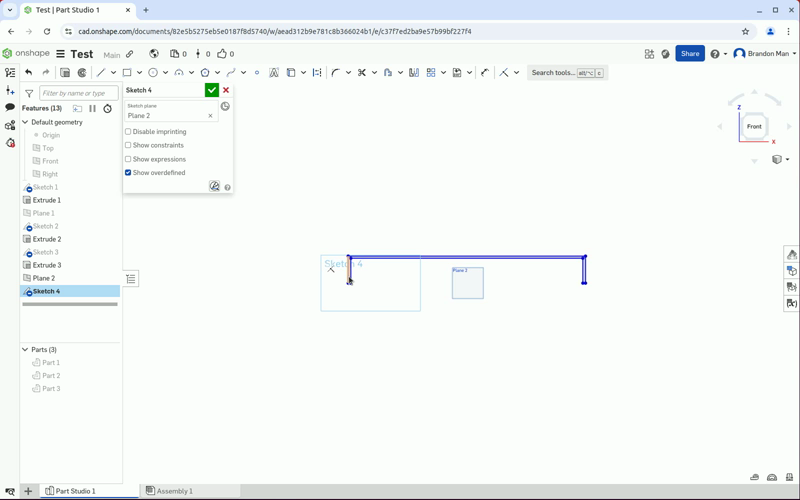
scroll(6)
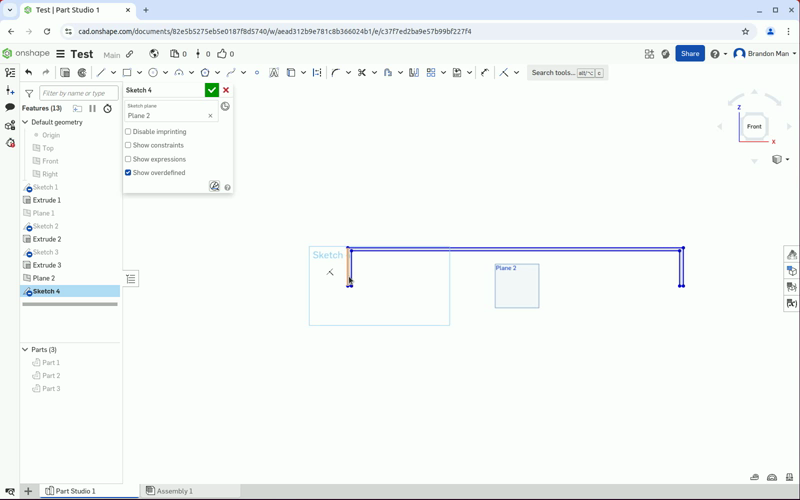
scroll(6)
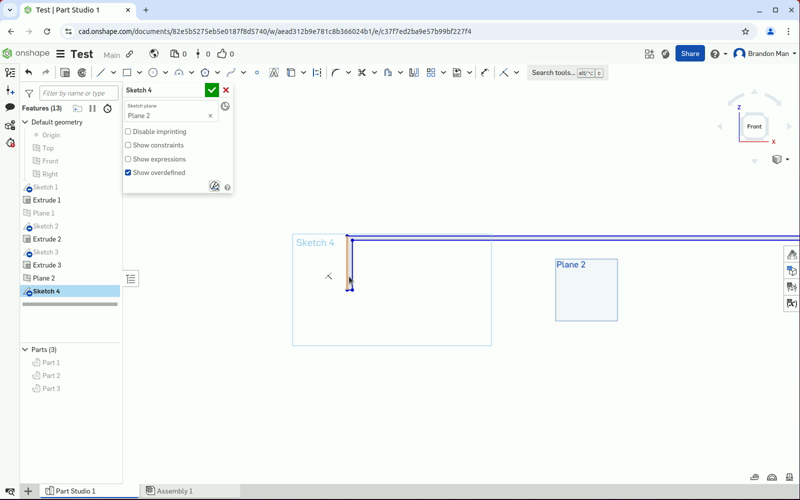
scroll(6)
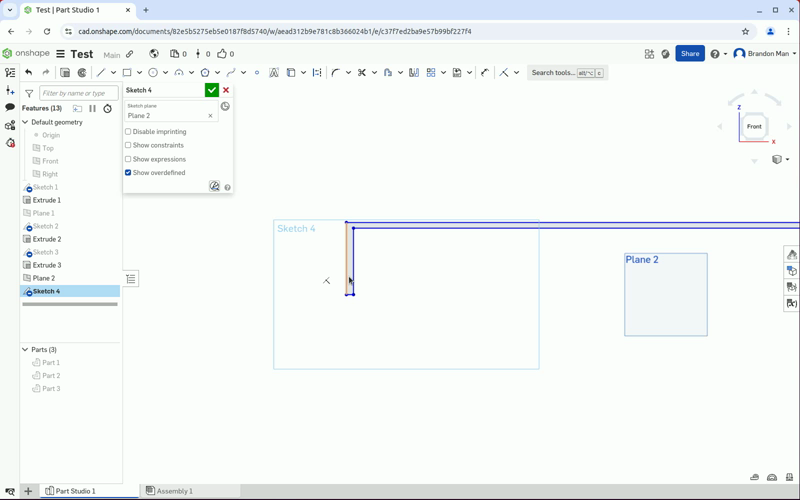
scroll(6)
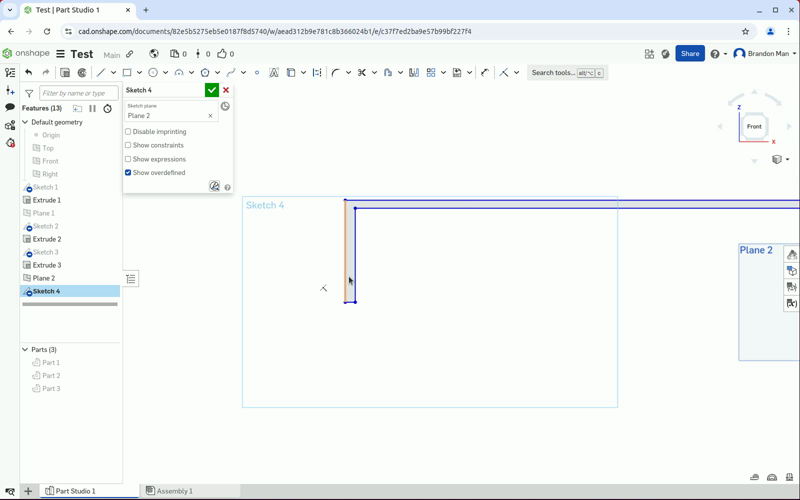
scroll(6)
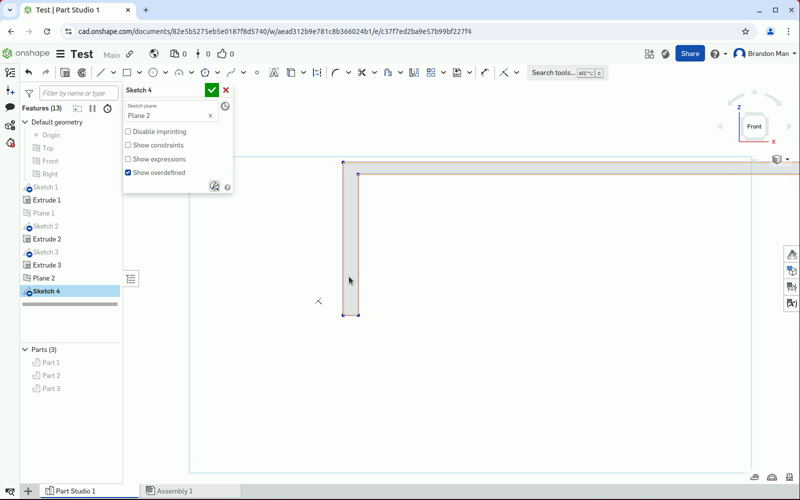
scroll(6)
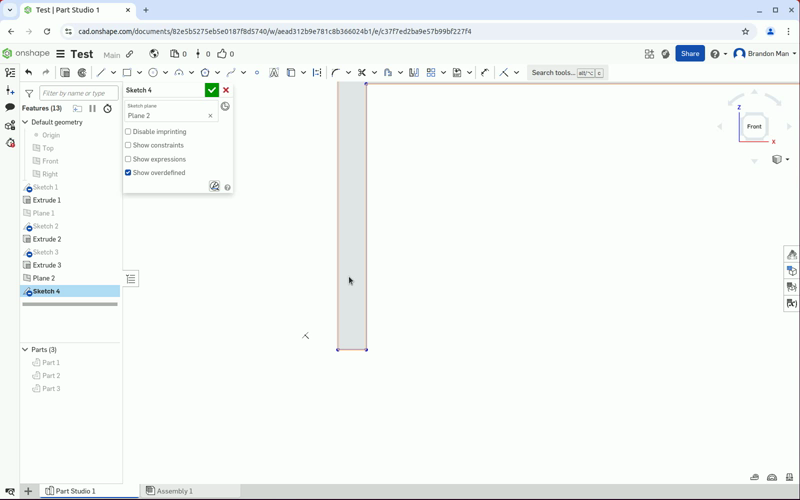
click(349, 276)
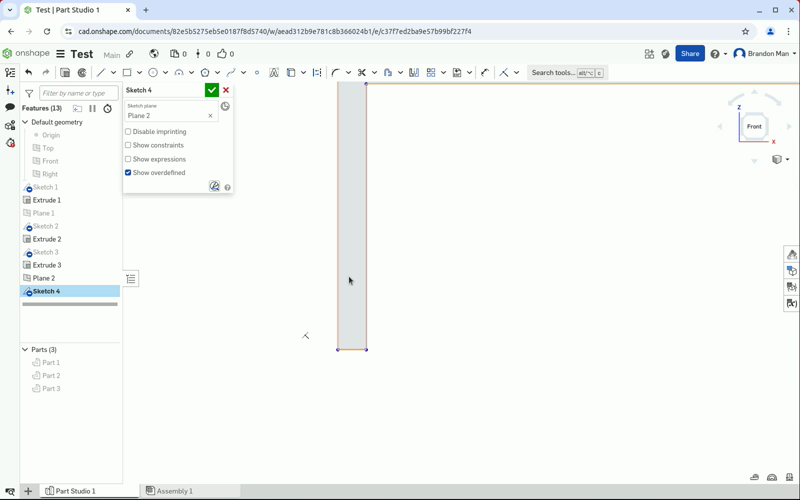
scroll(-6)
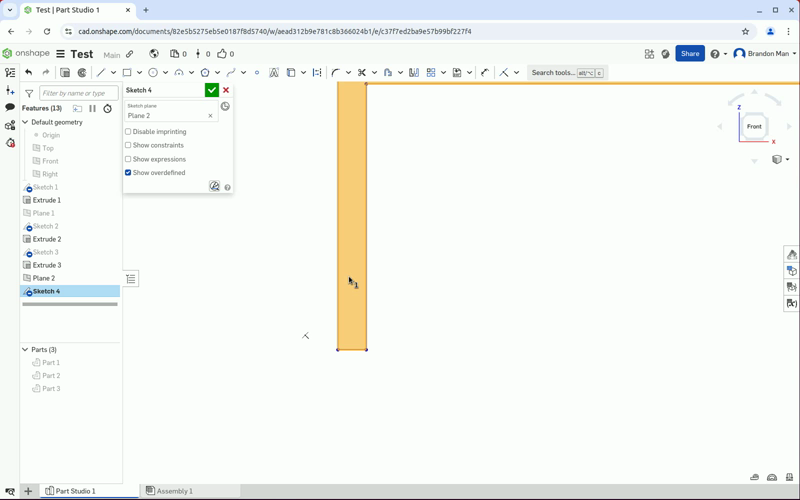
scroll(-6)
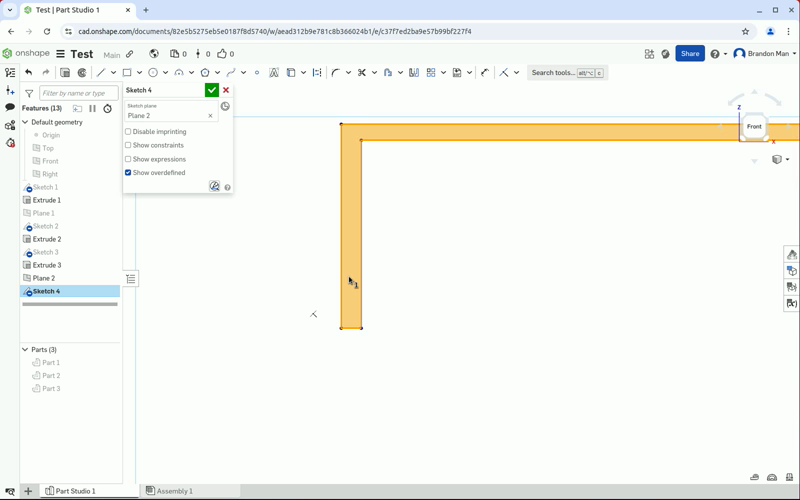
scroll(-6)
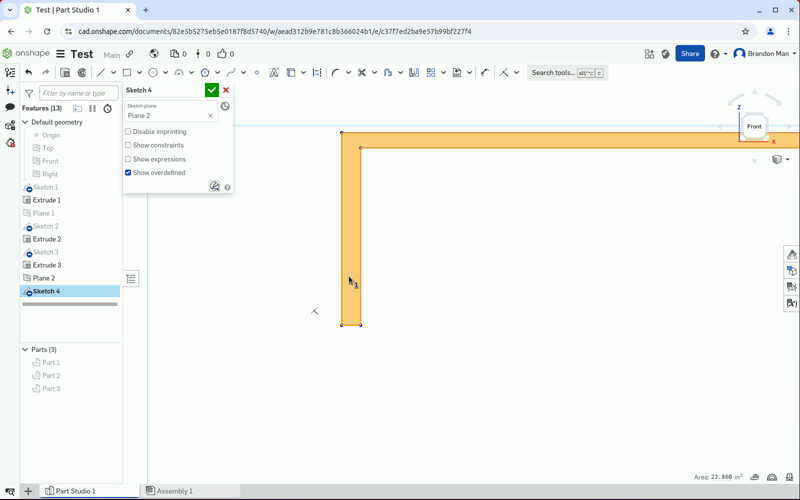
scroll(-6)
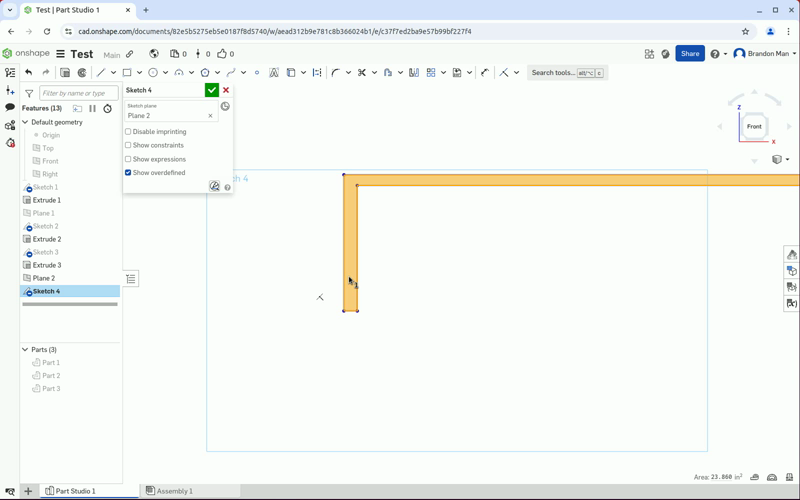
scroll(-6)
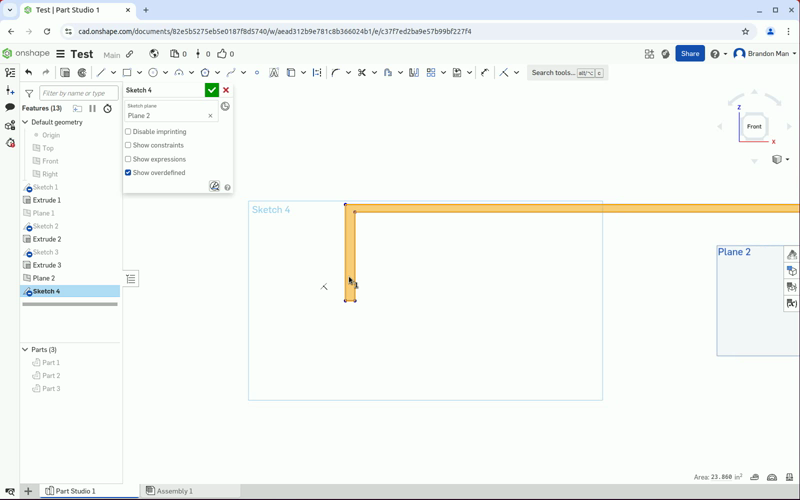
scroll(-6)
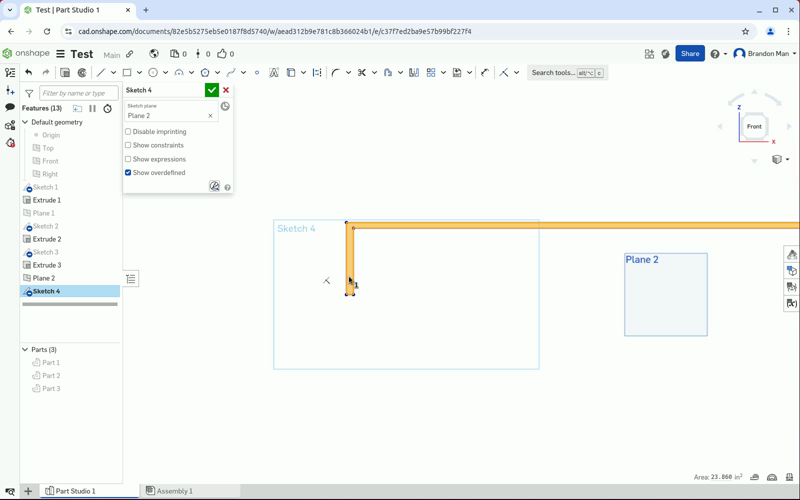
scroll(-6)
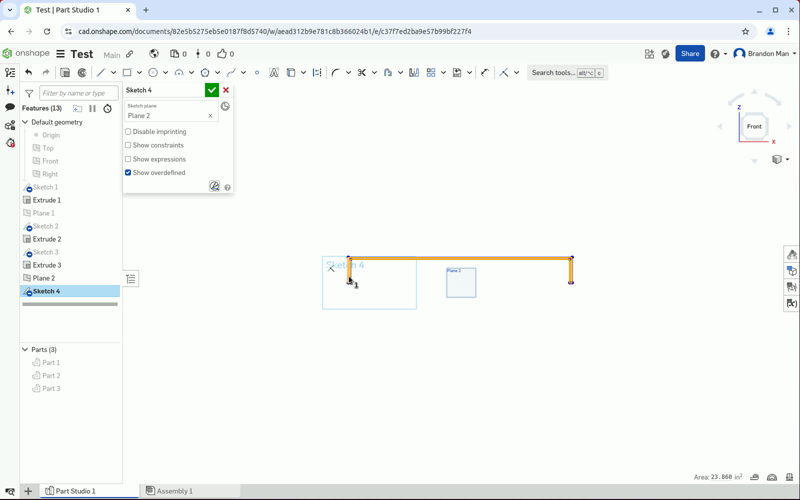
mouse_move(73, 352)
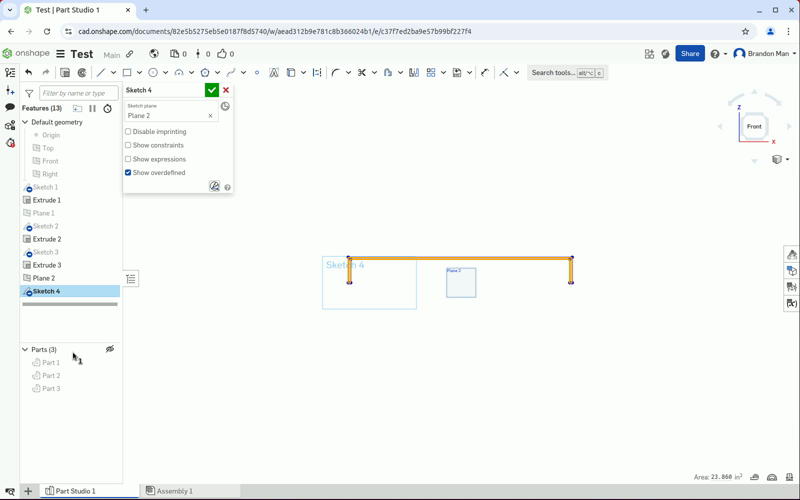
key(shift+y)
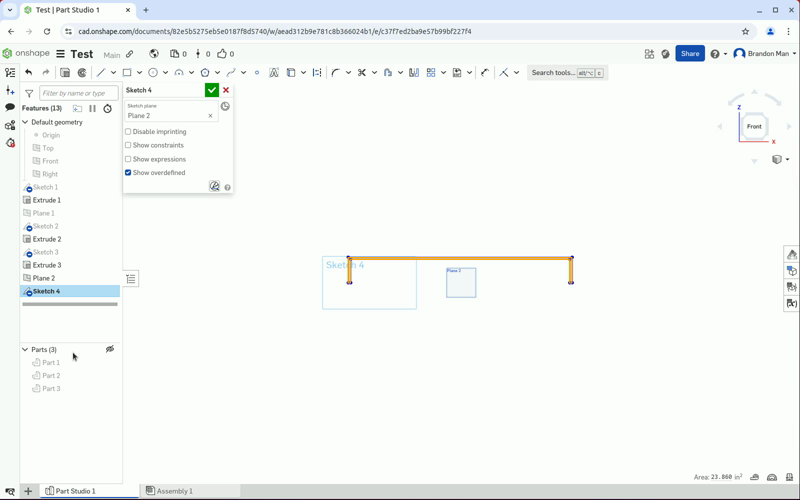
key(shift+e)
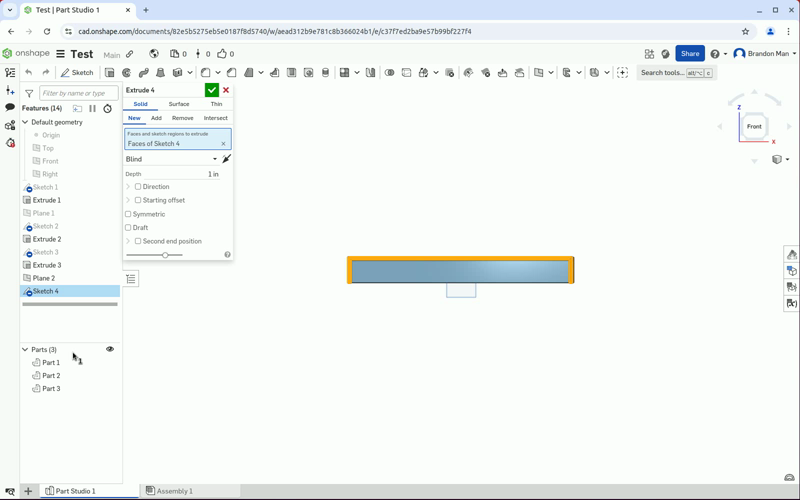
mouse_move(143, 106)
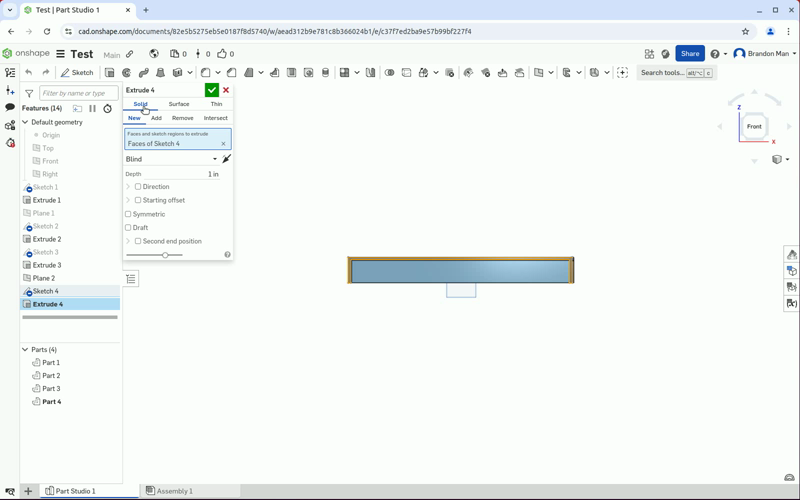
click(143, 106)
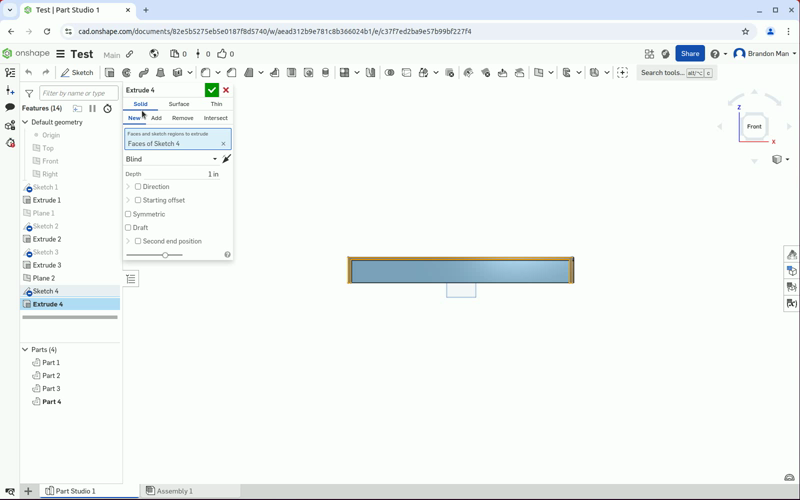
mouse_move(137, 120)
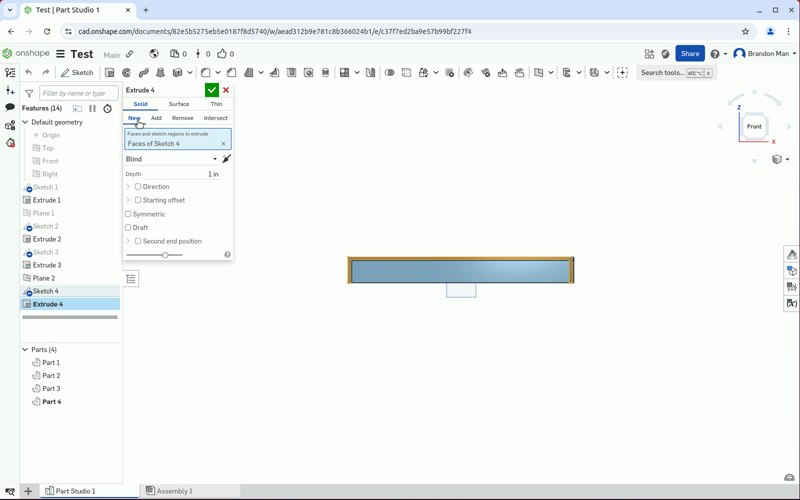
click(137, 120)
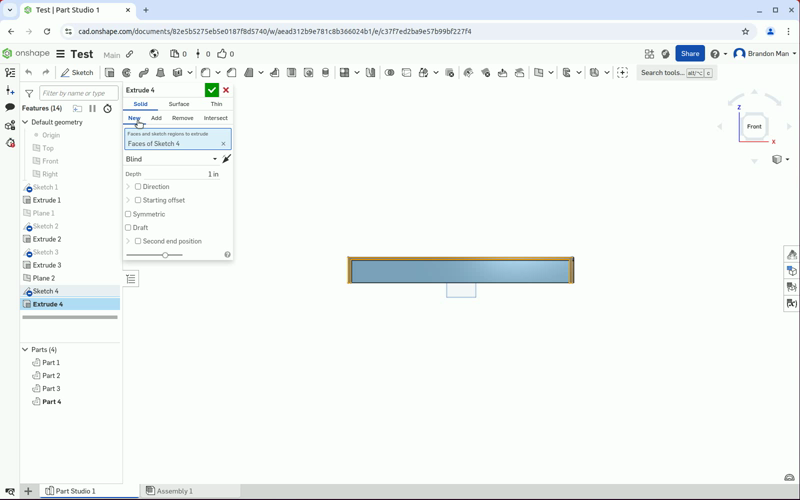
key(tab, 4)
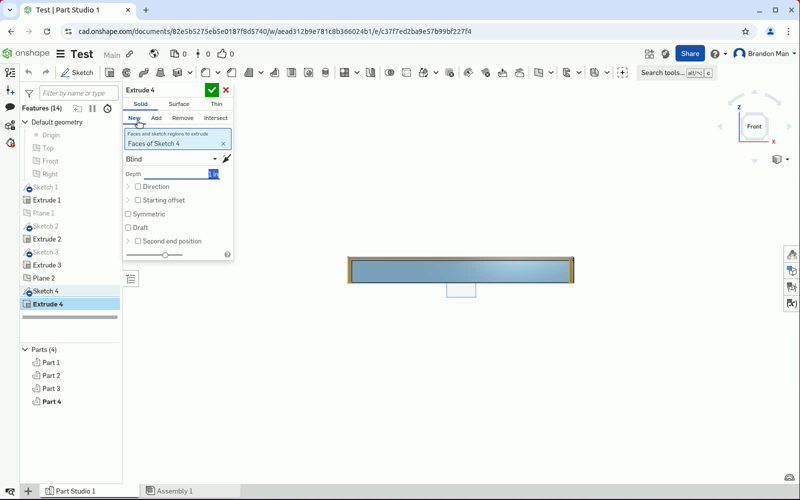
text(0.722)
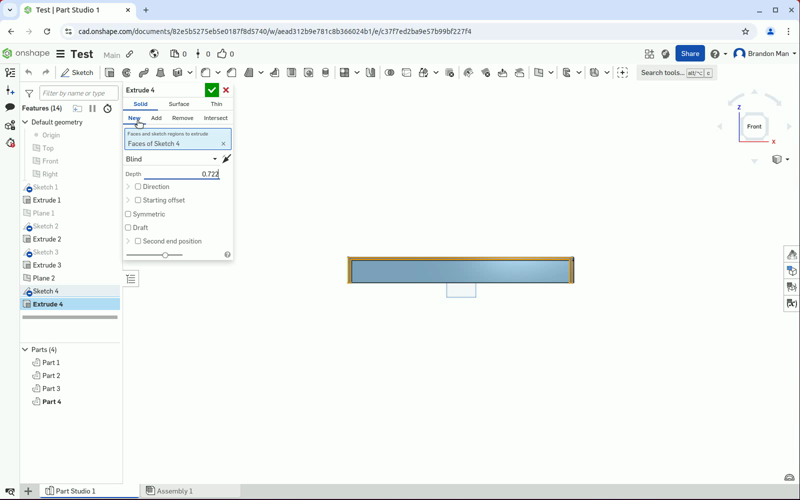
key(enter)
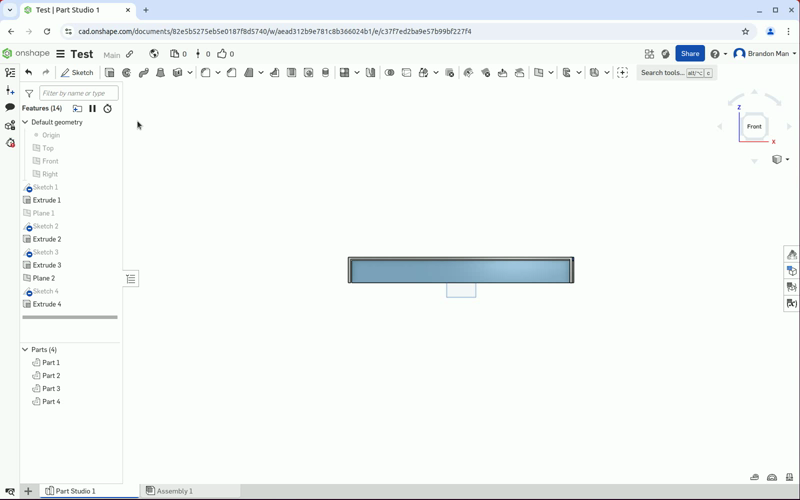
key(shift+h)
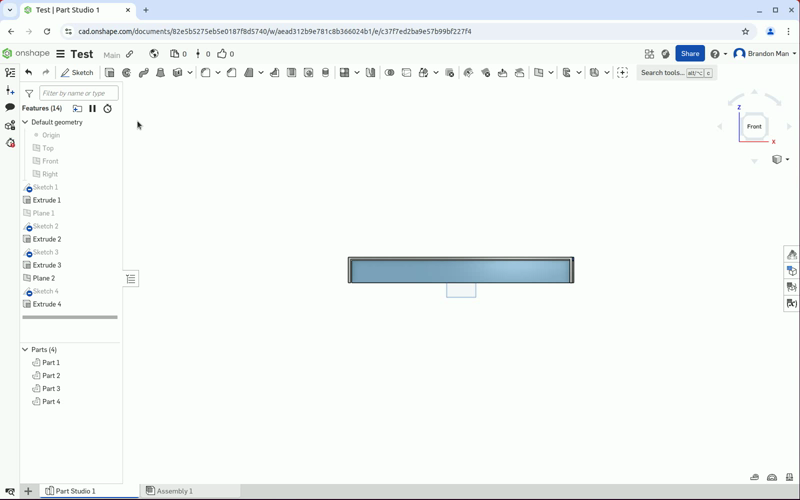
key(shift+h)
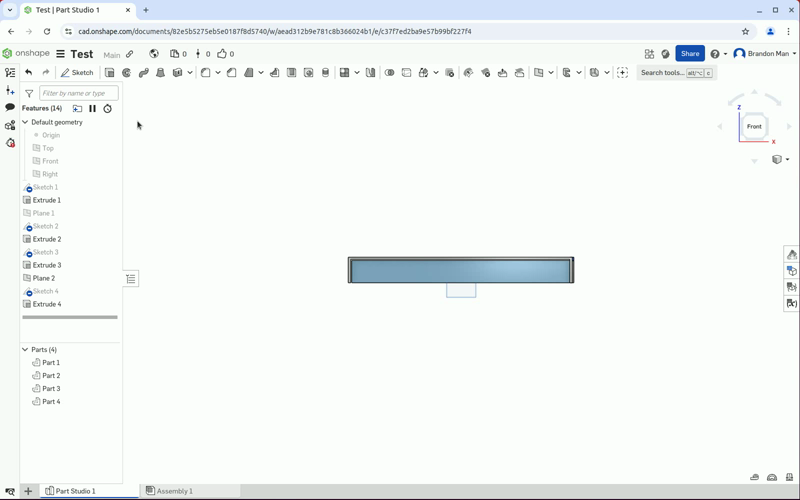
mouse_move(73, 189)
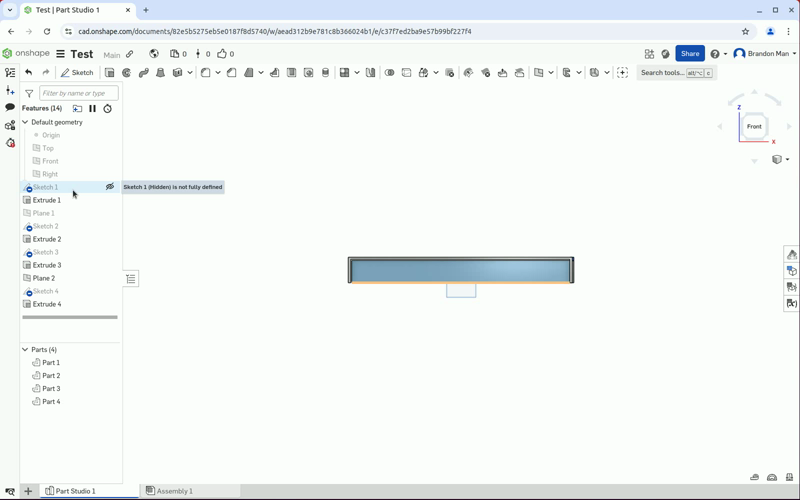
click(73, 189)
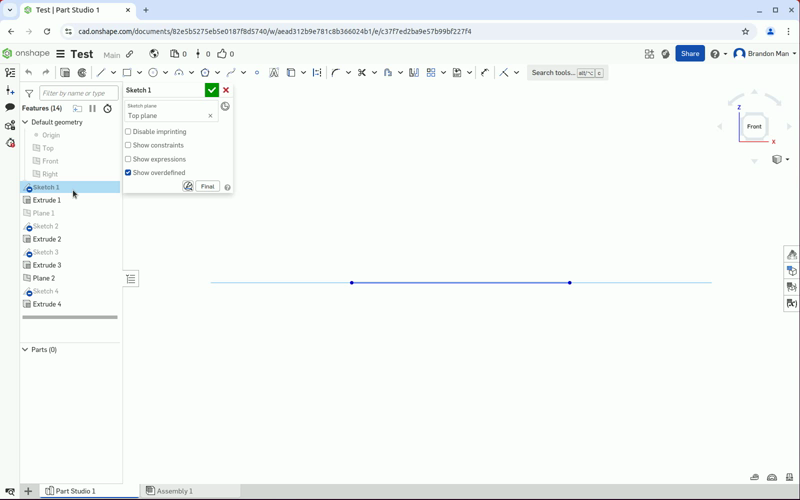
mouse_move(229, 92)
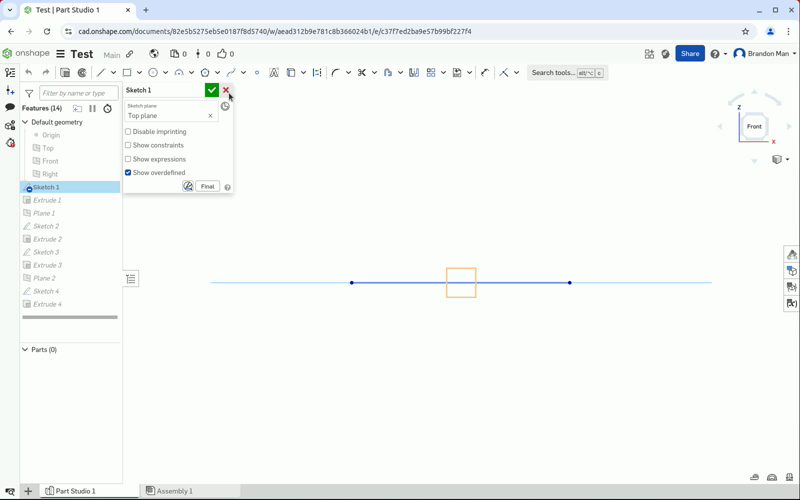
click(229, 92)
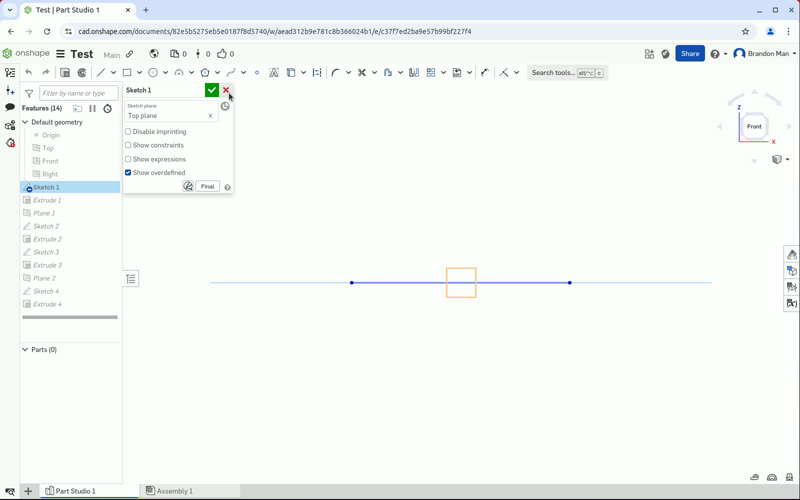
key(shift+s)
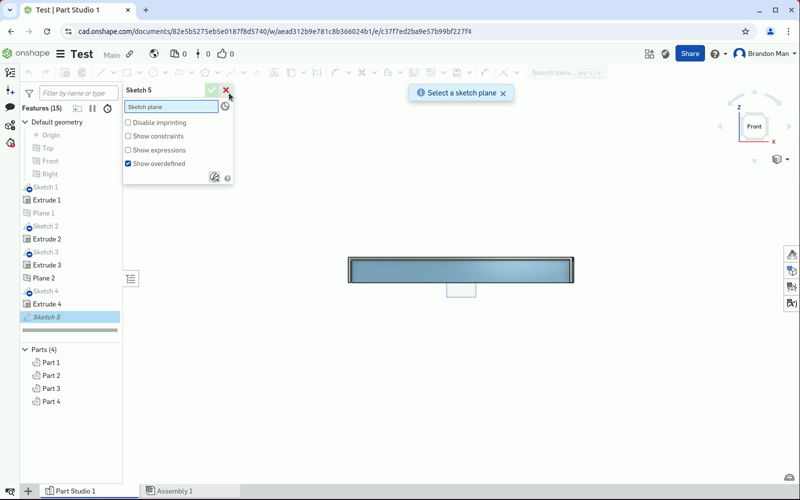
mouse_move(73, 280)
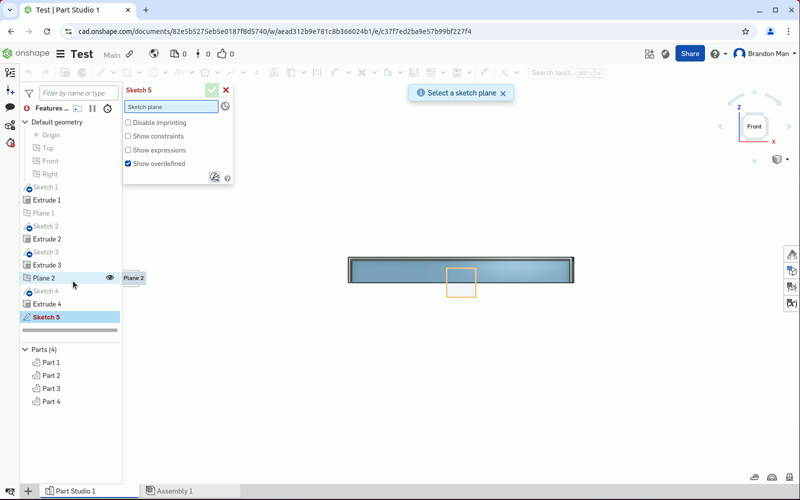
click(73, 280)
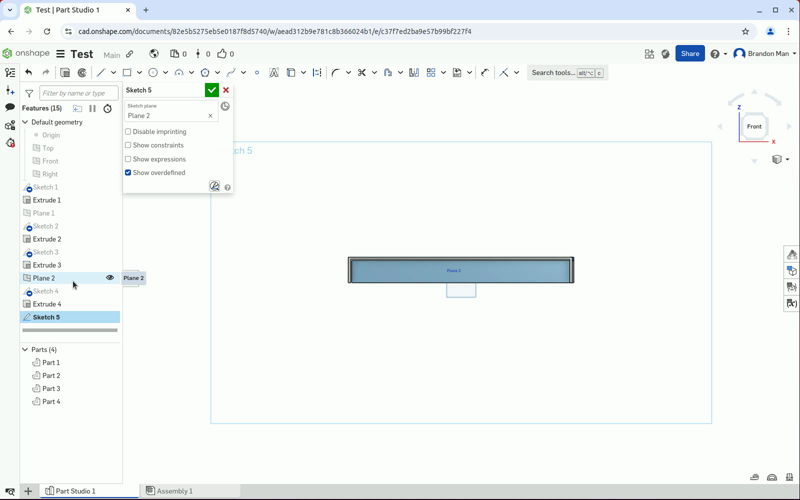
mouse_move(73, 352)
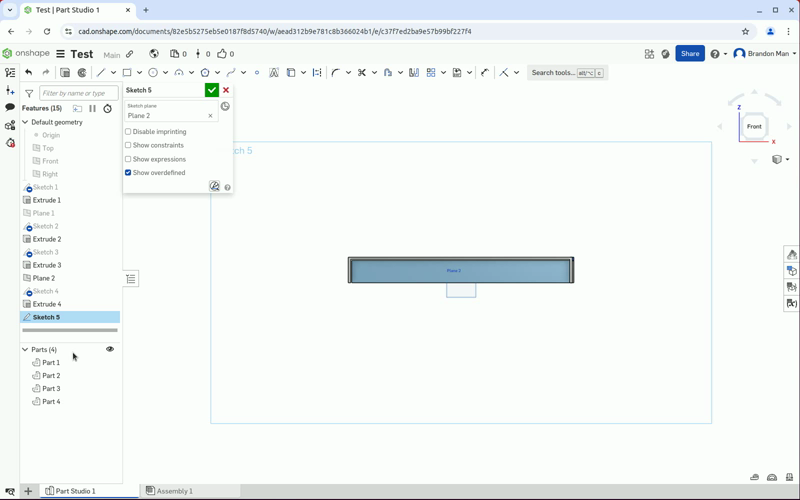
key(y)
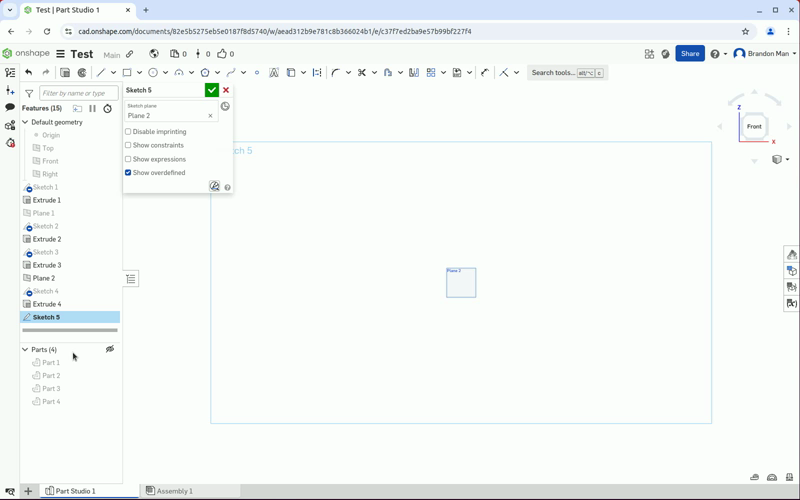
key(l)
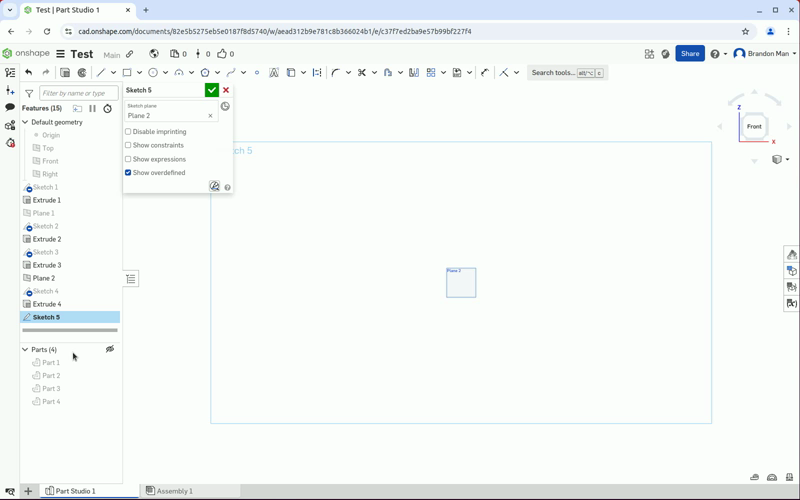
key_down(shift)
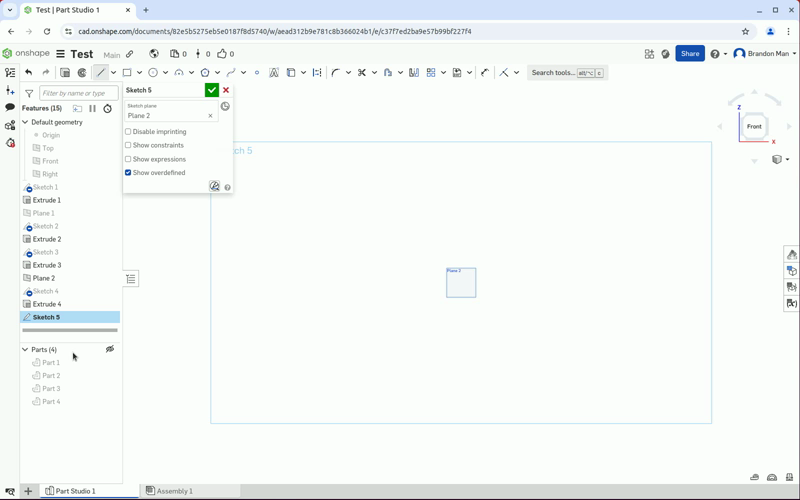
mouse_move(351, 282)
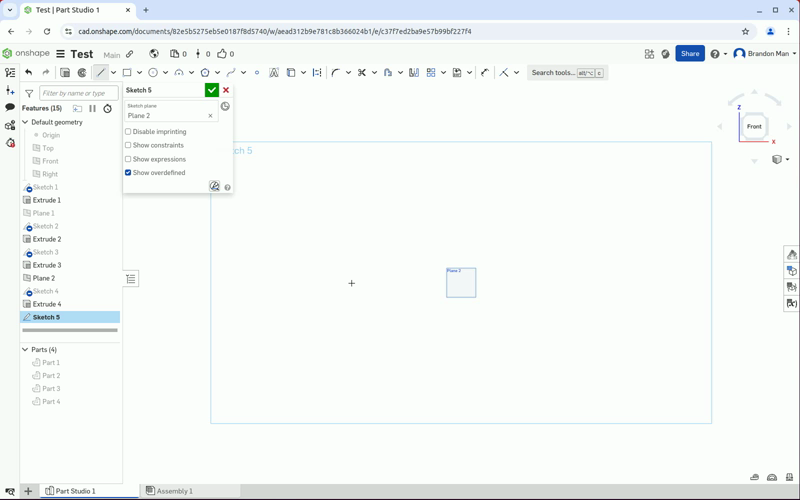
click(351, 282)
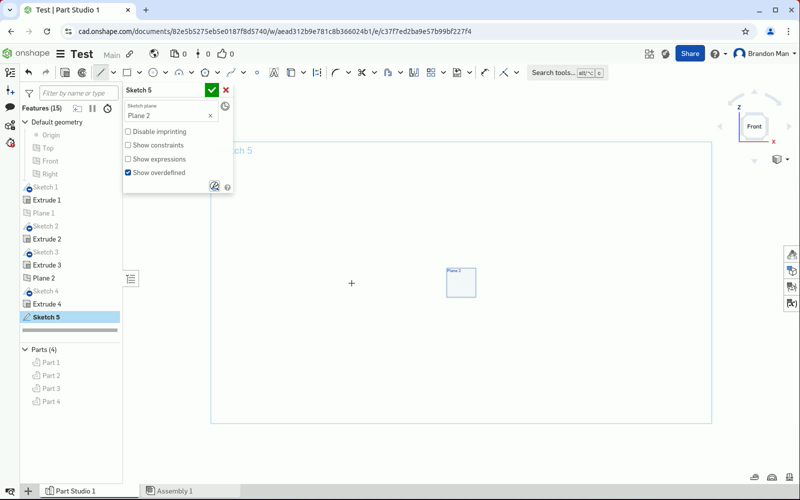
key_up(shift)
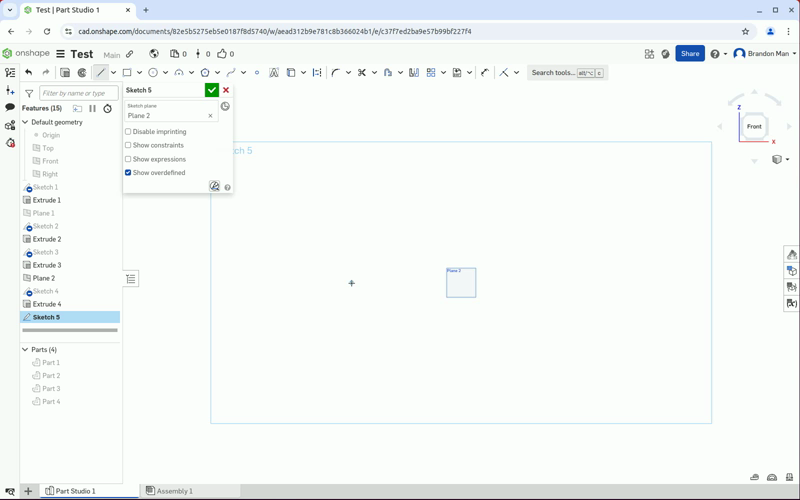
key_down(shift)
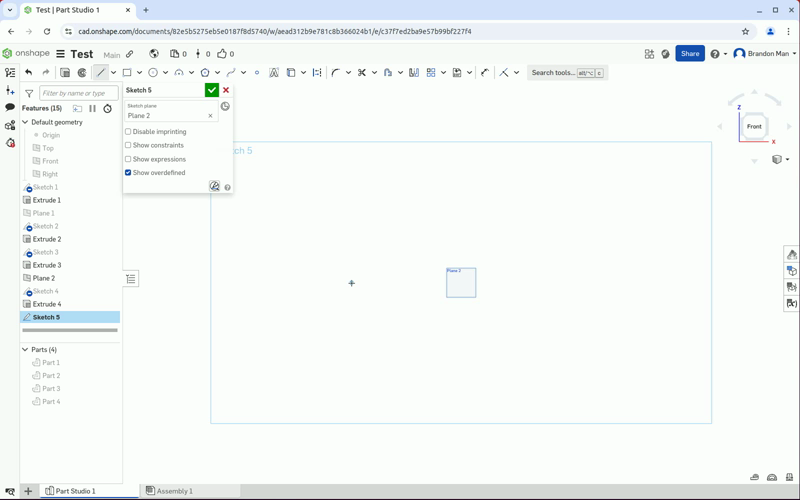
mouse_move(569, 282)
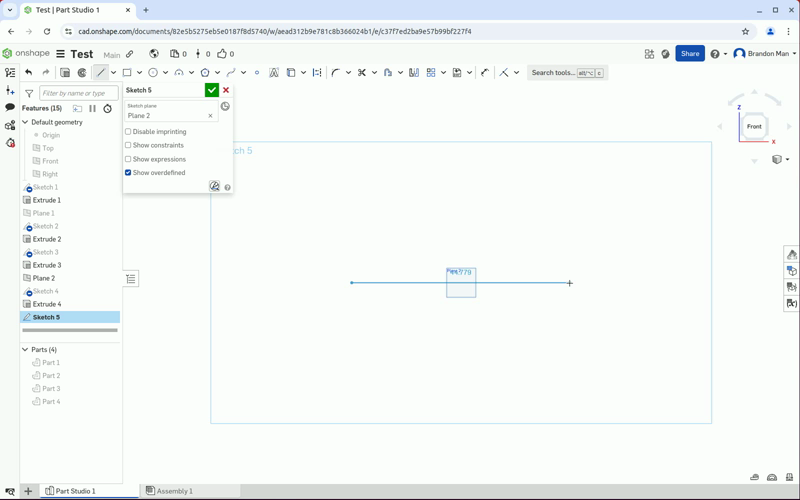
click(569, 282)
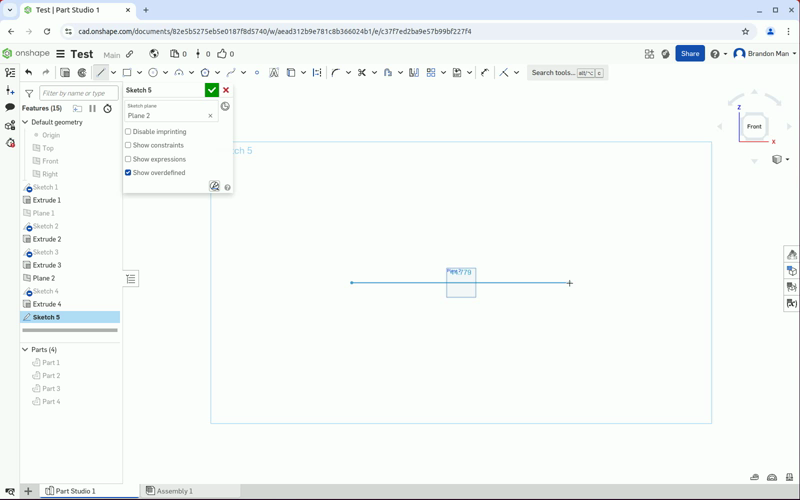
key_up(shift)
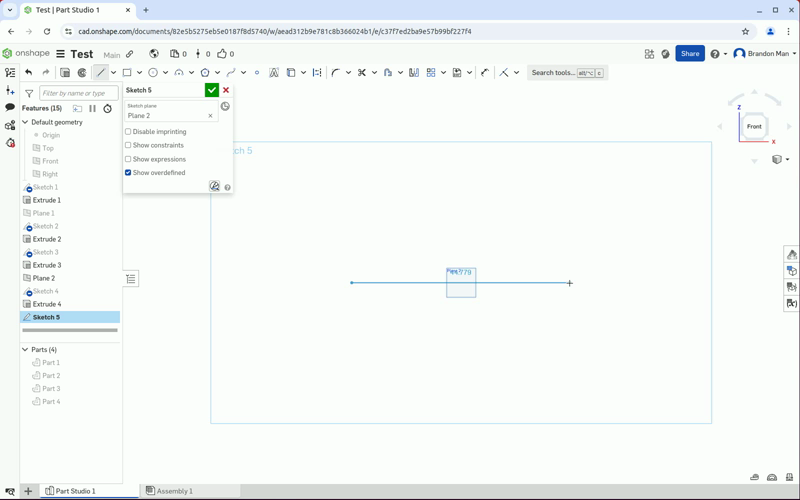
key_down(shift)
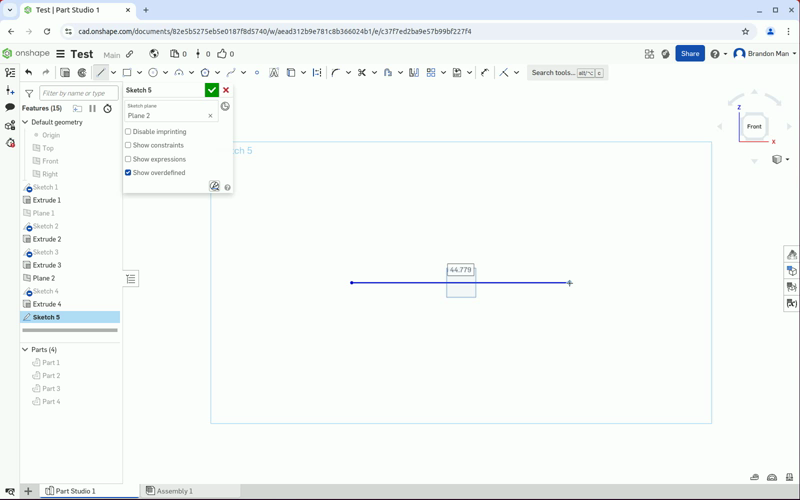
mouse_move(589, 282)
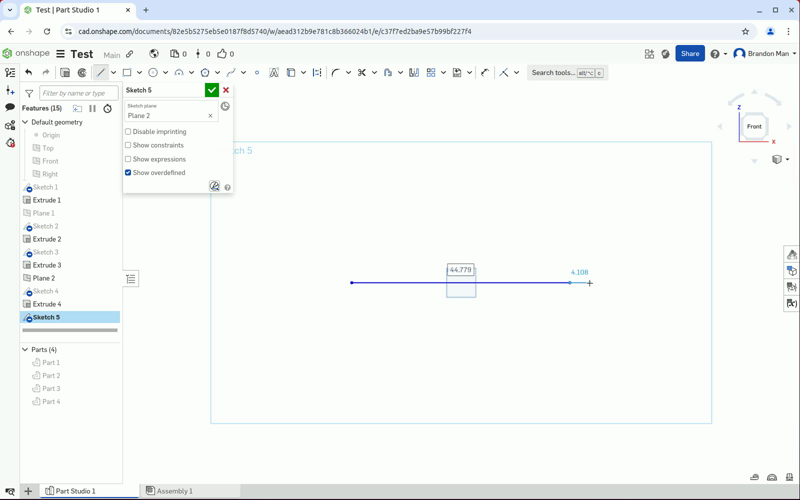
mouse_move(569, 260)
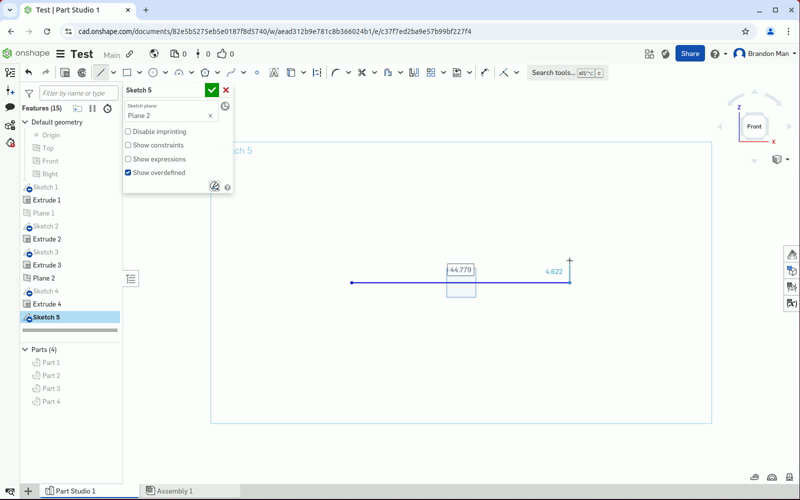
click(569, 260)
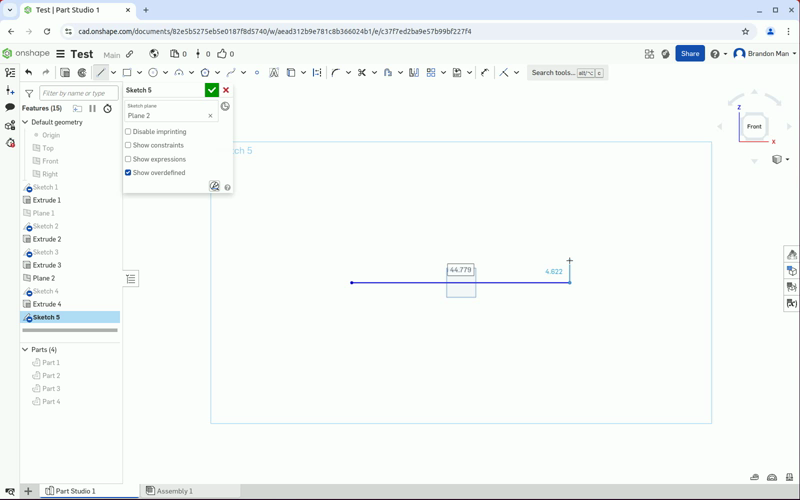
key_up(shift)
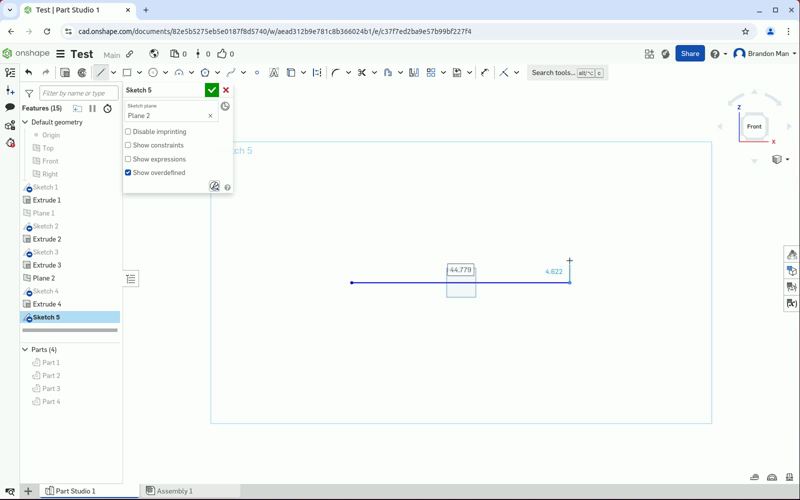
key_down(shift)
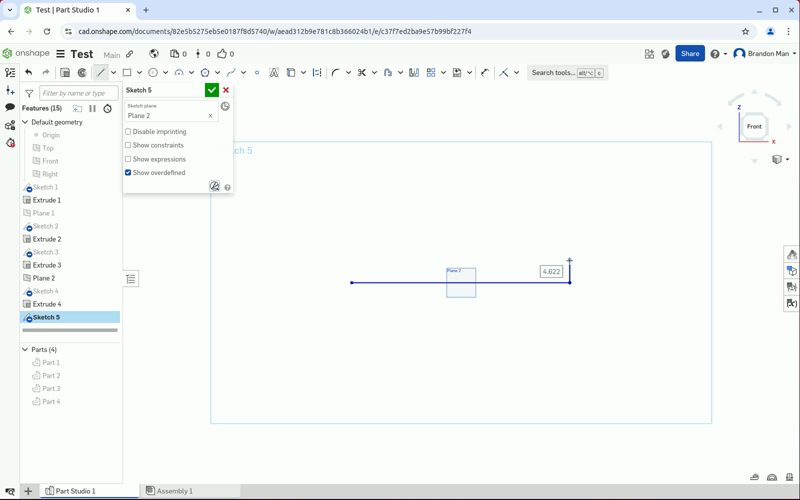
mouse_move(351, 260)
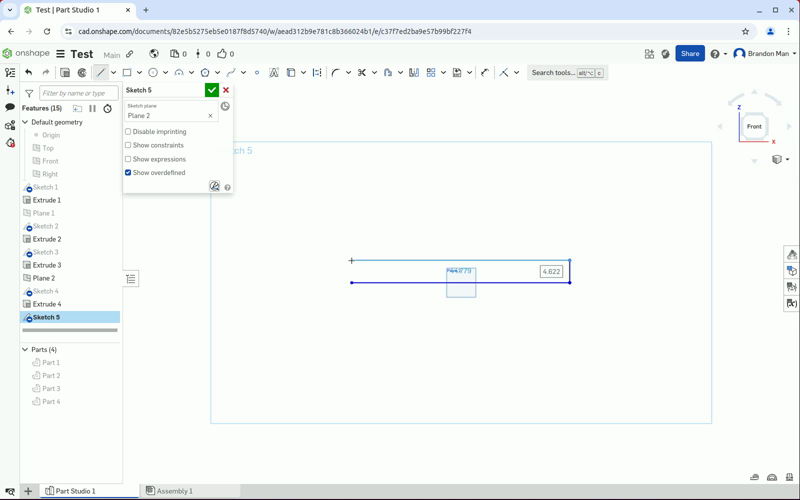
click(351, 260)
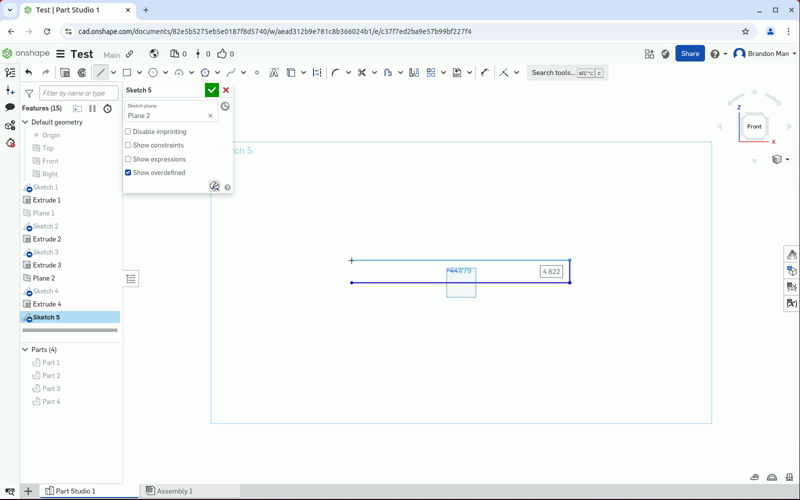
key_up(shift)
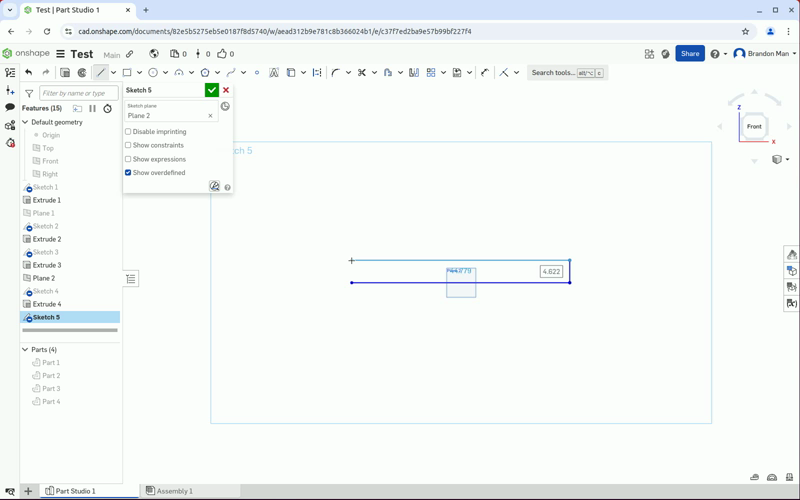
mouse_move(381, 260)
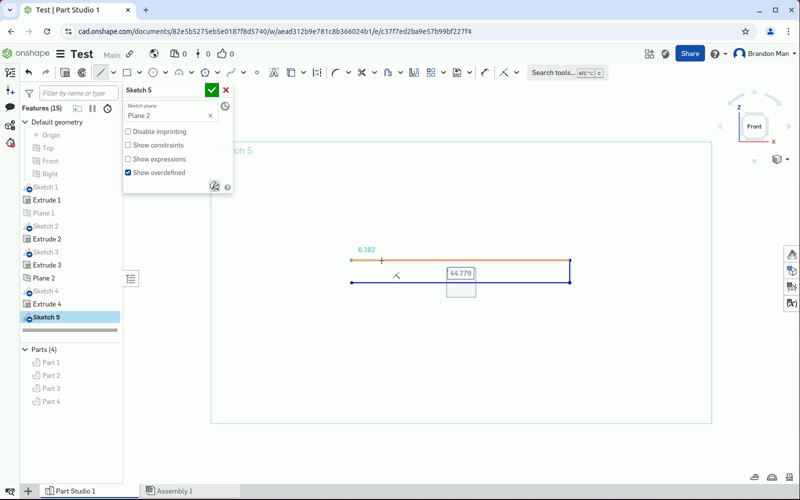
key_down(shift)
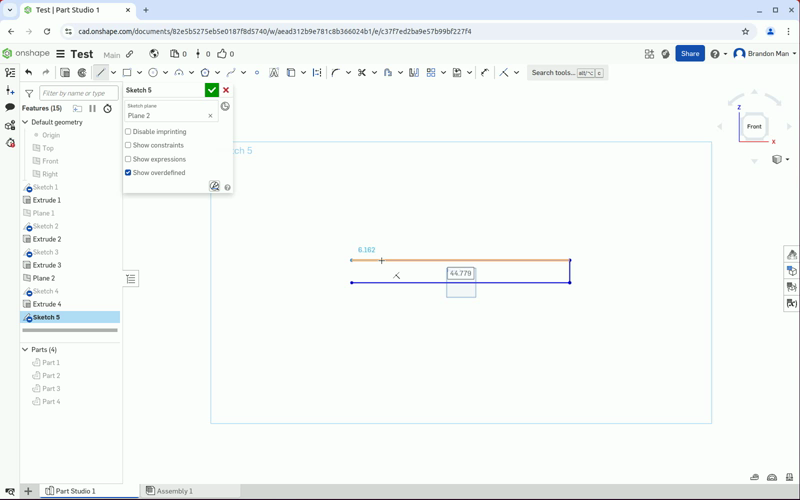
mouse_move(351, 282)
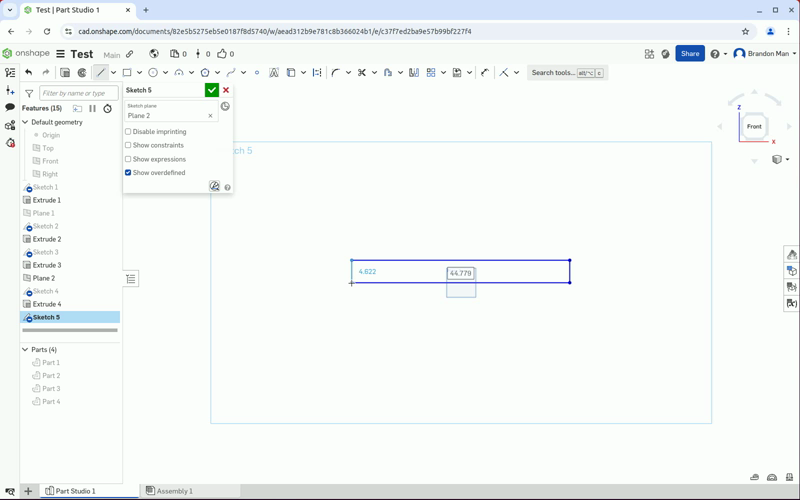
key_up(shift)
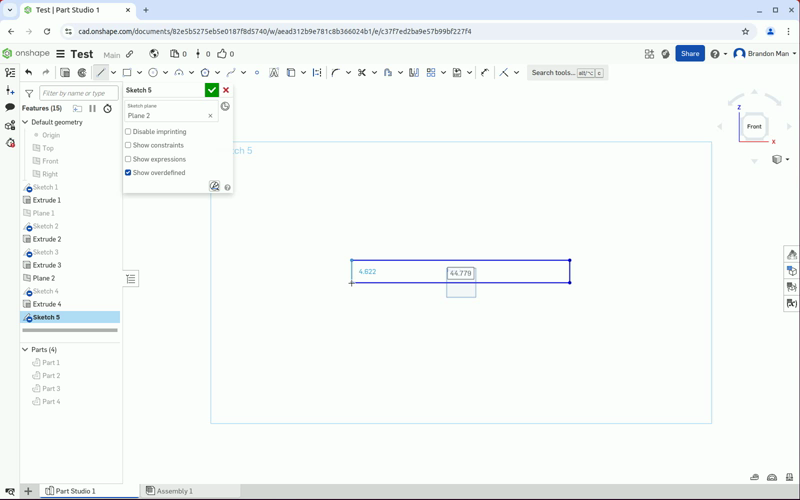
click(351, 282)
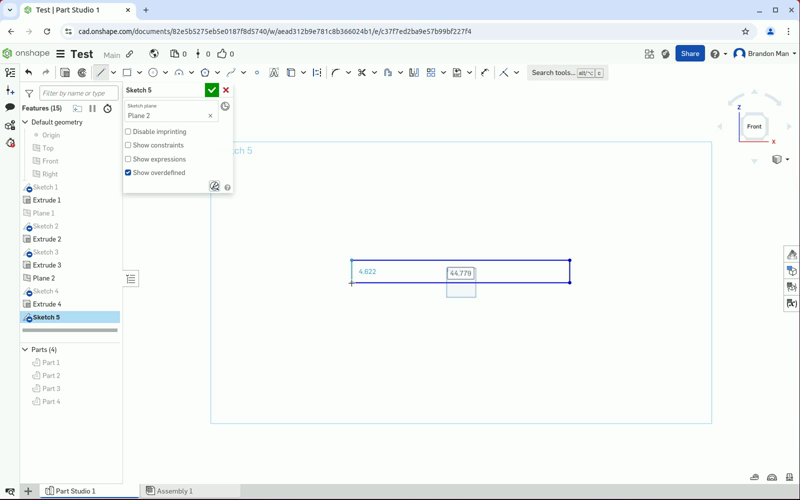
key(esc)
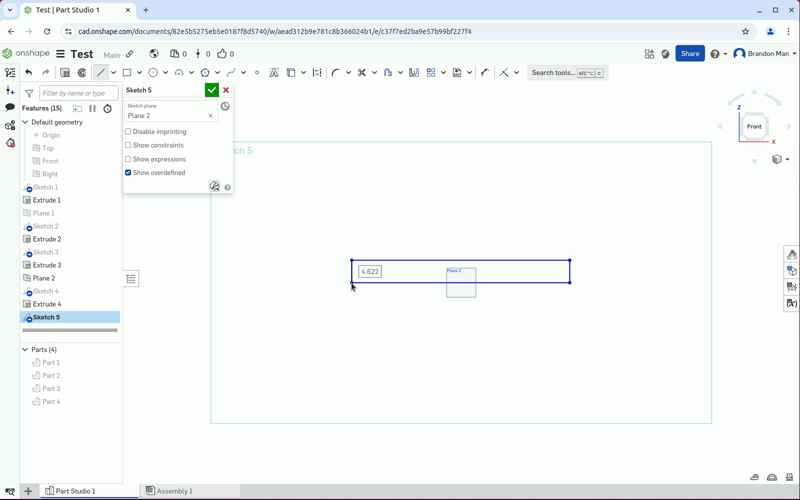
mouse_move(356, 266)
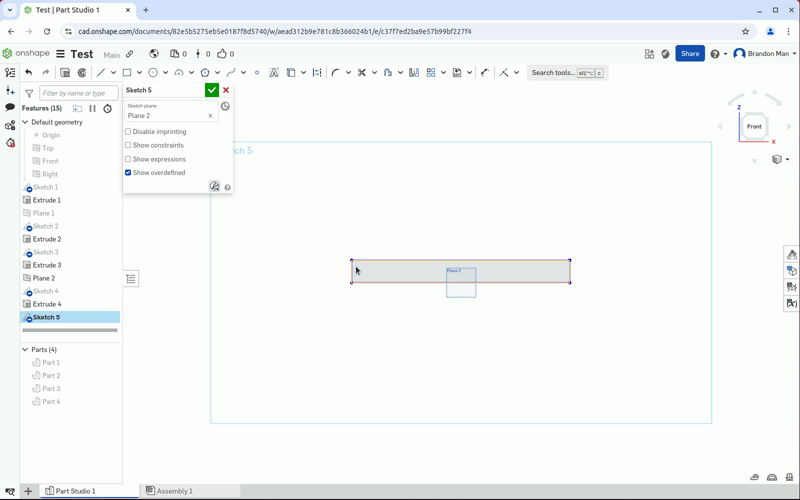
click(356, 266)
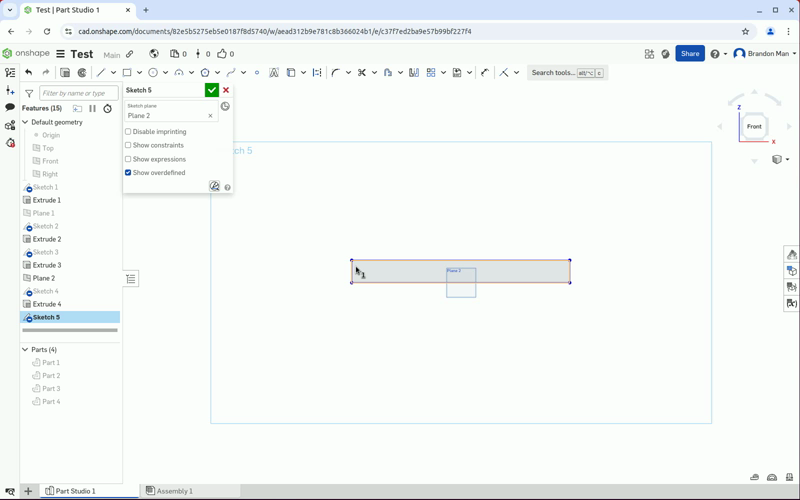
mouse_move(73, 352)
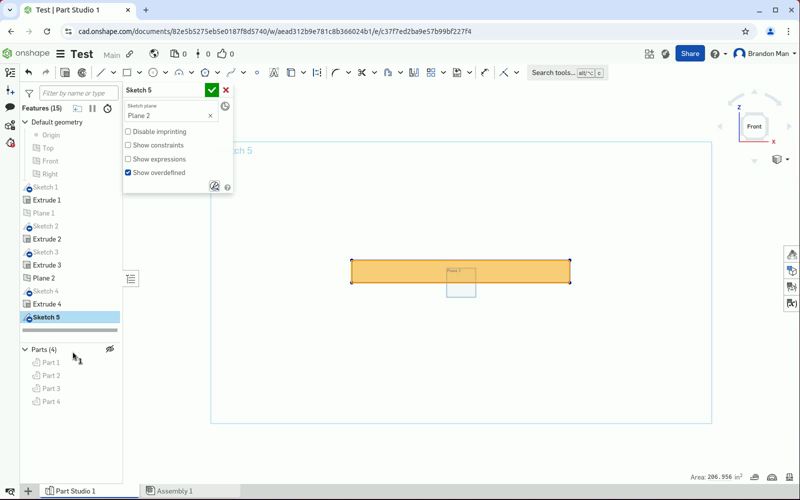
key(shift+y)
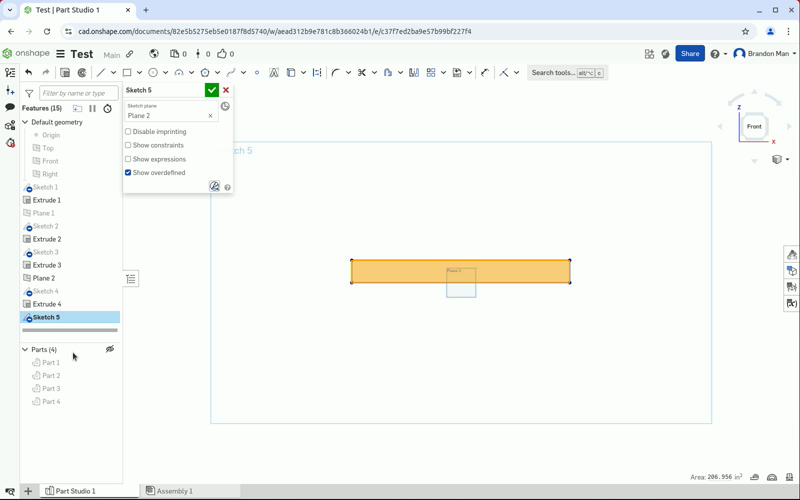
key(shift+e)
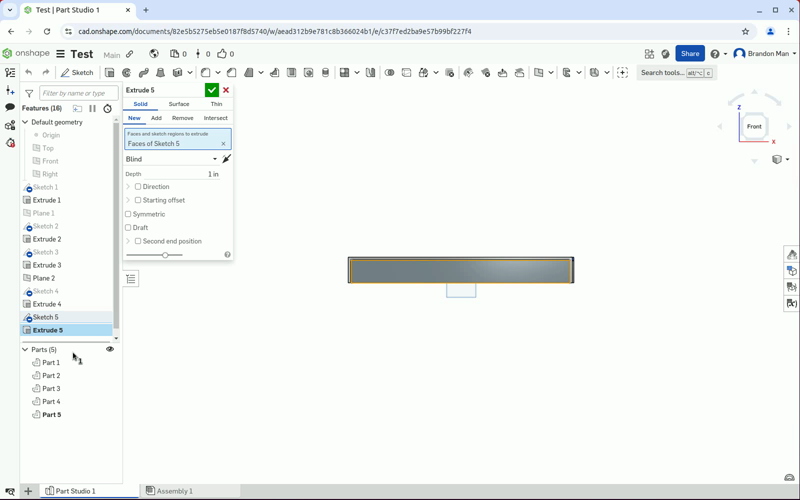
mouse_move(143, 106)
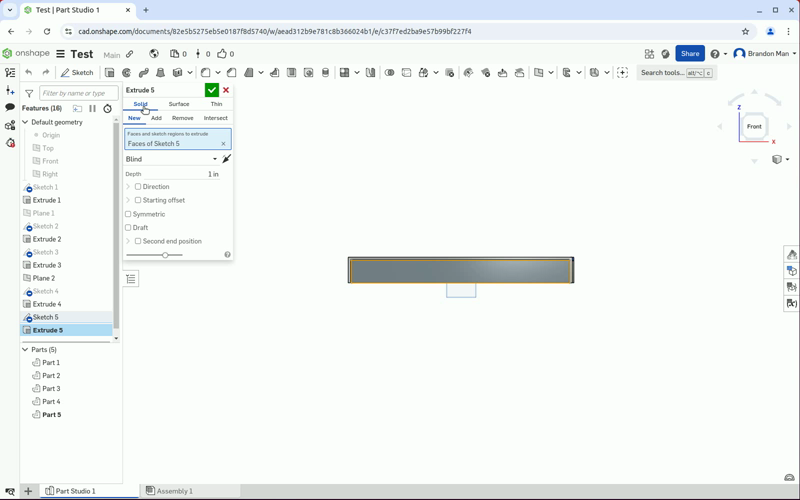
click(143, 106)
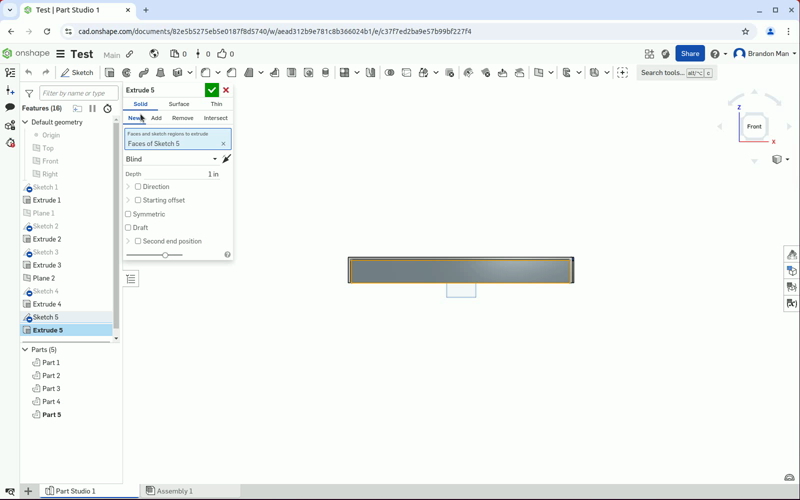
mouse_move(137, 120)
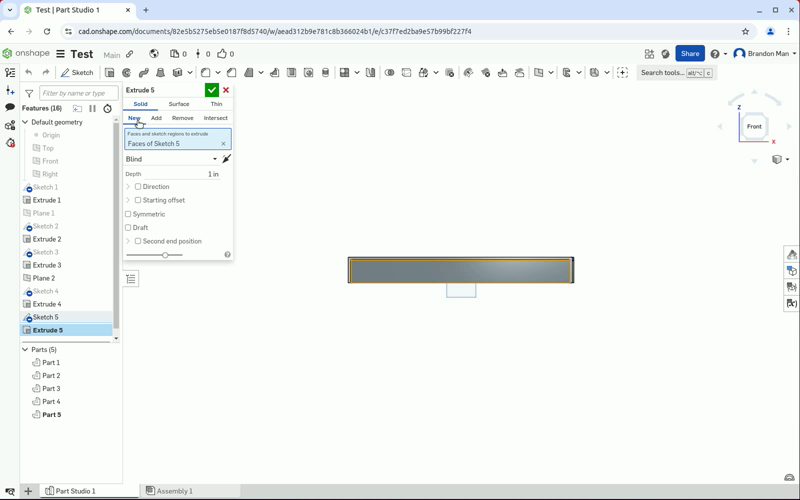
click(137, 120)
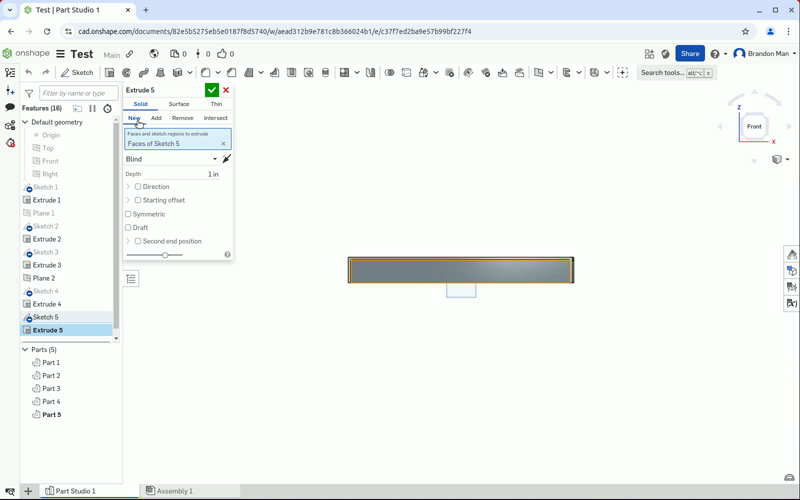
key(tab, 4)
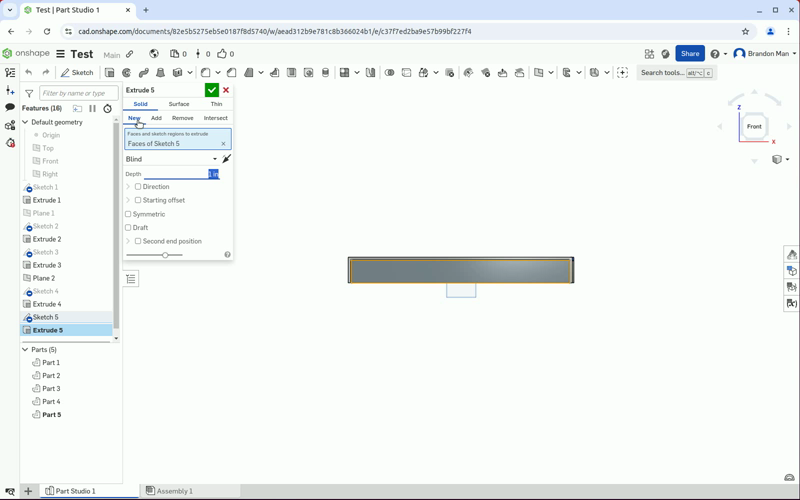
text(0.722)
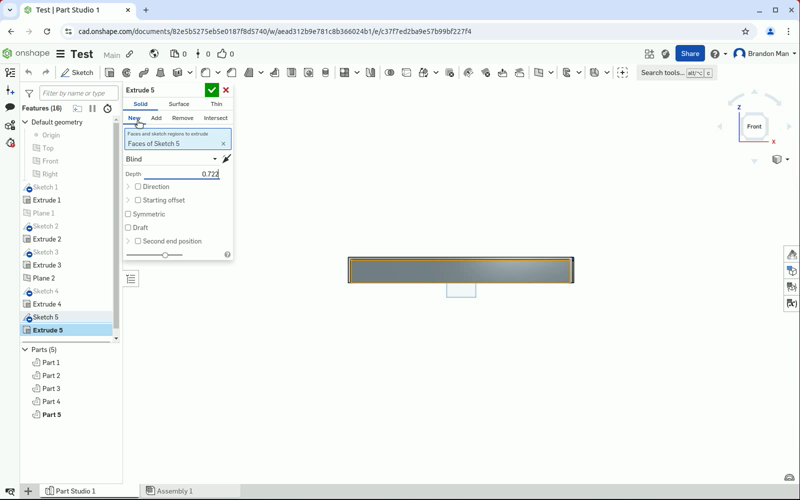
key(enter)
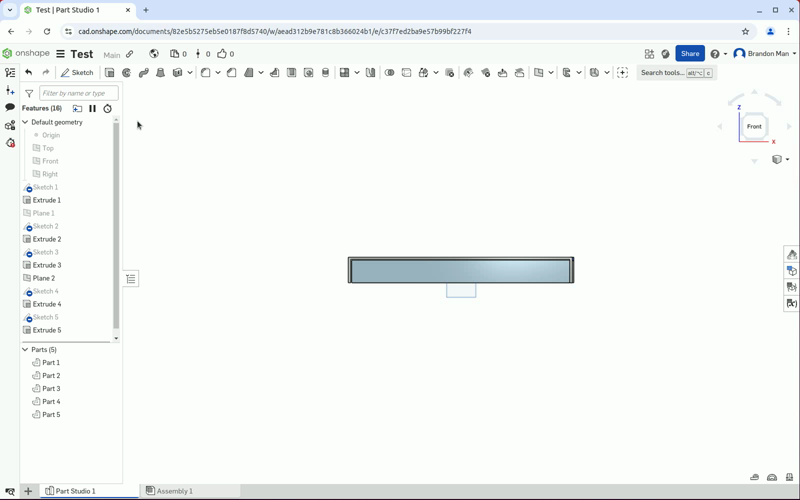
key(shift+h)
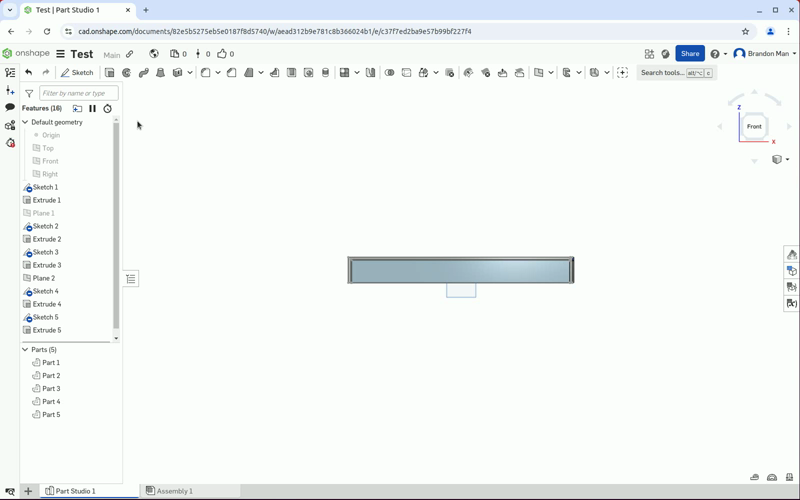
key(shift+h)
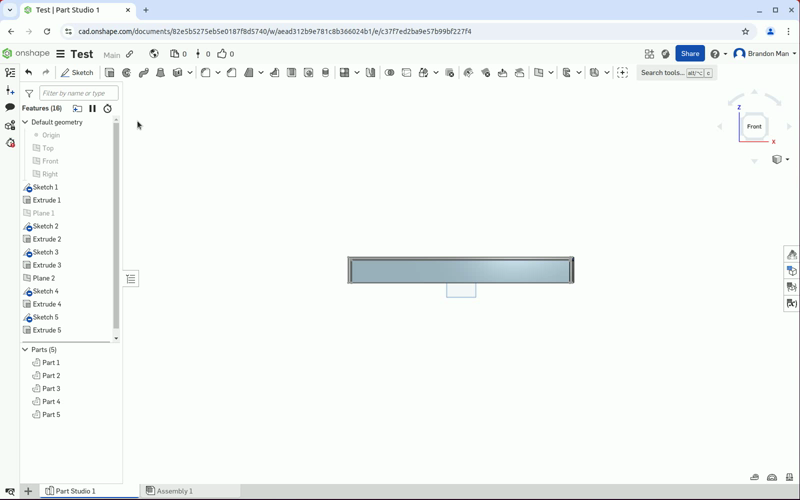
key(shift+7)
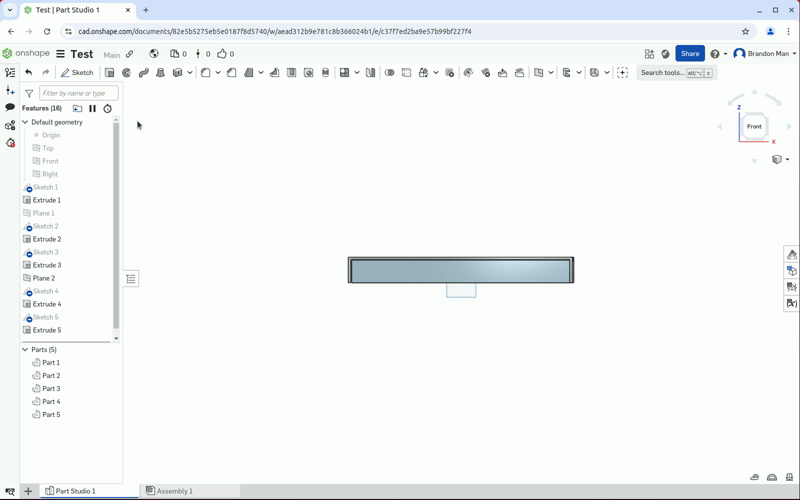
key(left, 2)
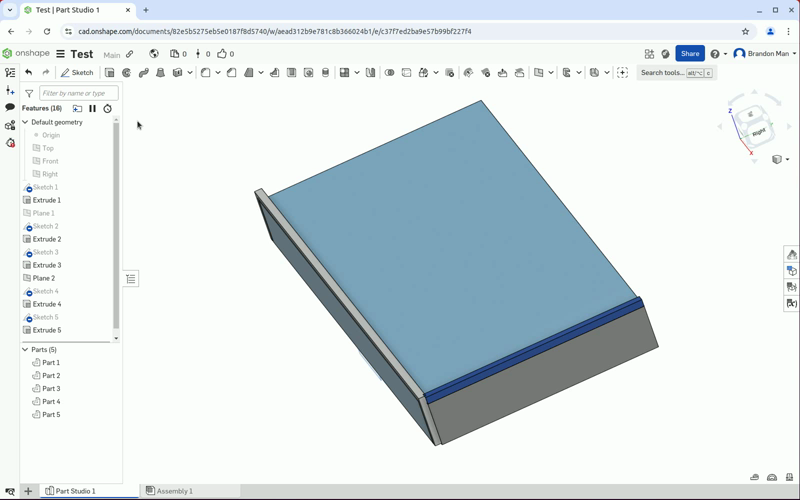
key(down, 2)
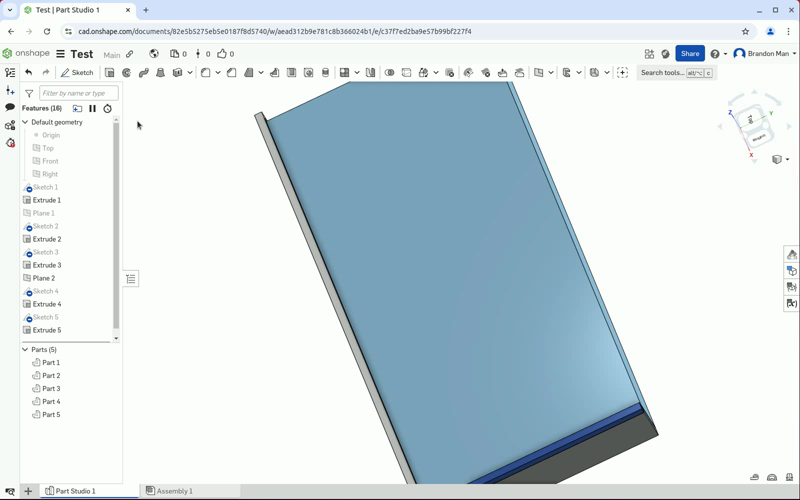
key(up, 2)
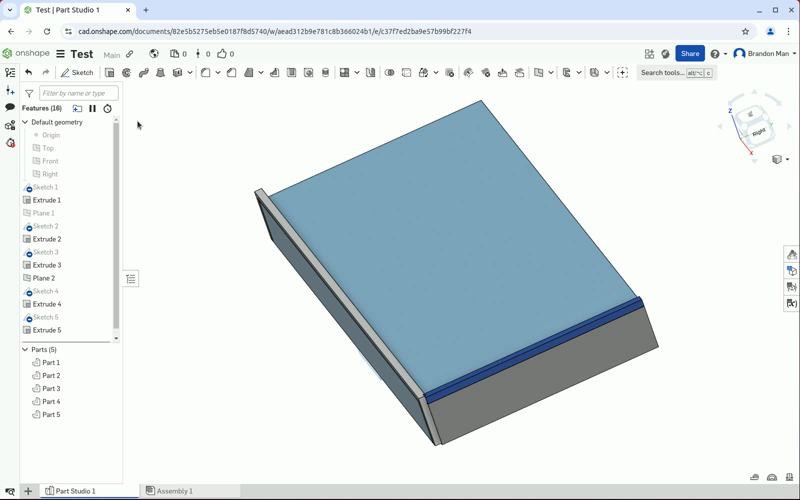
key(right, 2)
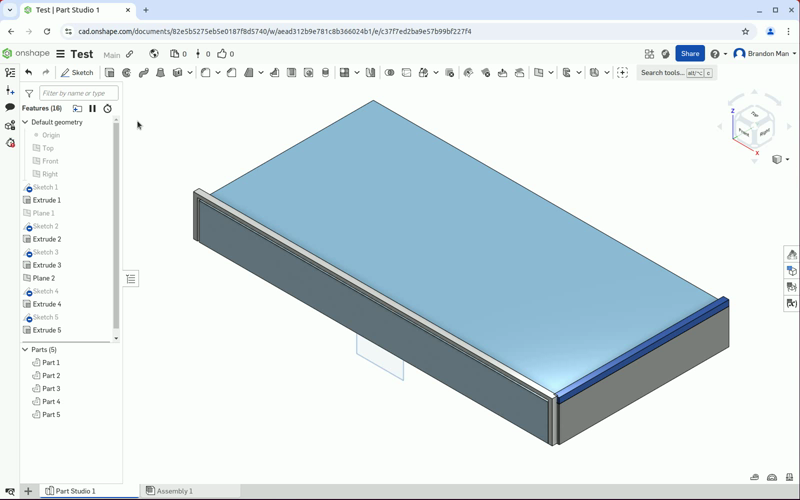
mouse_move(69, 189)
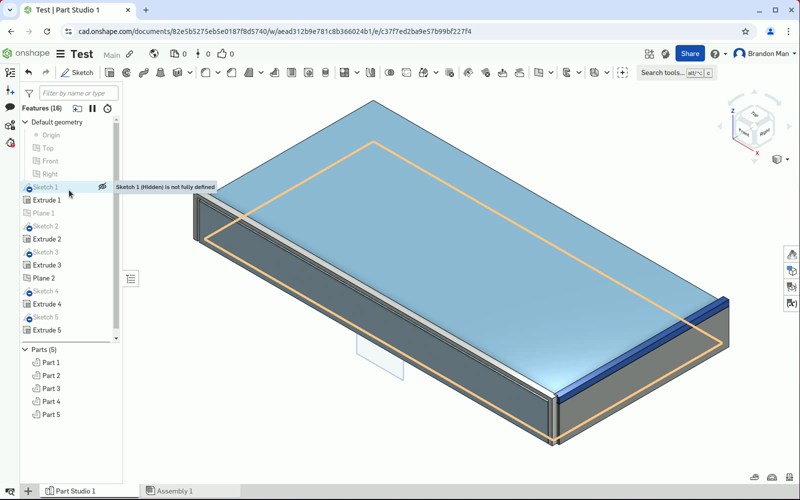
click(69, 189)